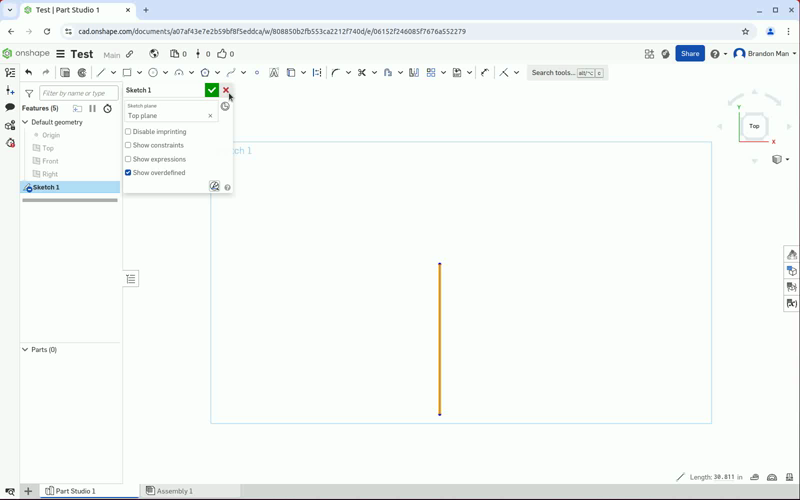
key(shift+h)
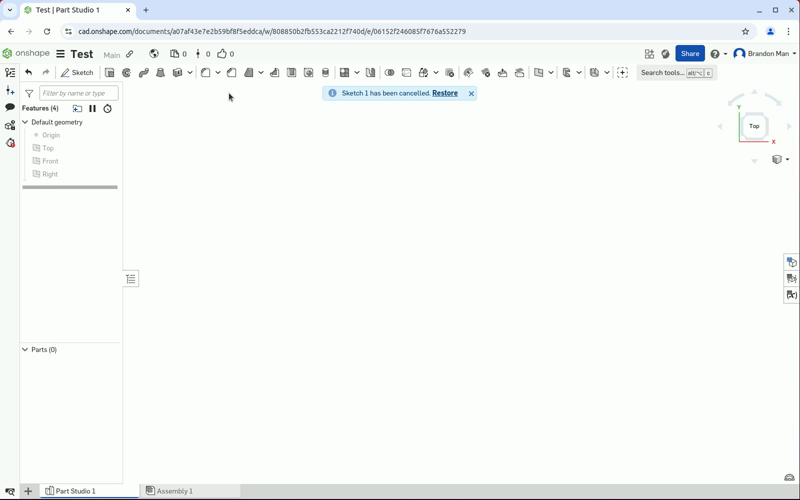
mouse_move(73, 352)
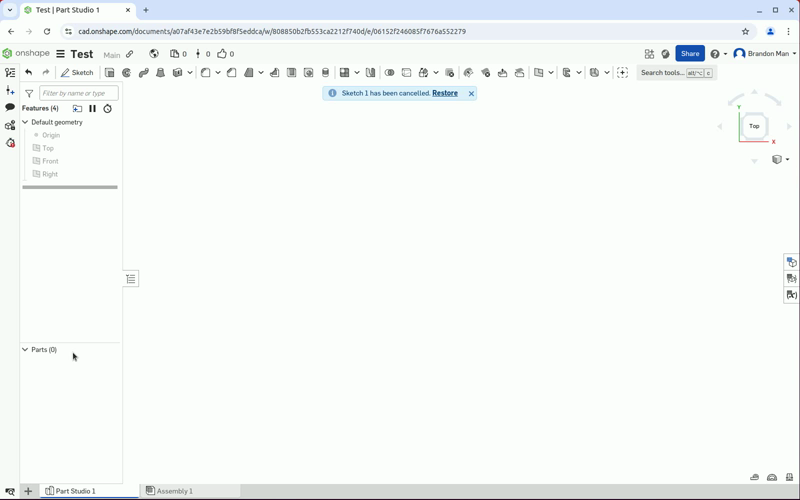
key(y)
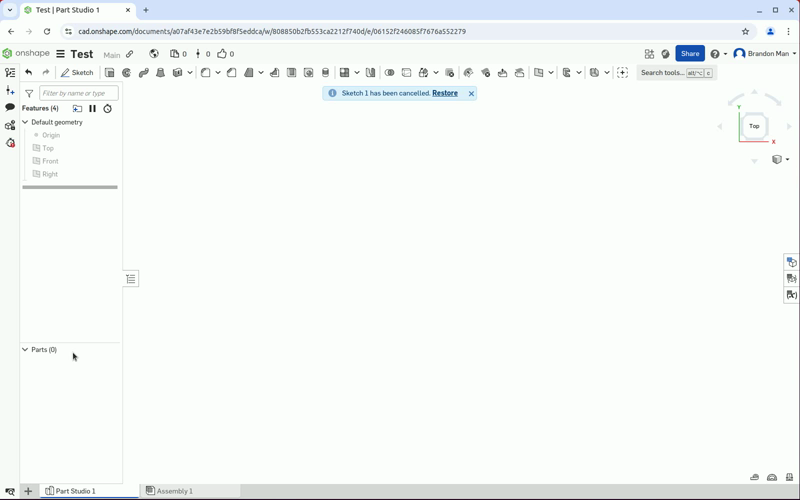
key(shift+p)
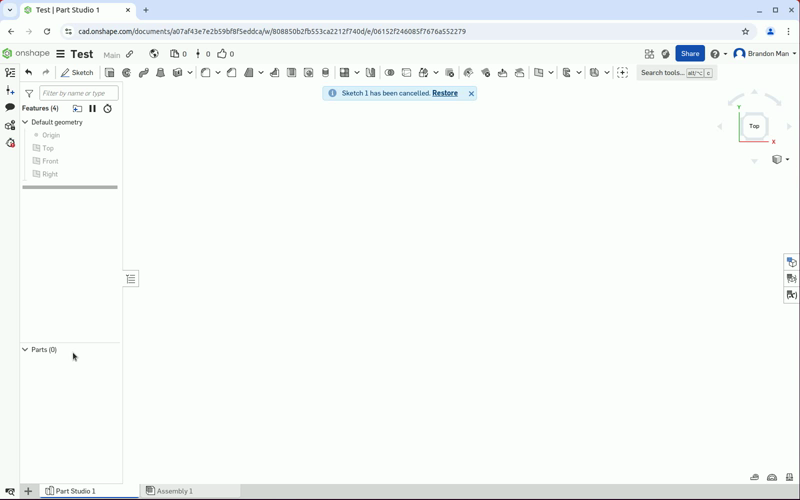
key(space)
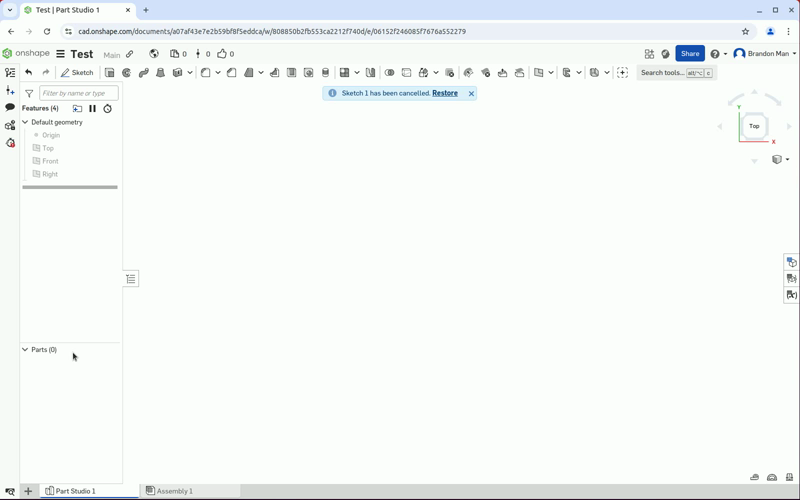
key_down(shift)
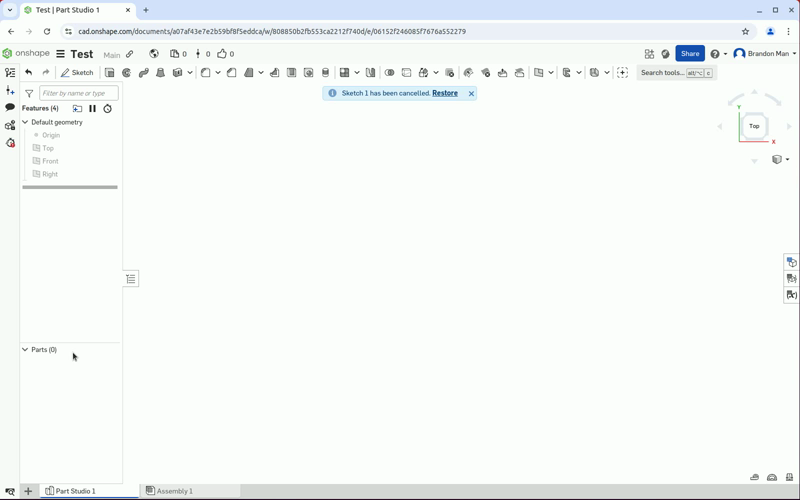
key(up)
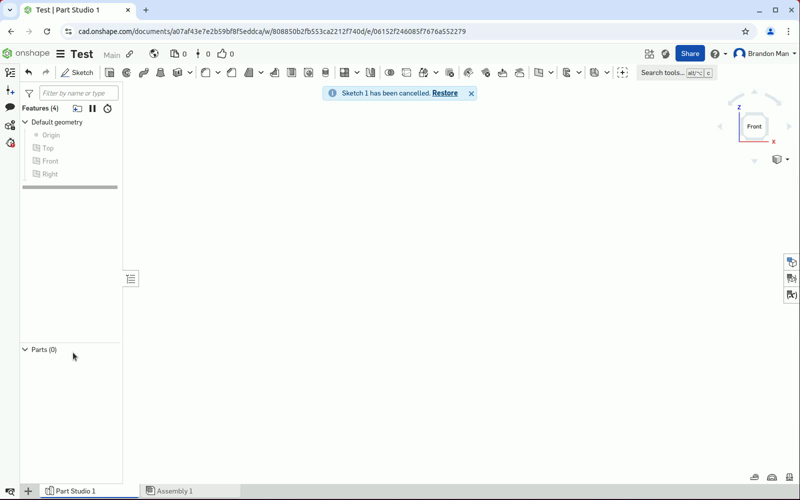
key_up(shift)
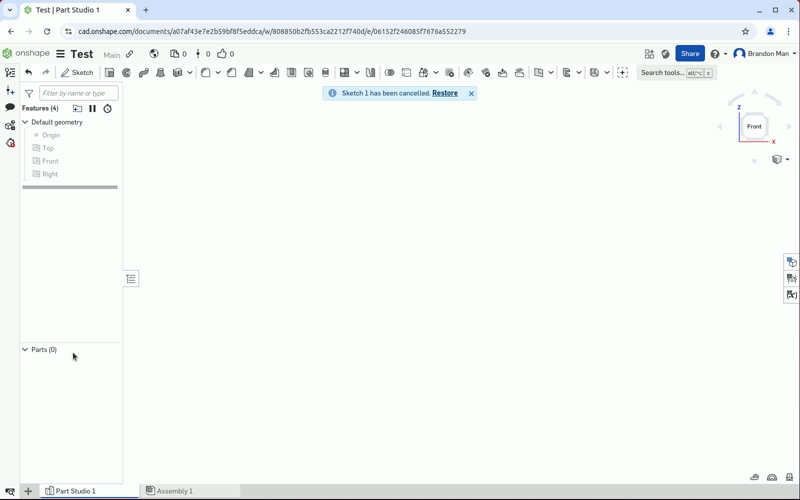
mouse_move(73, 352)
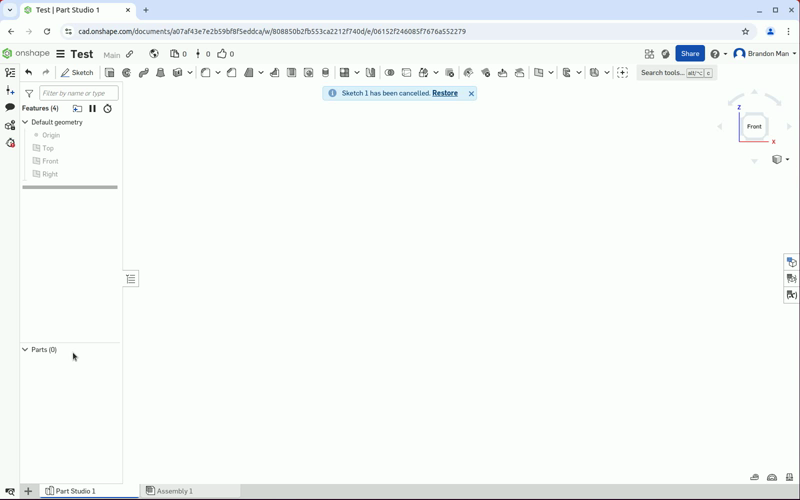
key(shift+y)
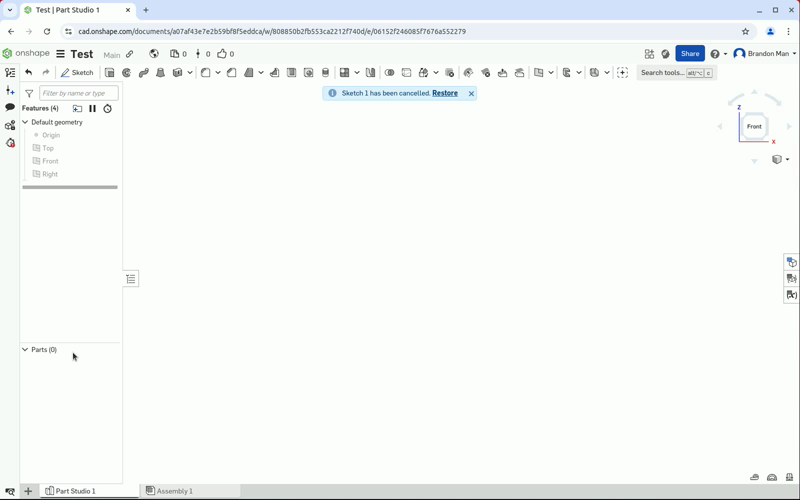
key(shift+s)
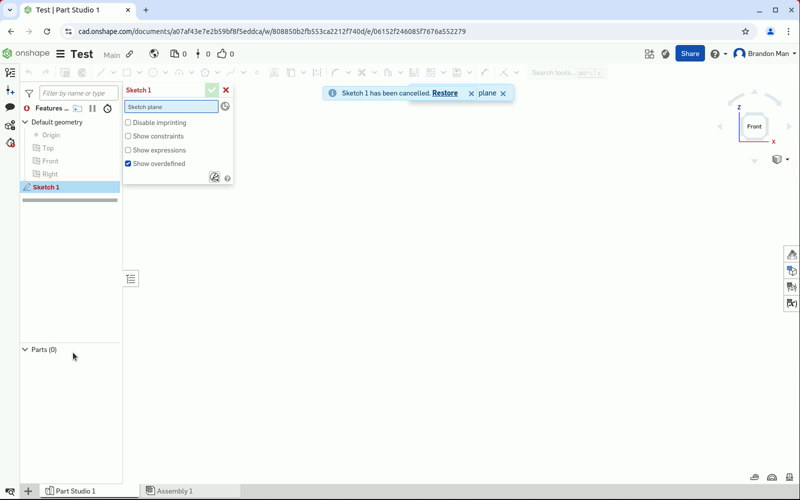
mouse_move(73, 163)
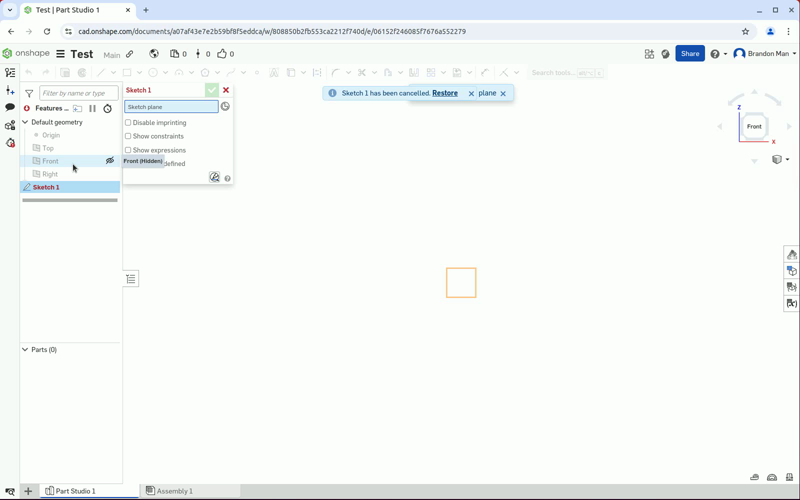
click(73, 163)
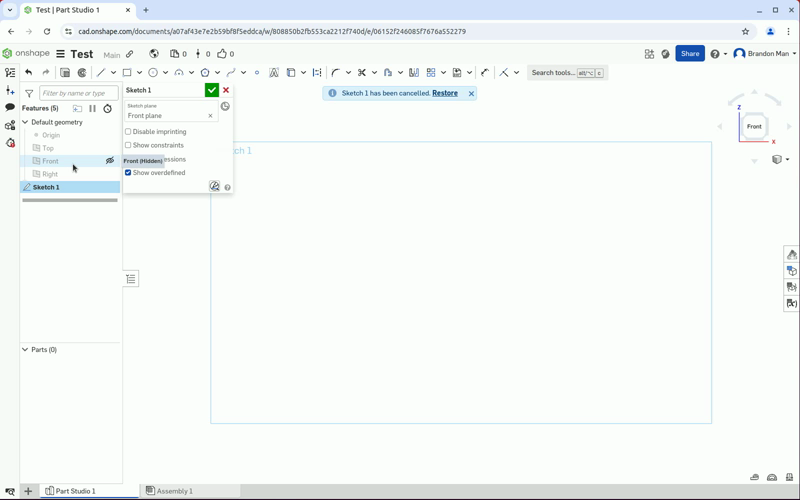
mouse_move(73, 352)
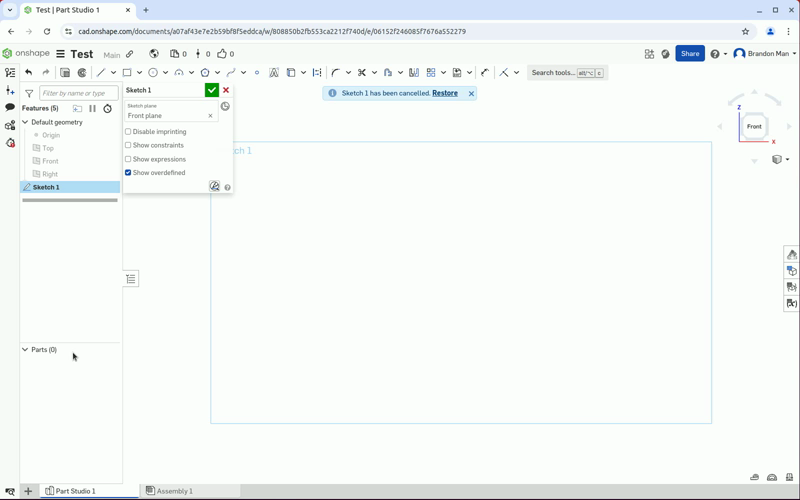
key(y)
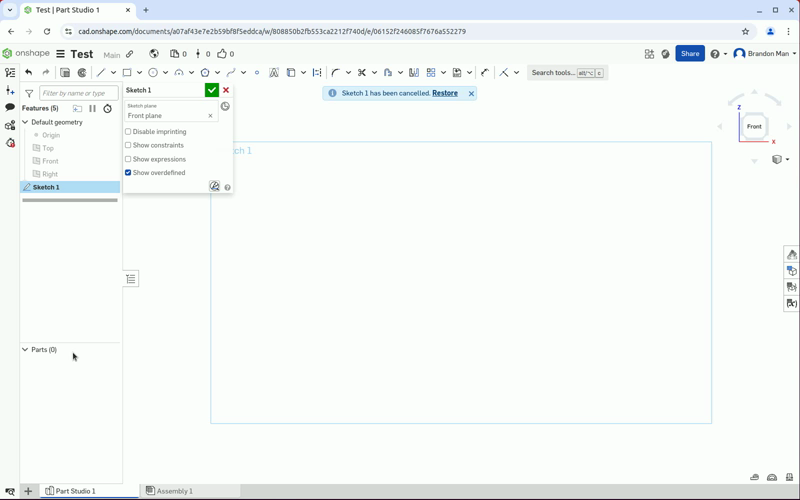
key(c)
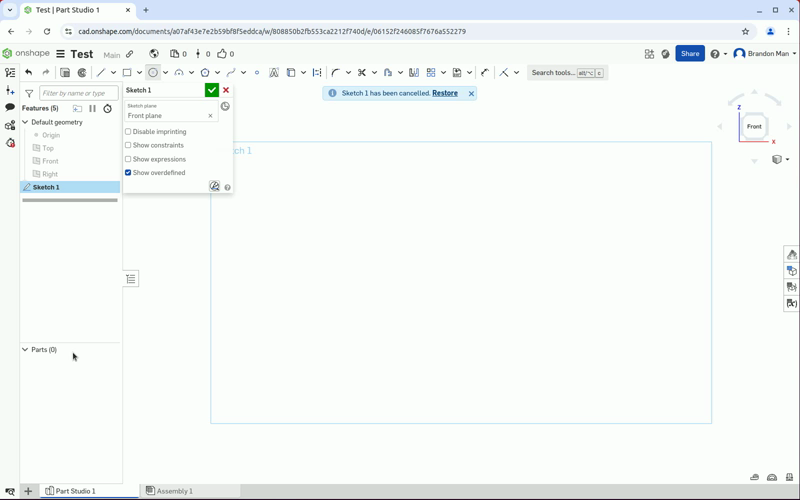
key_down(shift)
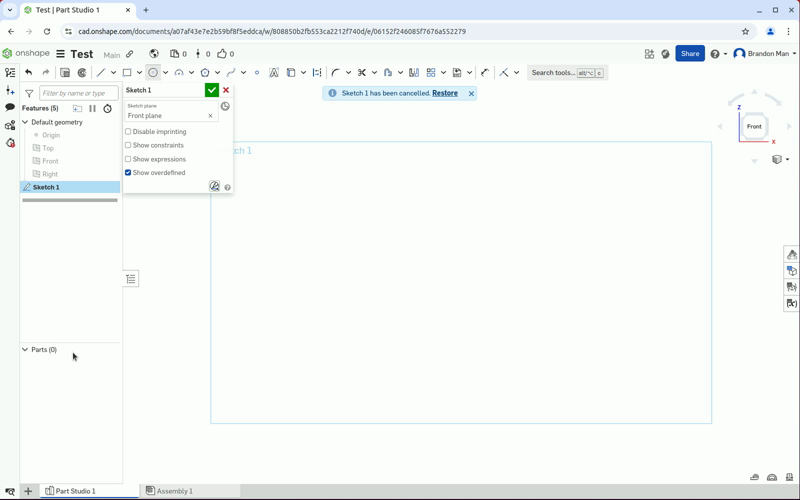
mouse_move(460, 282)
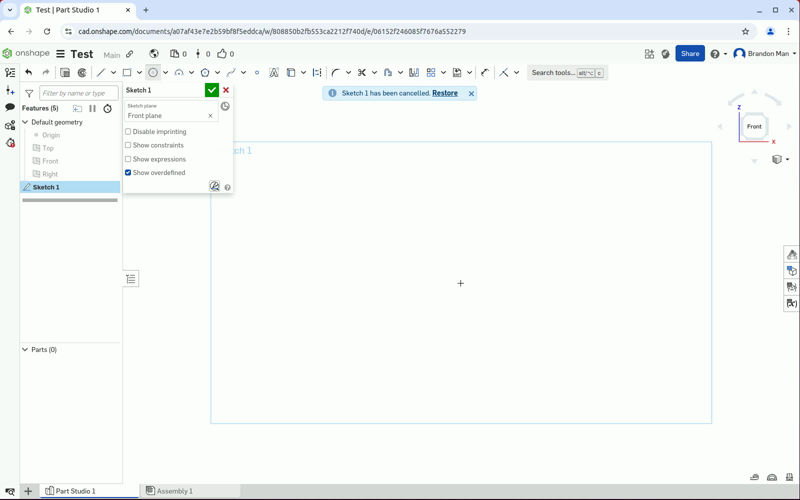
click(460, 282)
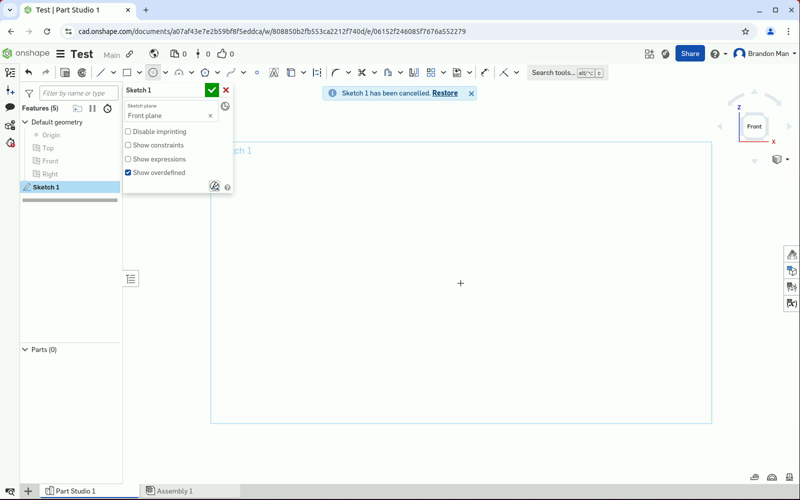
key_up(shift)
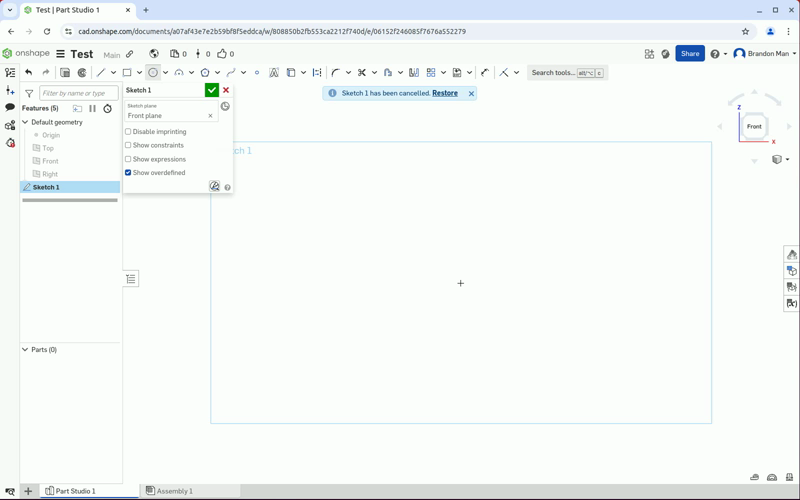
mouse_move(474, 282)
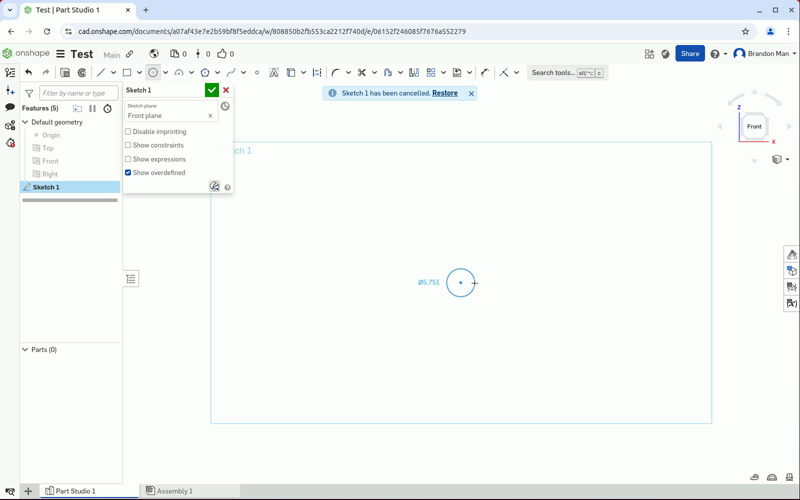
click(474, 282)
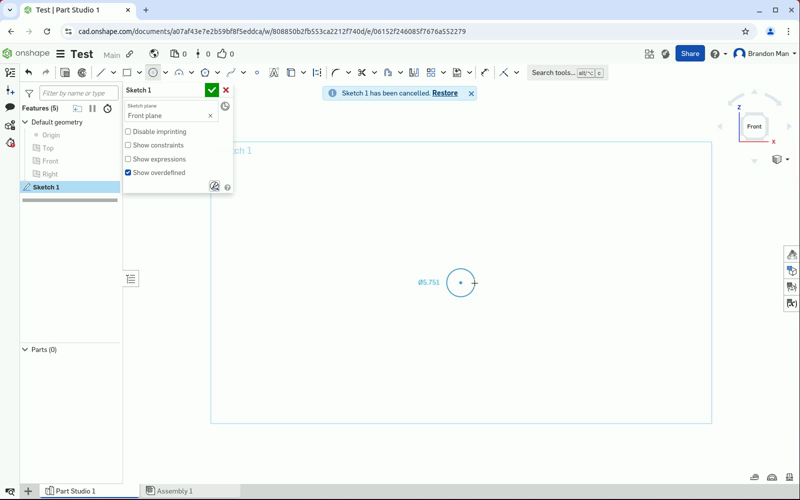
key(esc)
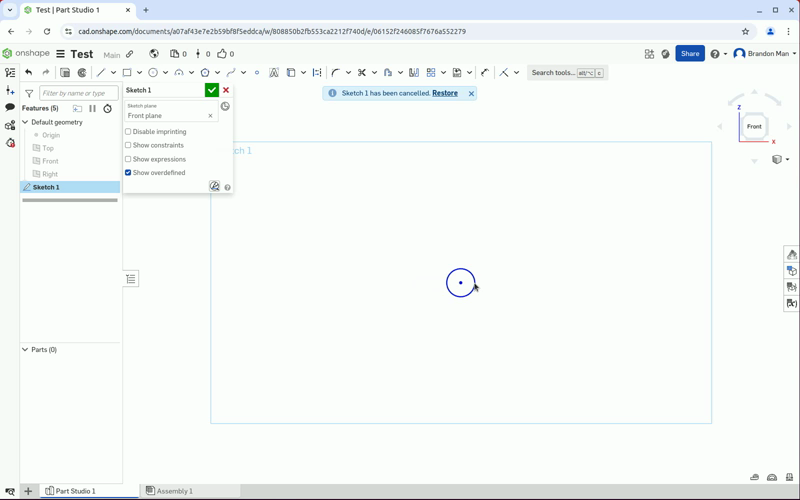
mouse_move(455, 289)
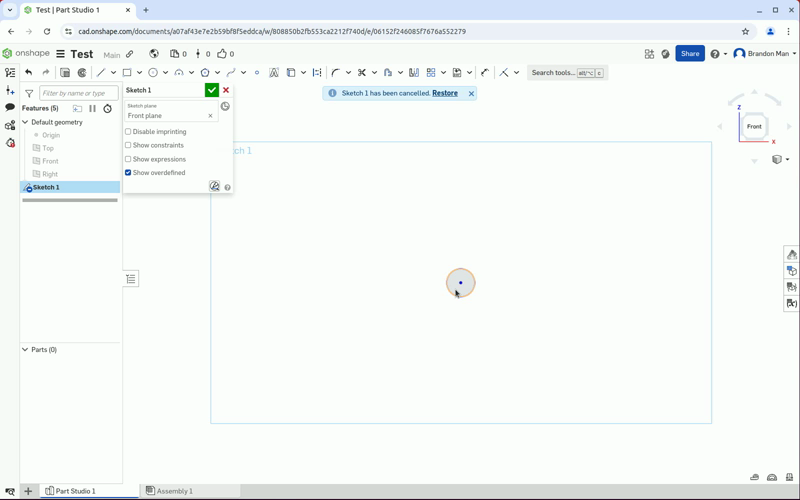
scroll(6)
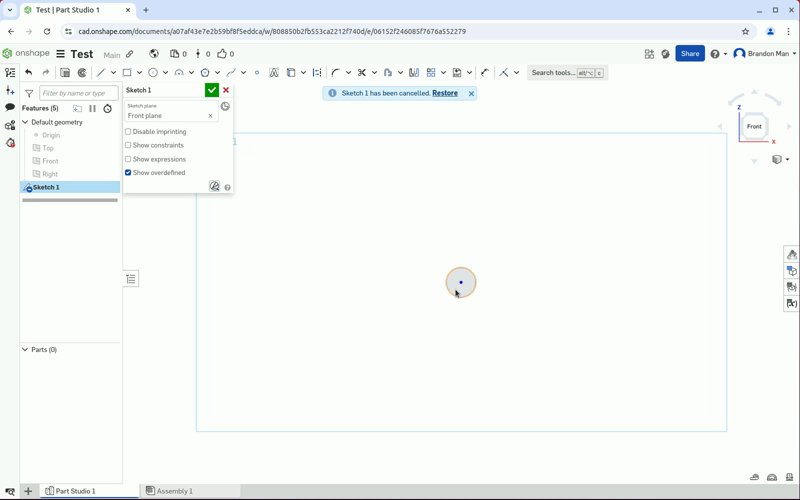
scroll(6)
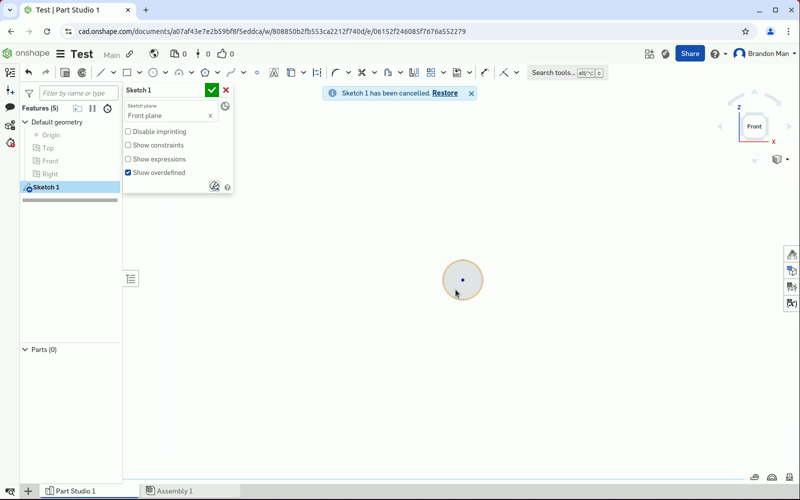
scroll(6)
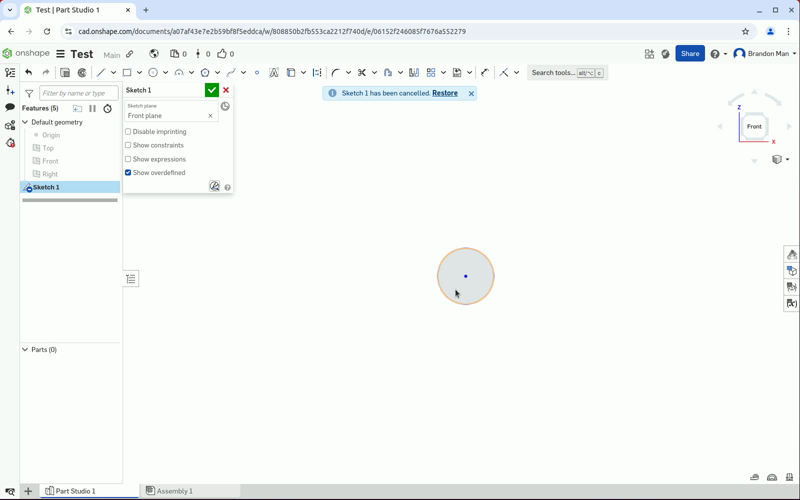
scroll(6)
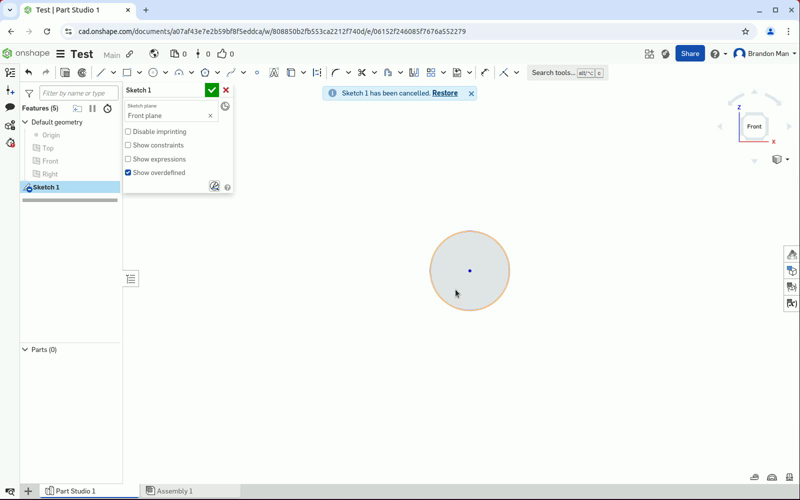
scroll(6)
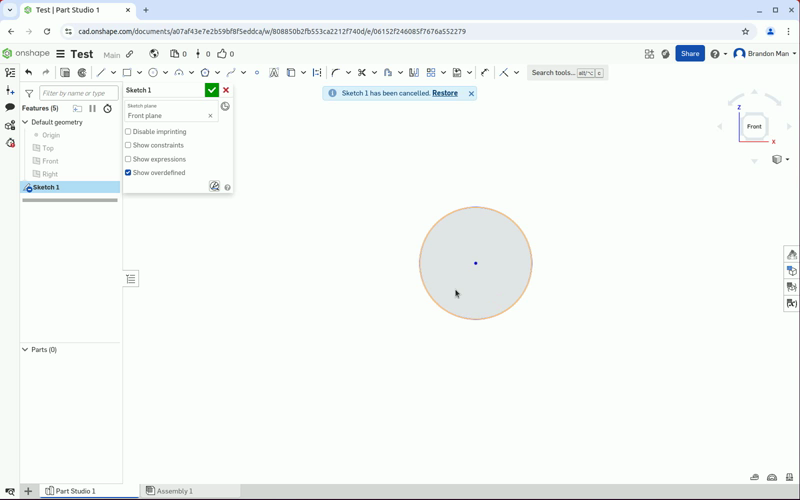
scroll(6)
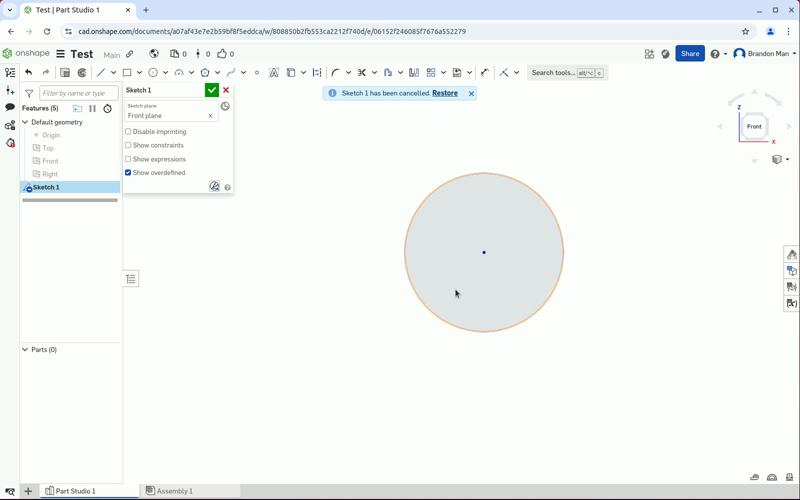
scroll(6)
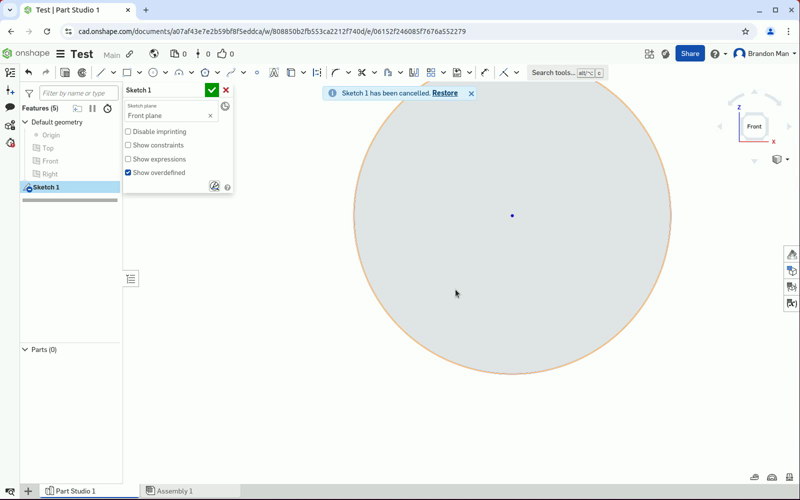
click(455, 289)
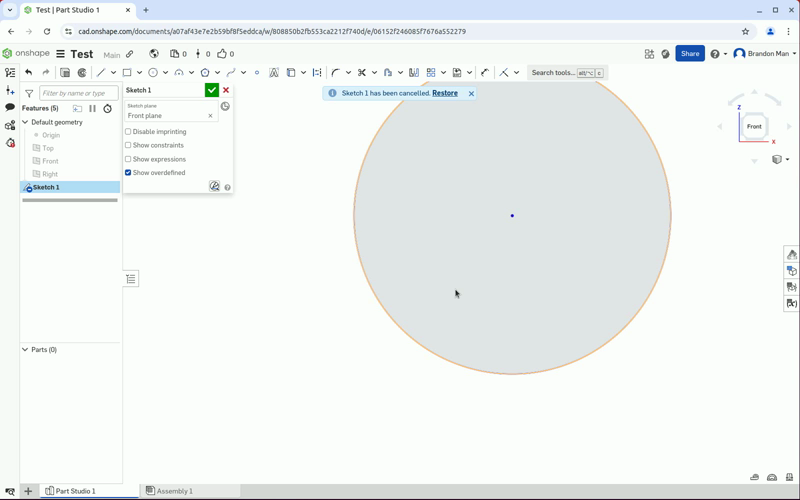
scroll(-6)
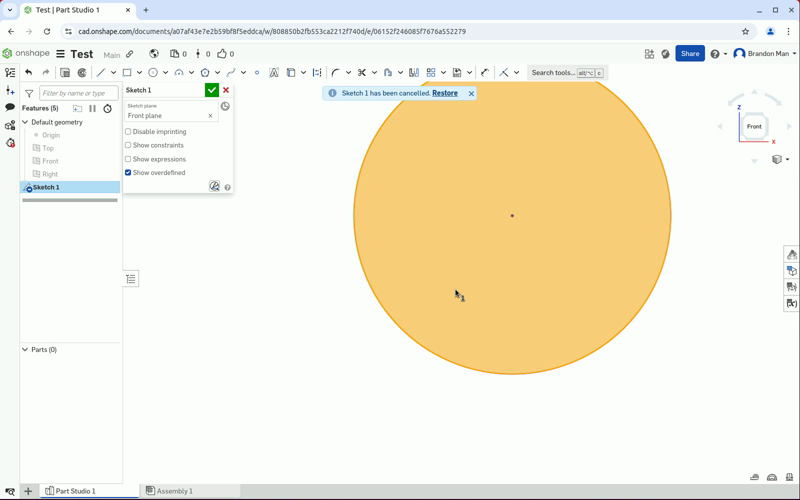
scroll(-6)
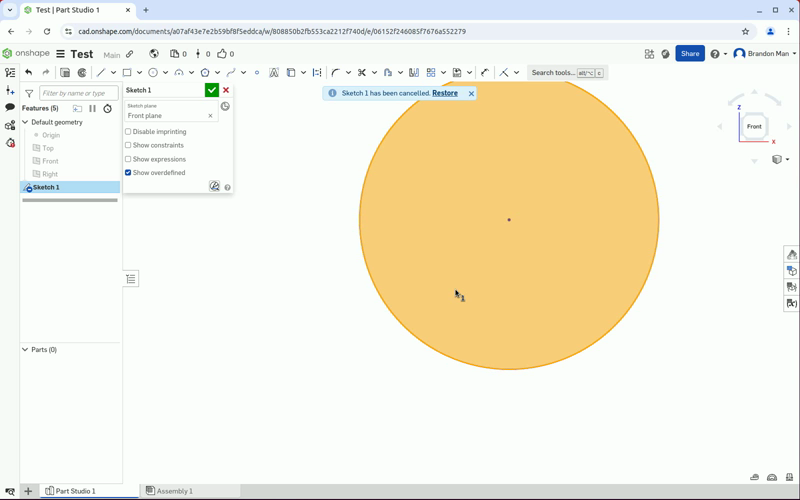
scroll(-6)
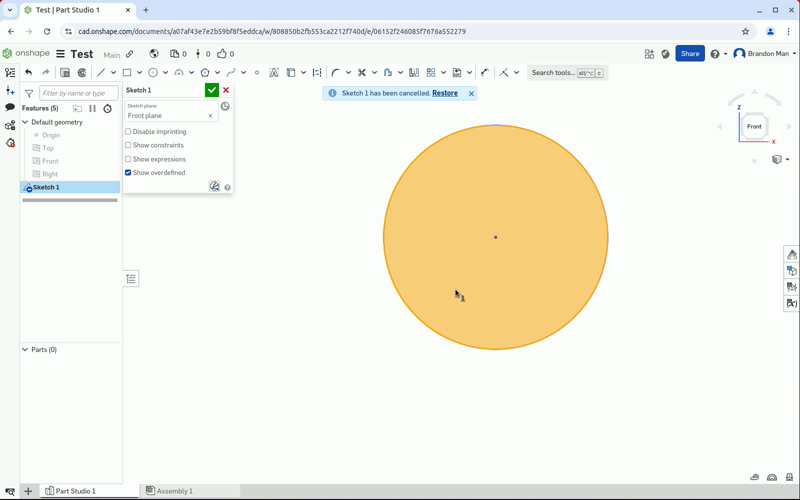
scroll(-6)
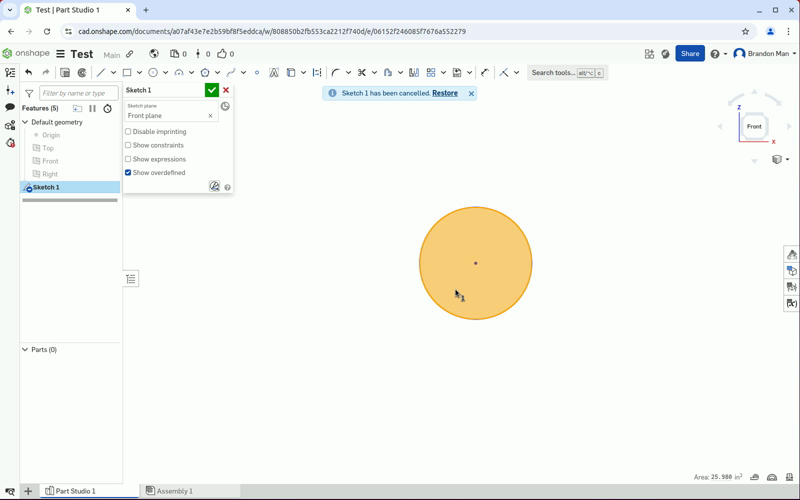
scroll(-6)
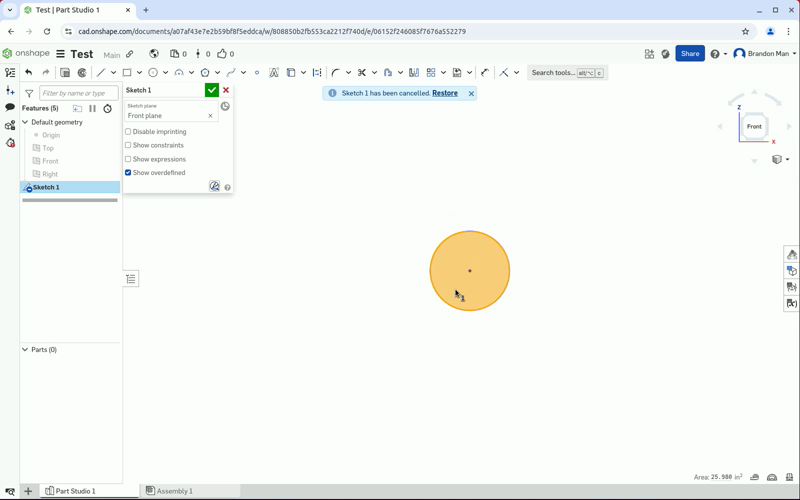
scroll(-6)
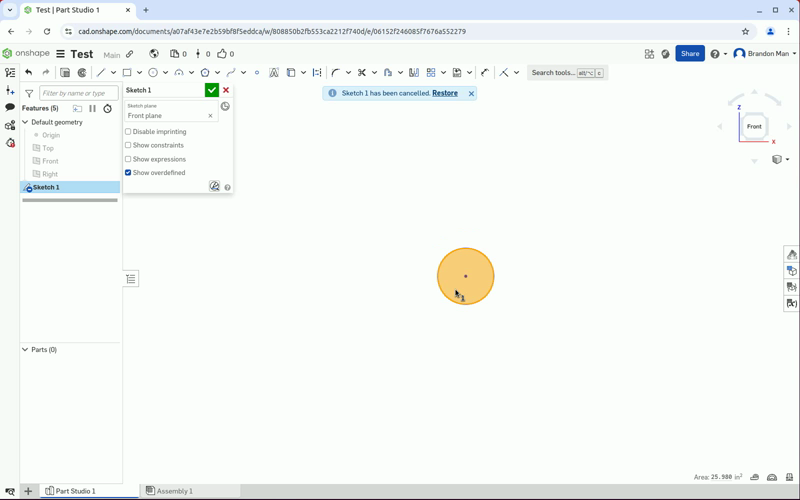
scroll(-6)
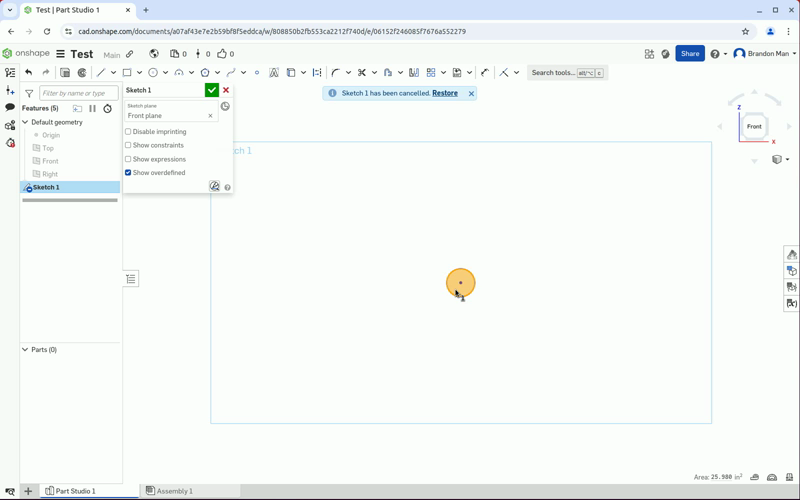
mouse_move(73, 352)
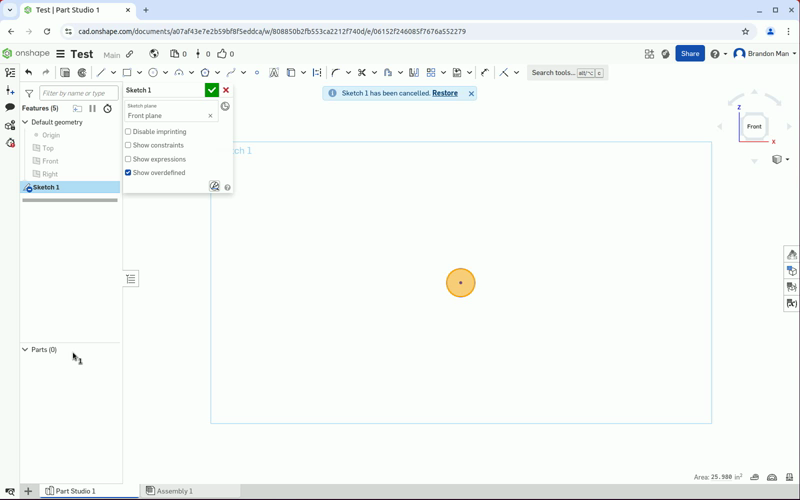
key(shift+y)
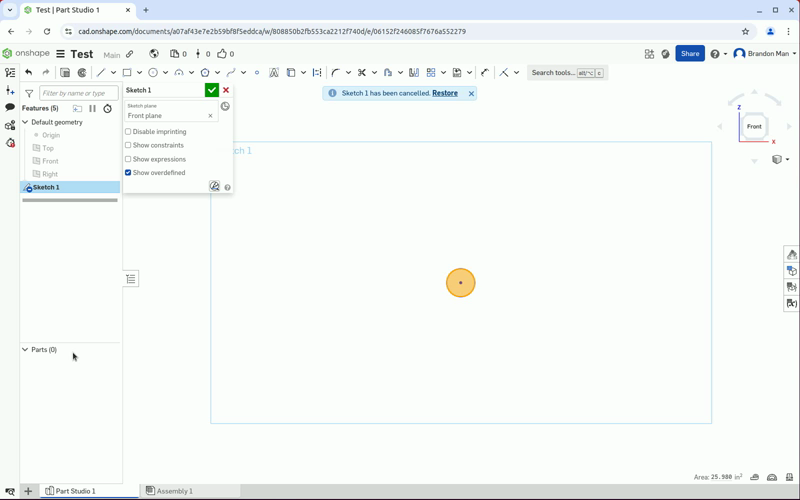
key(shift+e)
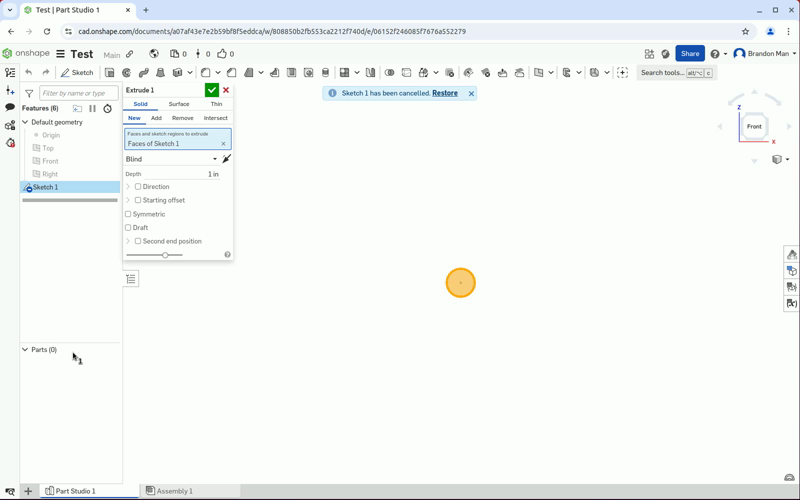
mouse_move(143, 106)
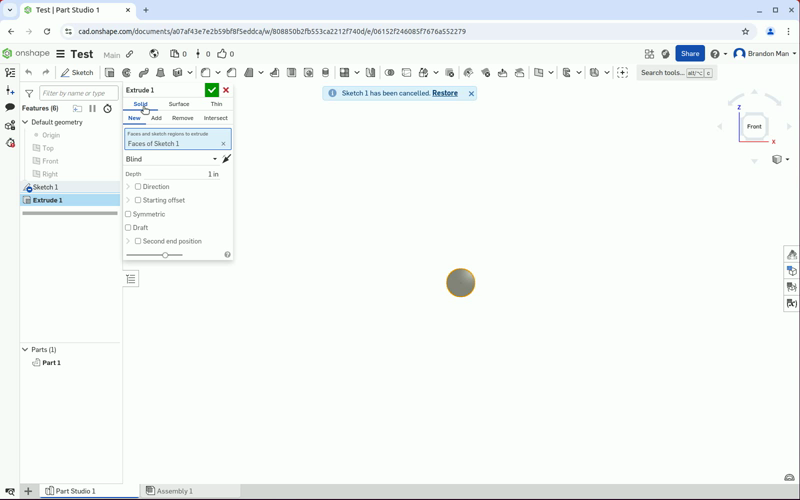
click(143, 106)
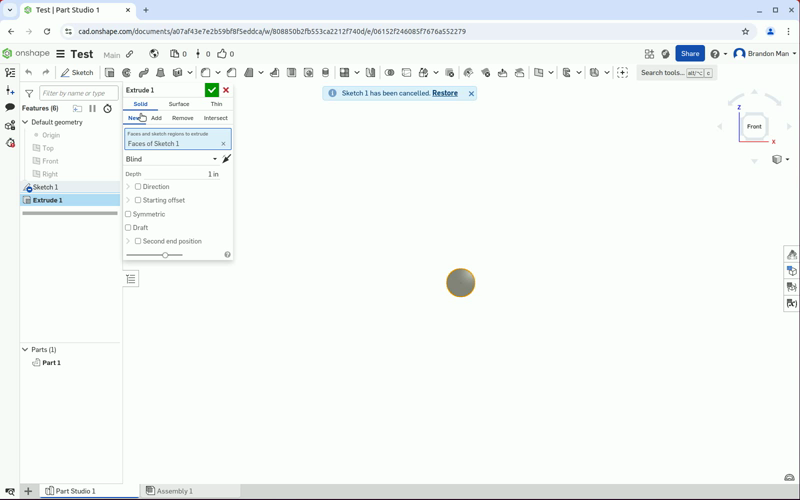
mouse_move(137, 120)
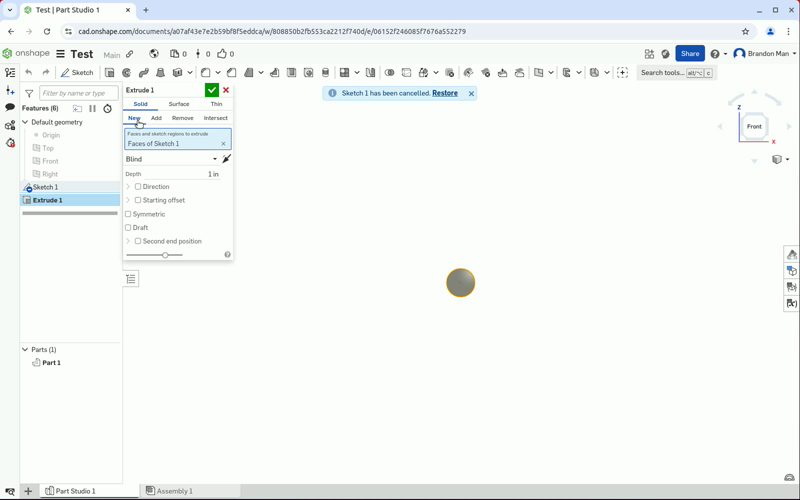
click(137, 120)
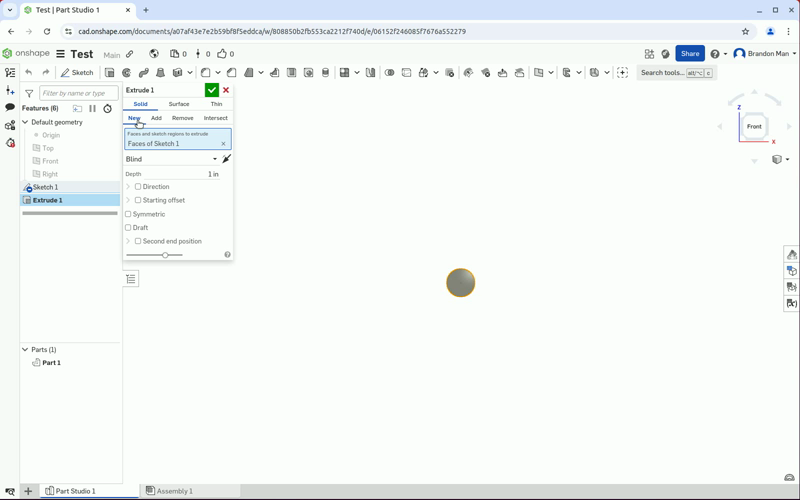
key(tab, 4)
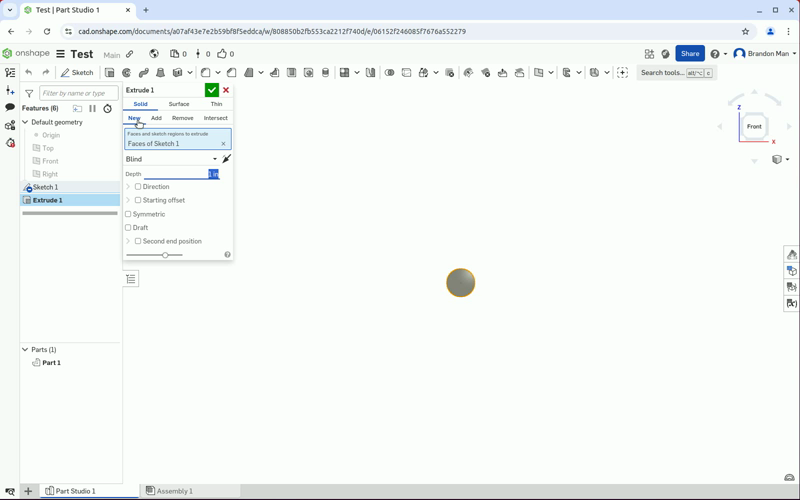
text(22.627)
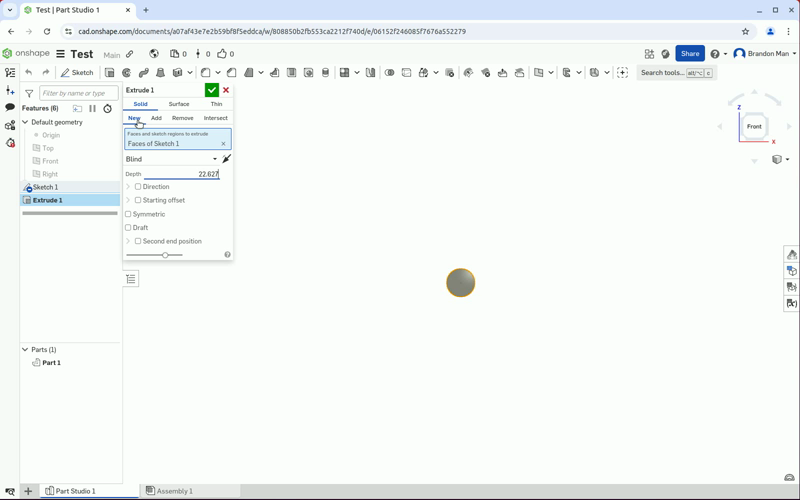
key(enter)
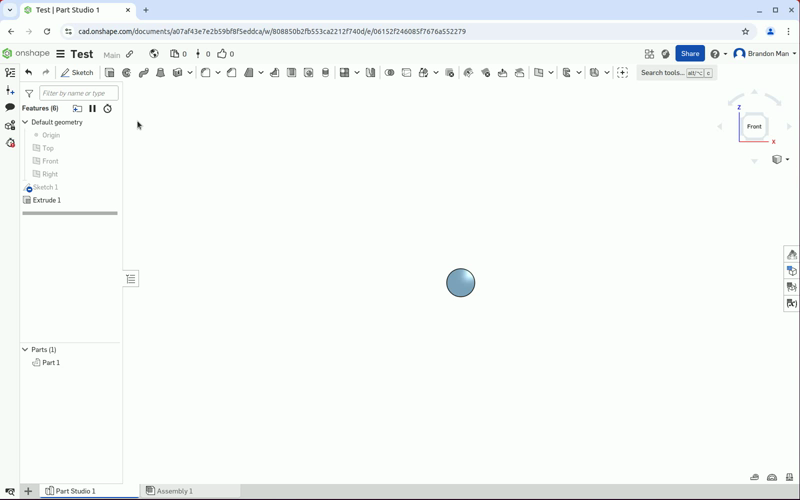
key(shift+h)
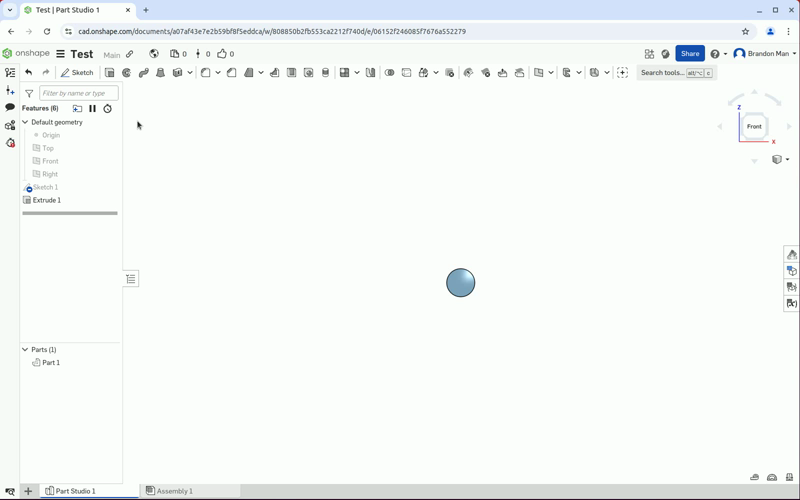
key(shift+h)
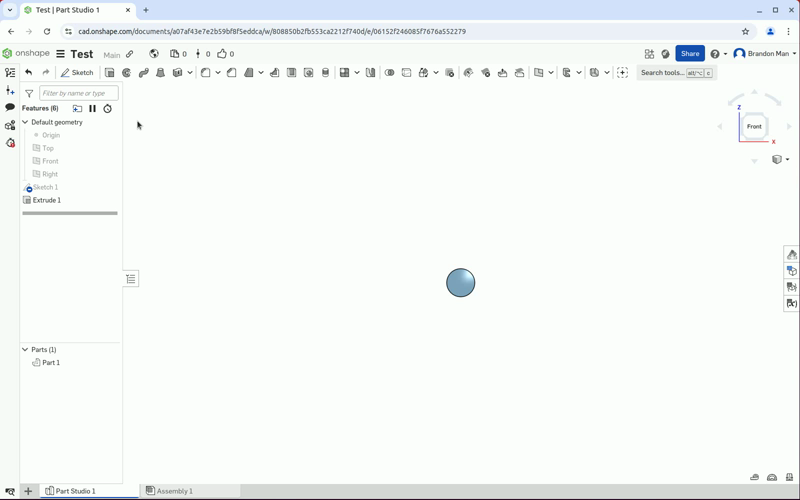
mouse_move(73, 189)
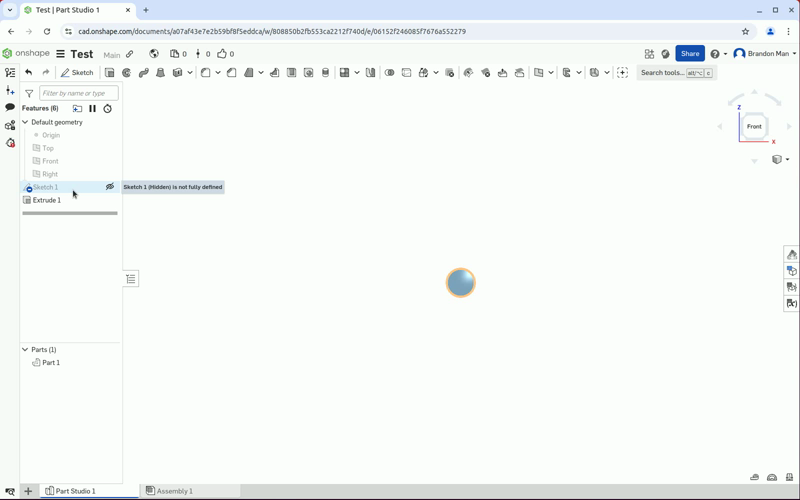
click(73, 189)
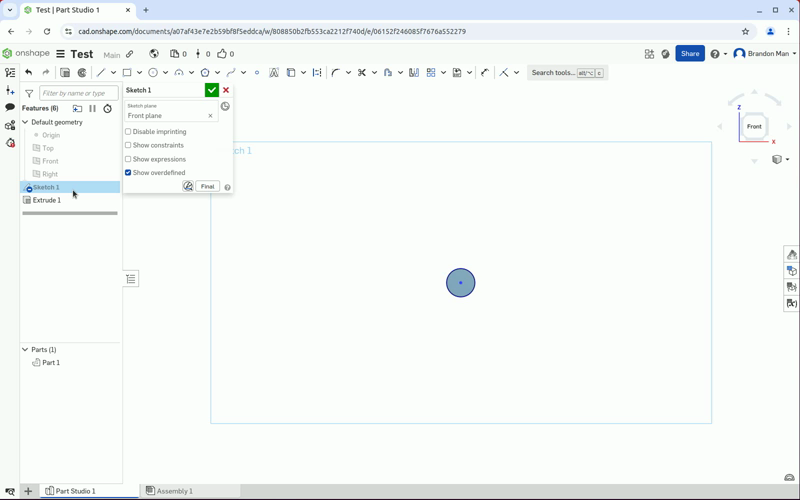
mouse_move(229, 92)
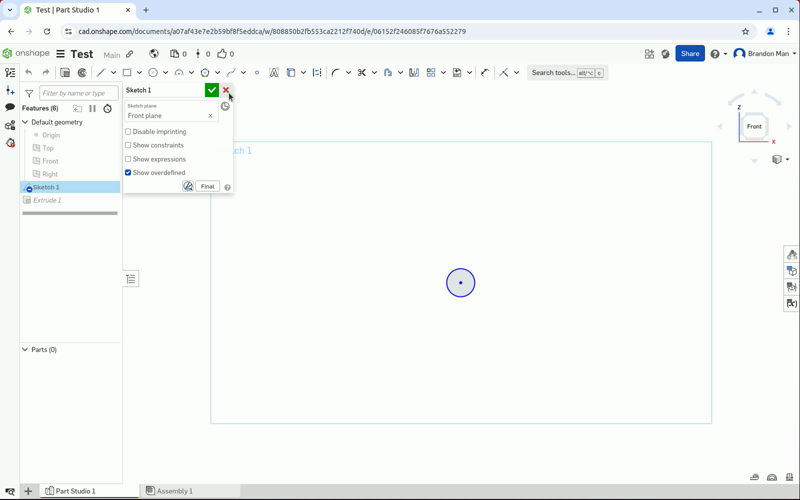
click(229, 92)
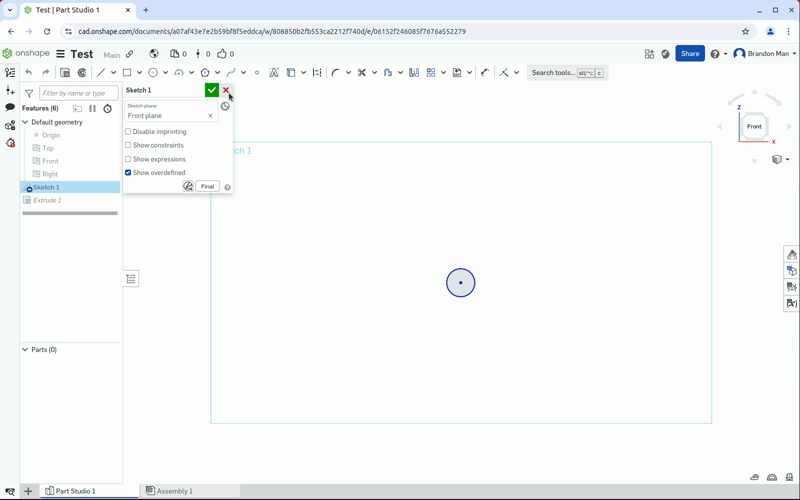
key(shift+s)
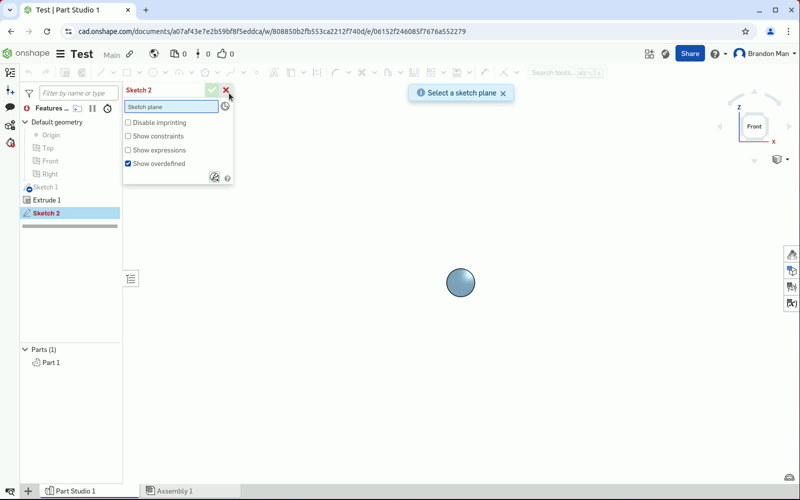
mouse_move(73, 163)
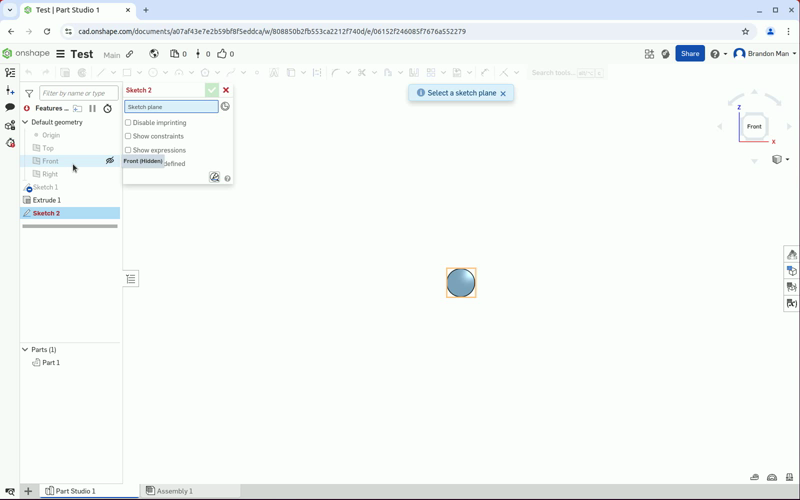
click(73, 163)
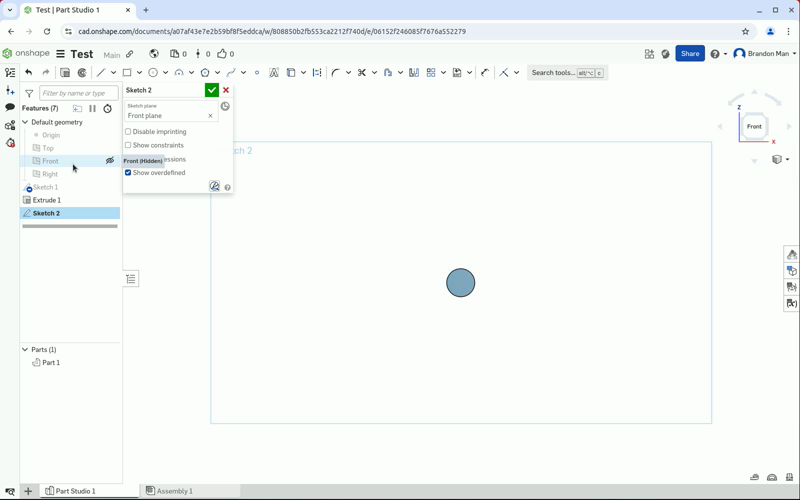
mouse_move(73, 352)
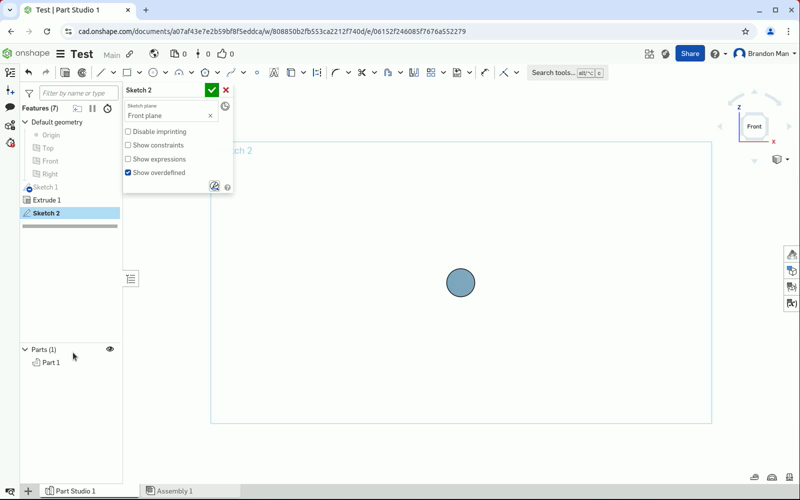
key(y)
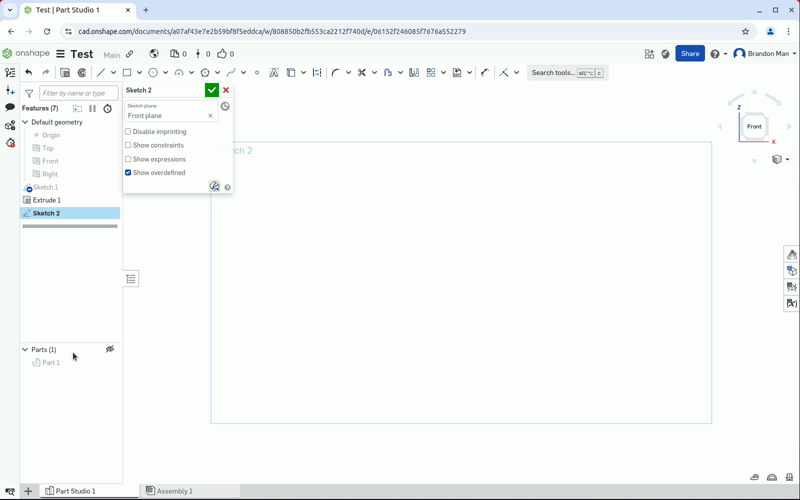
key(l)
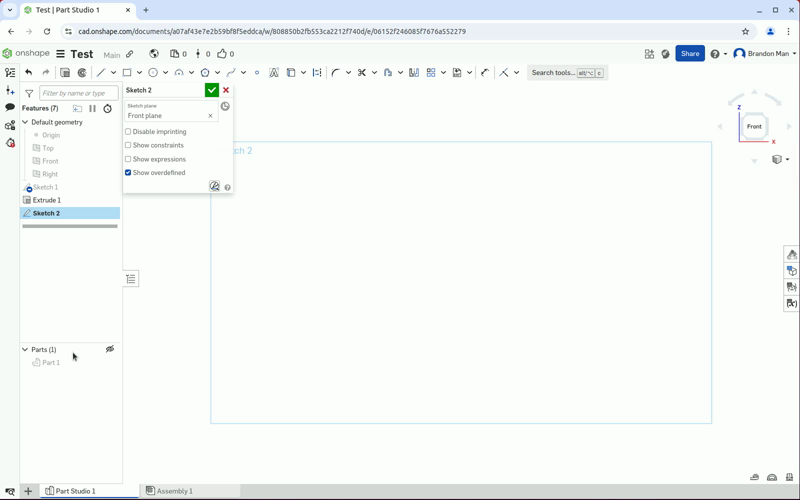
key_down(shift)
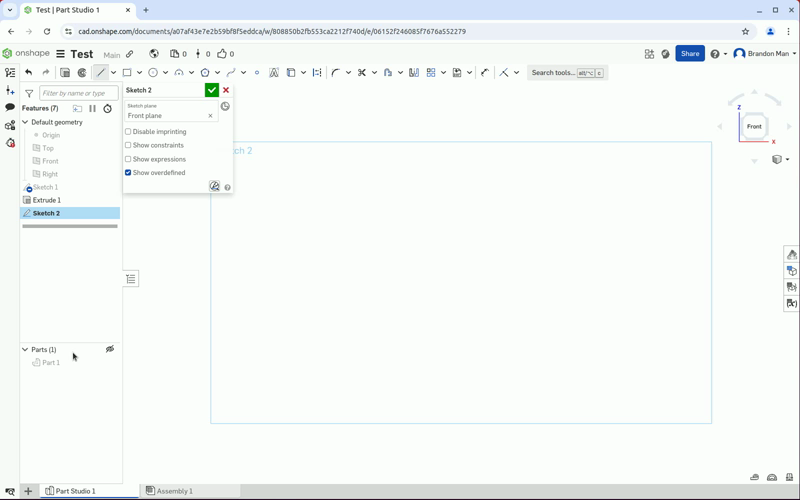
mouse_move(423, 336)
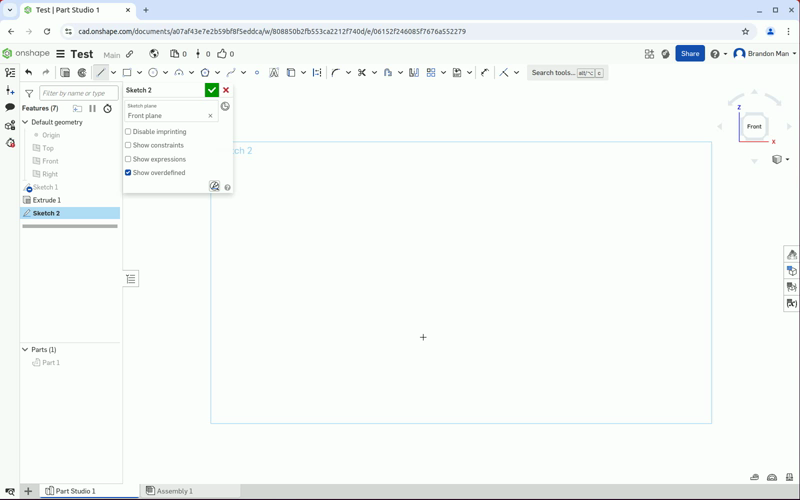
click(423, 336)
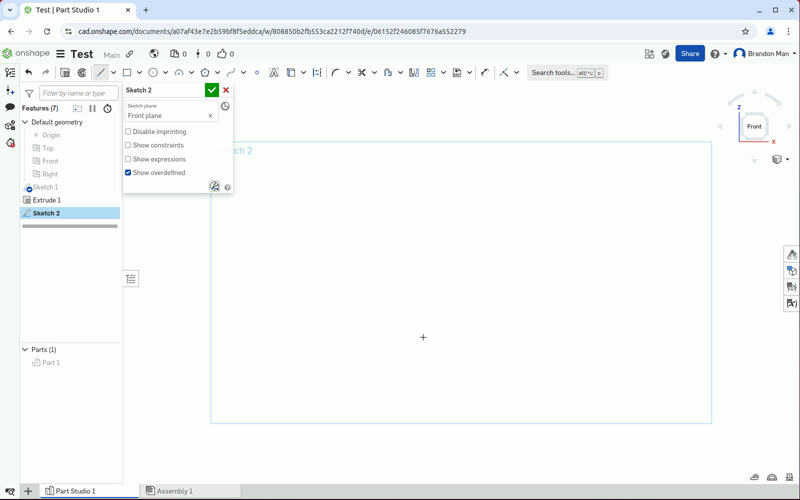
key_up(shift)
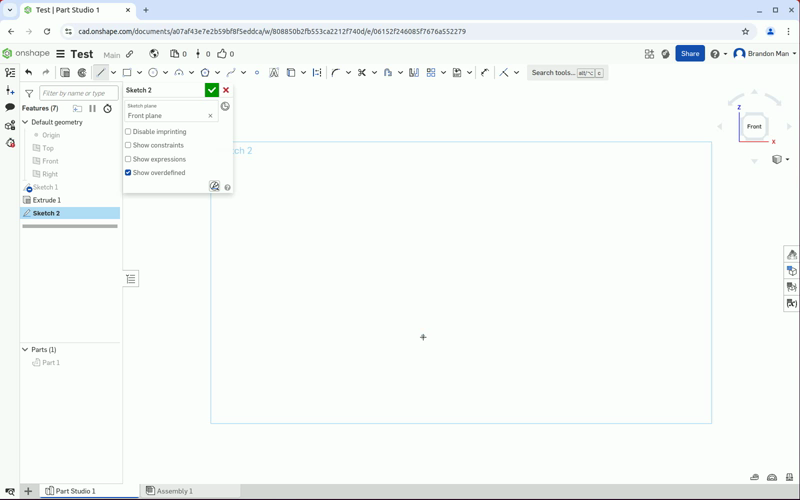
key_down(shift)
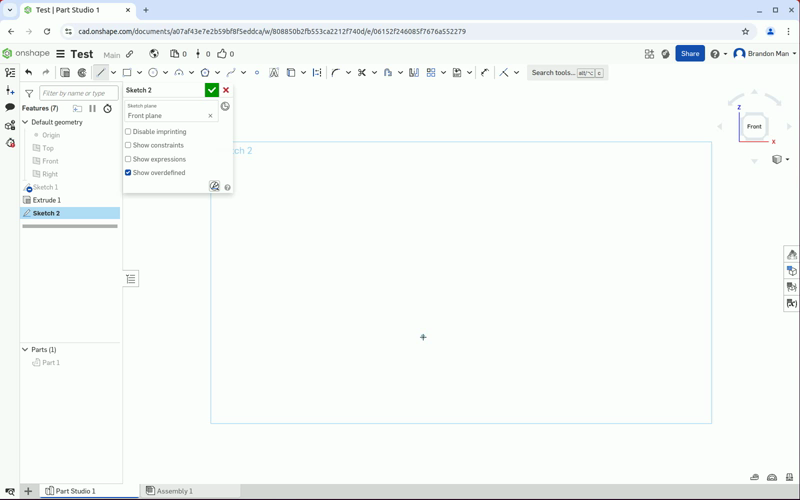
mouse_move(492, 336)
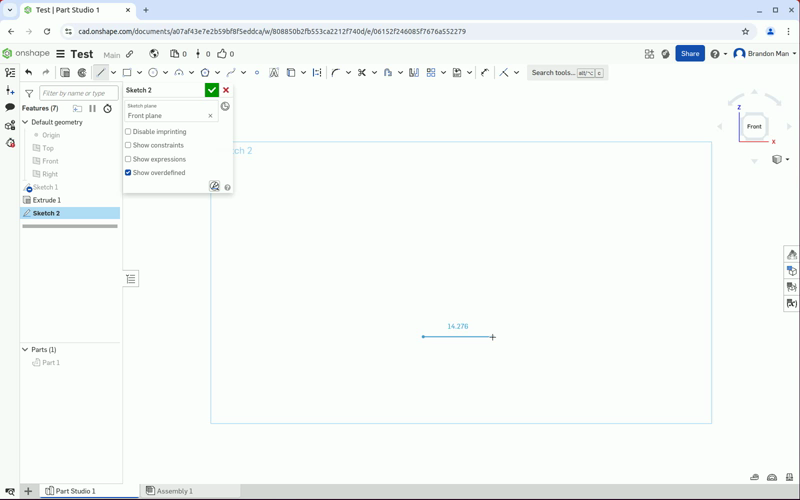
click(492, 336)
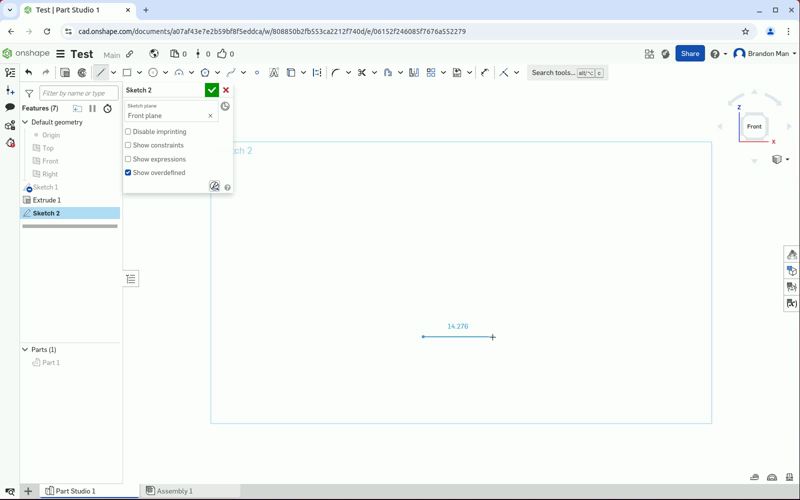
key_up(shift)
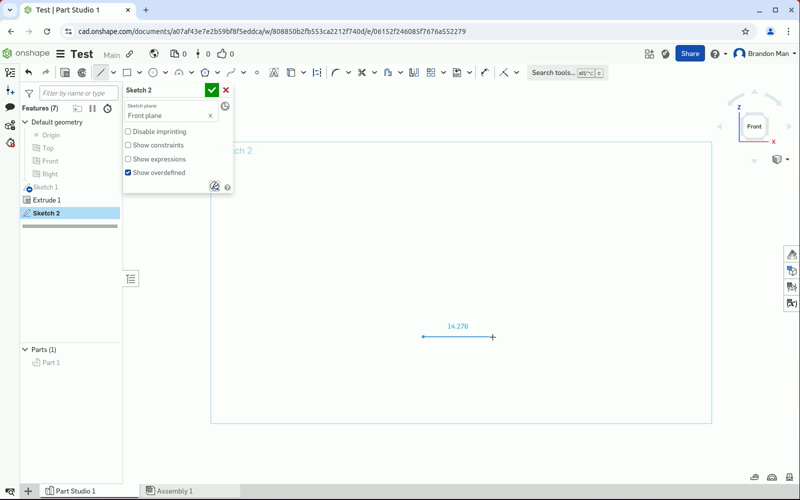
key_down(shift)
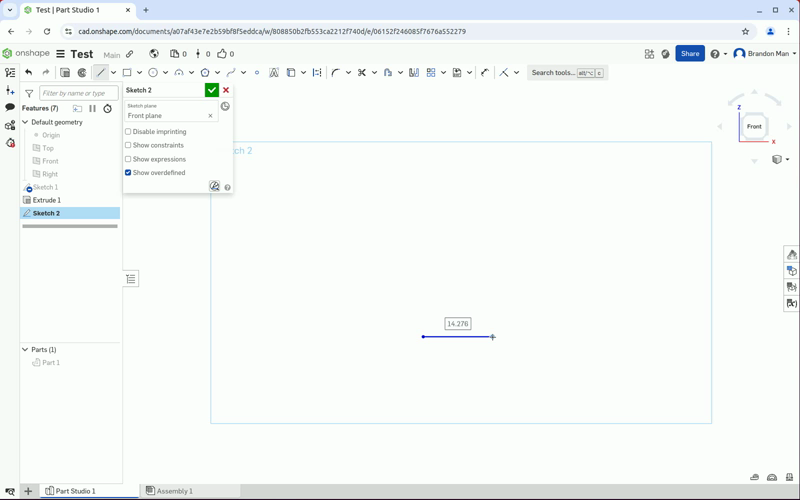
mouse_move(522, 336)
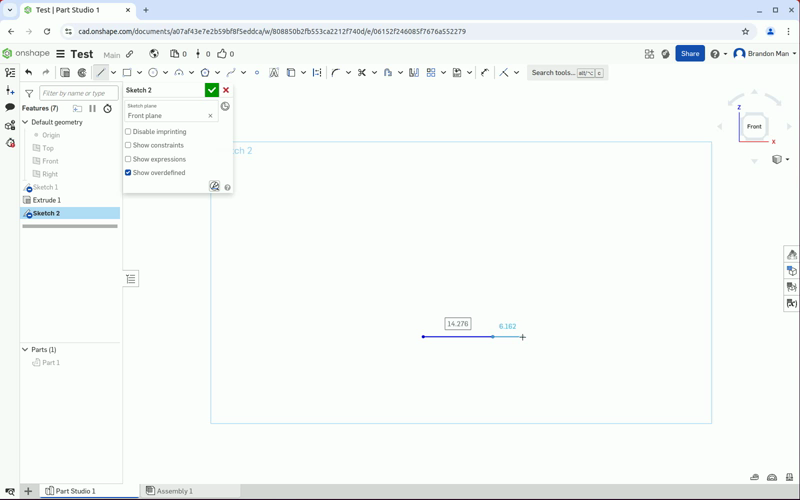
mouse_move(492, 322)
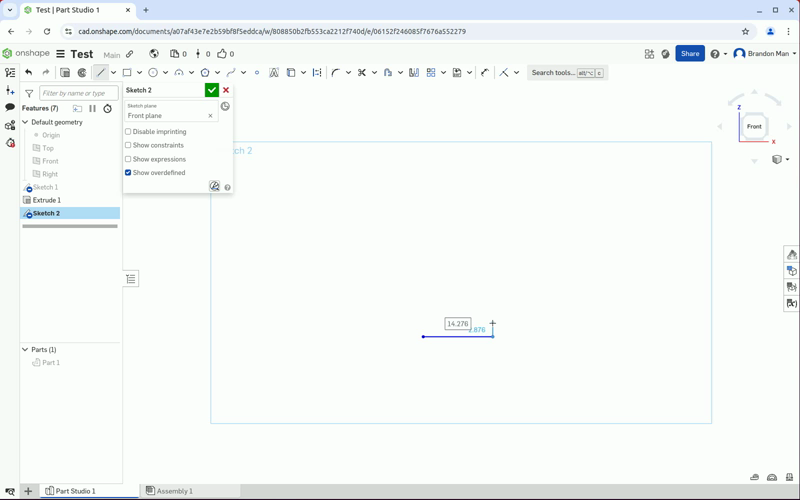
click(492, 322)
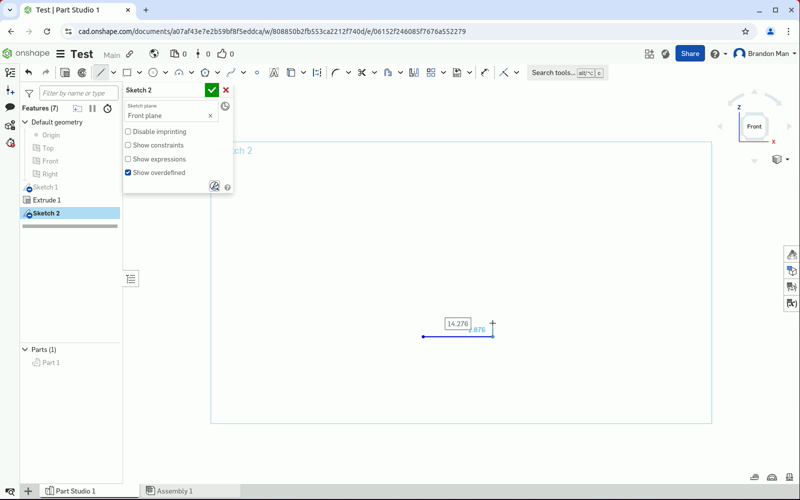
key_up(shift)
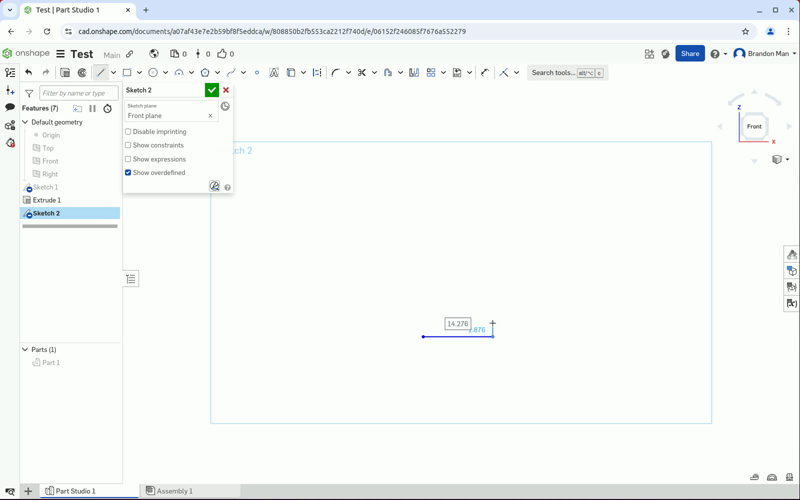
key_down(shift)
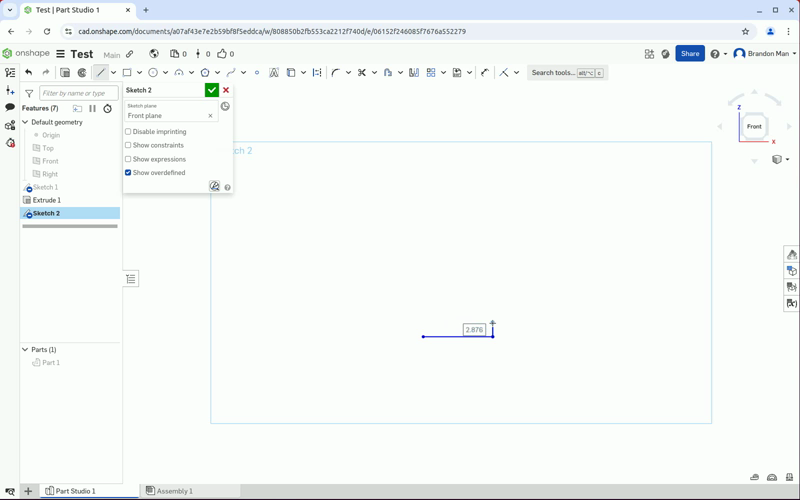
mouse_move(423, 322)
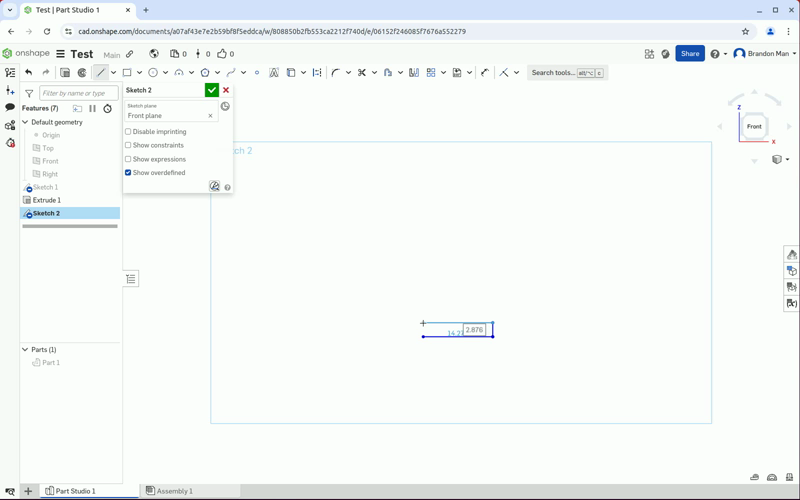
click(423, 322)
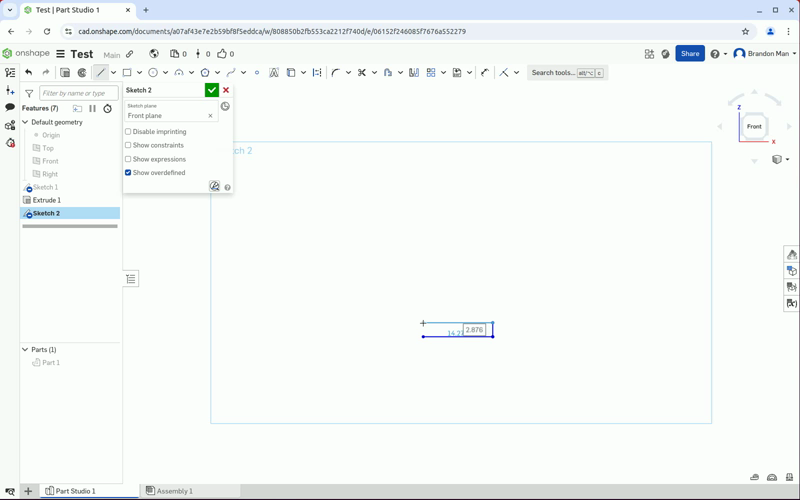
key_up(shift)
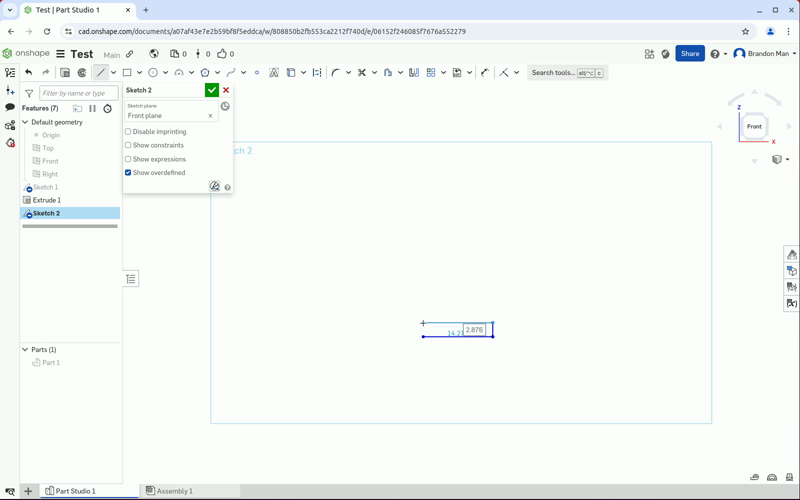
mouse_move(453, 322)
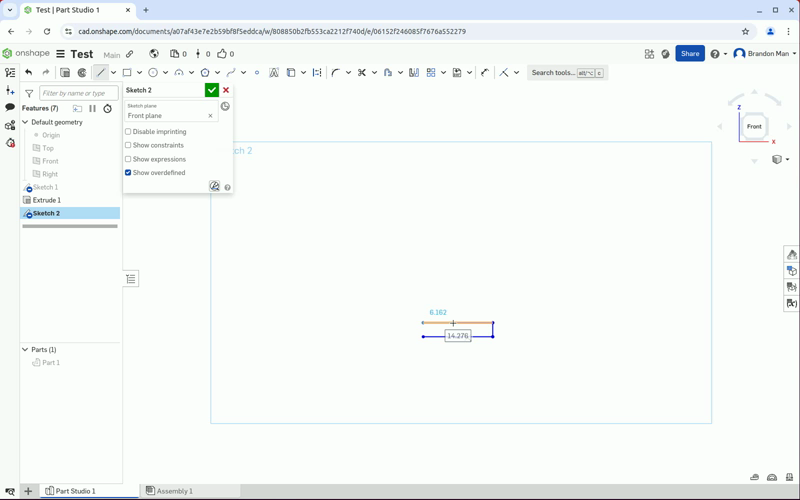
key_down(shift)
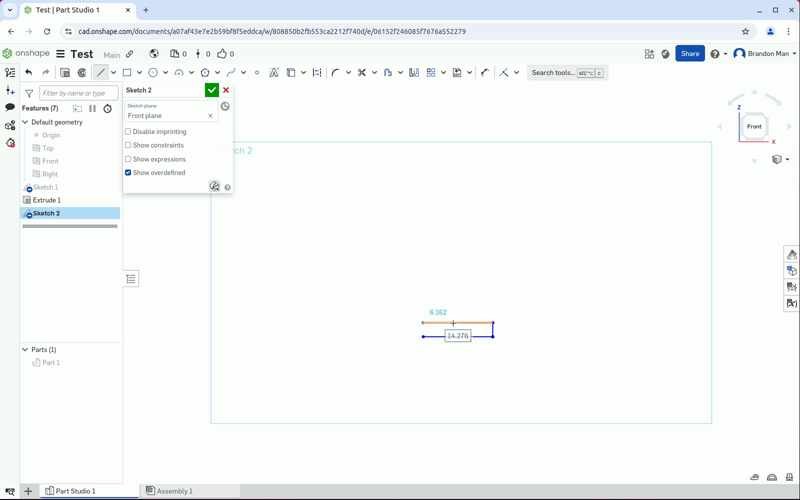
mouse_move(423, 336)
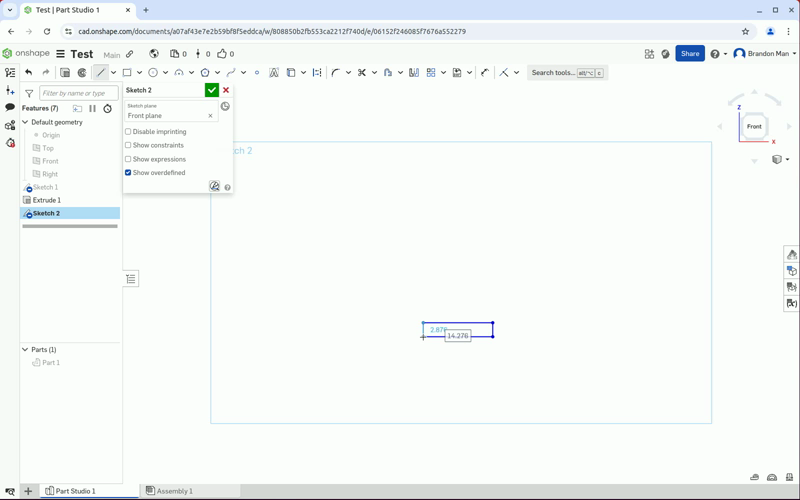
key_up(shift)
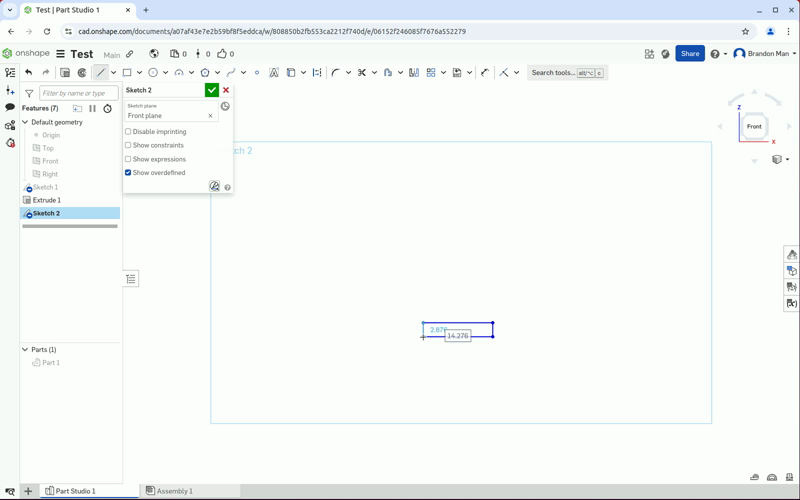
click(423, 336)
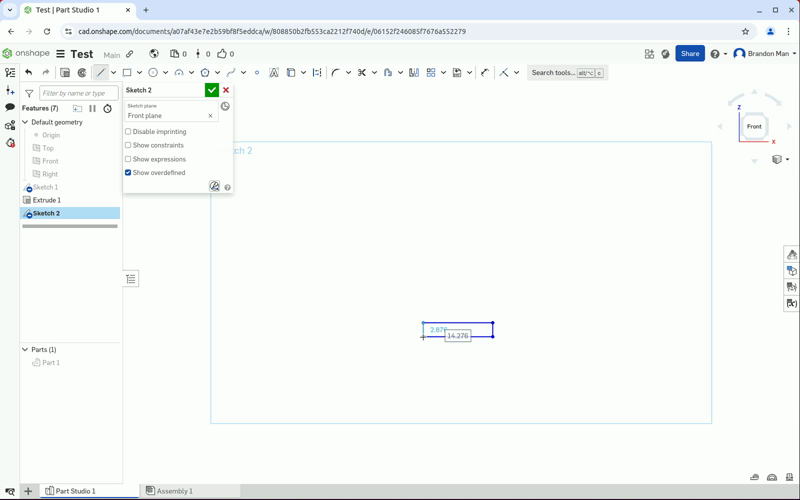
key(esc)
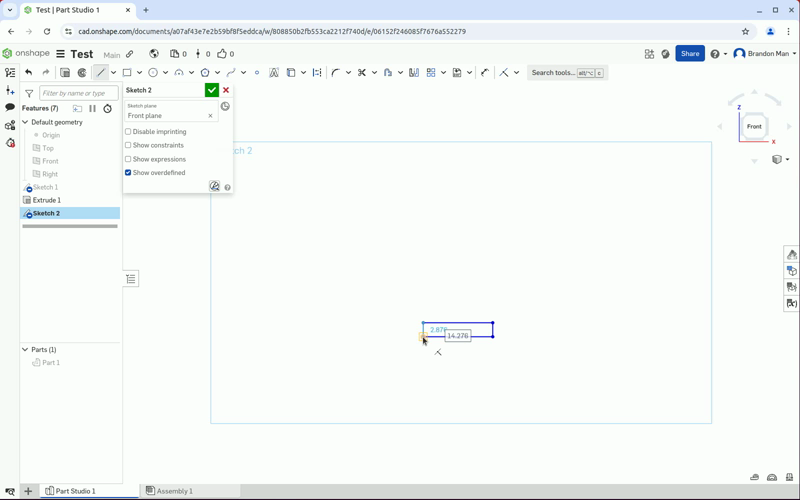
mouse_move(426, 328)
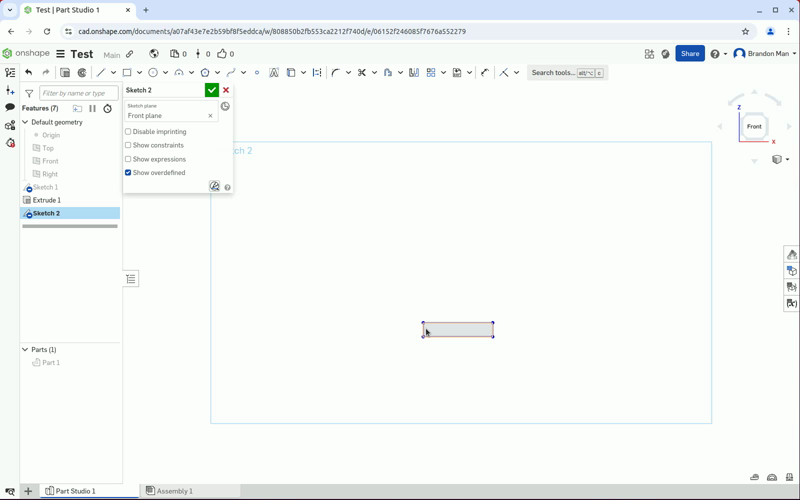
scroll(6)
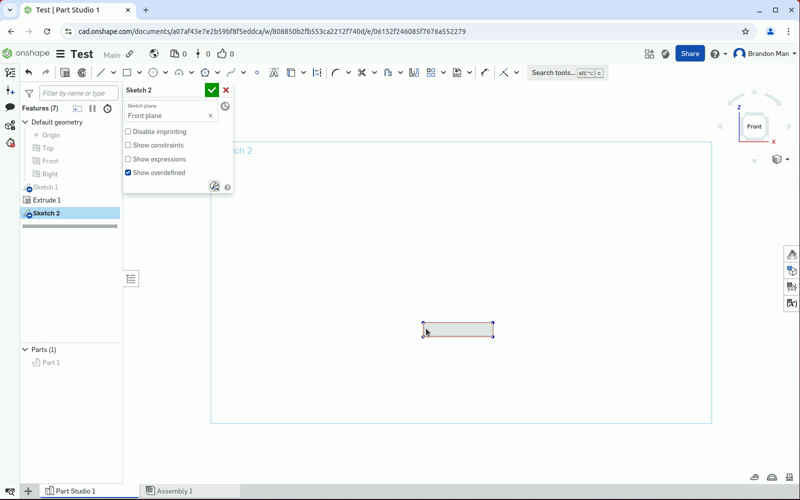
scroll(6)
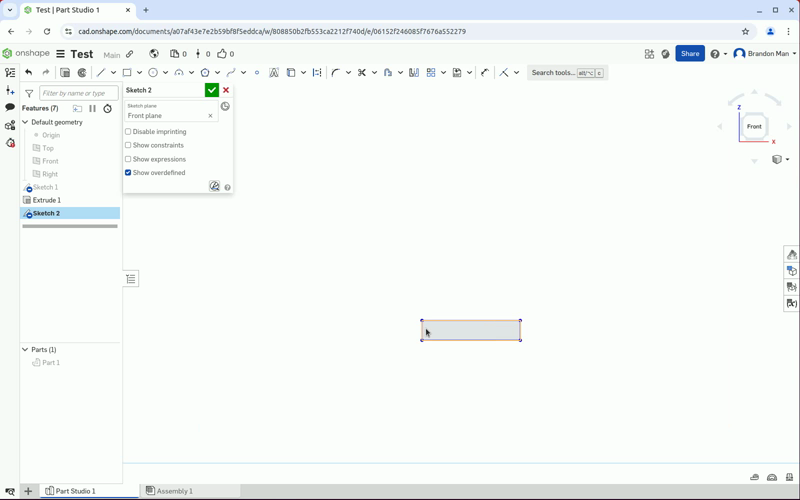
scroll(6)
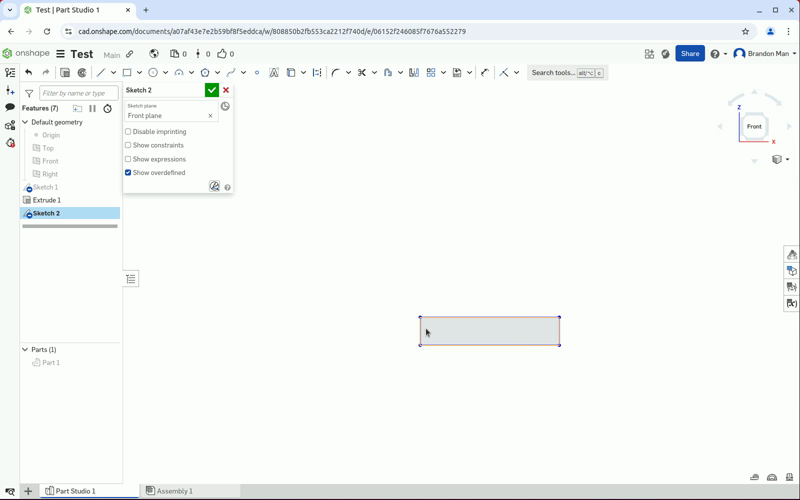
scroll(6)
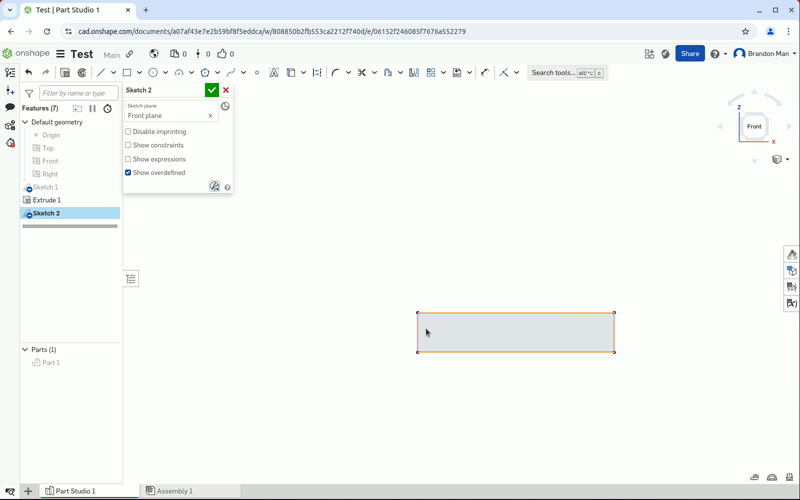
scroll(6)
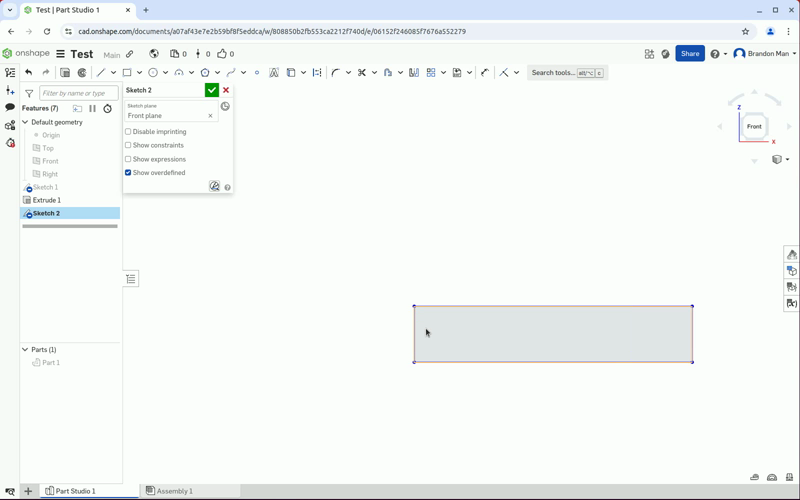
scroll(6)
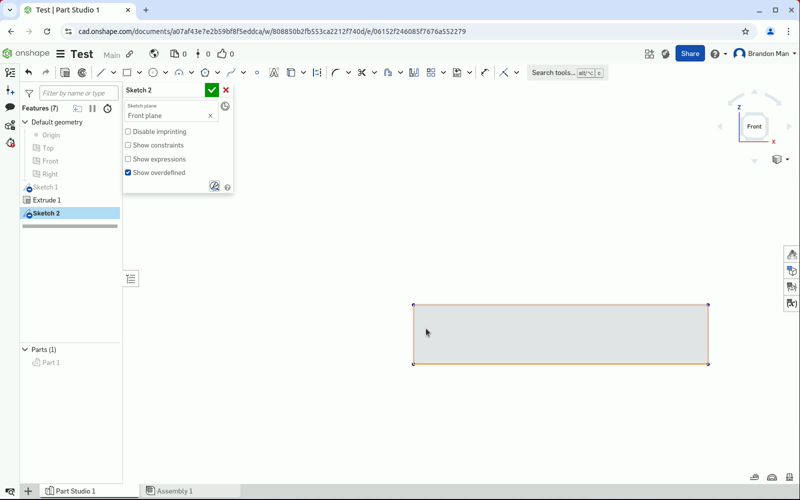
scroll(6)
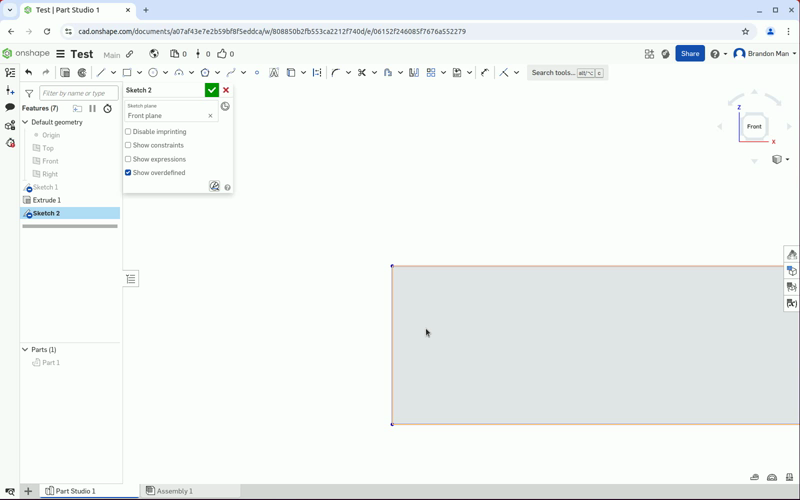
click(426, 328)
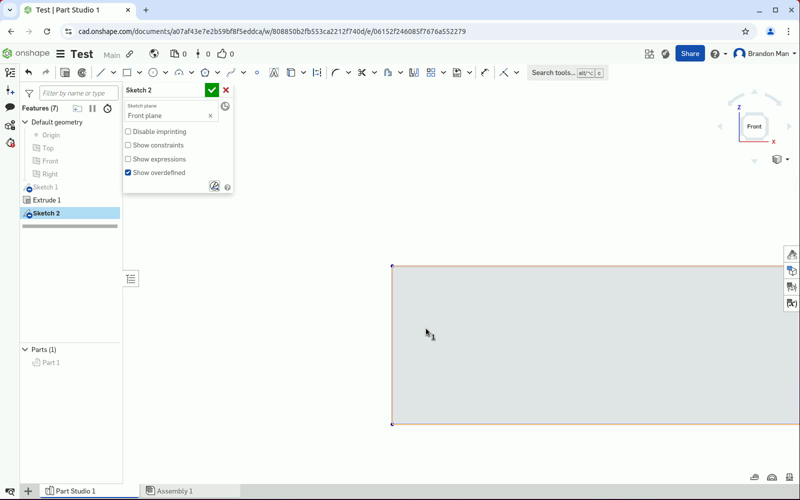
scroll(-6)
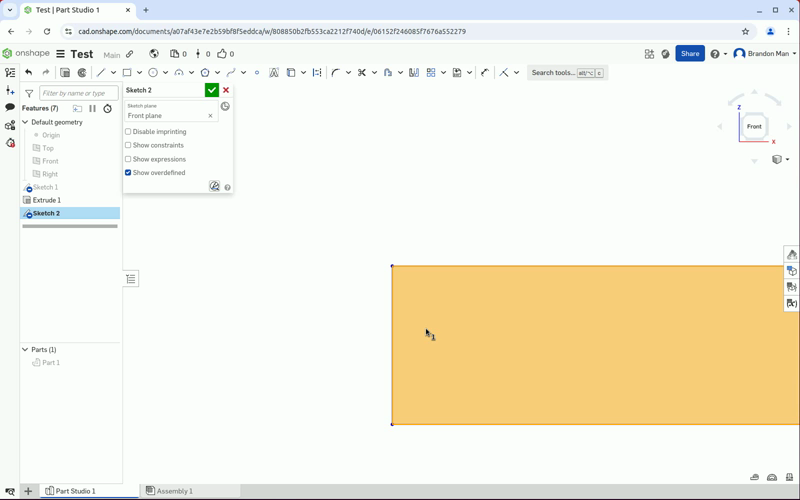
scroll(-6)
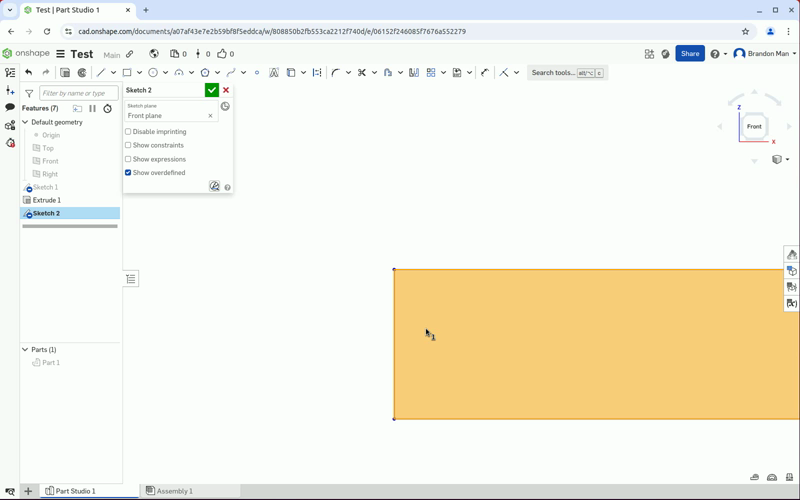
scroll(-6)
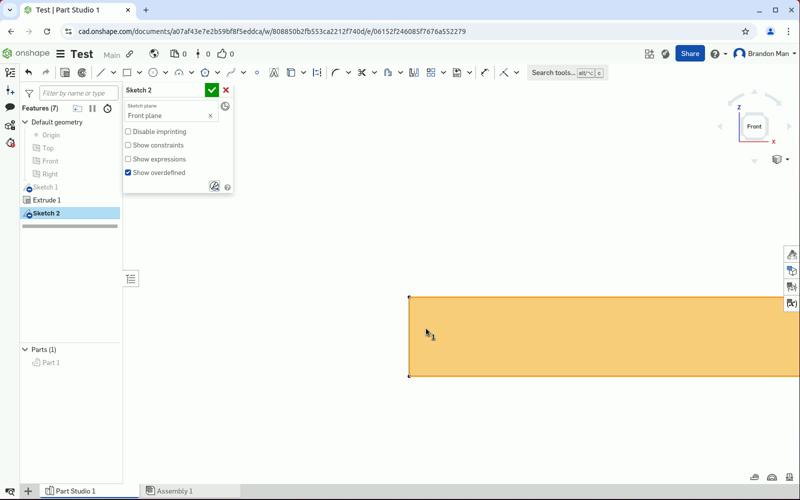
scroll(-6)
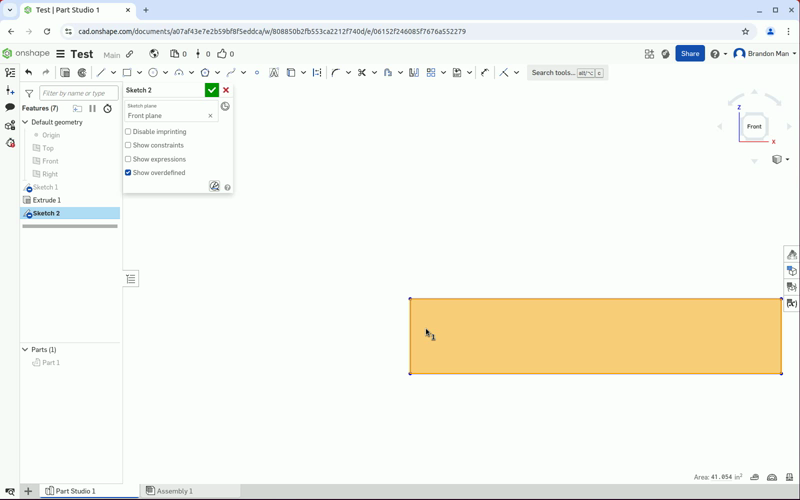
scroll(-6)
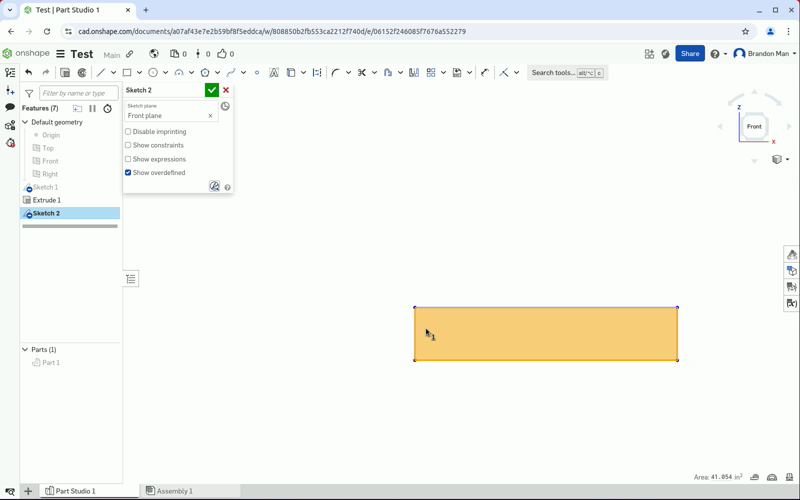
scroll(-6)
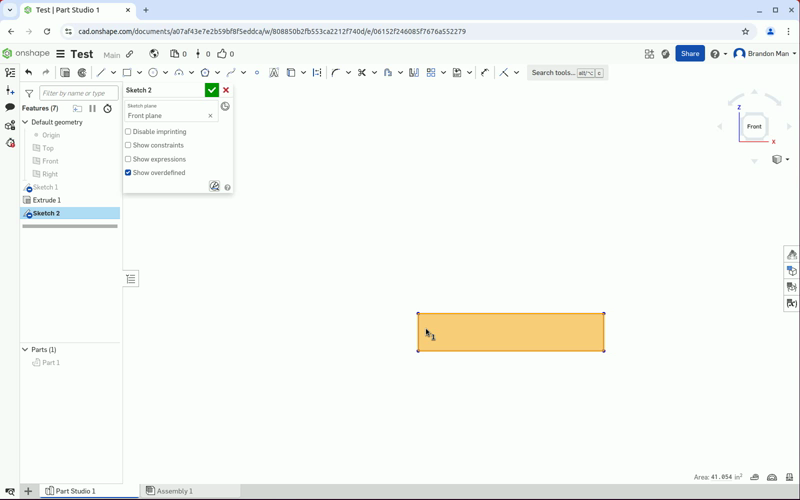
scroll(-6)
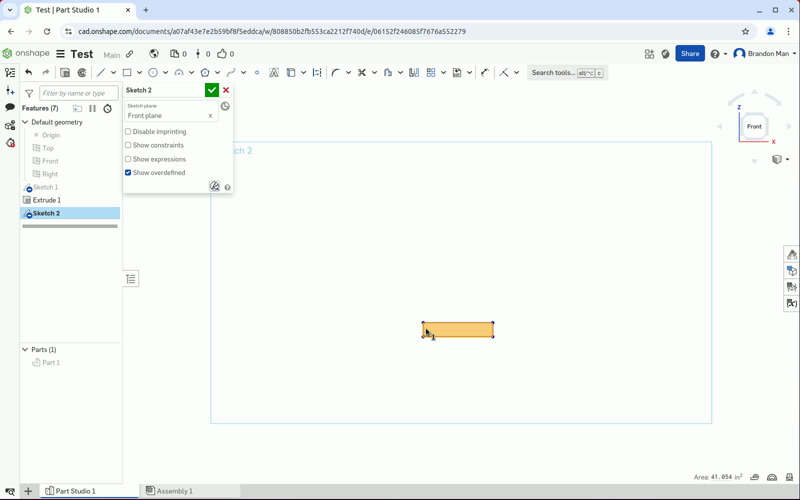
mouse_move(73, 352)
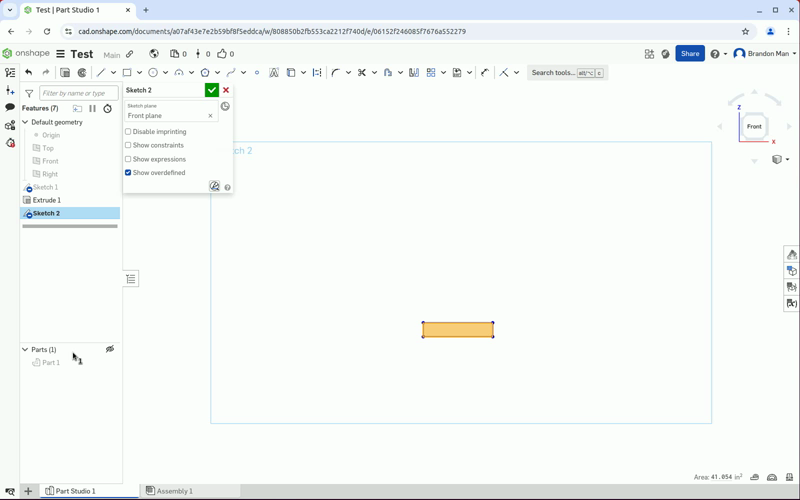
key(shift+y)
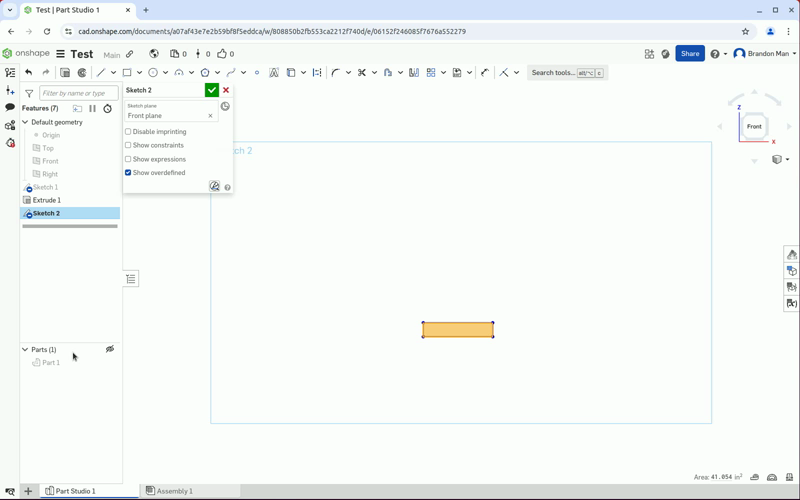
key(shift+e)
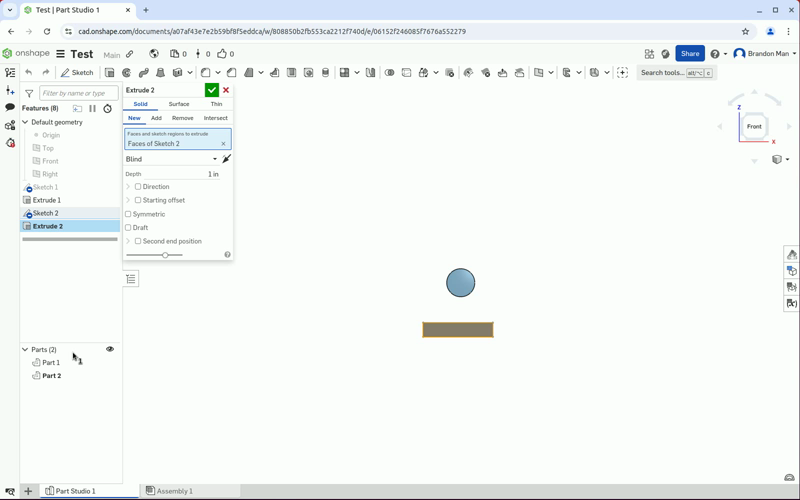
mouse_move(143, 106)
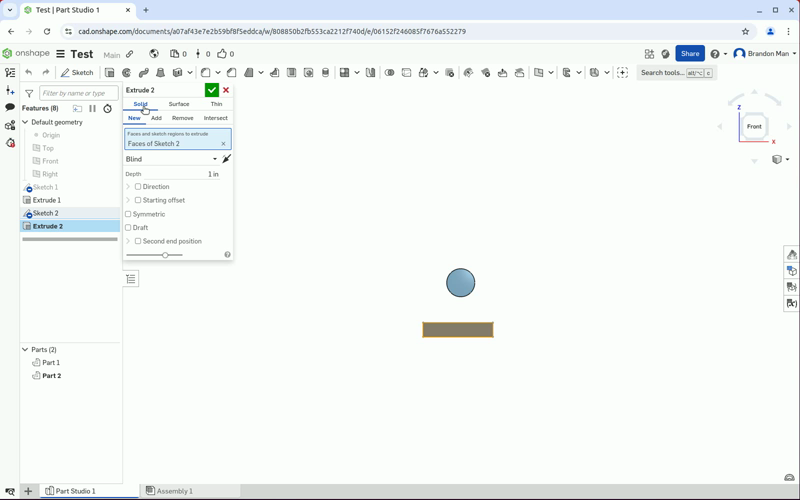
click(143, 106)
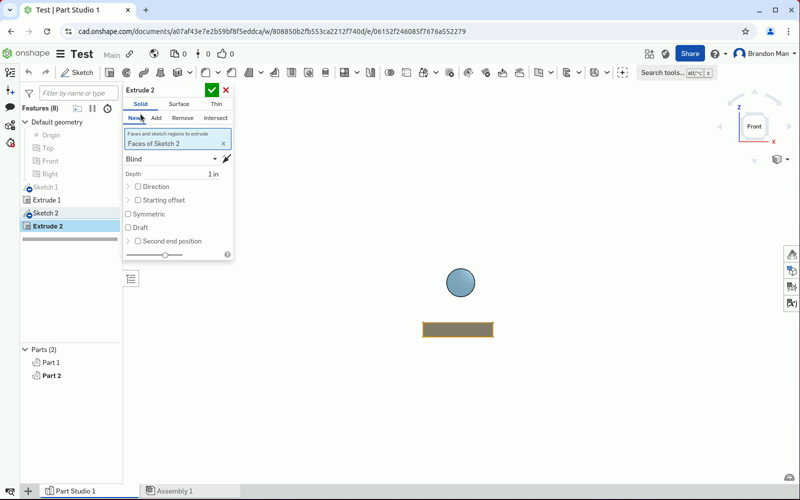
mouse_move(137, 120)
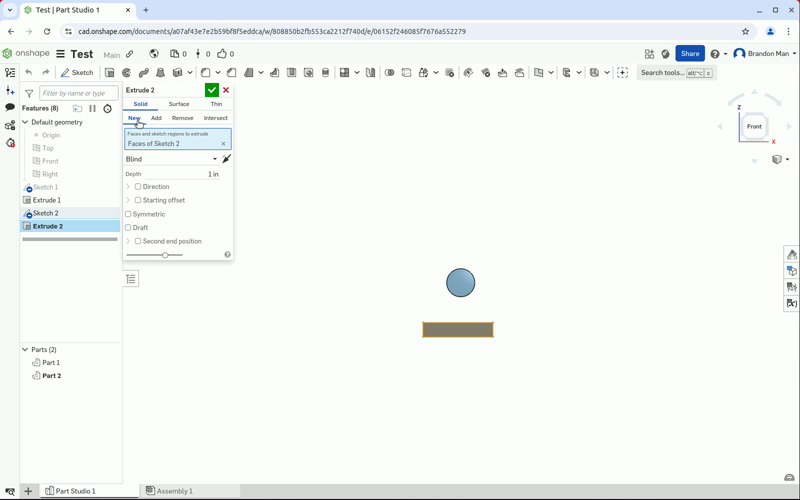
click(137, 120)
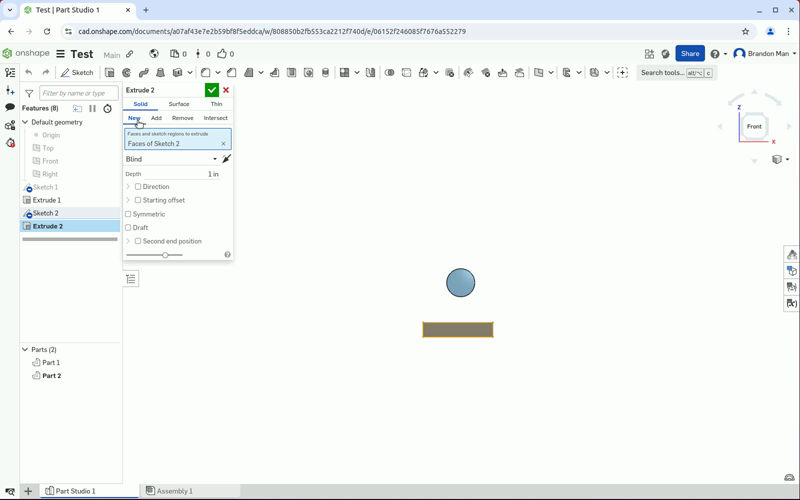
key(tab, 4)
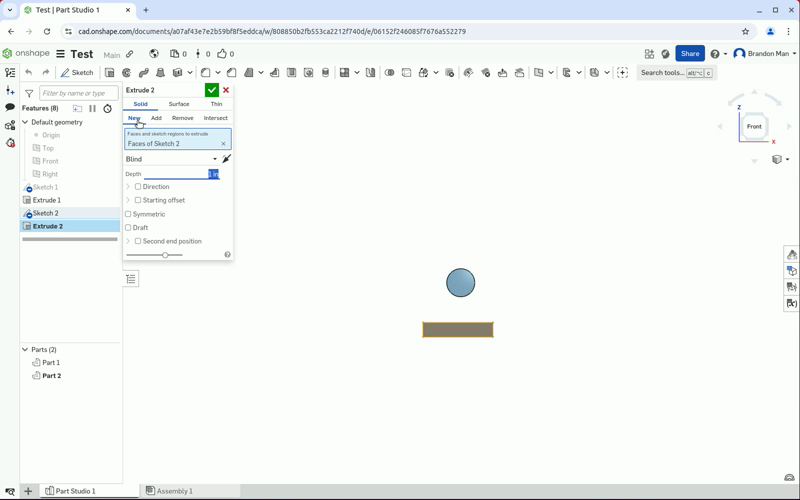
text(2.889)
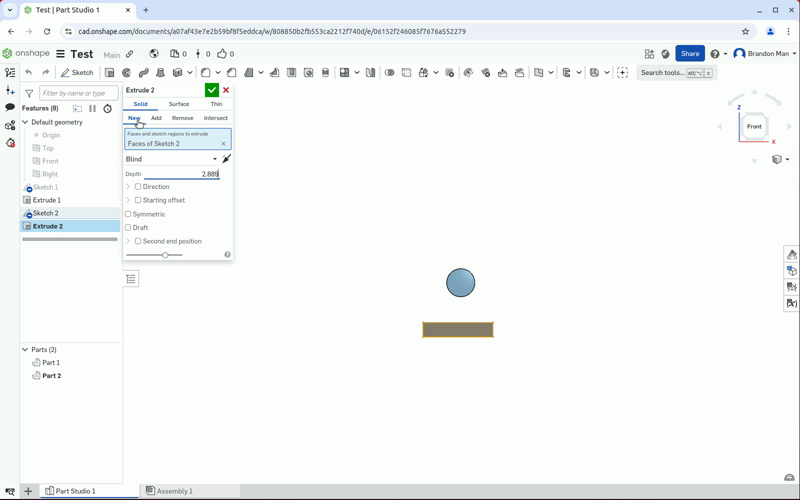
key(enter)
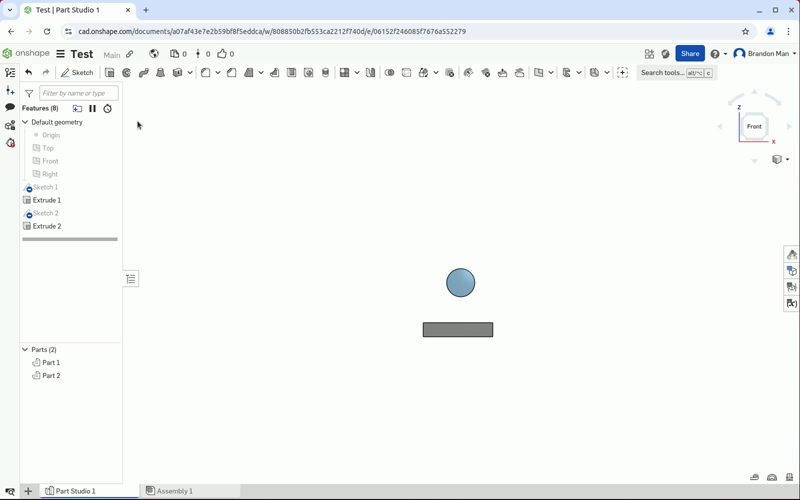
key(shift+h)
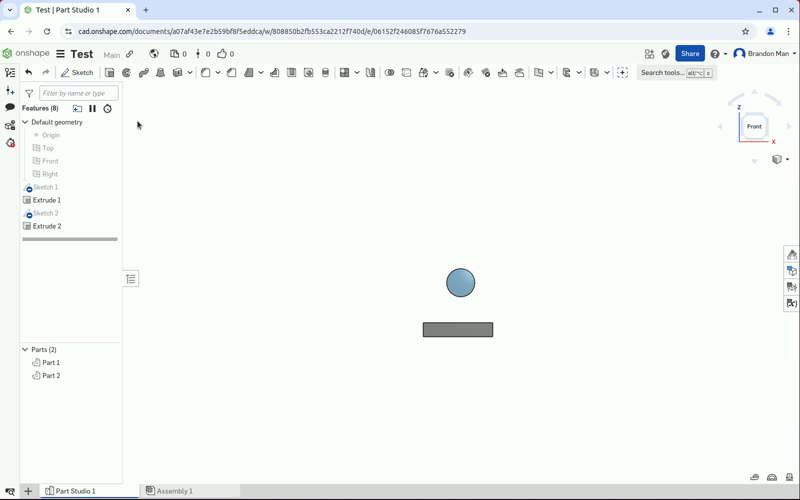
key(shift+h)
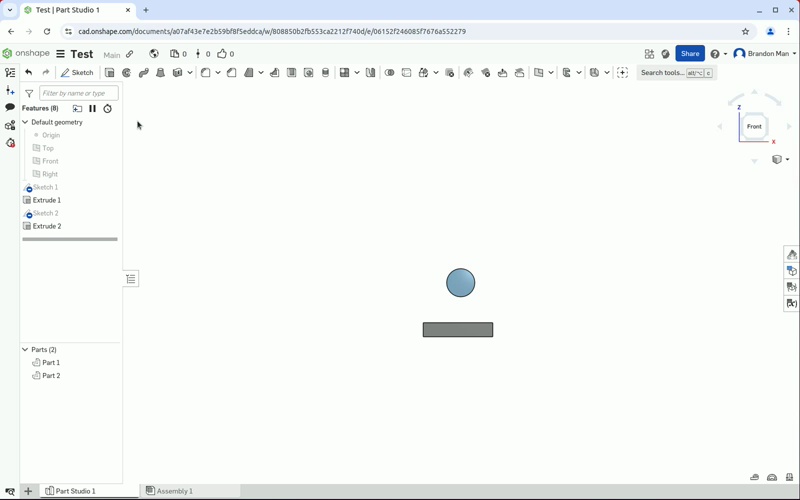
mouse_move(73, 189)
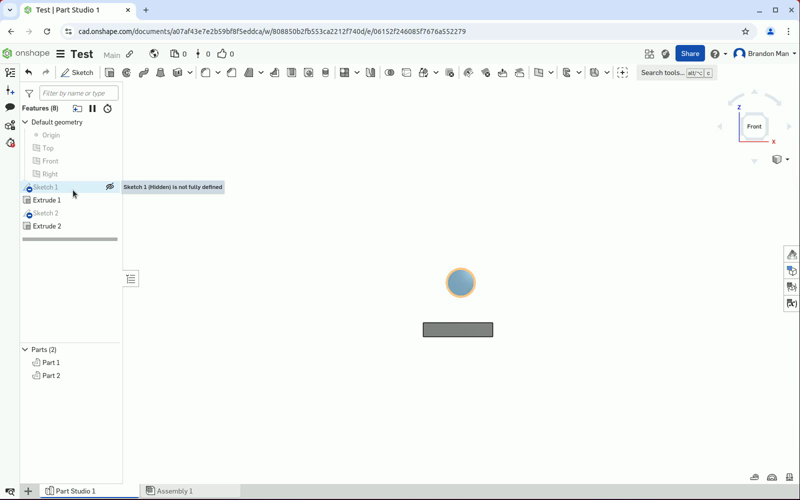
click(73, 189)
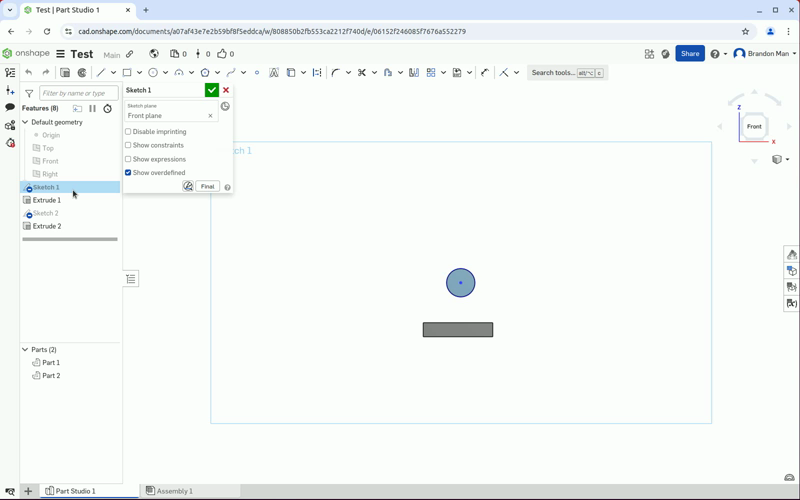
mouse_move(229, 92)
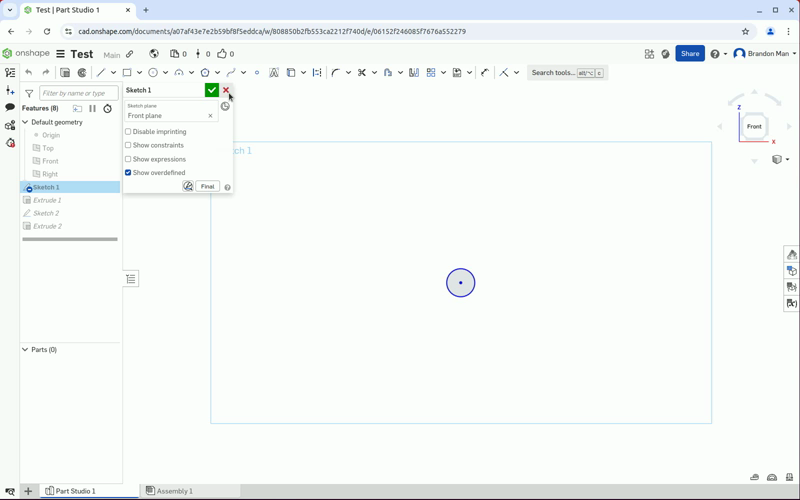
click(229, 92)
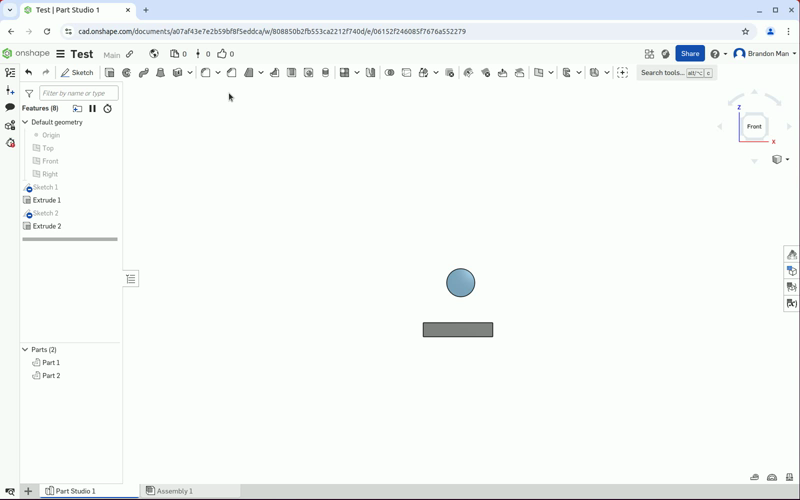
mouse_move(541, 75)
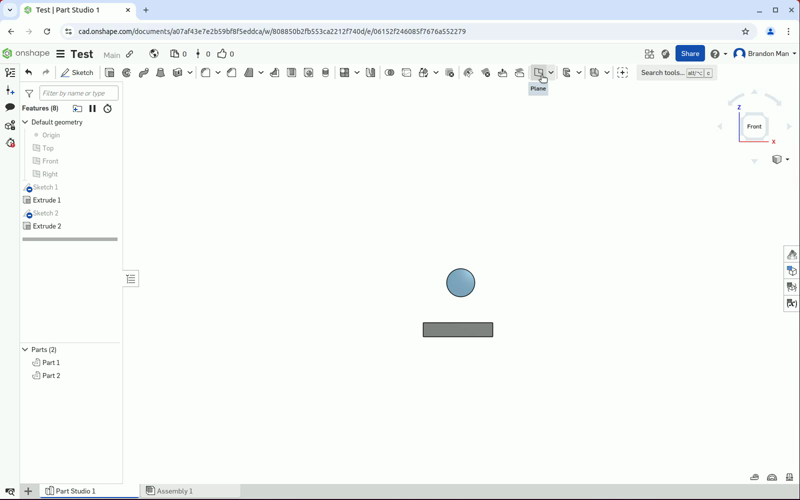
click(541, 75)
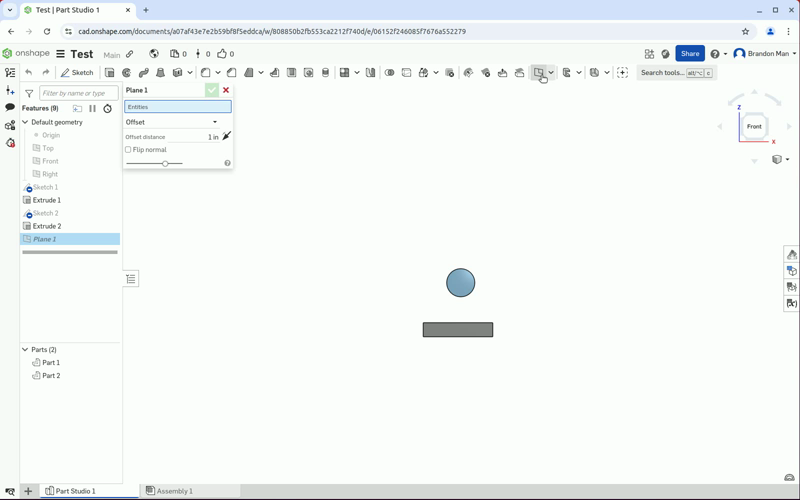
mouse_move(73, 163)
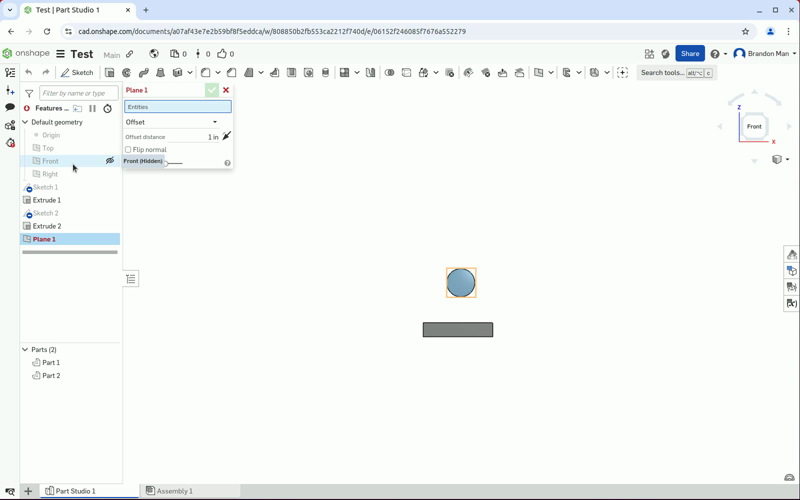
click(73, 163)
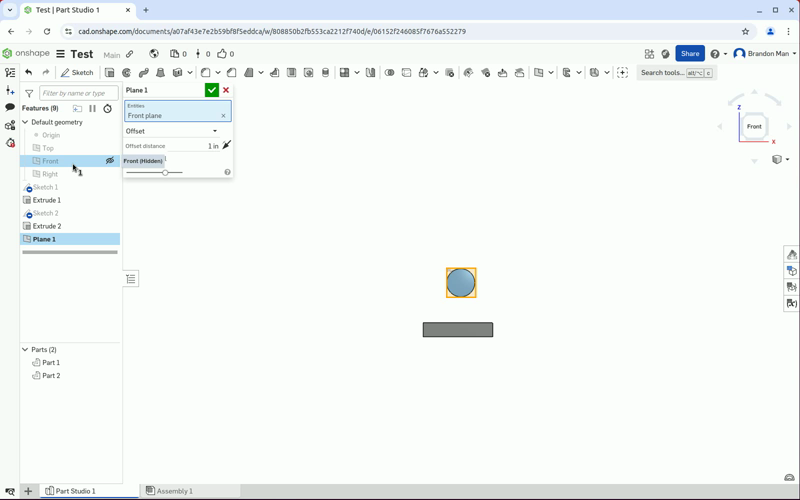
key(tab, 2)
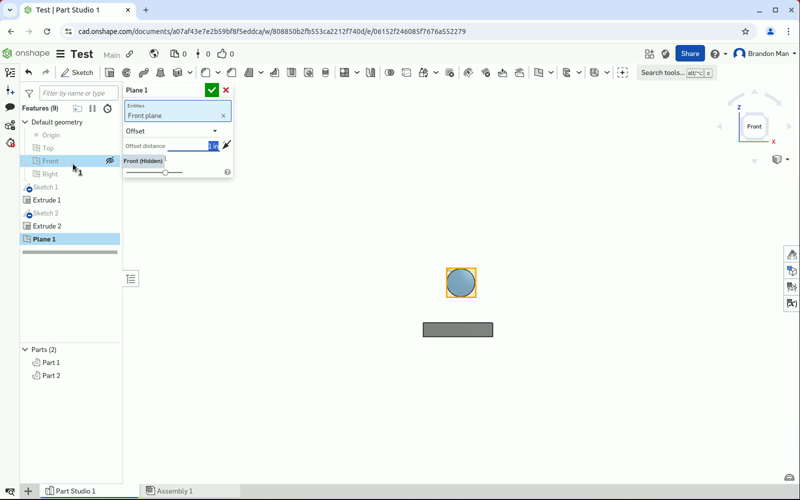
text(22.615)
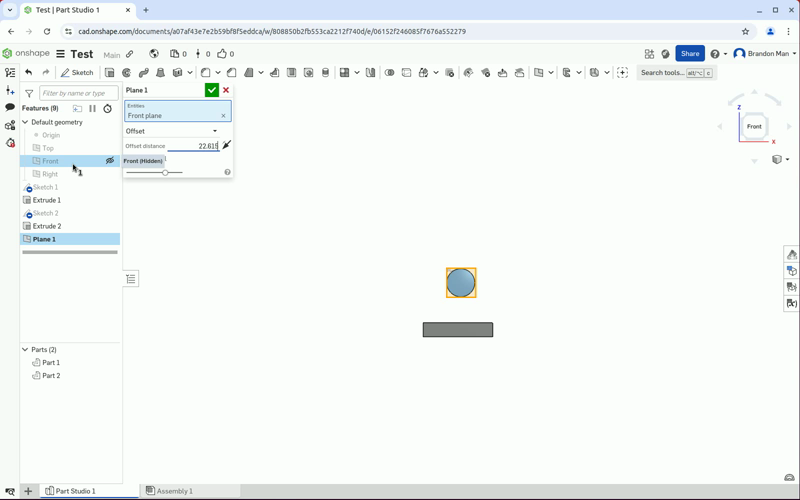
key(enter, 2)
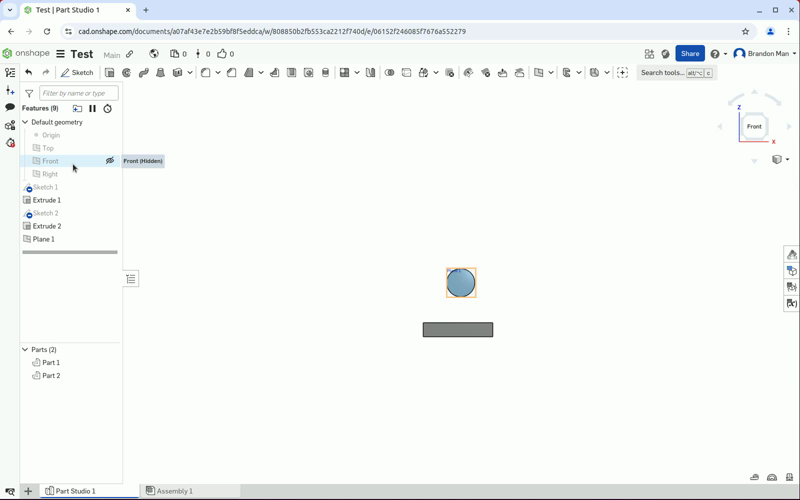
key(shift+s)
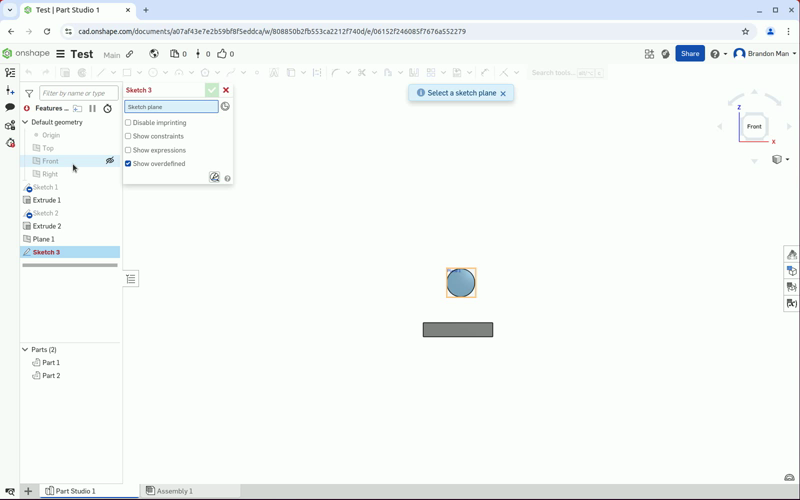
mouse_move(73, 241)
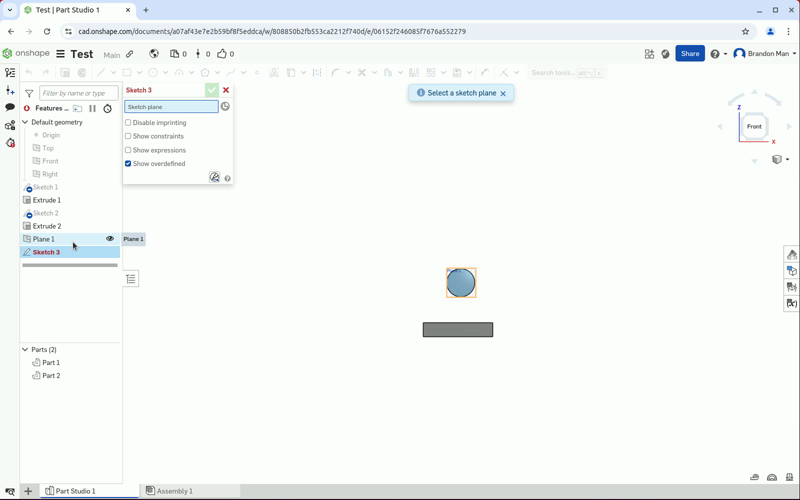
click(73, 241)
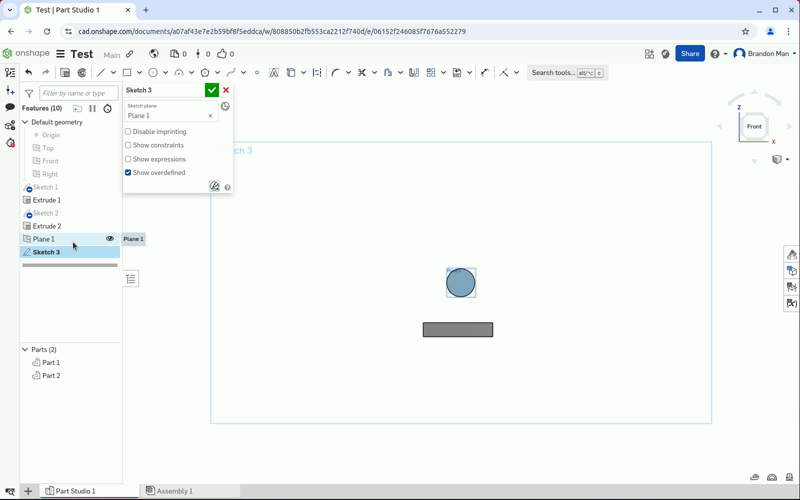
mouse_move(73, 352)
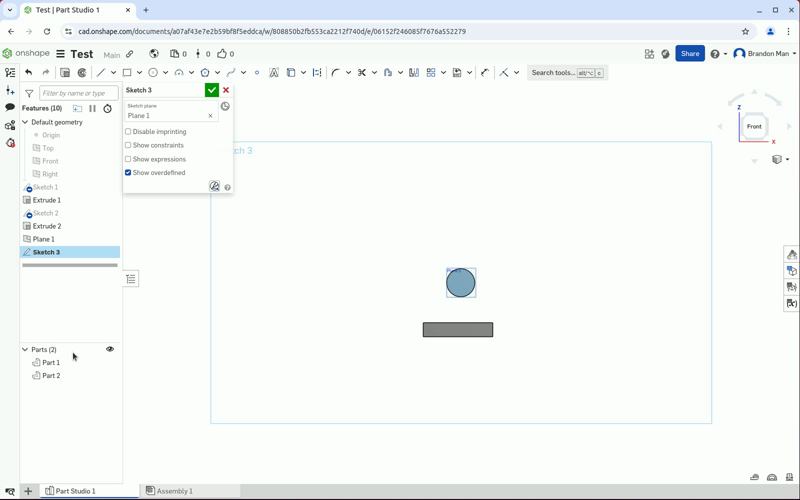
key(y)
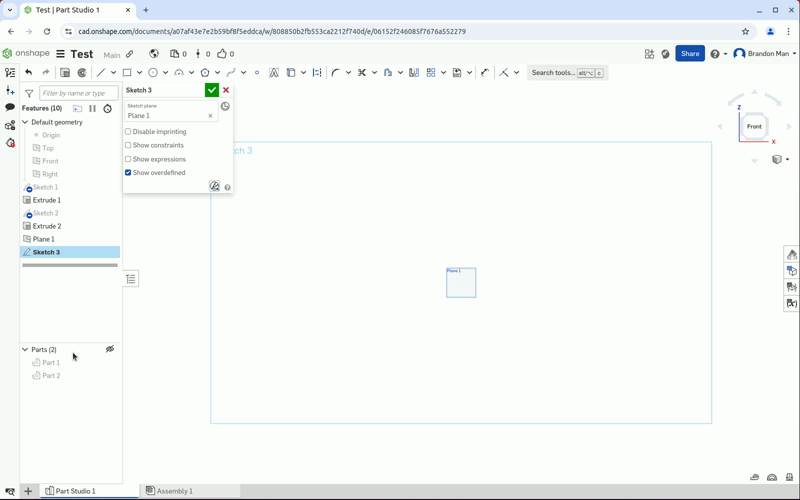
key(a)
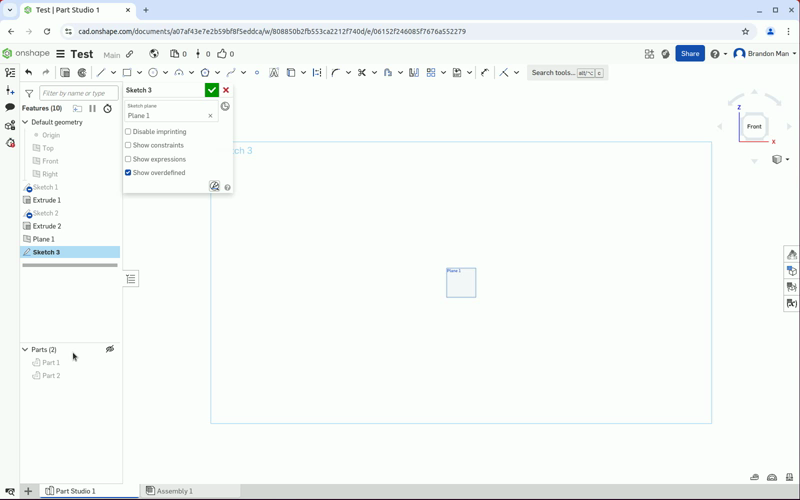
key_down(shift)
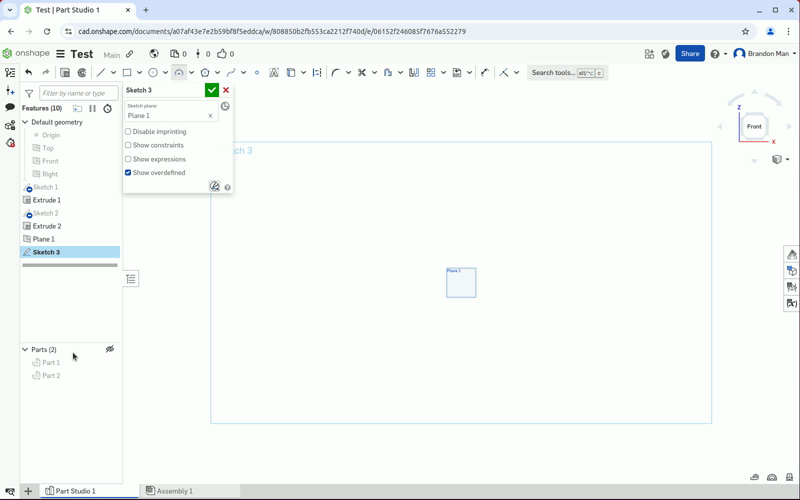
mouse_move(473, 276)
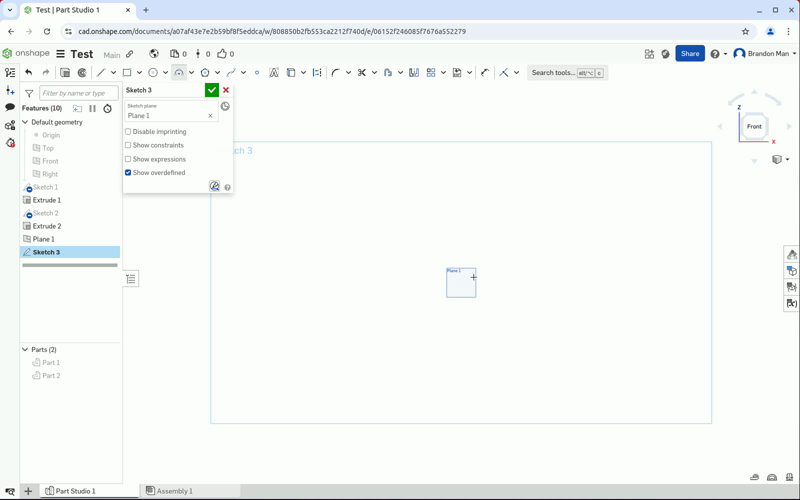
click(473, 276)
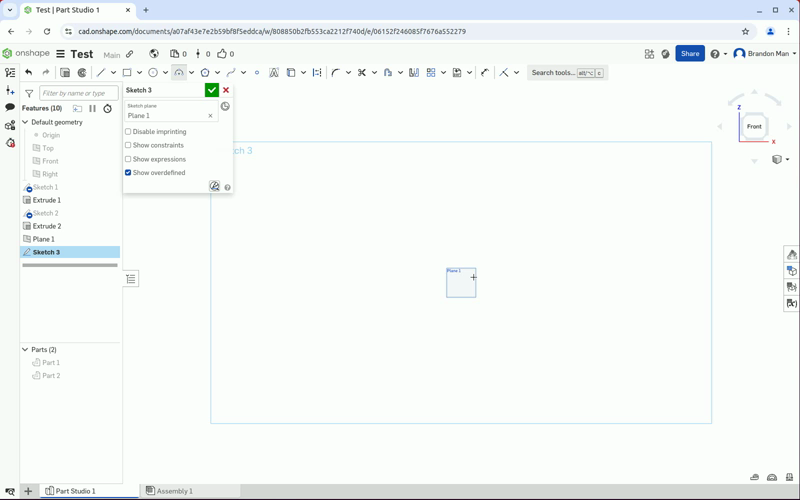
key_up(shift)
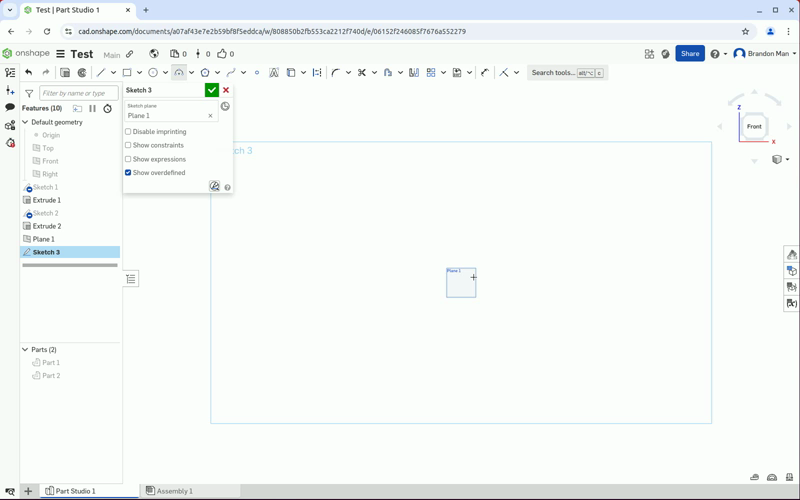
key_down(shift)
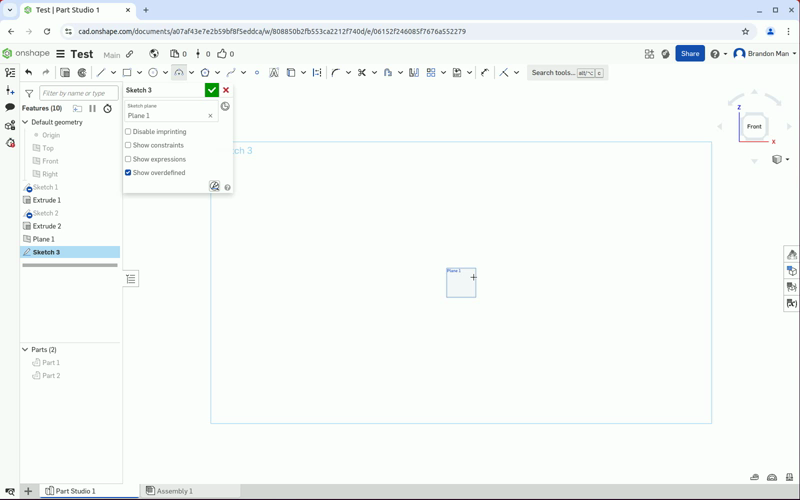
mouse_move(474, 282)
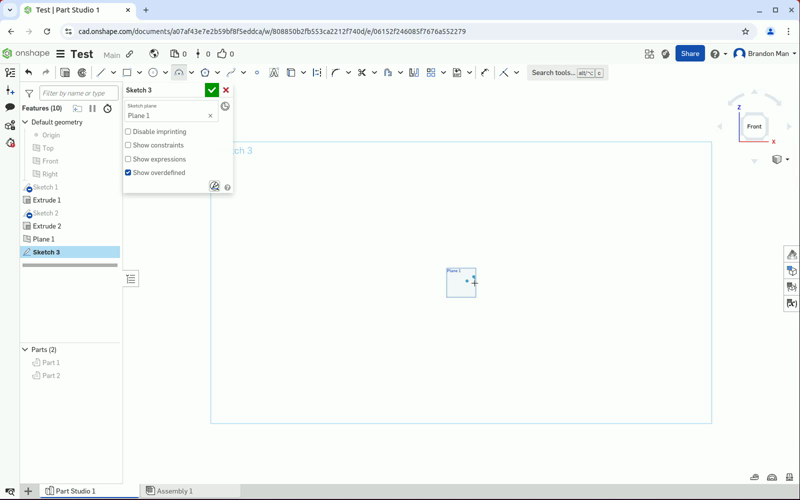
scroll(6)
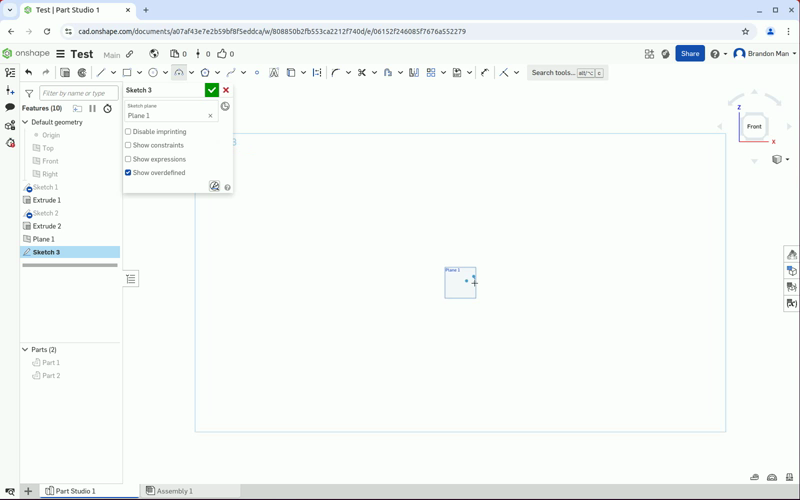
scroll(6)
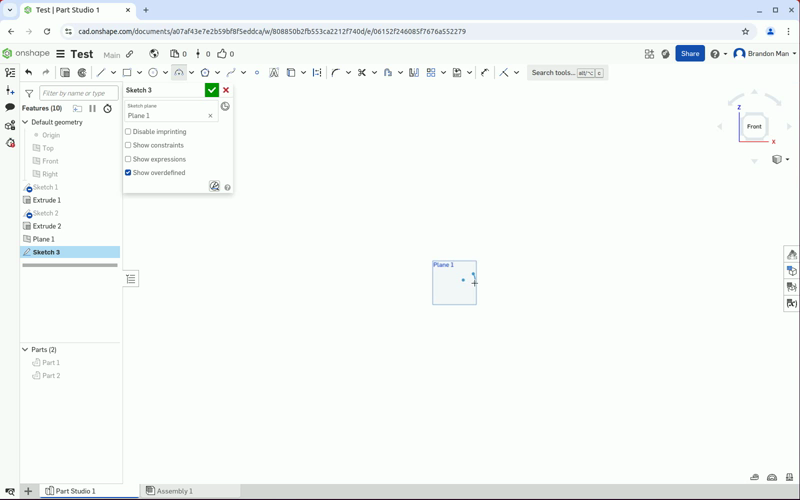
scroll(6)
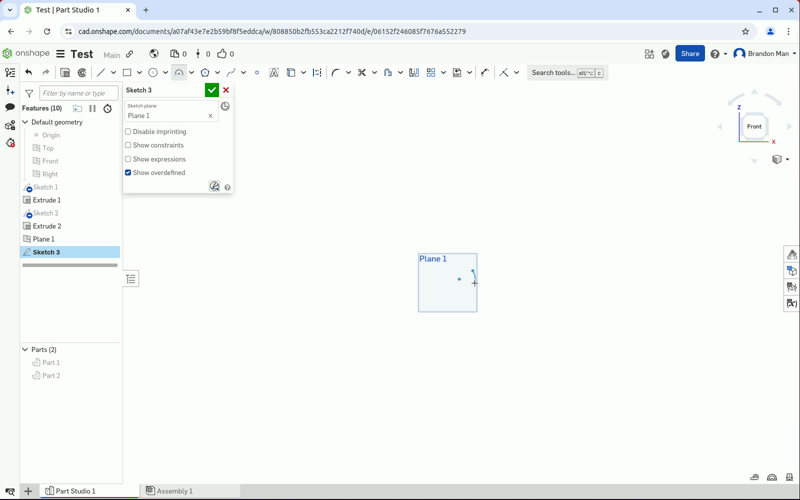
scroll(6)
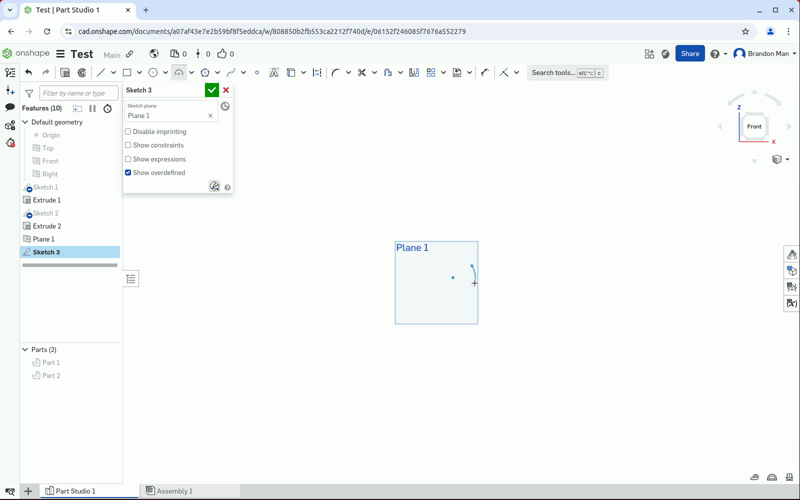
scroll(6)
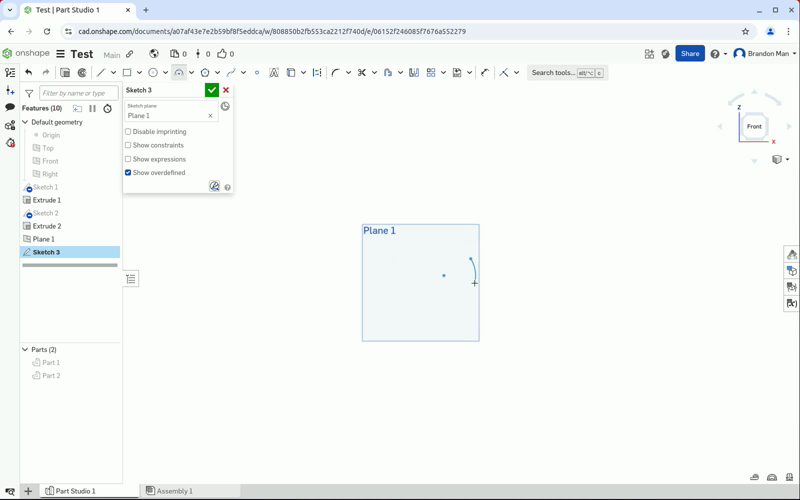
scroll(6)
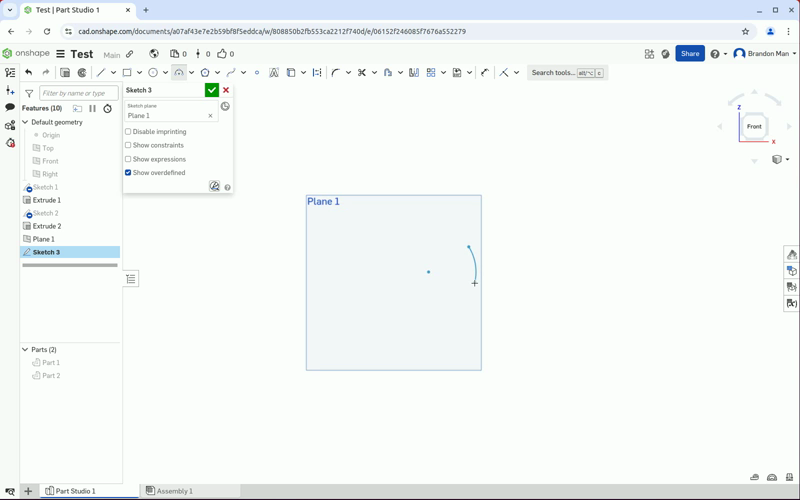
scroll(6)
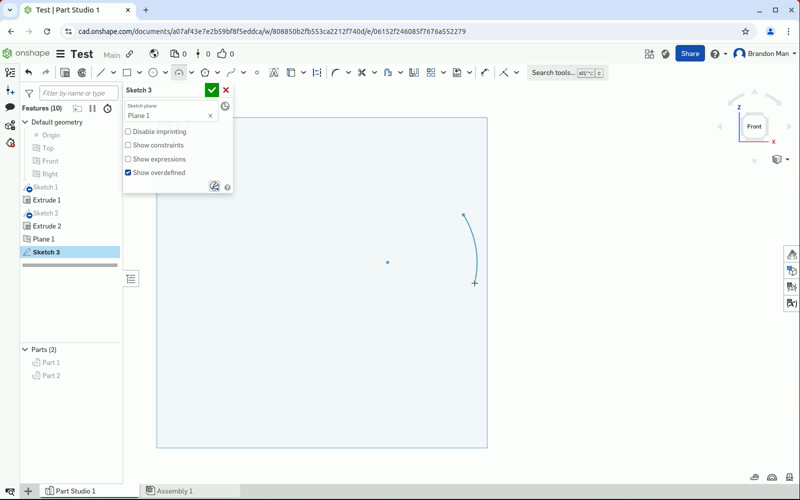
click(474, 282)
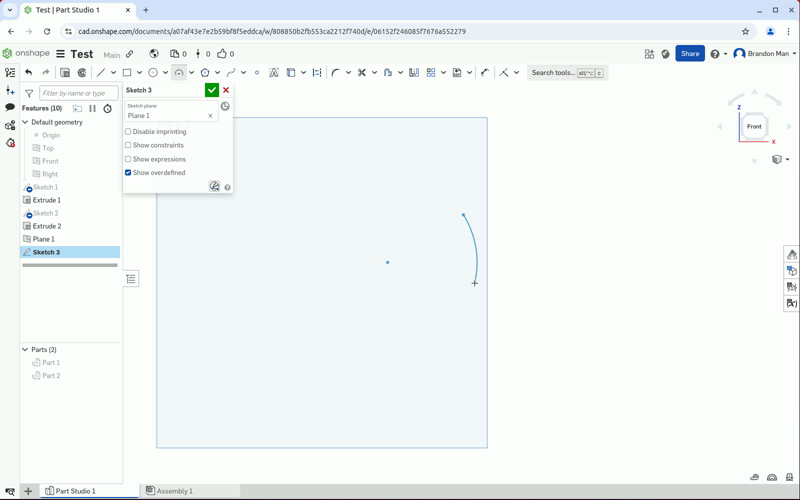
scroll(-6)
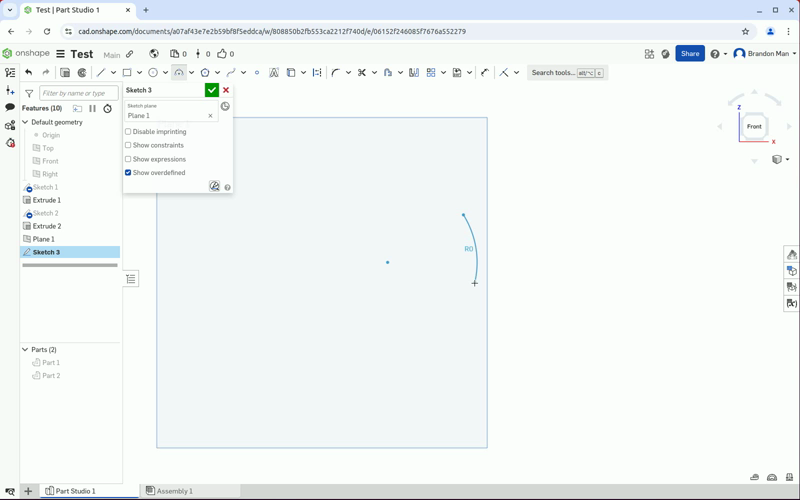
scroll(-6)
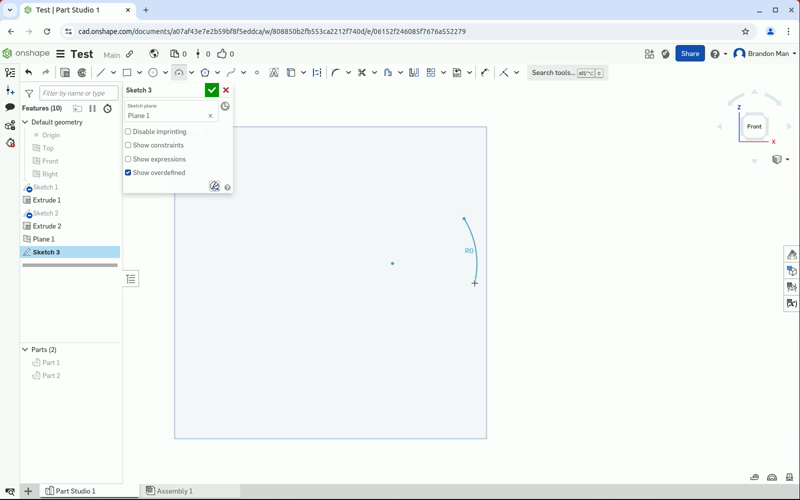
scroll(-6)
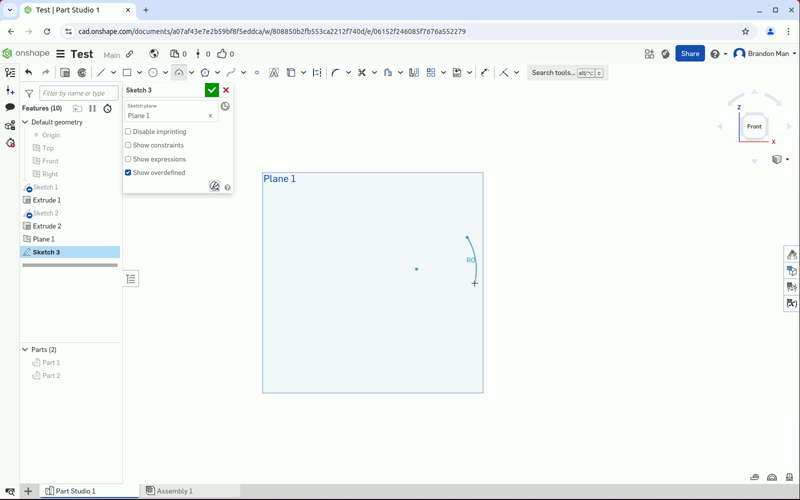
scroll(-6)
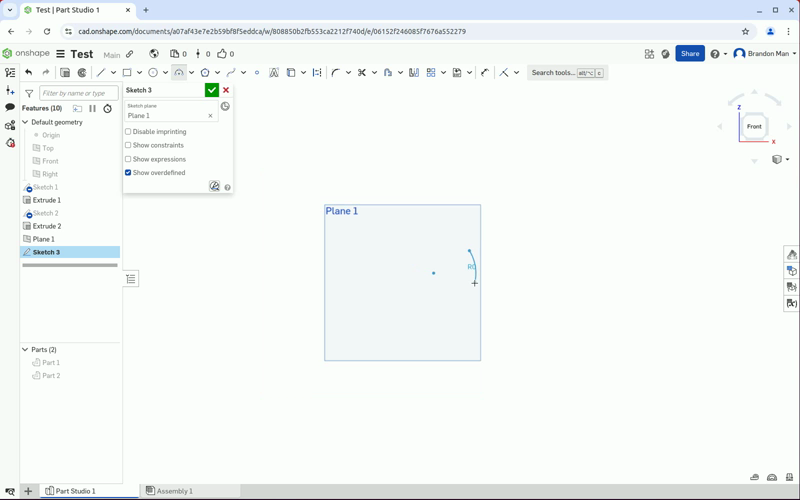
scroll(-6)
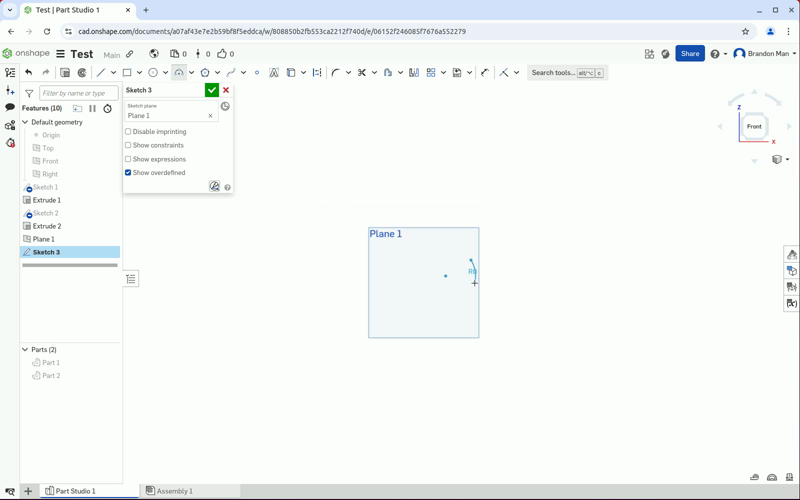
scroll(-6)
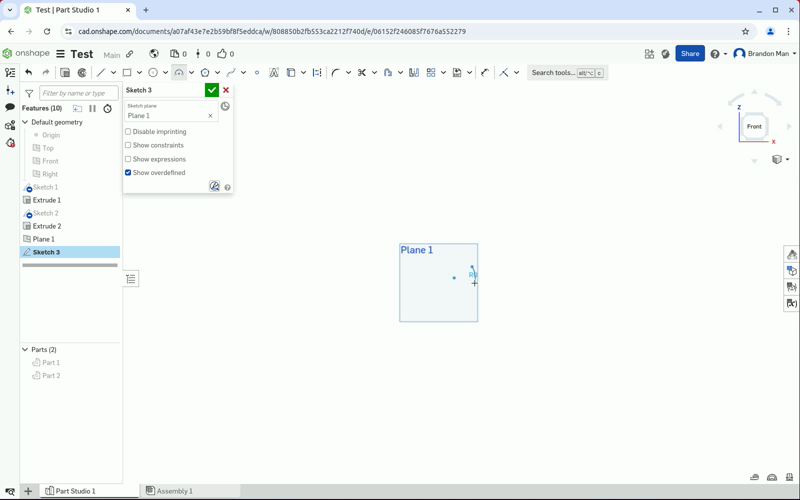
scroll(-6)
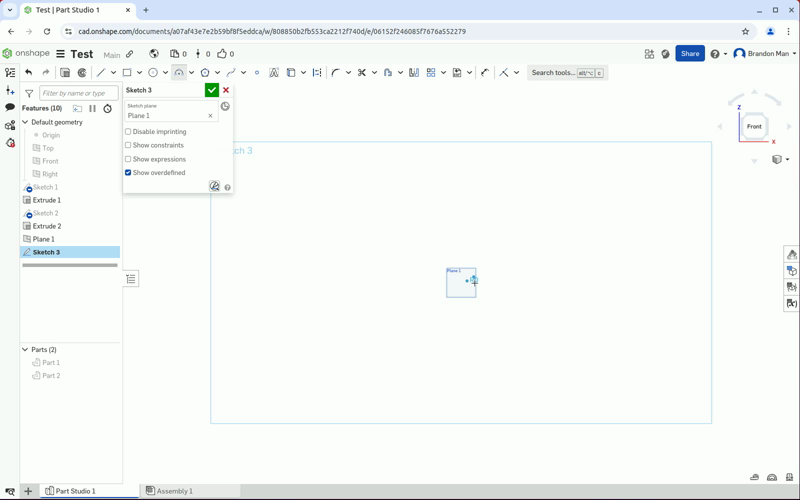
mouse_move(475, 279)
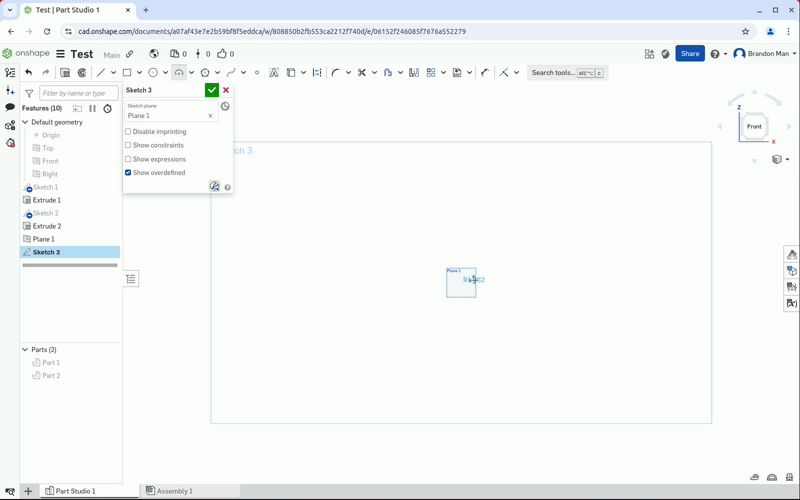
scroll(6)
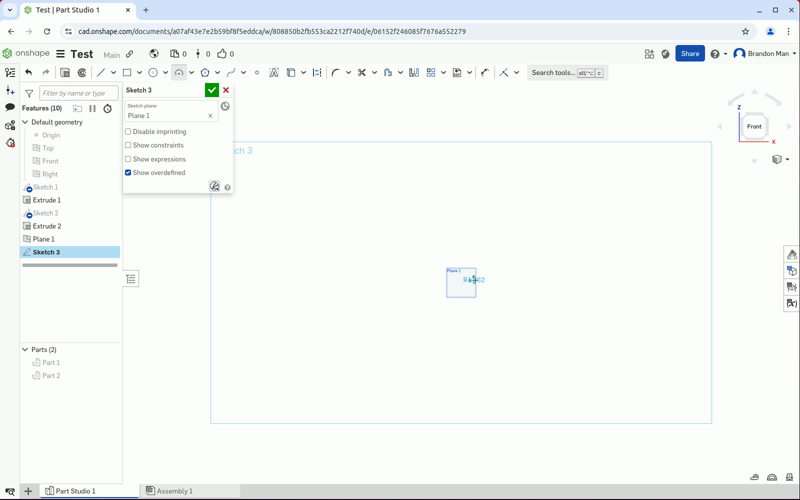
scroll(6)
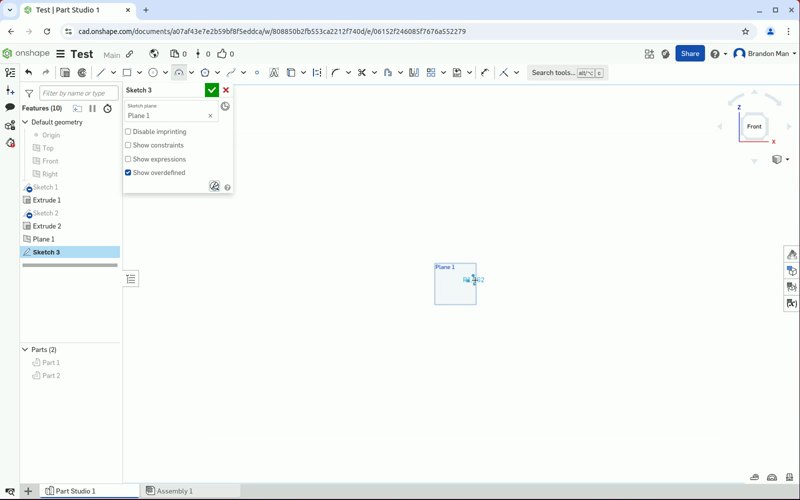
scroll(6)
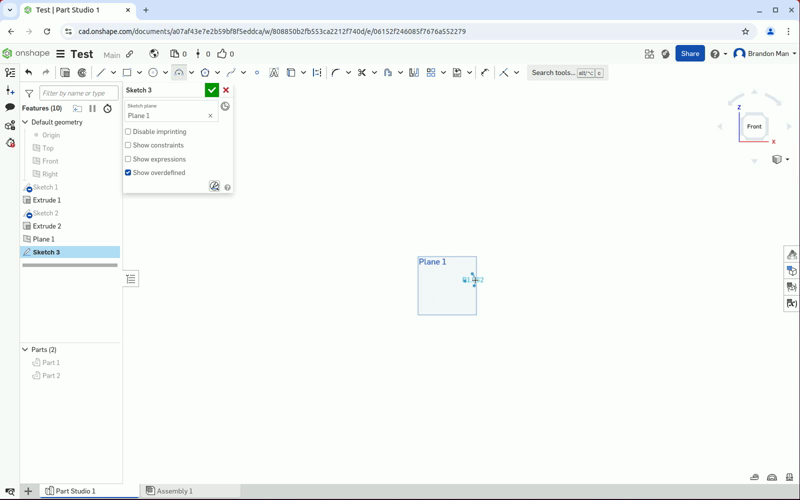
scroll(6)
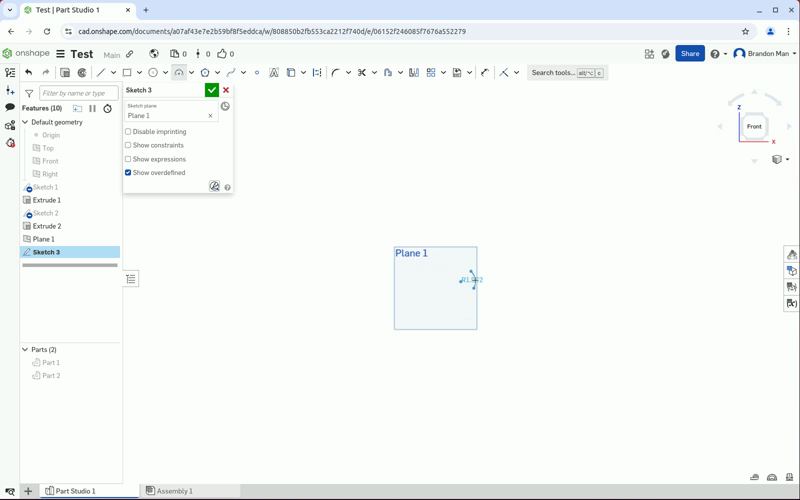
scroll(6)
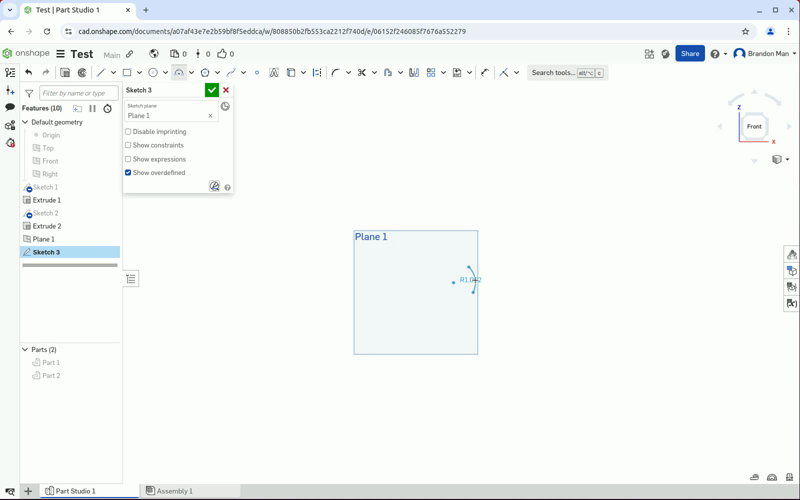
scroll(6)
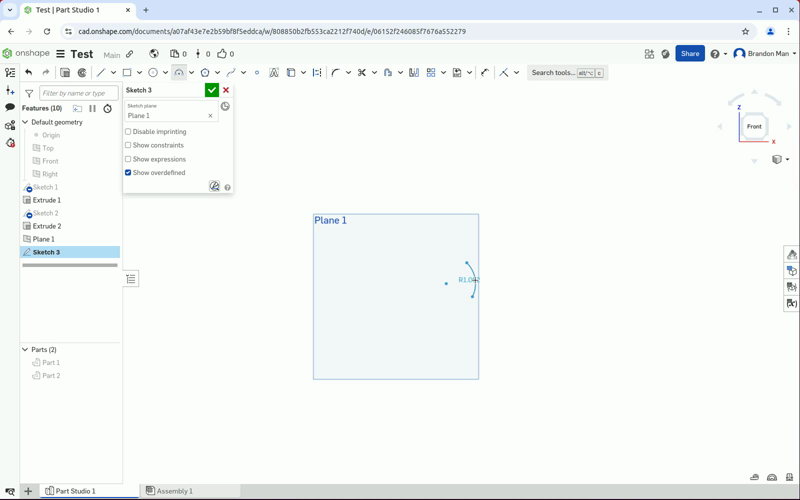
scroll(6)
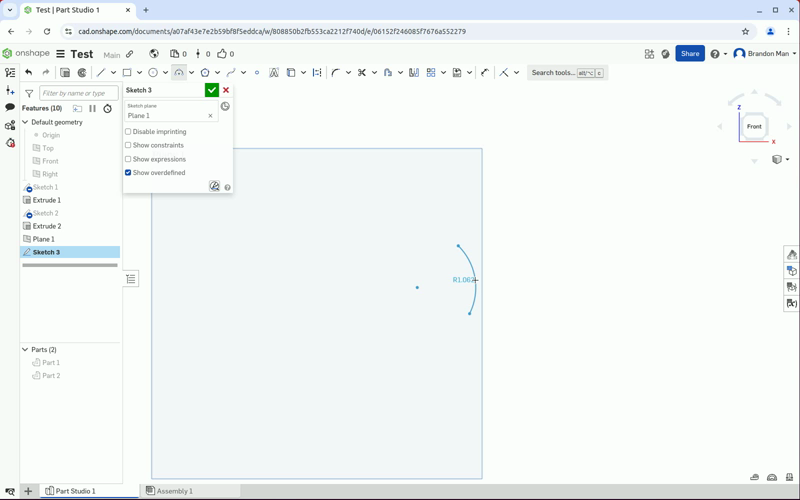
click(475, 279)
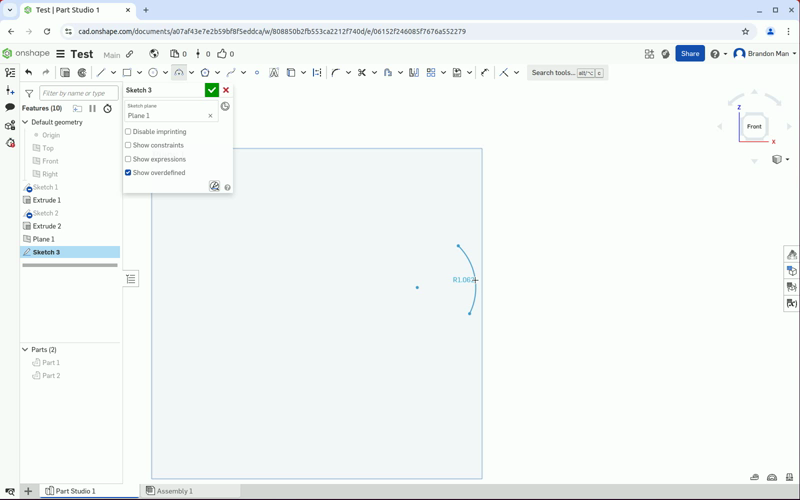
scroll(-6)
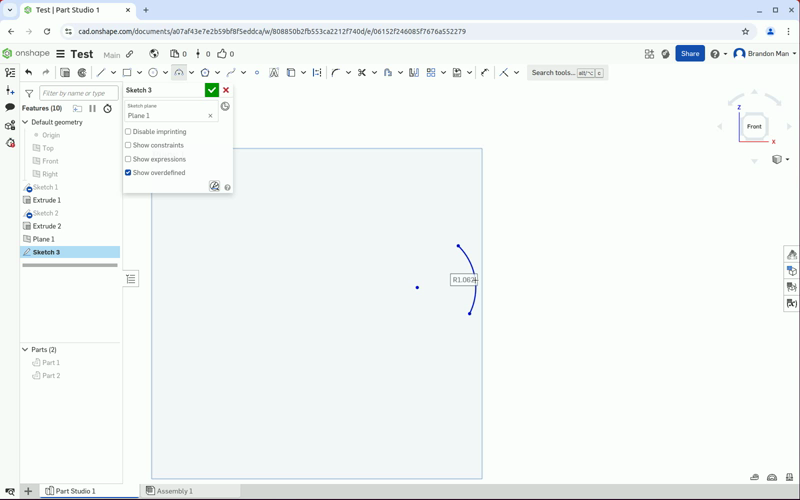
scroll(-6)
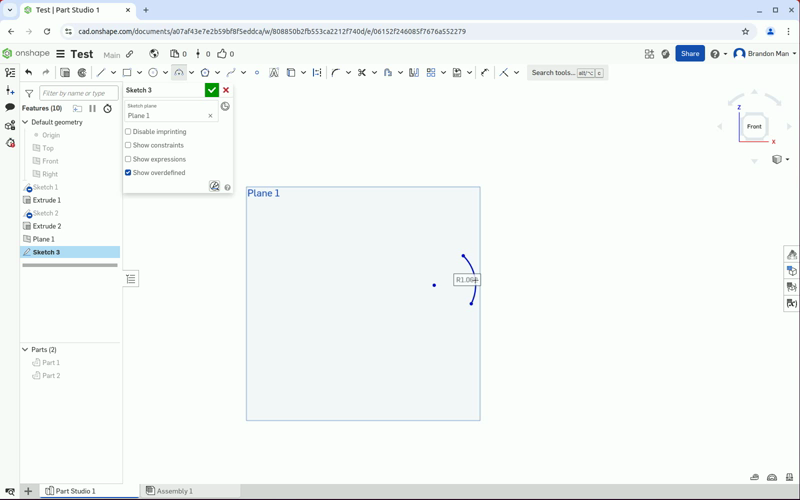
scroll(-6)
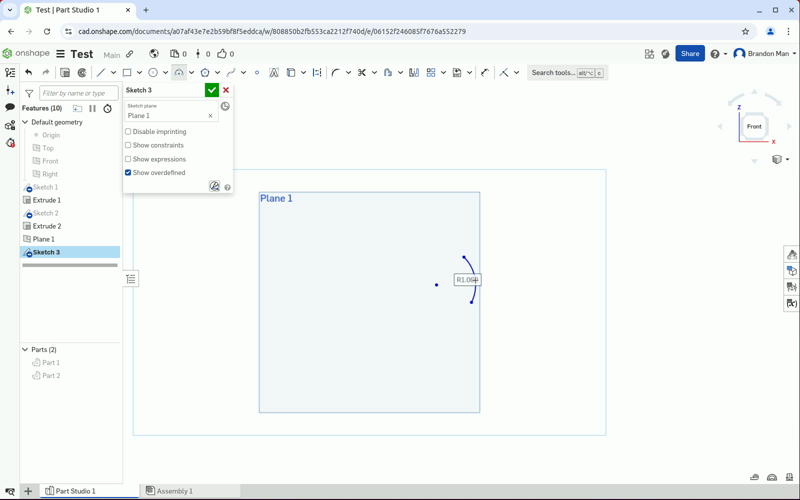
scroll(-6)
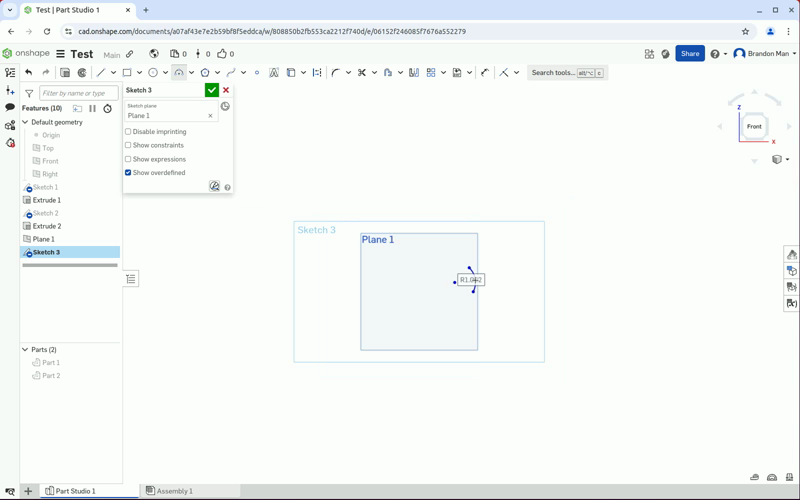
scroll(-6)
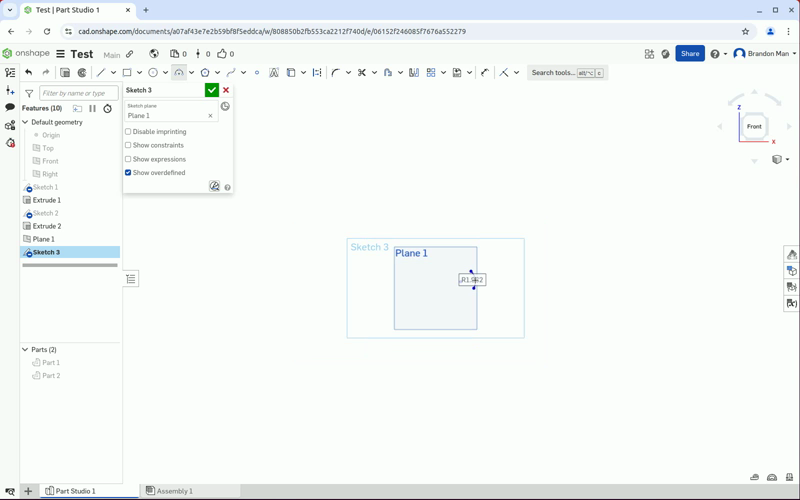
scroll(-6)
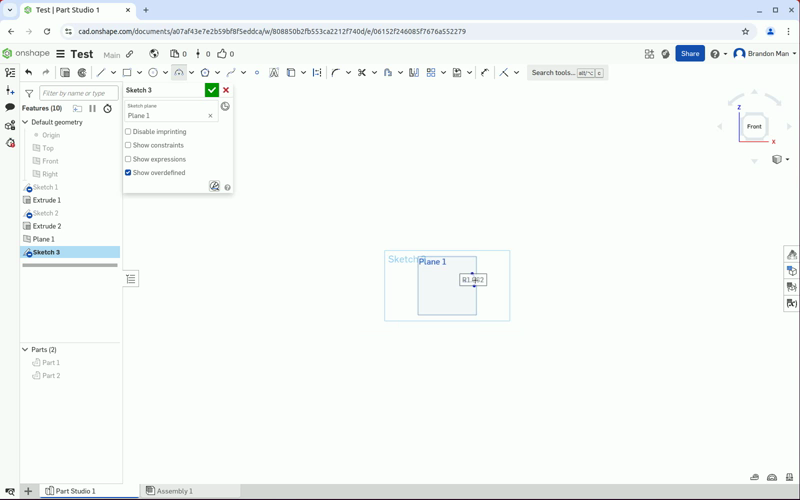
scroll(-6)
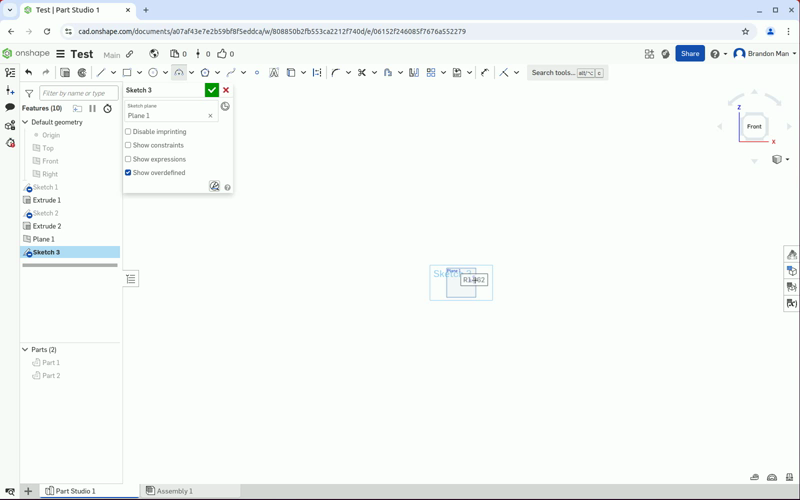
key_up(shift)
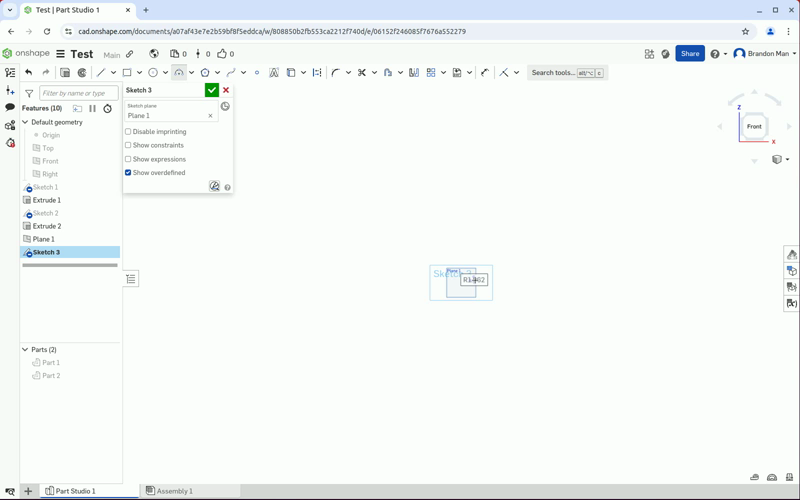
key(esc)
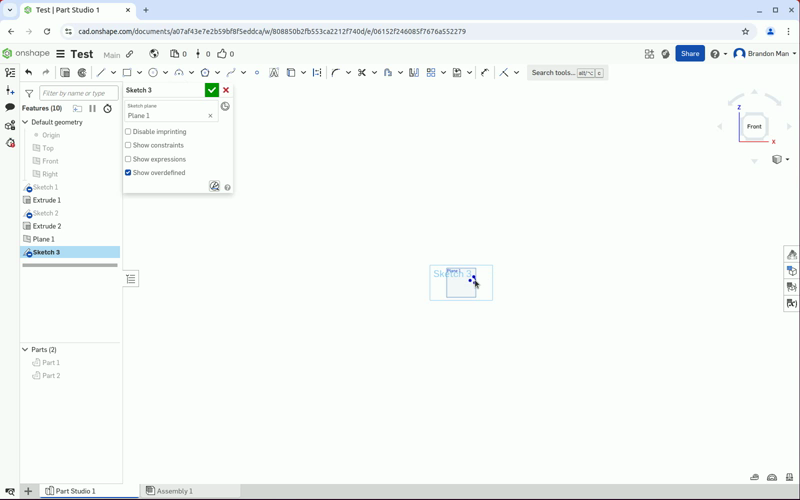
key(l)
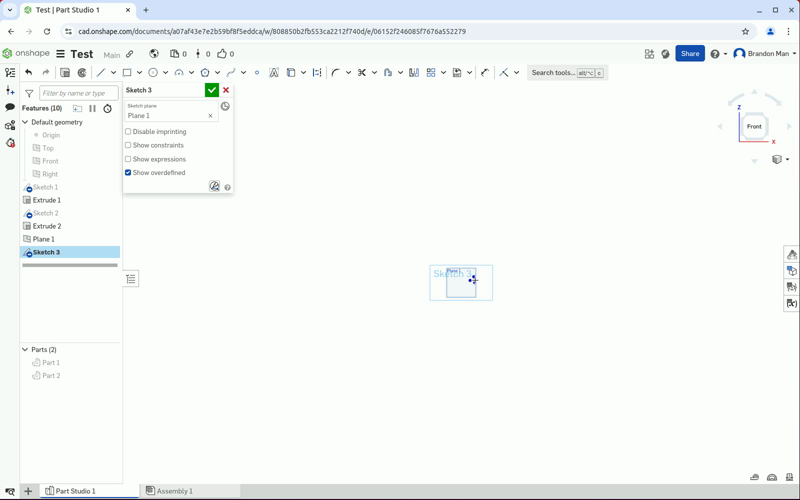
mouse_move(474, 282)
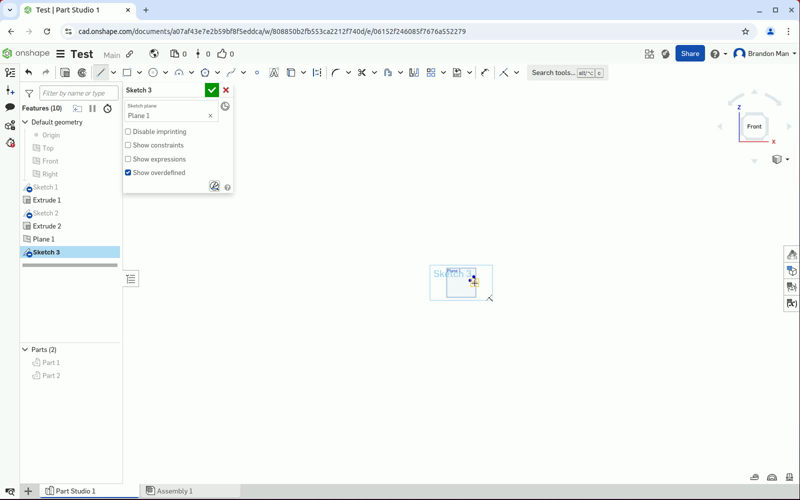
scroll(6)
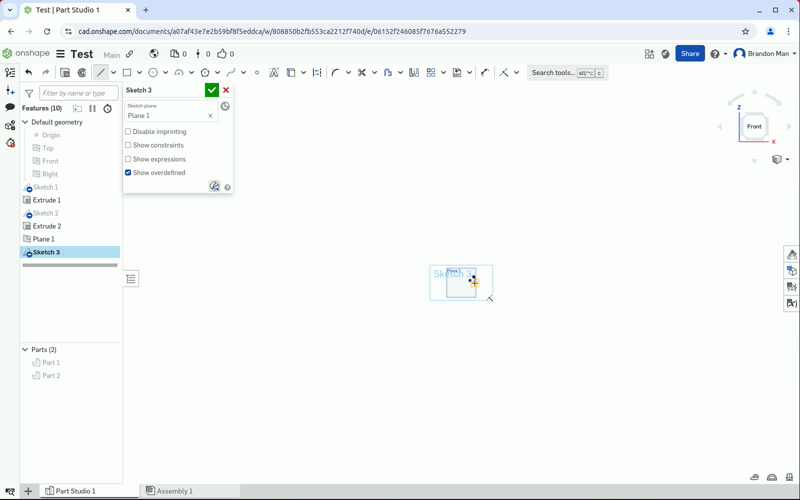
scroll(6)
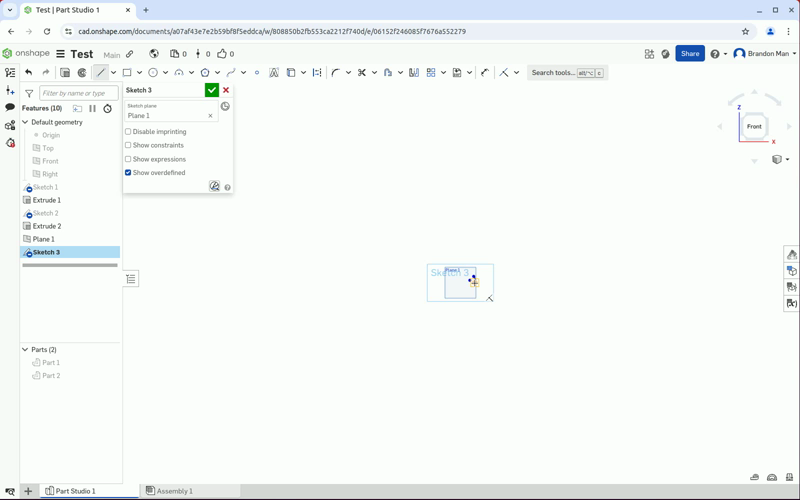
scroll(6)
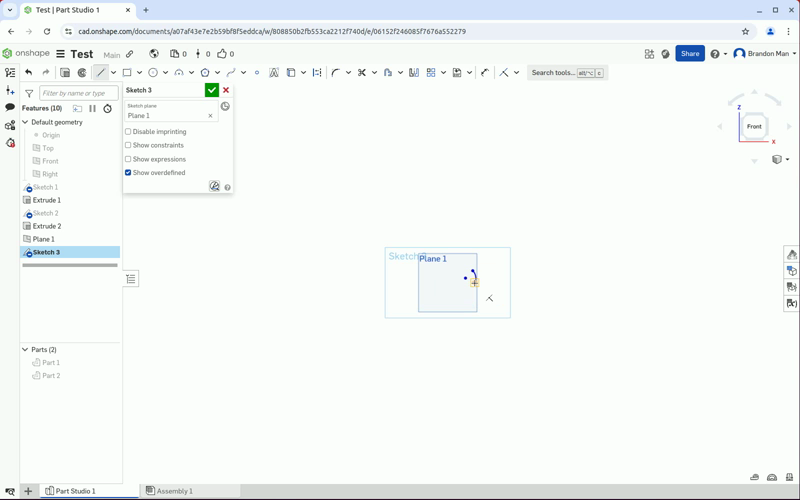
scroll(6)
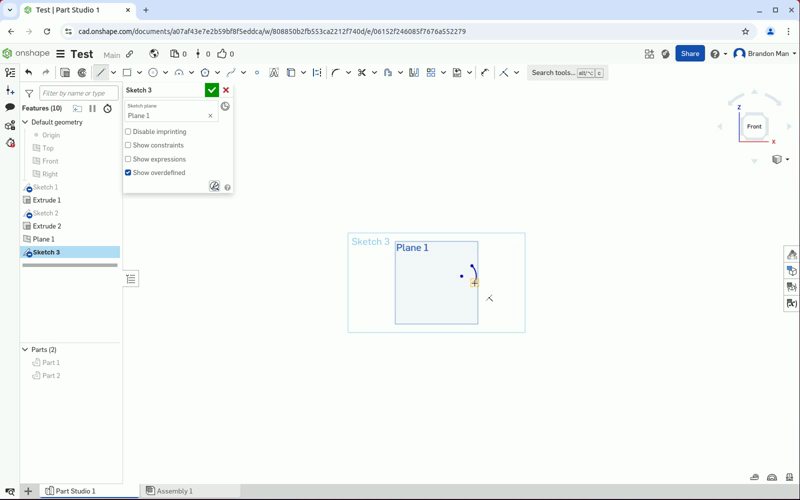
scroll(6)
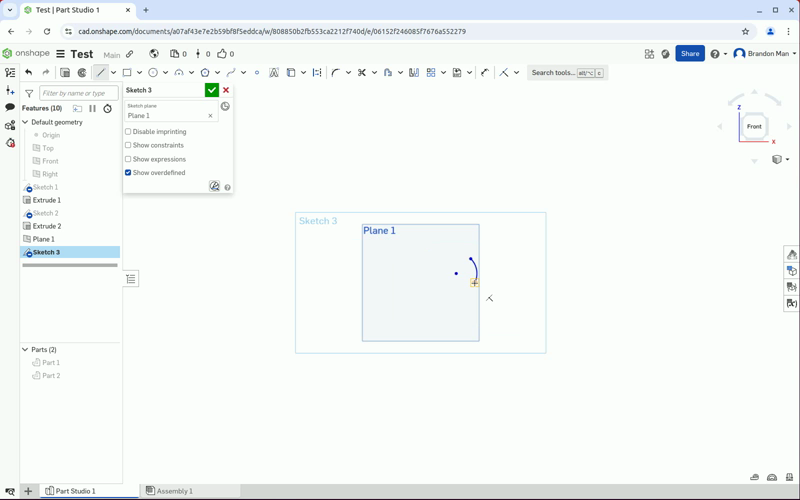
scroll(6)
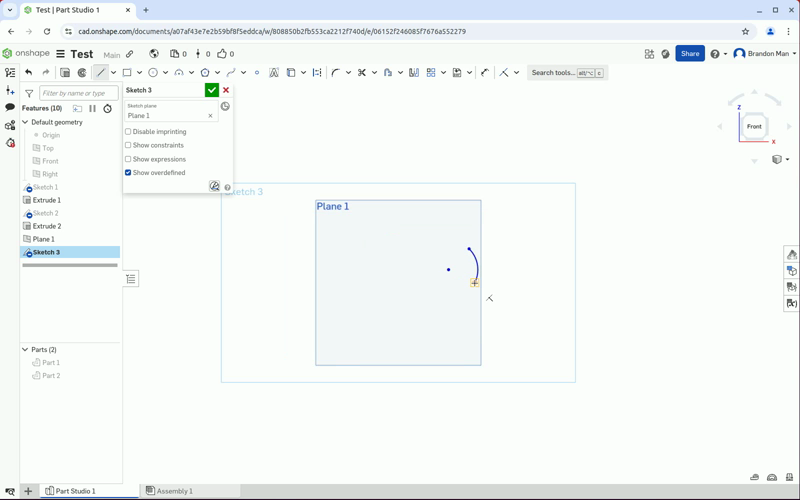
scroll(6)
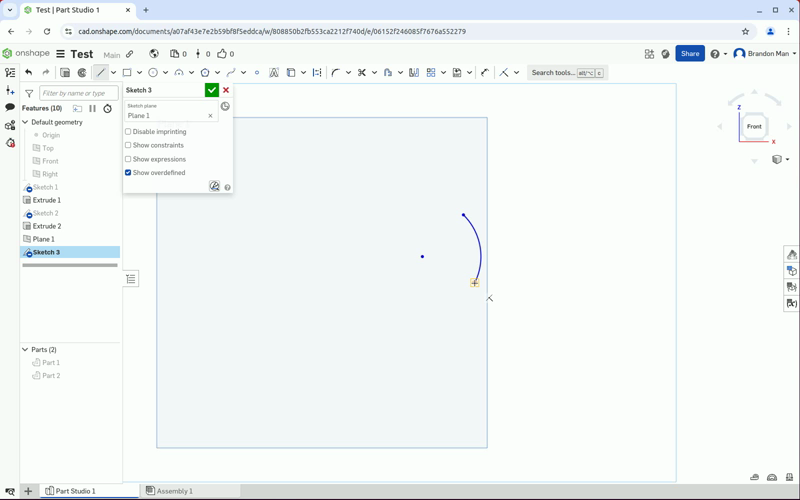
click(474, 282)
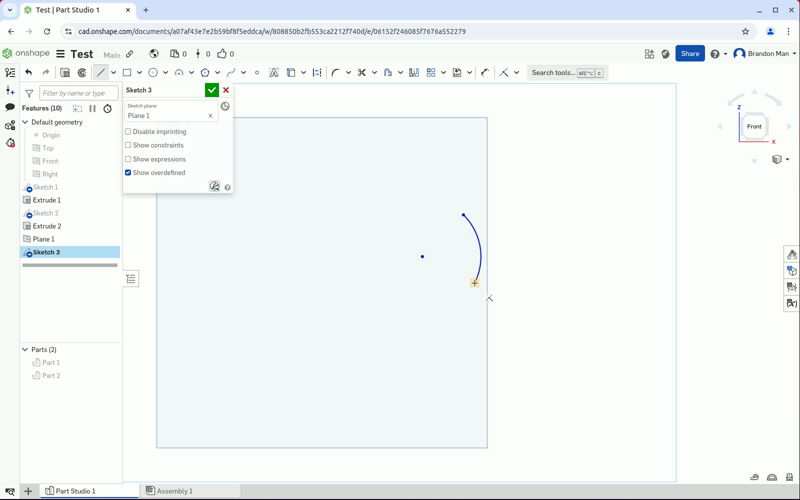
scroll(-6)
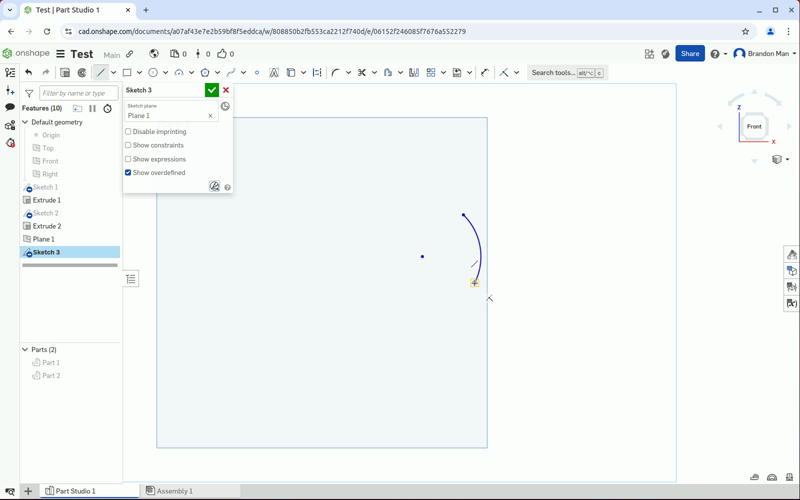
scroll(-6)
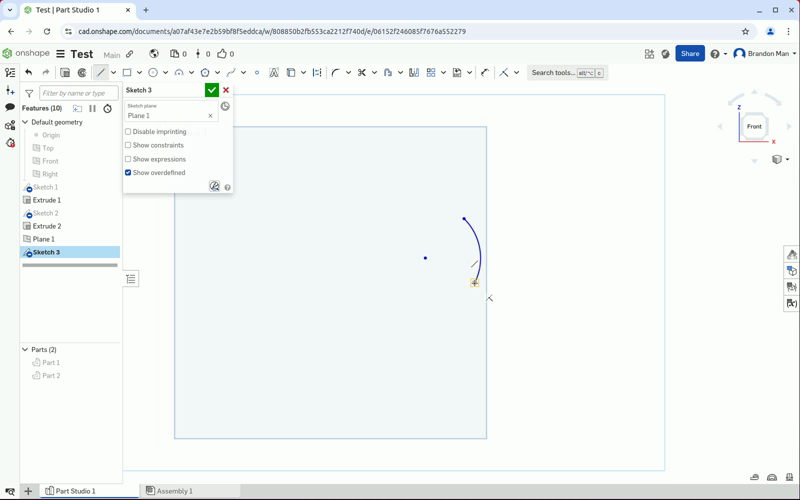
scroll(-6)
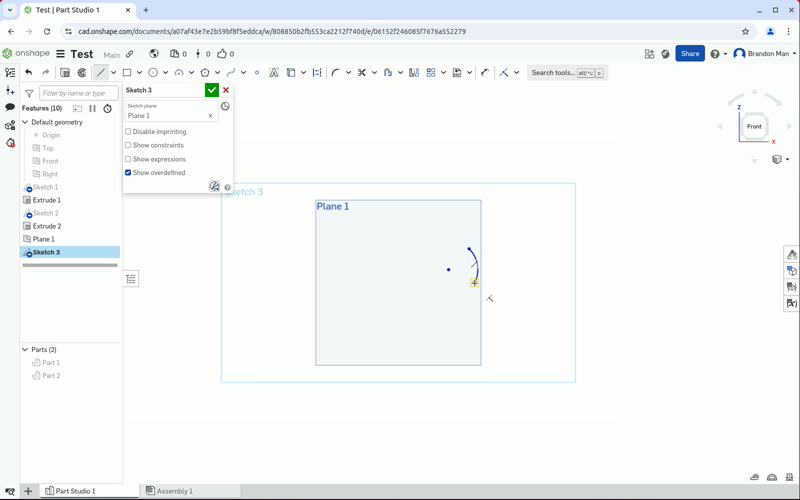
scroll(-6)
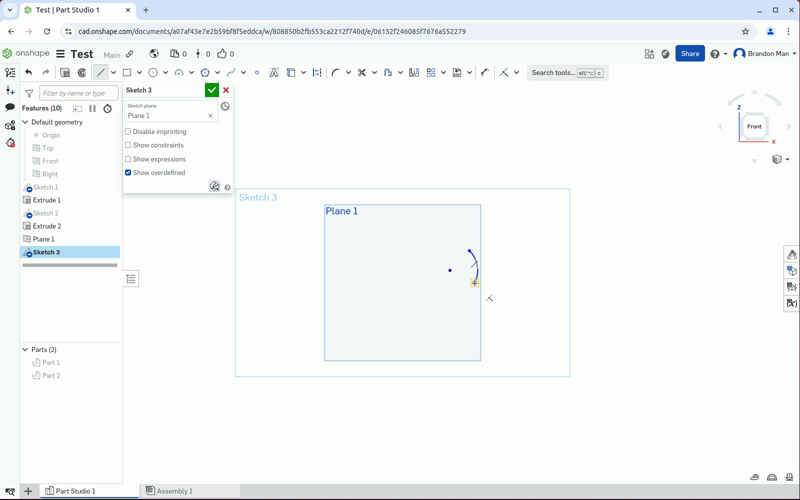
scroll(-6)
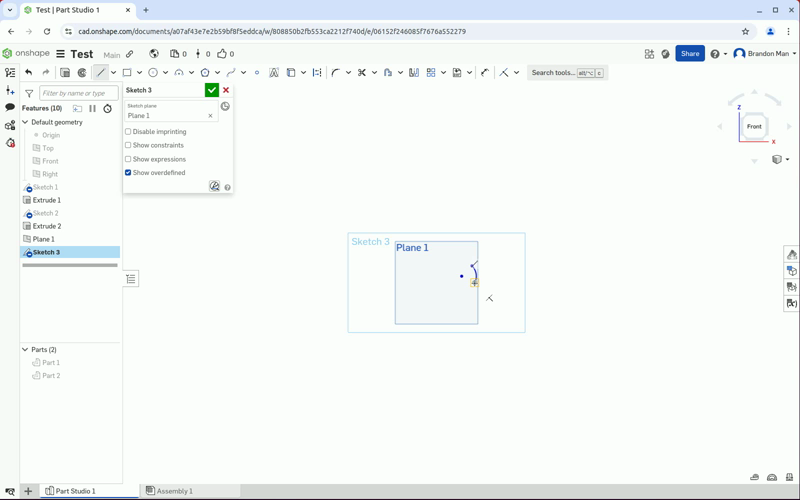
scroll(-6)
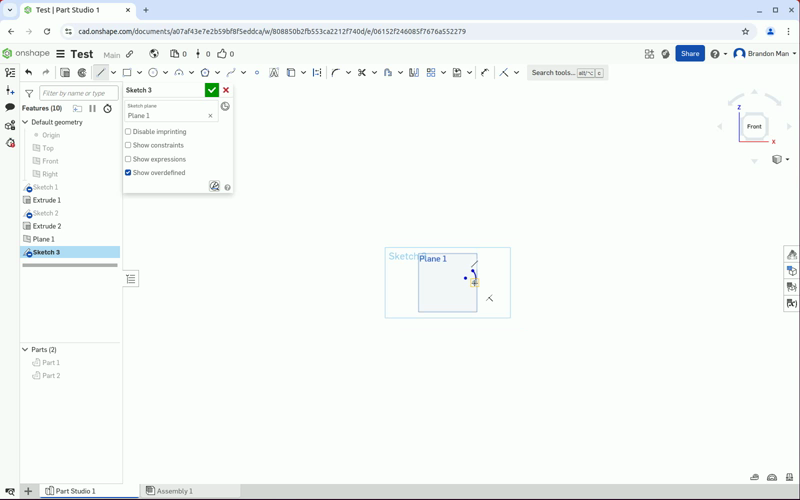
scroll(-6)
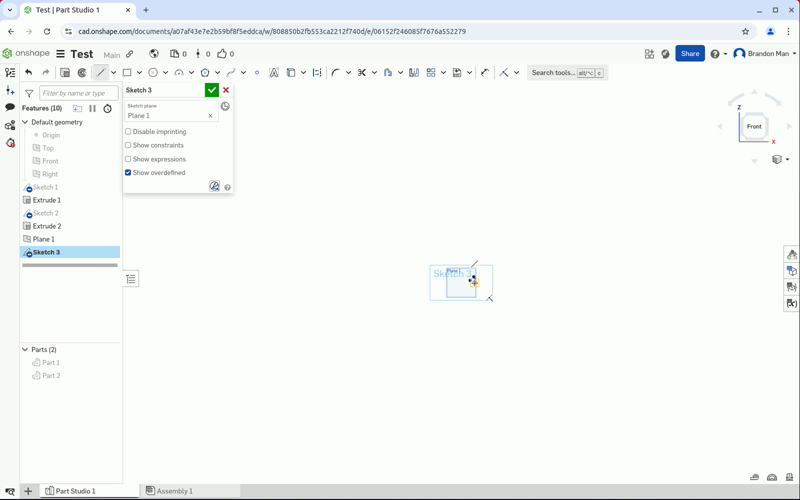
key_down(shift)
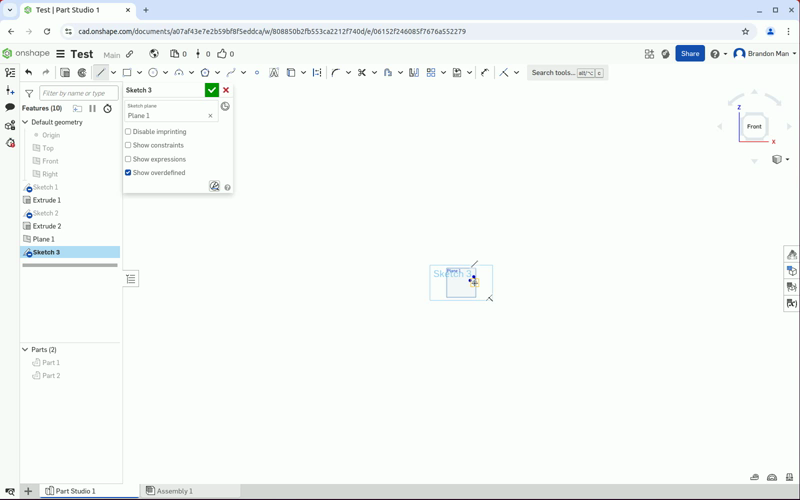
mouse_move(504, 282)
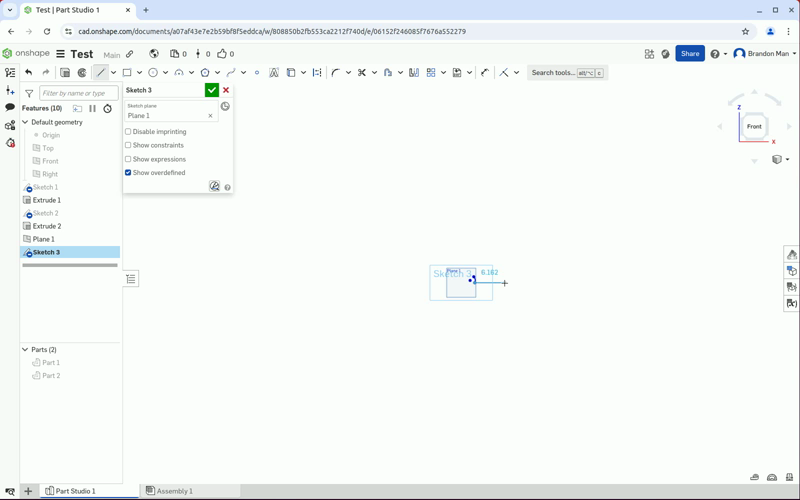
mouse_move(489, 282)
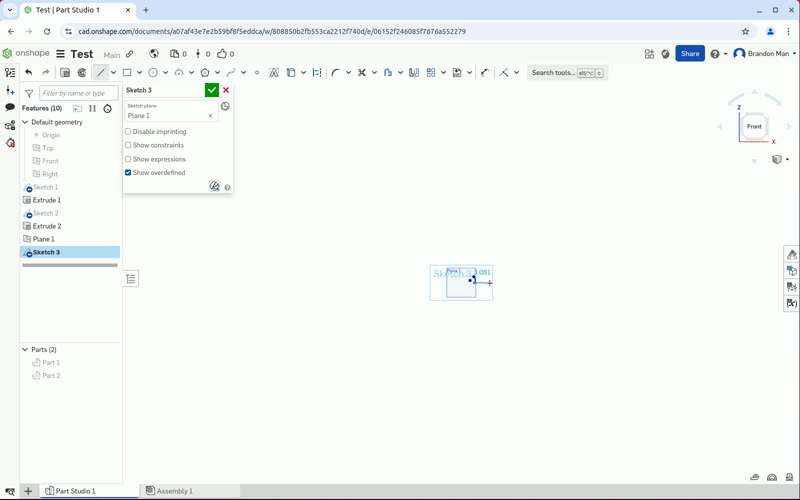
click(489, 282)
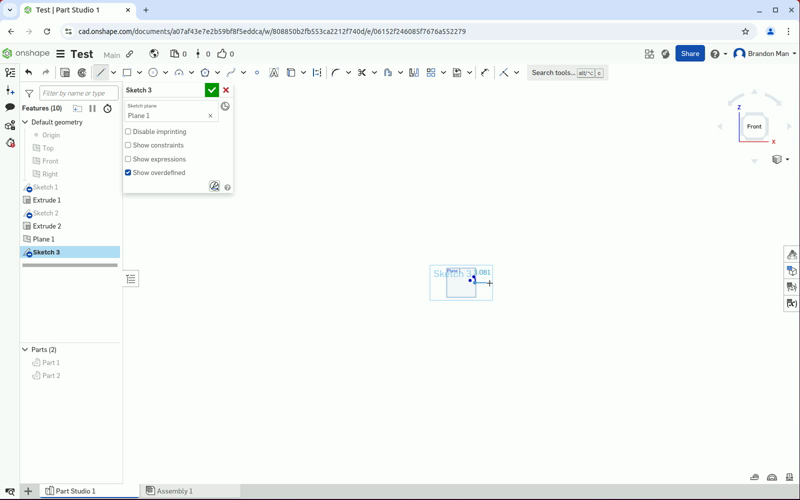
key_up(shift)
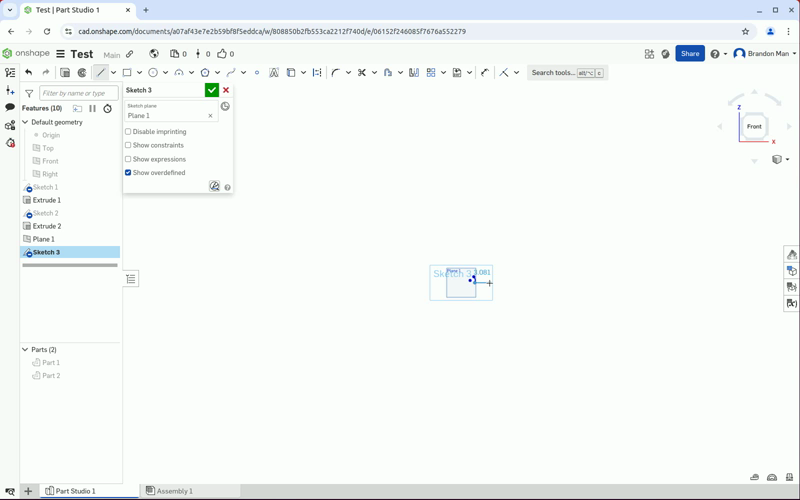
key_down(shift)
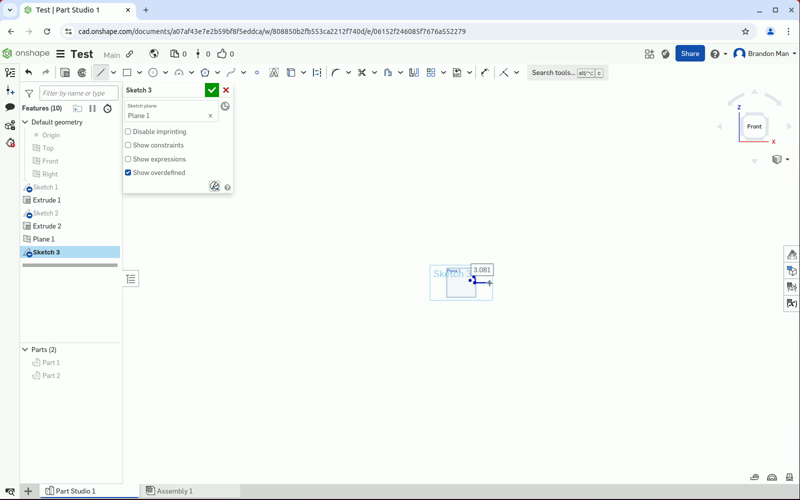
mouse_move(519, 282)
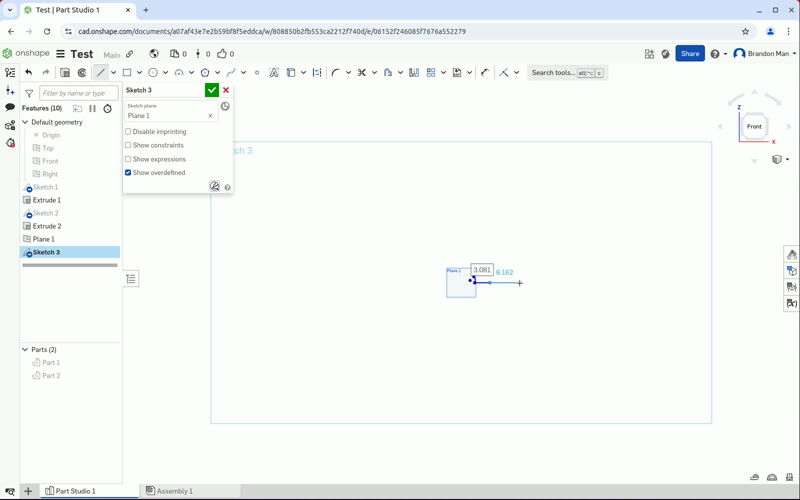
mouse_move(489, 276)
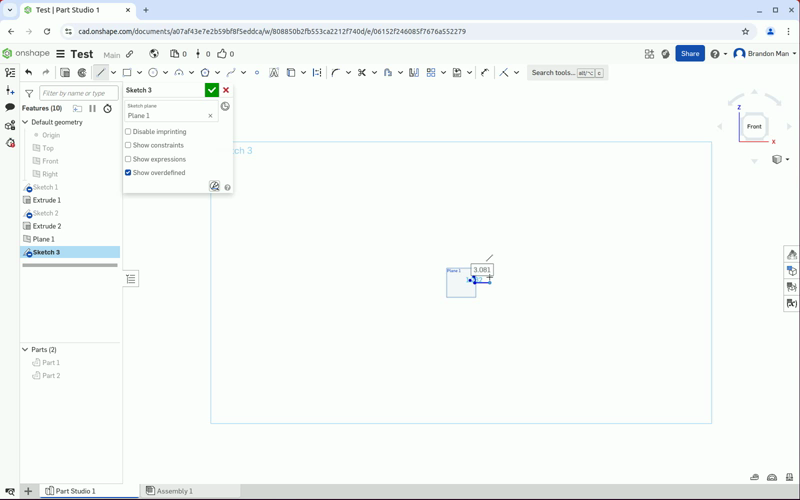
scroll(6)
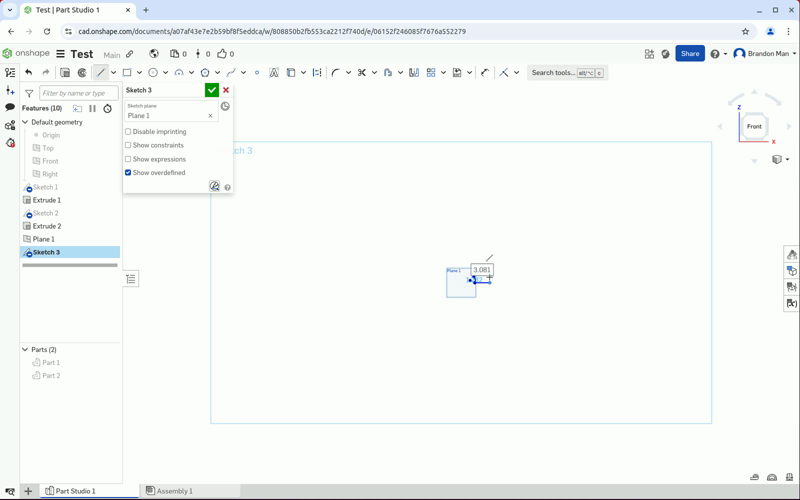
scroll(6)
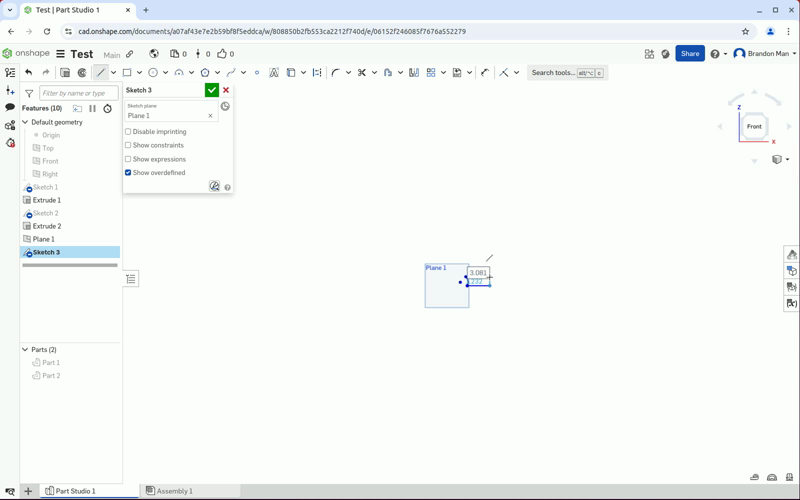
scroll(6)
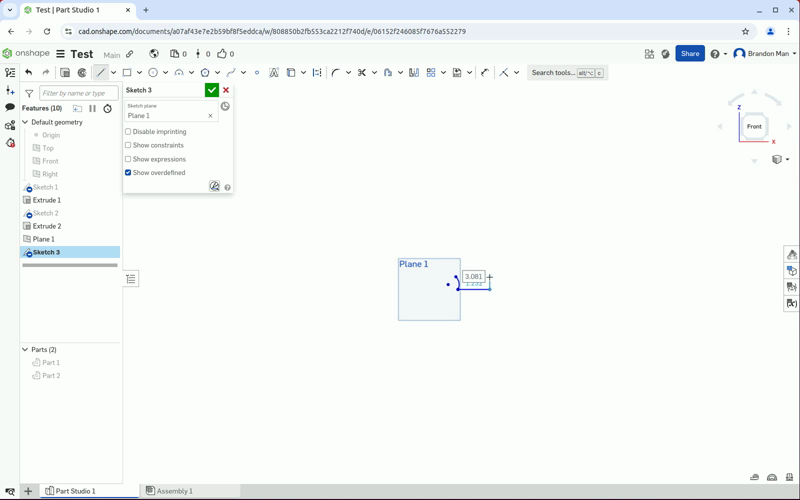
scroll(6)
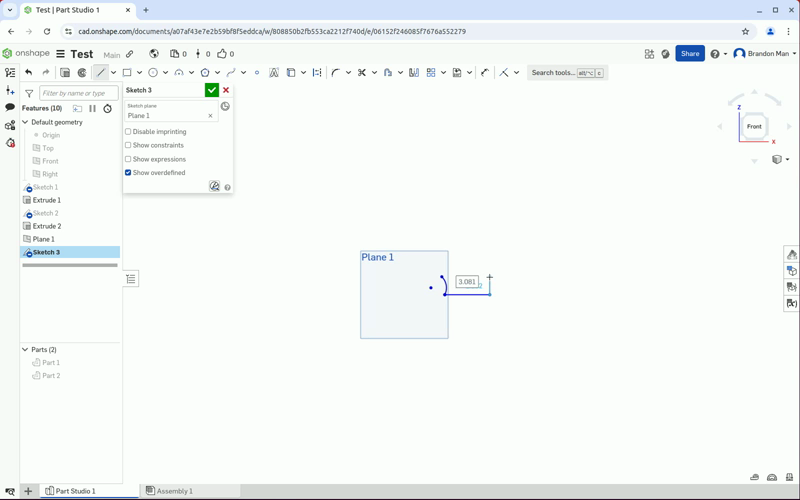
scroll(6)
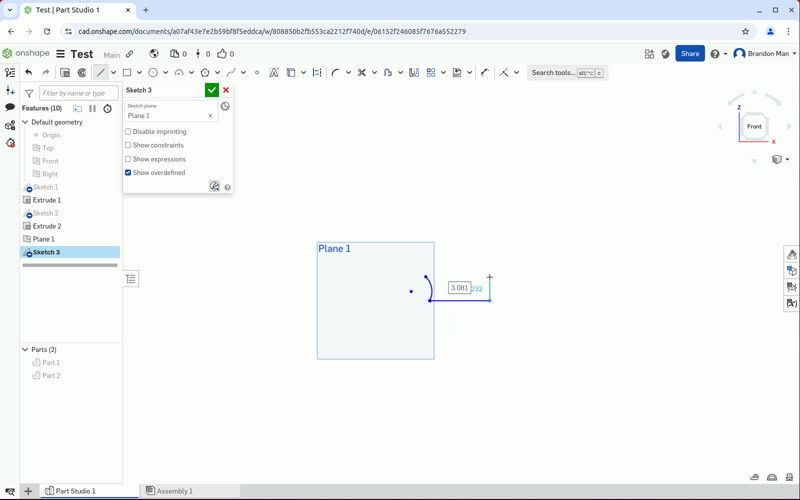
scroll(6)
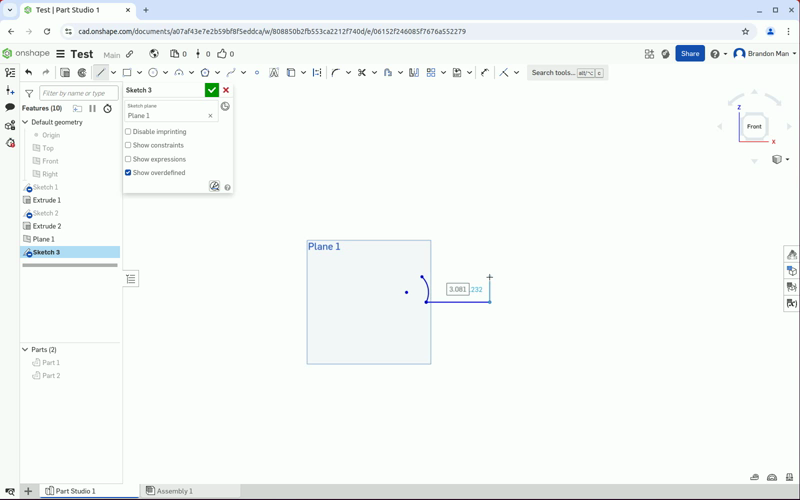
scroll(6)
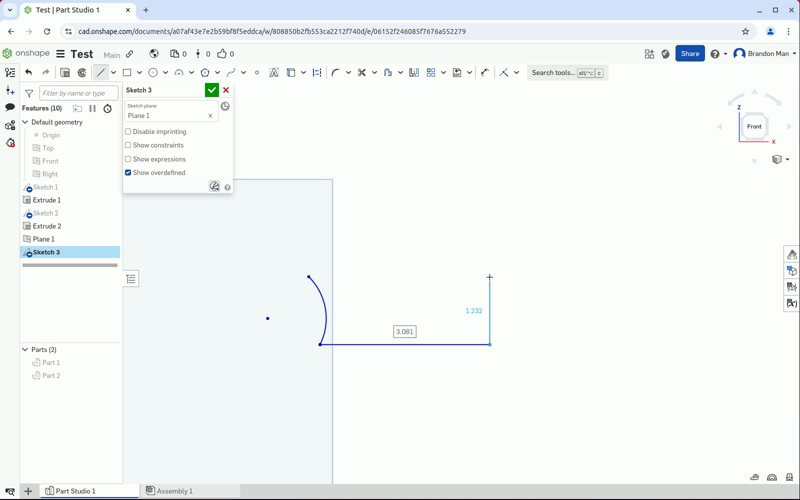
click(489, 276)
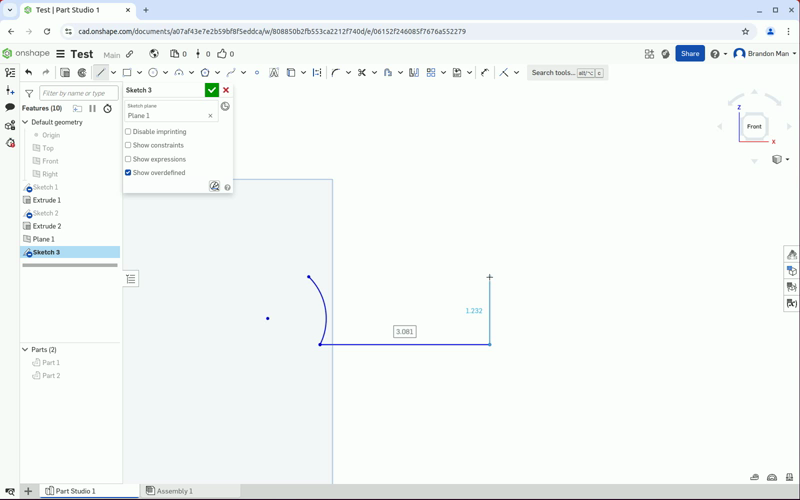
scroll(-6)
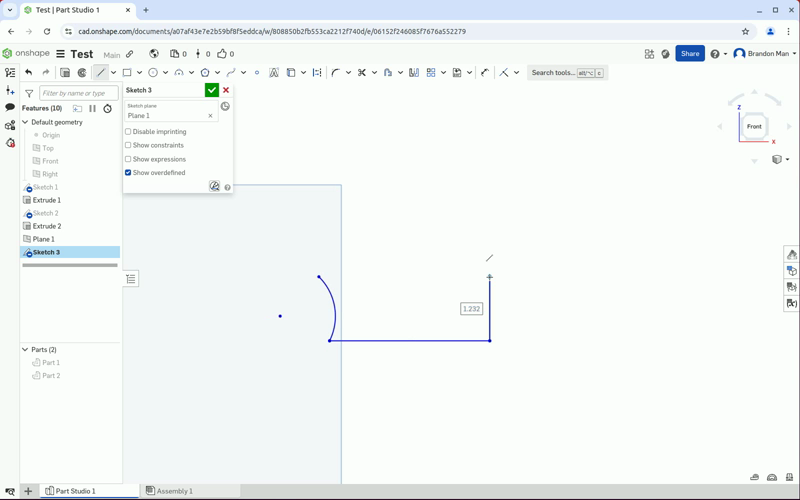
scroll(-6)
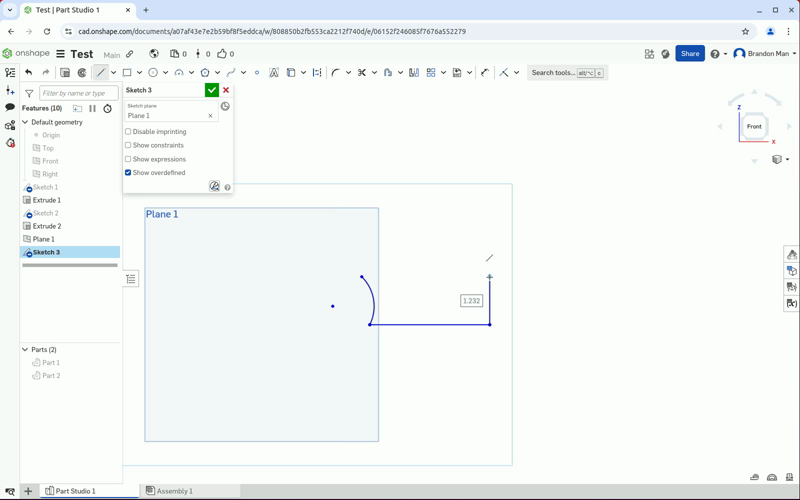
scroll(-6)
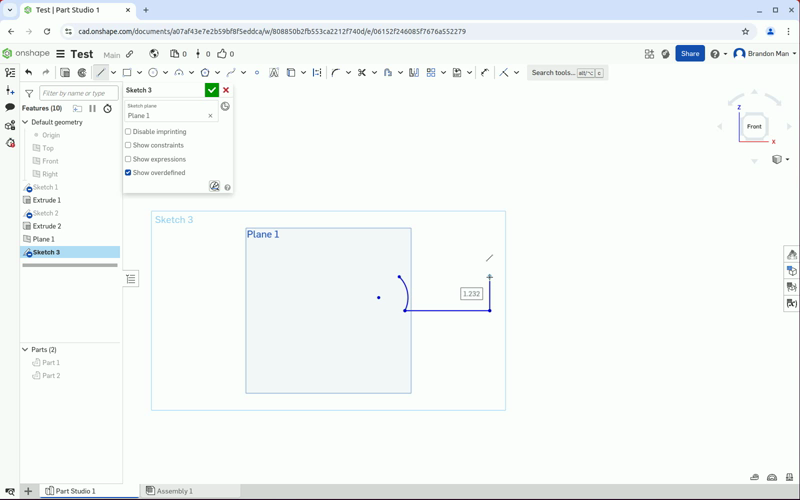
scroll(-6)
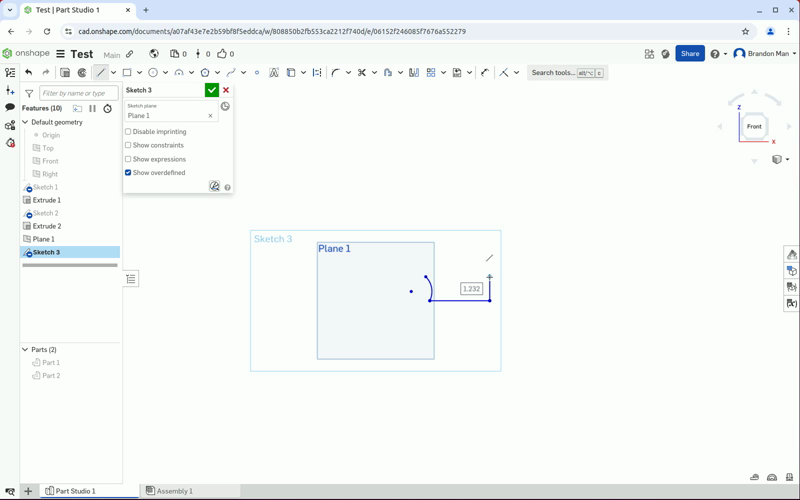
scroll(-6)
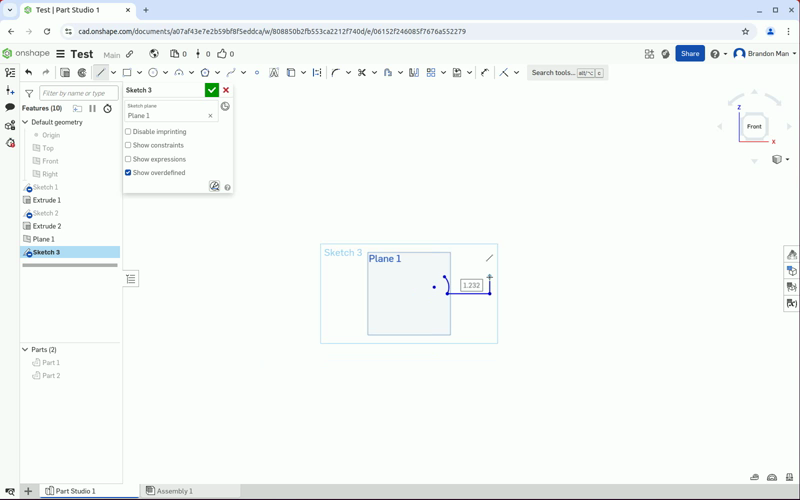
scroll(-6)
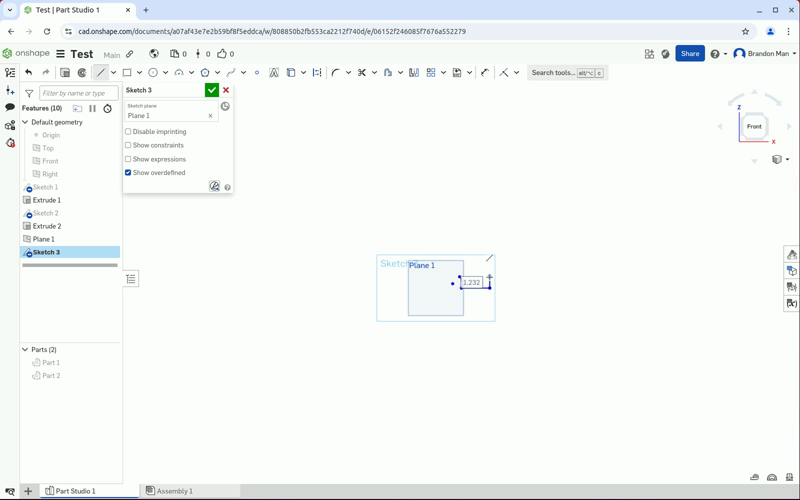
scroll(-6)
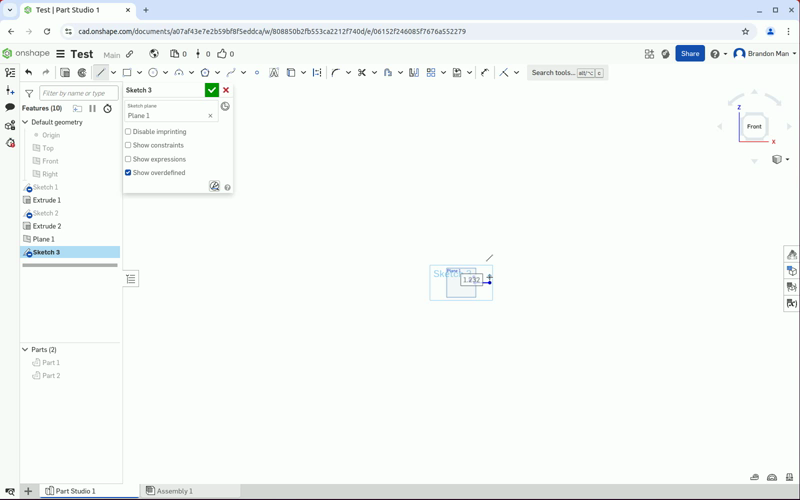
key_up(shift)
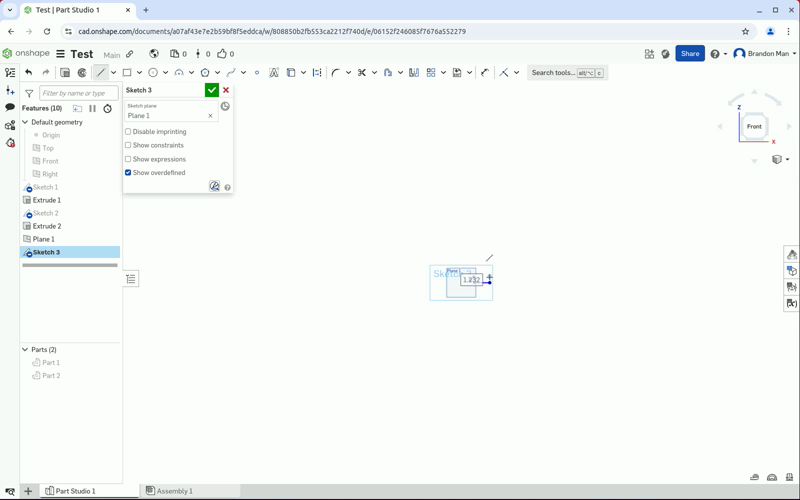
mouse_move(519, 276)
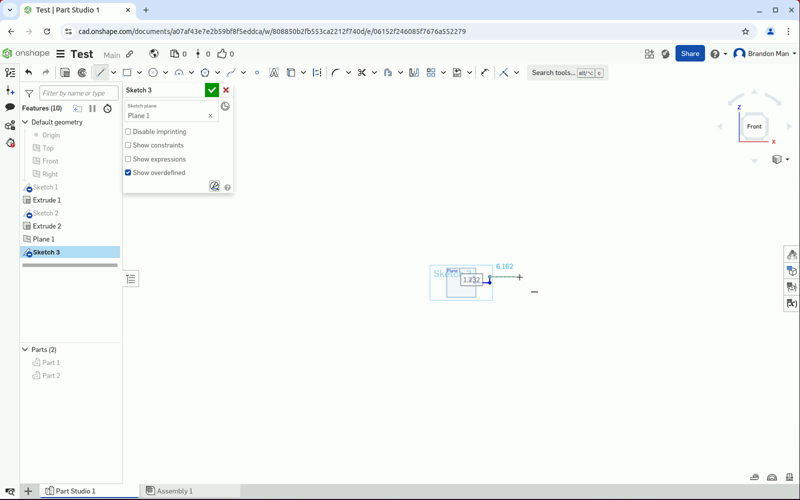
key_down(shift)
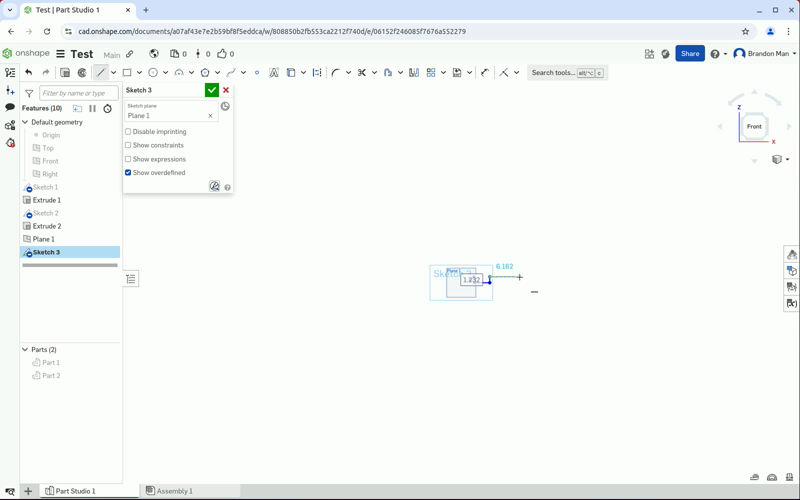
mouse_move(473, 276)
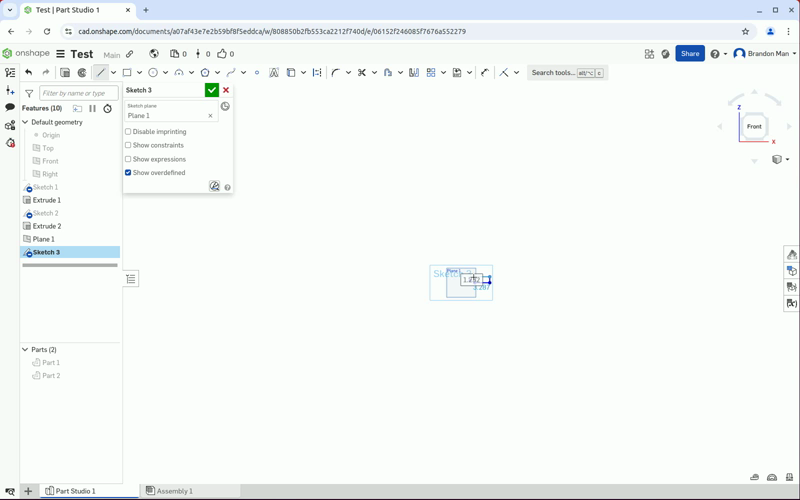
scroll(6)
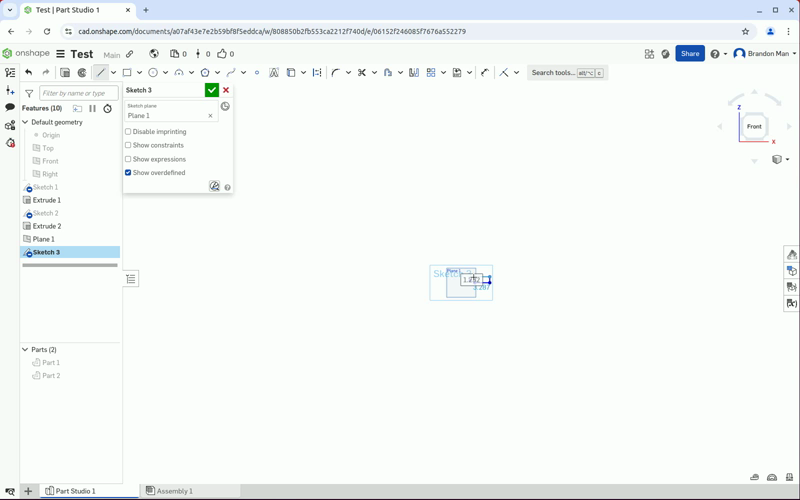
scroll(6)
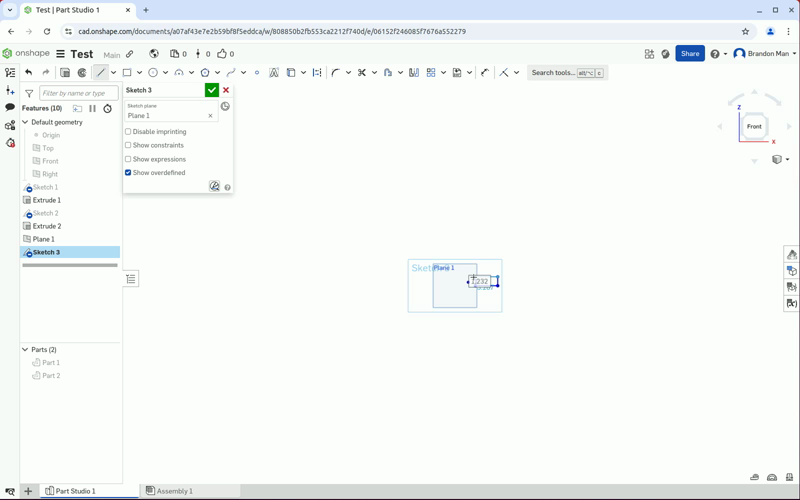
scroll(6)
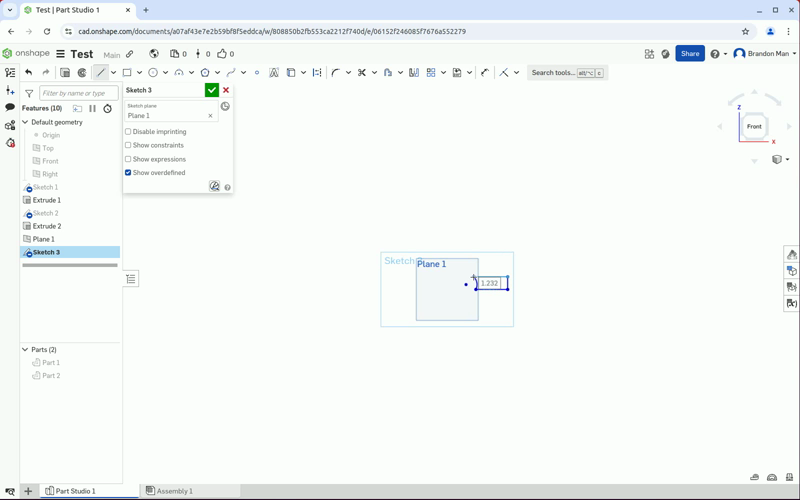
scroll(6)
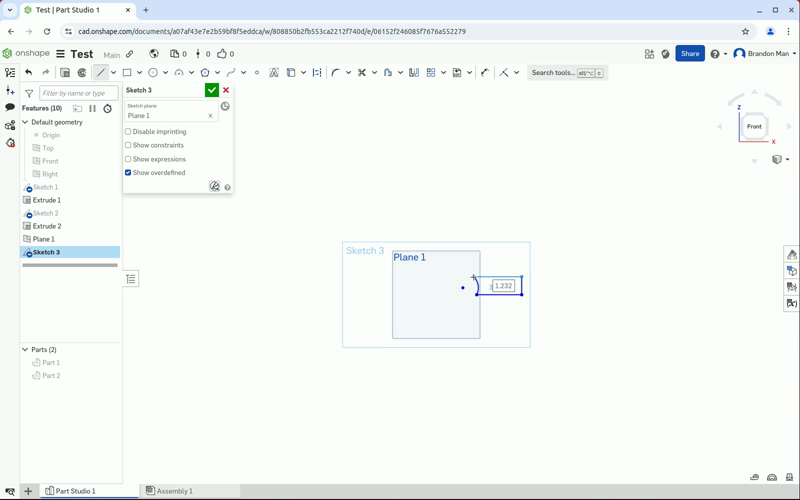
scroll(6)
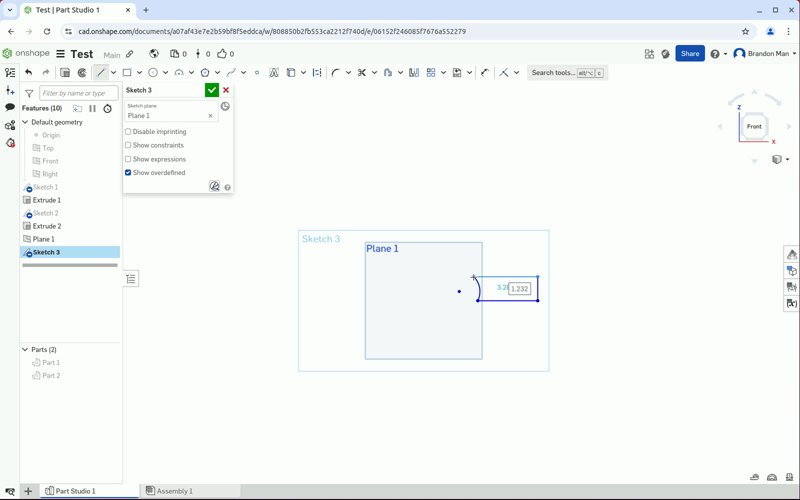
scroll(6)
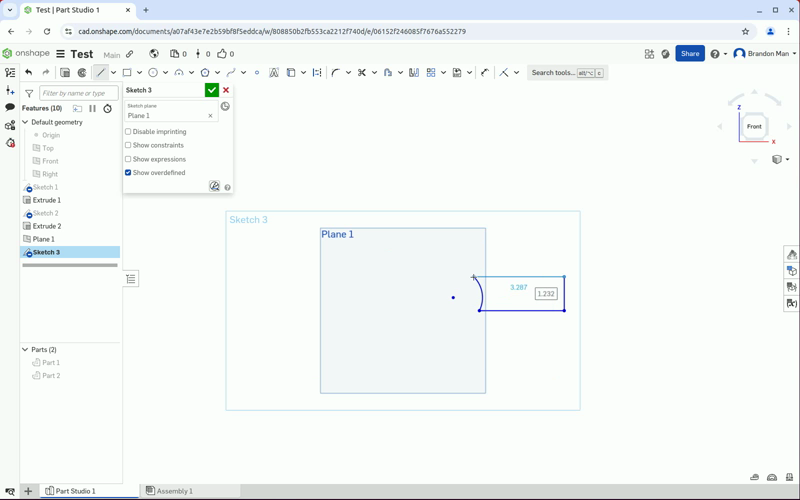
scroll(6)
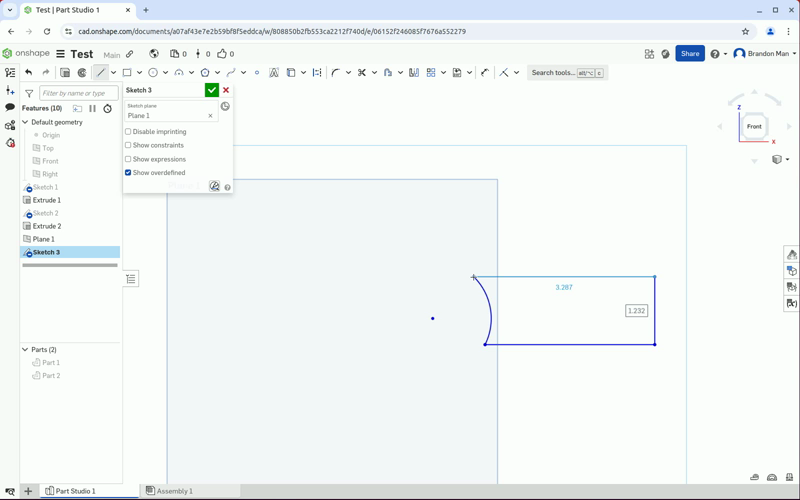
key_up(shift)
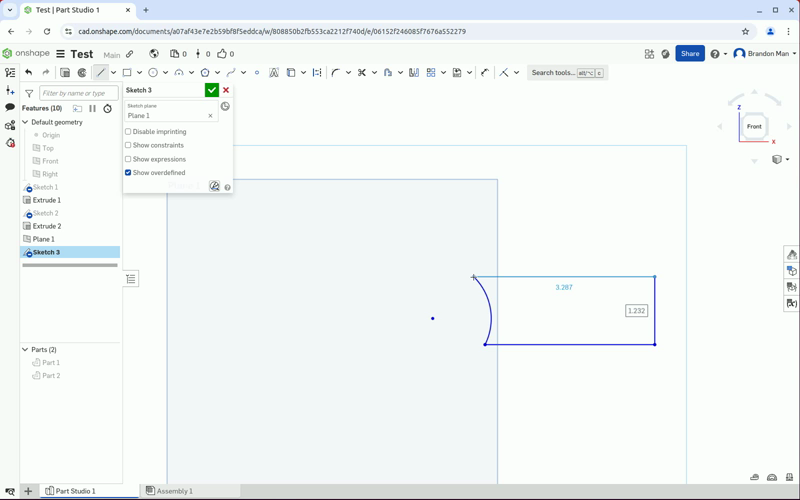
click(473, 276)
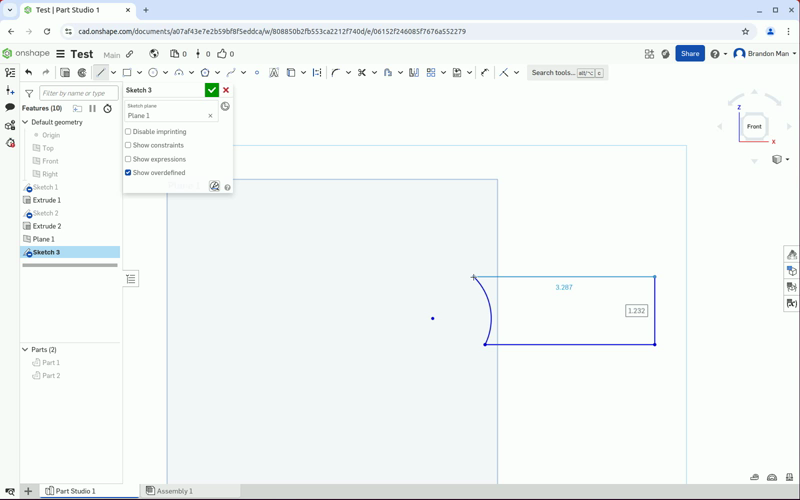
scroll(-6)
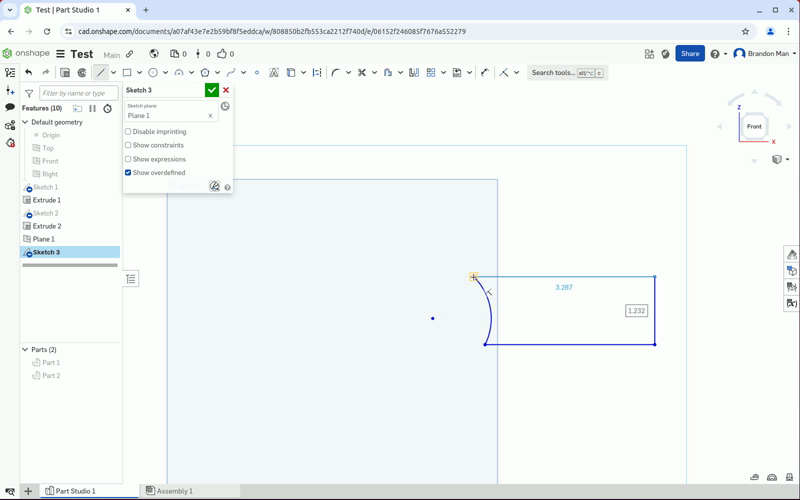
scroll(-6)
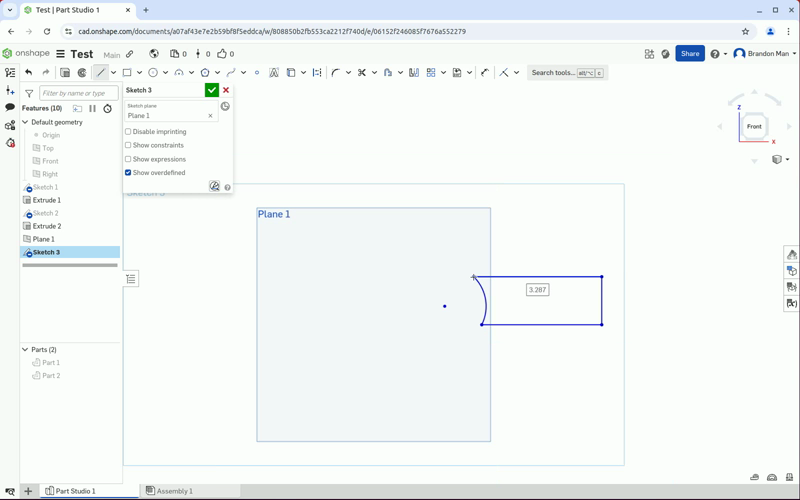
scroll(-6)
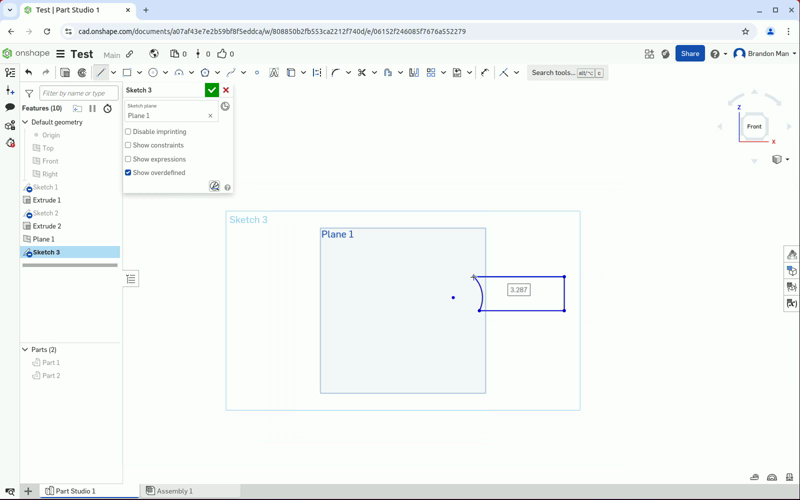
scroll(-6)
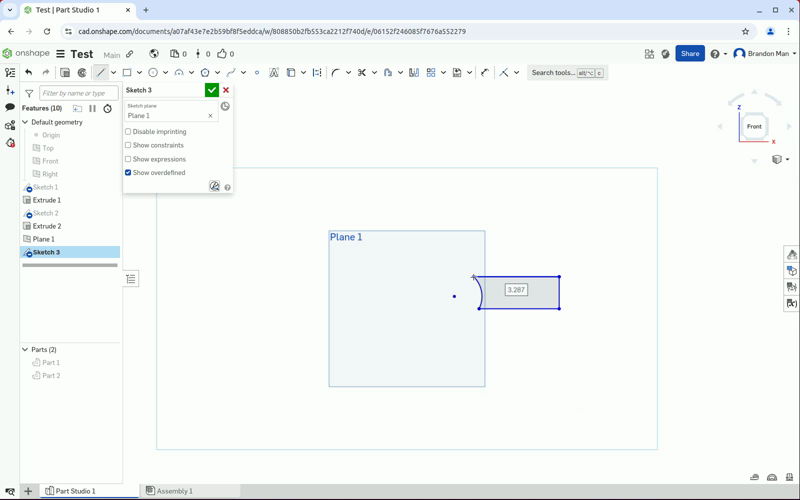
scroll(-6)
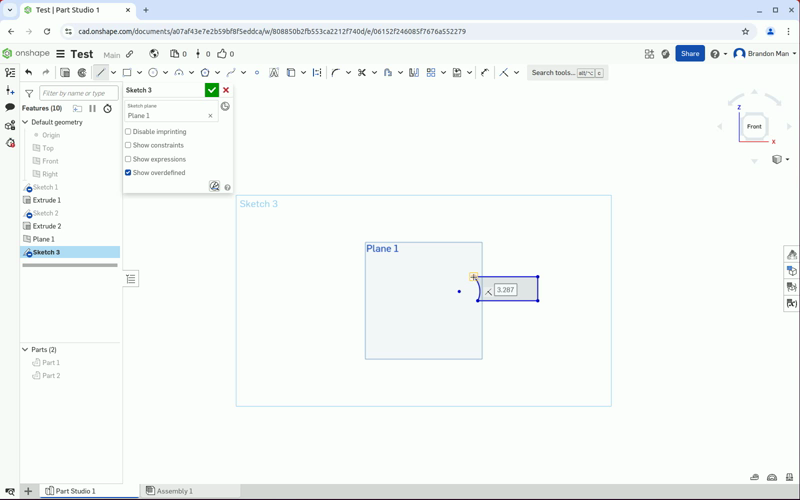
scroll(-6)
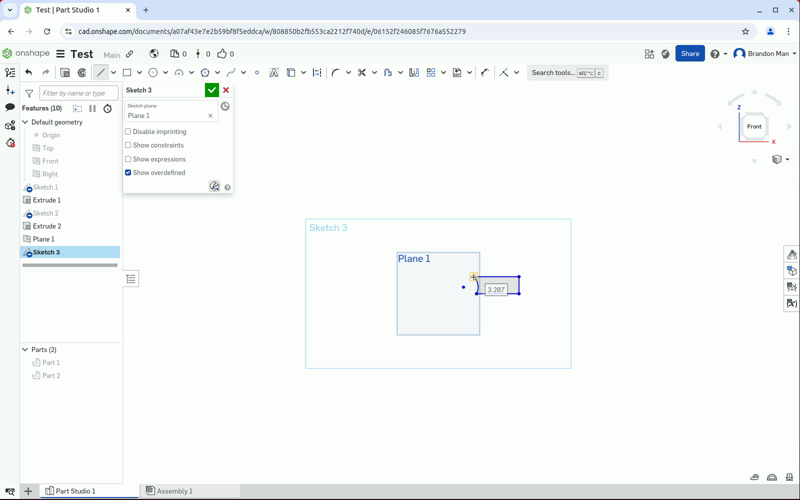
scroll(-6)
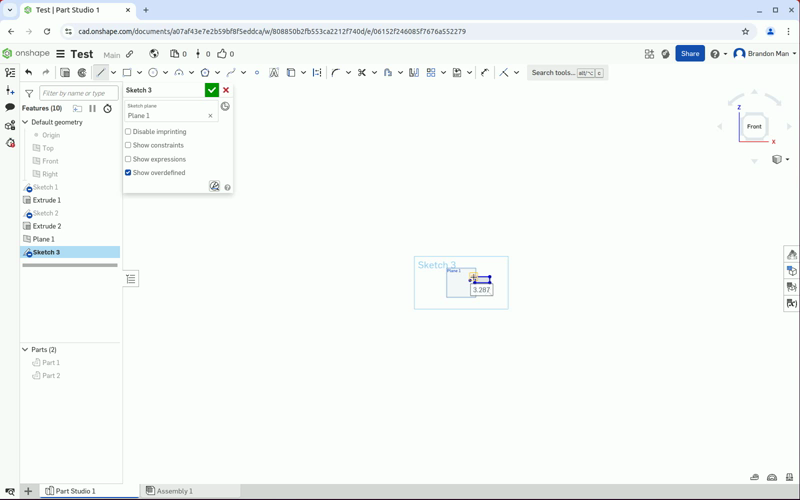
key(esc)
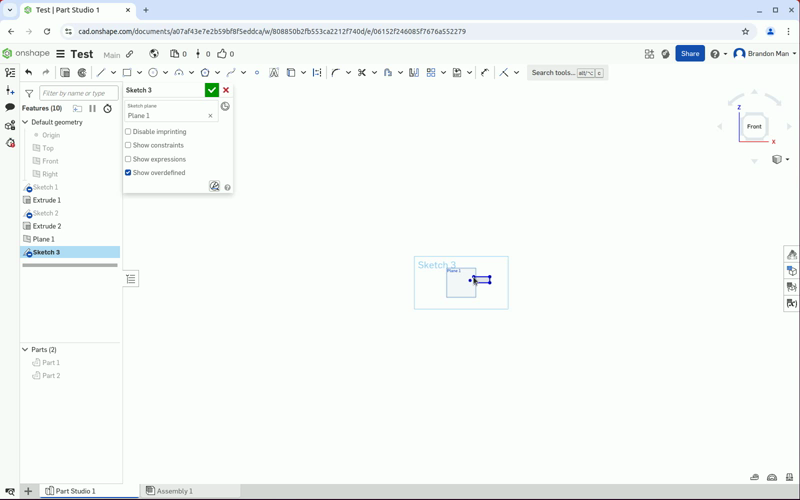
mouse_move(476, 282)
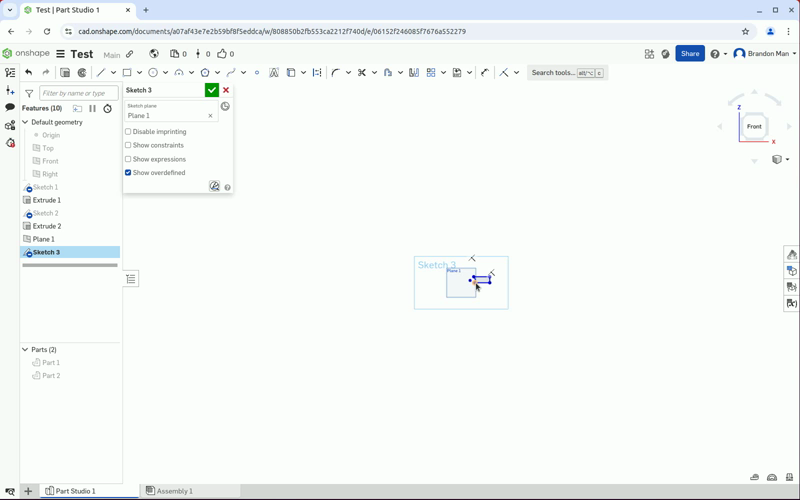
scroll(6)
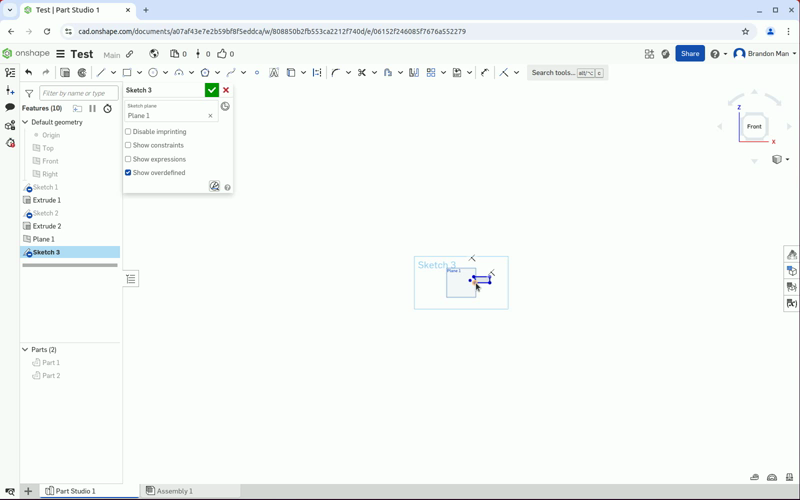
scroll(6)
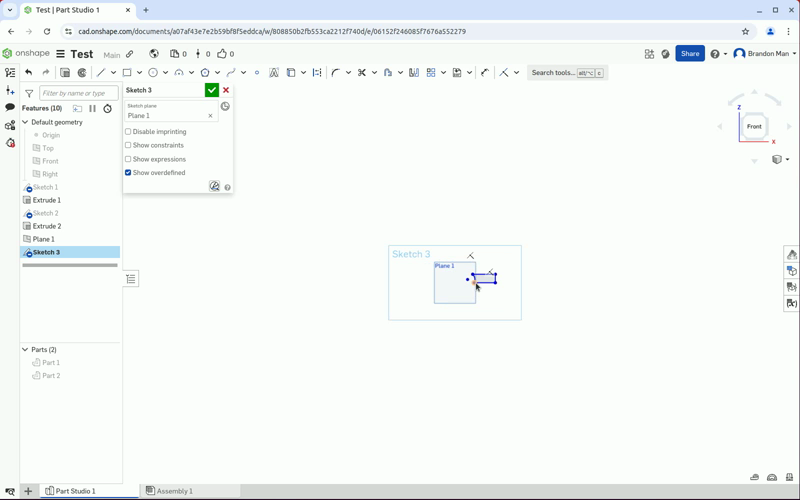
scroll(6)
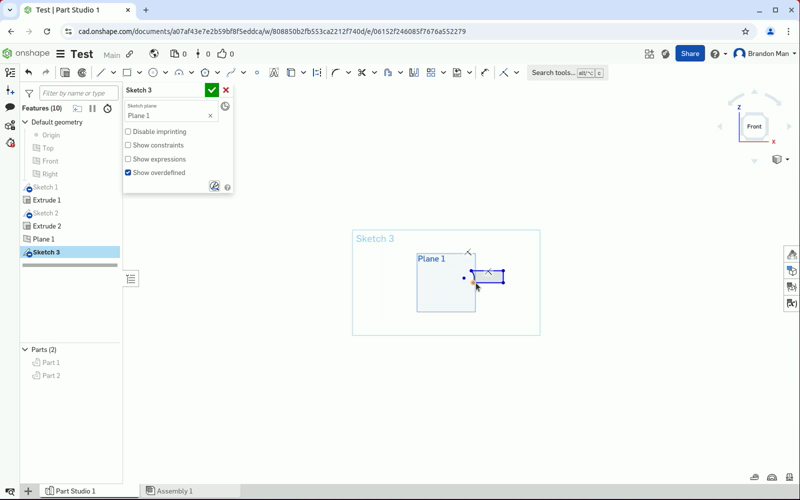
scroll(6)
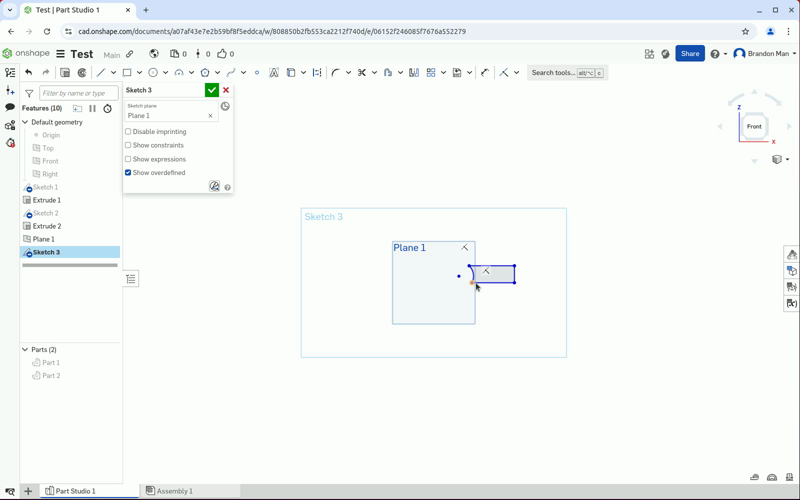
scroll(6)
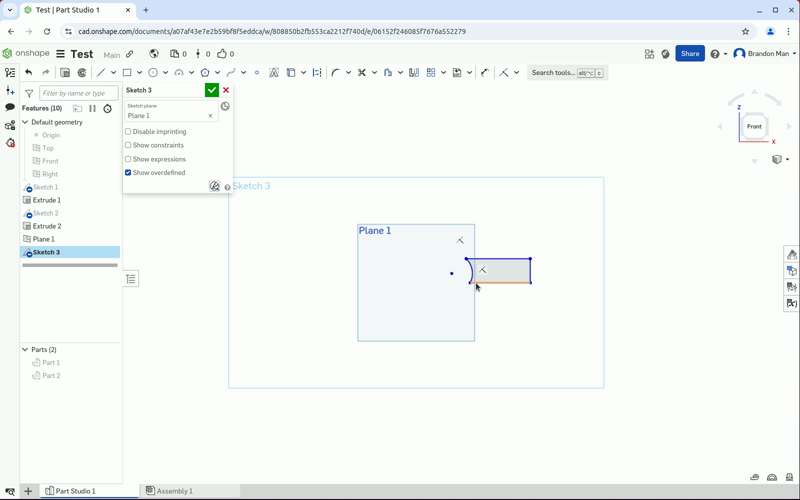
scroll(6)
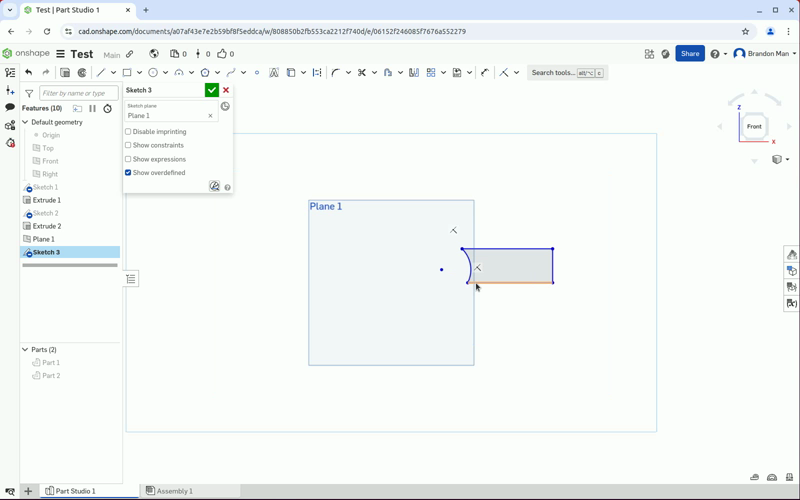
scroll(6)
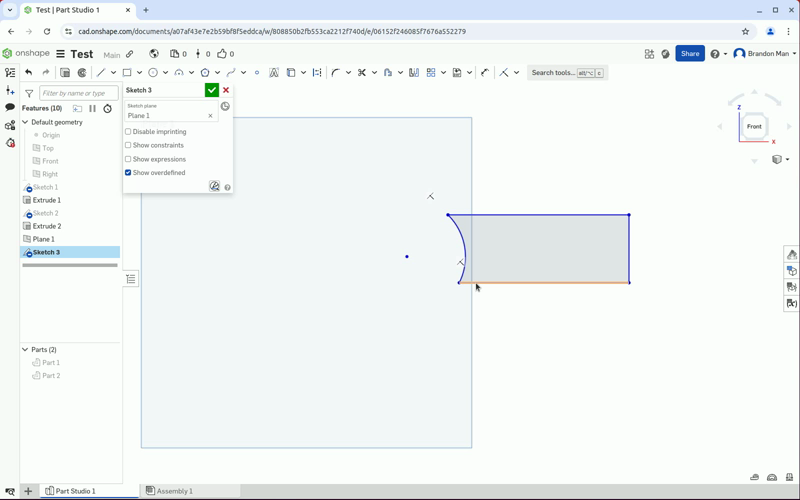
click(476, 282)
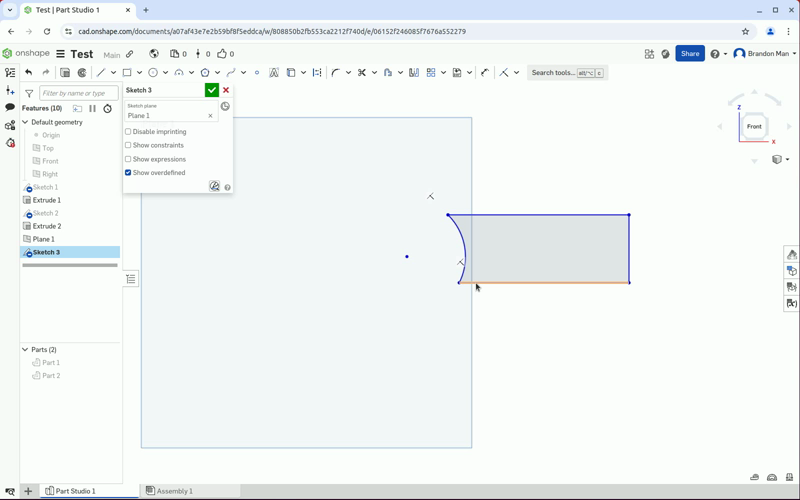
scroll(-6)
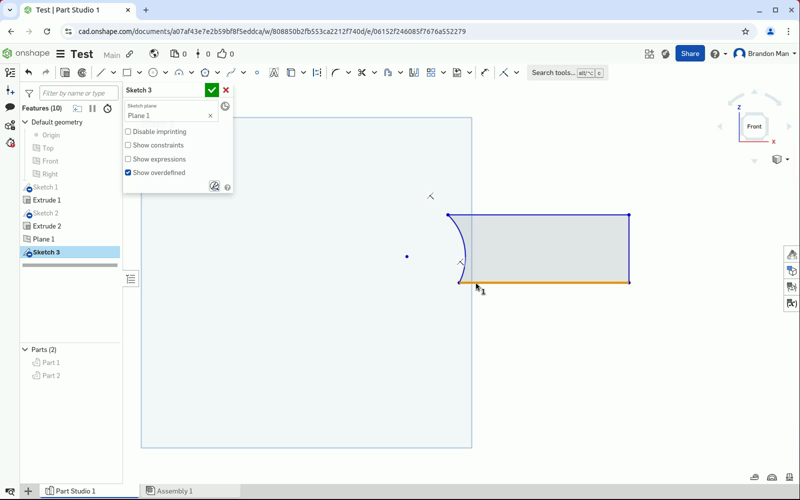
scroll(-6)
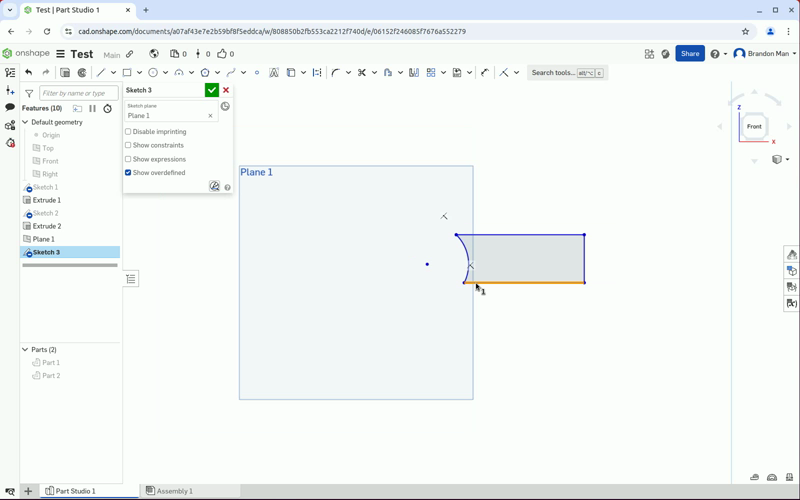
scroll(-6)
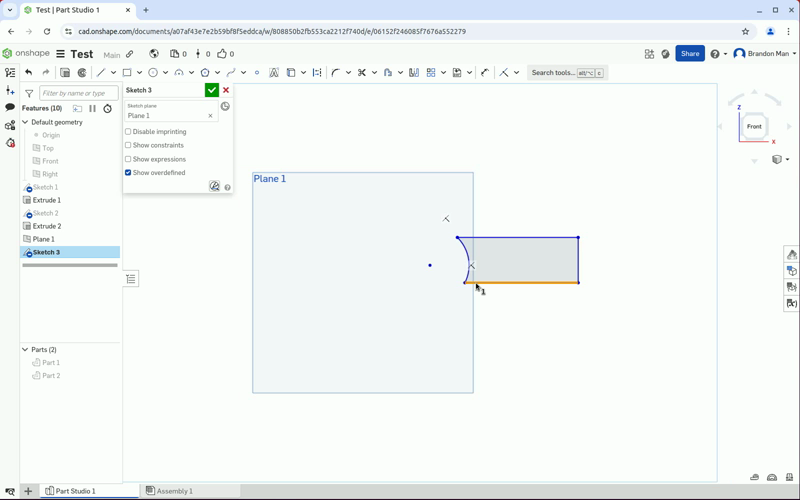
scroll(-6)
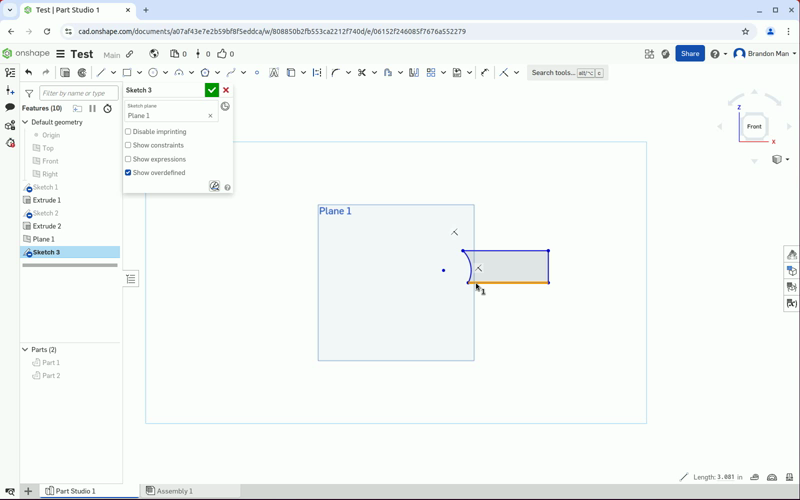
scroll(-6)
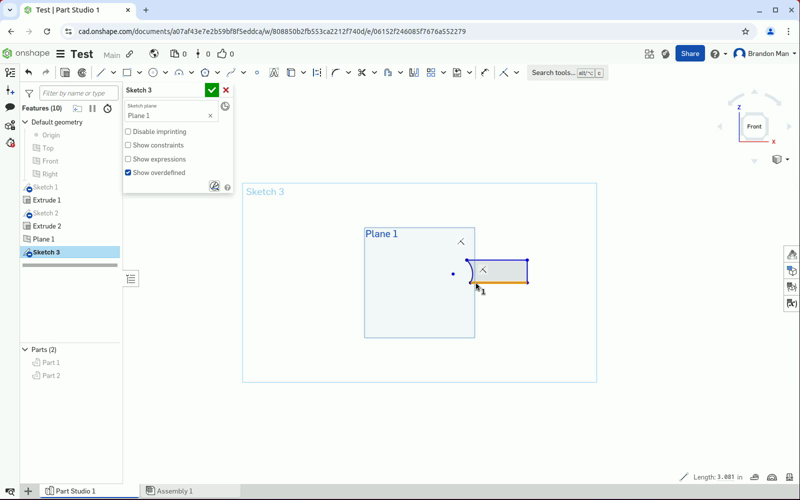
scroll(-6)
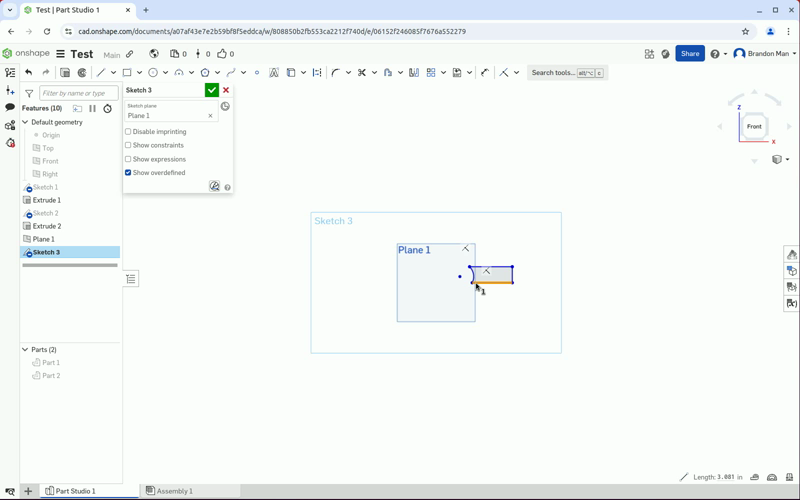
scroll(-6)
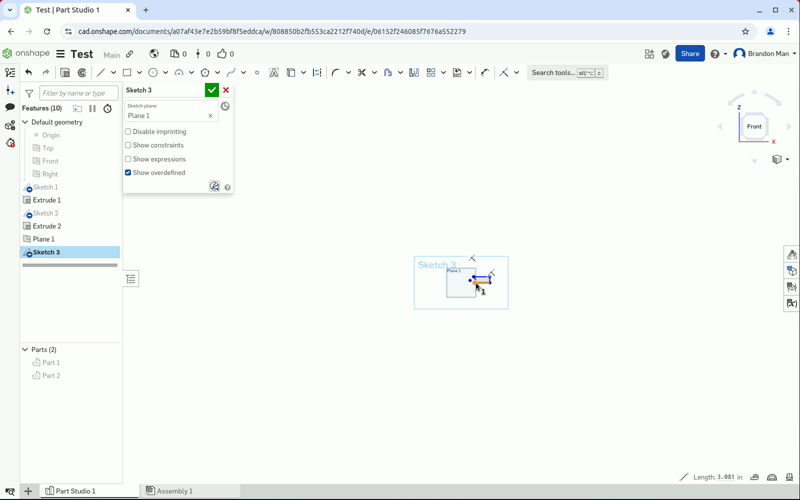
mouse_move(73, 352)
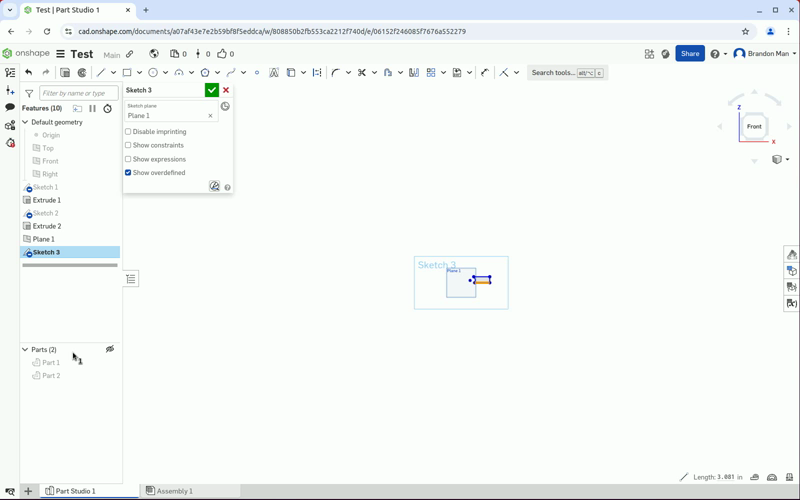
key(shift+y)
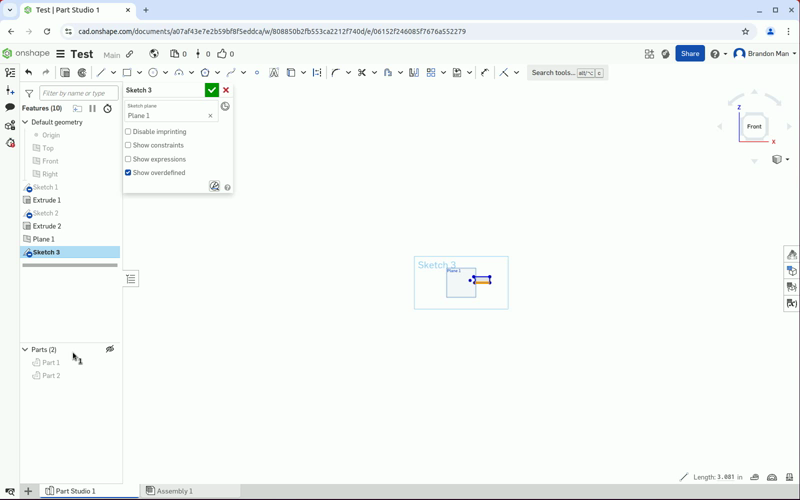
key(shift+e)
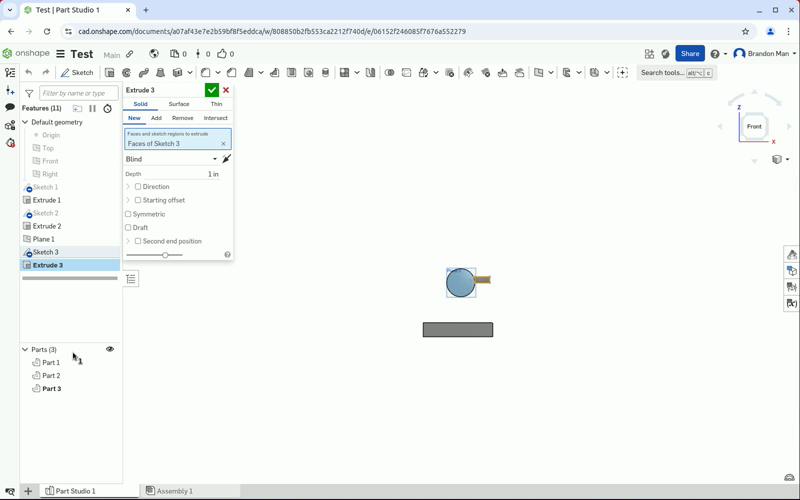
mouse_move(143, 106)
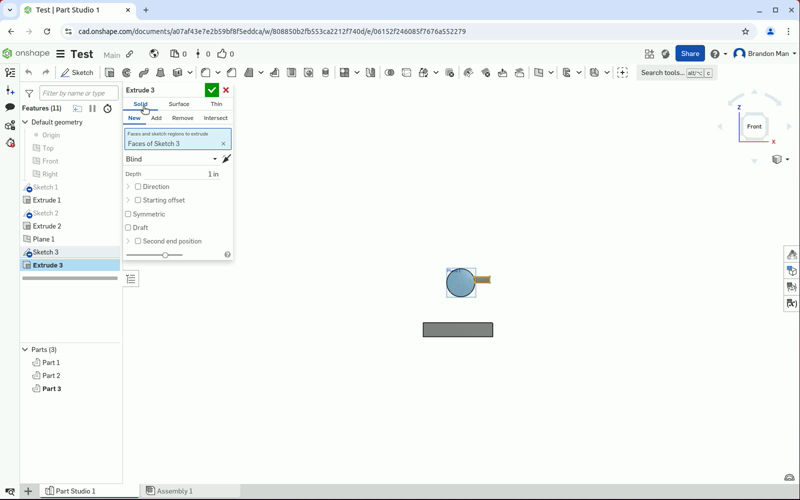
click(143, 106)
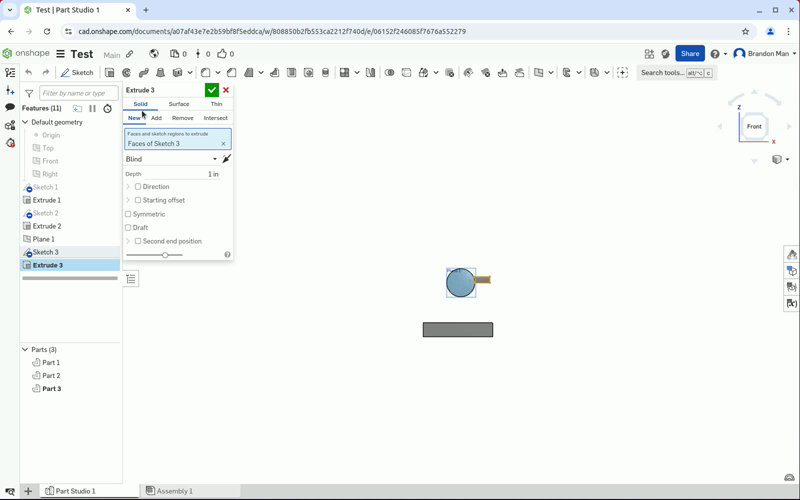
mouse_move(137, 120)
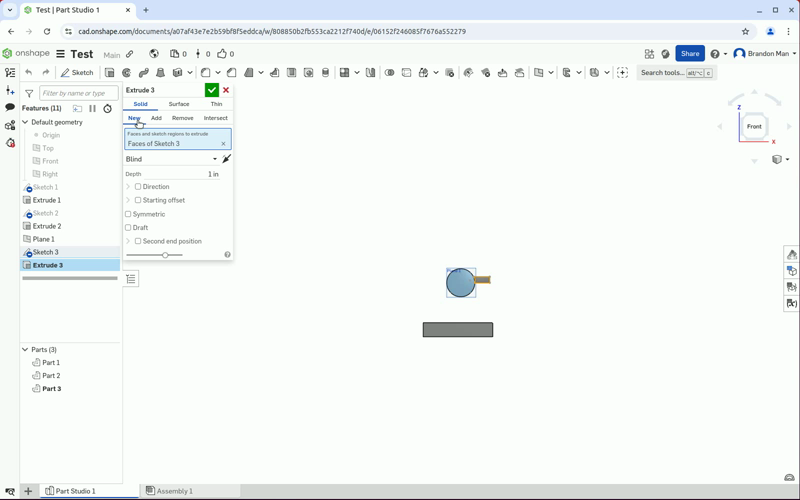
click(137, 120)
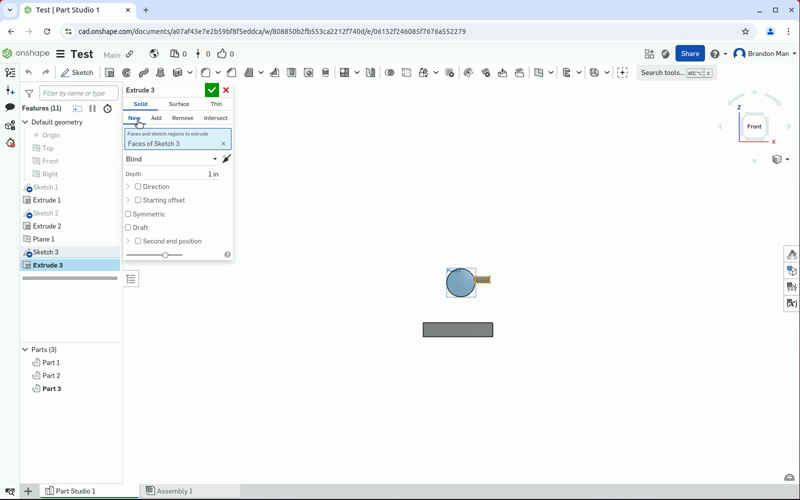
key(tab, 4)
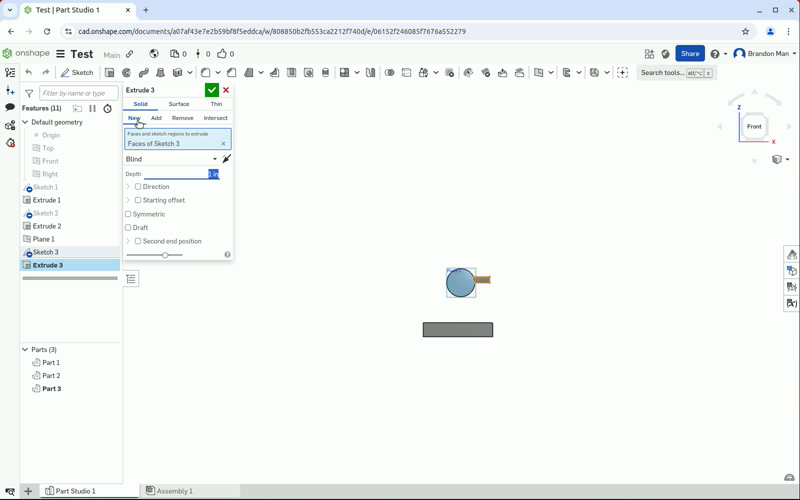
text(0.481)
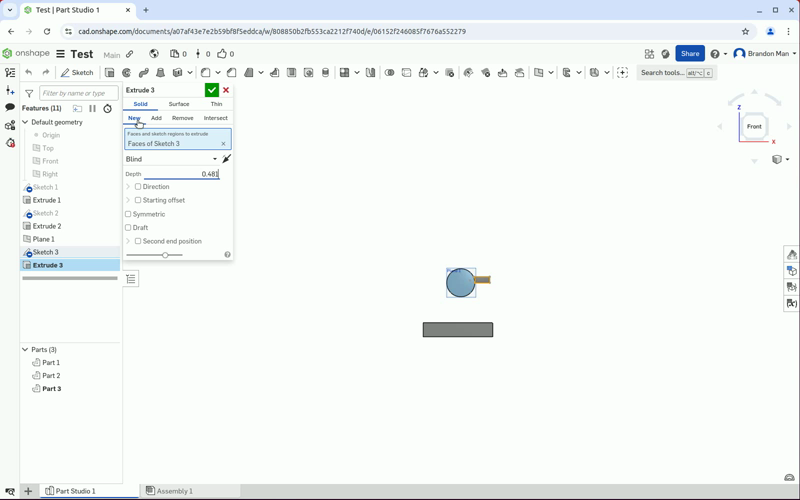
key(enter)
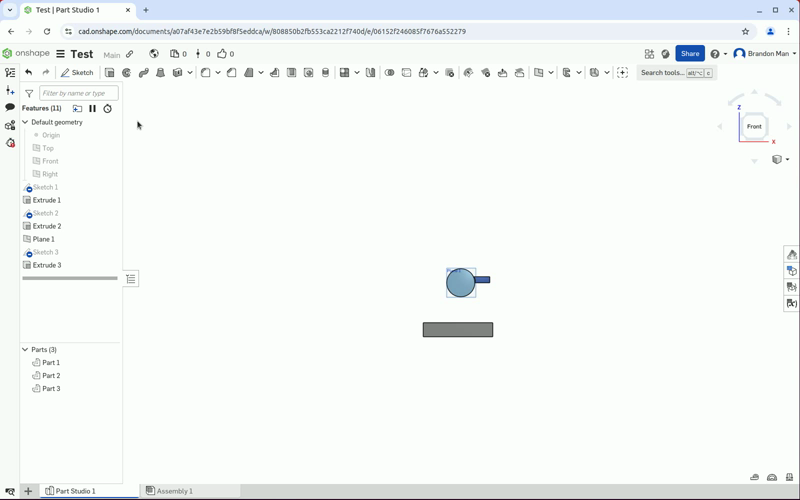
key(shift+h)
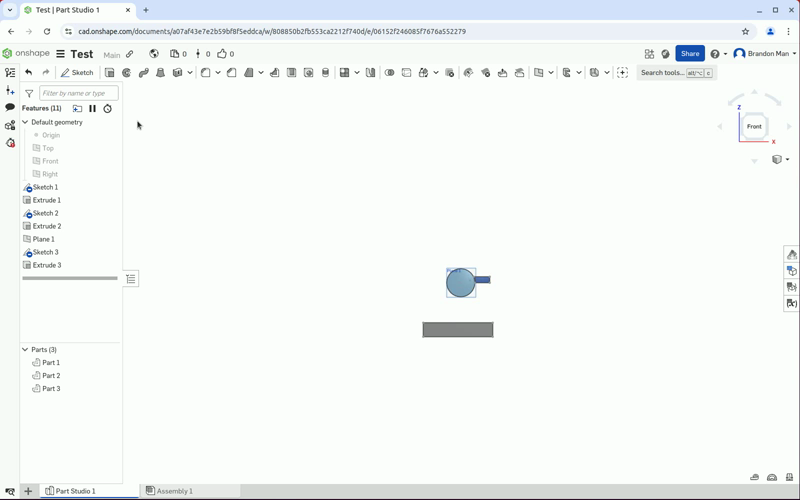
key(shift+h)
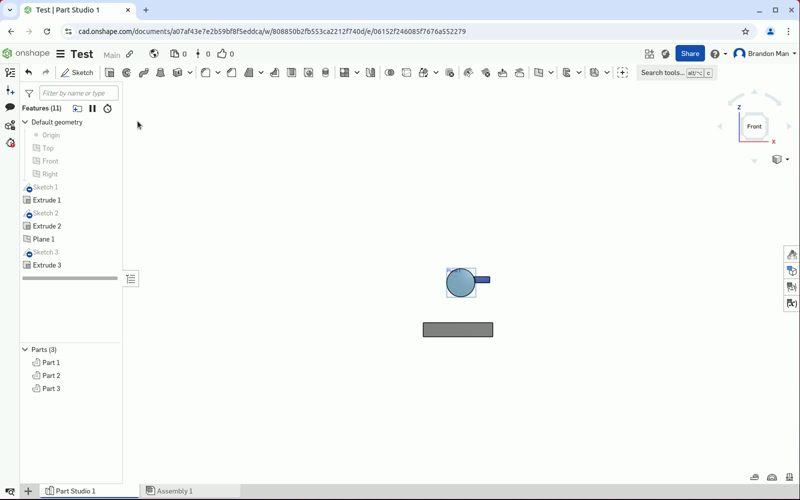
mouse_move(73, 189)
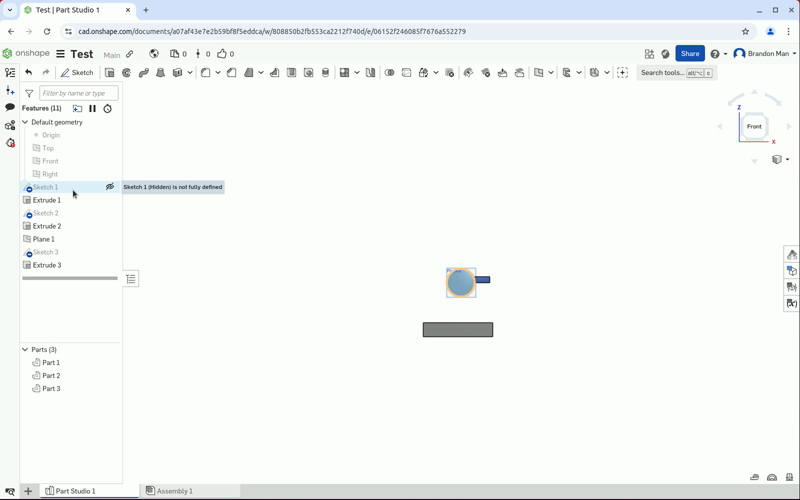
click(73, 189)
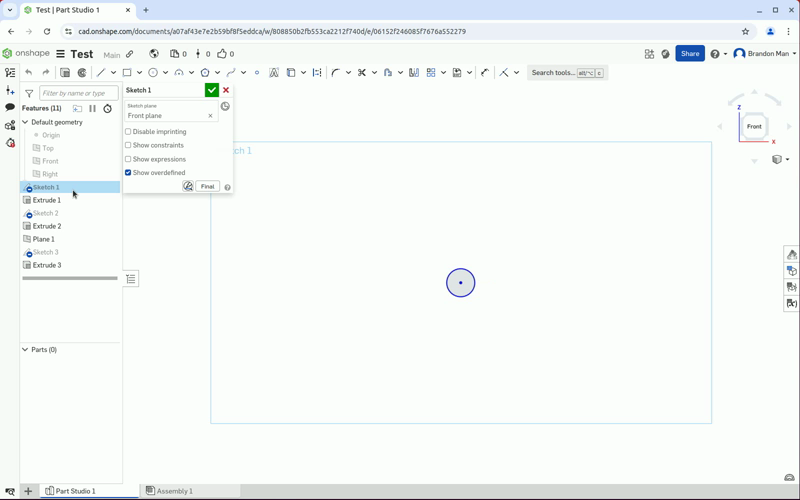
mouse_move(229, 92)
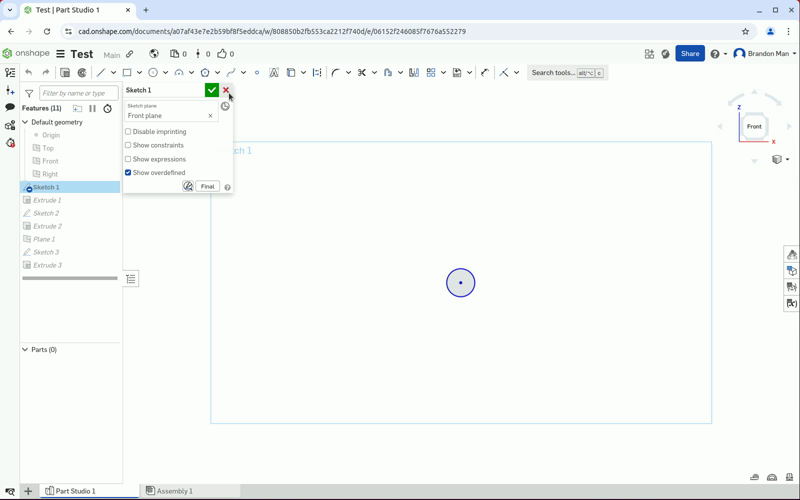
click(229, 92)
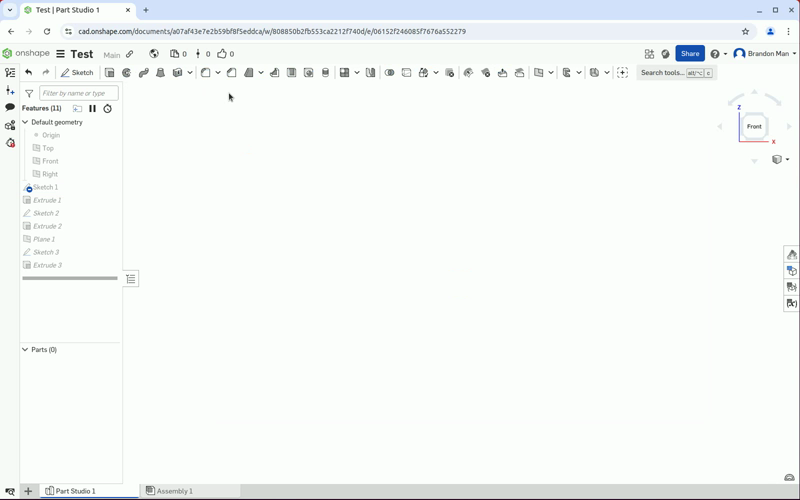
key(shift+s)
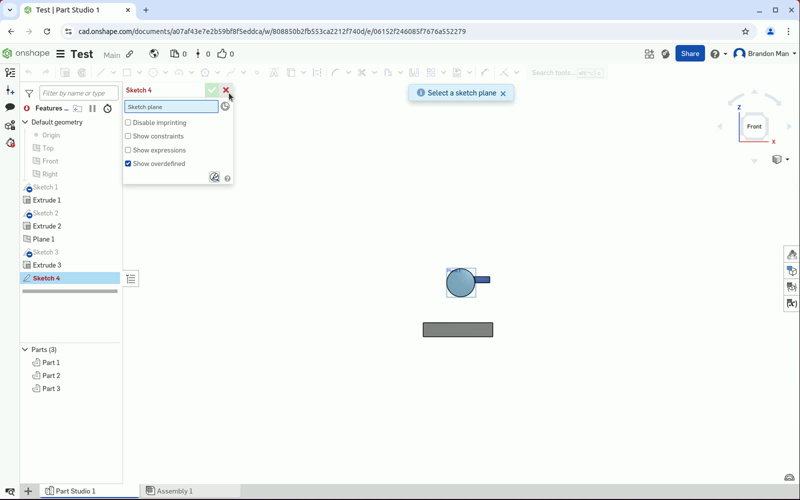
mouse_move(73, 241)
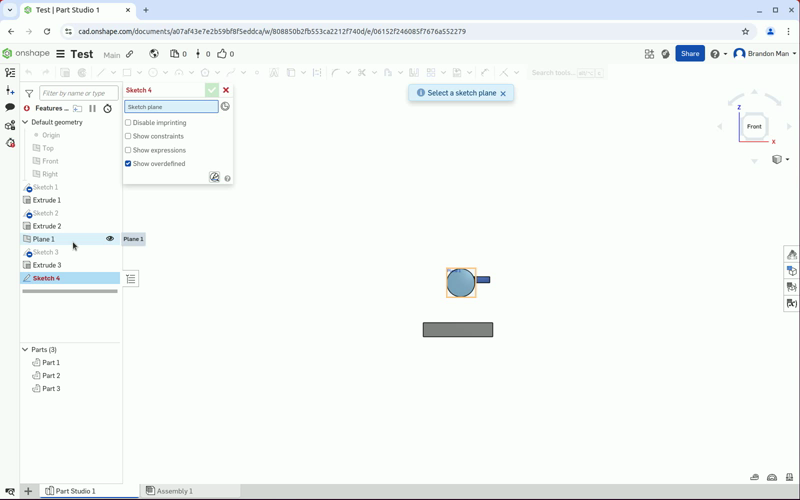
click(73, 241)
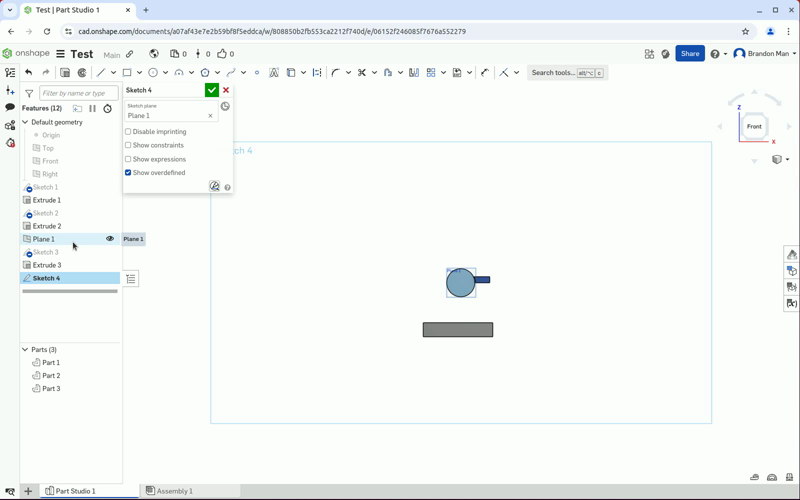
mouse_move(73, 352)
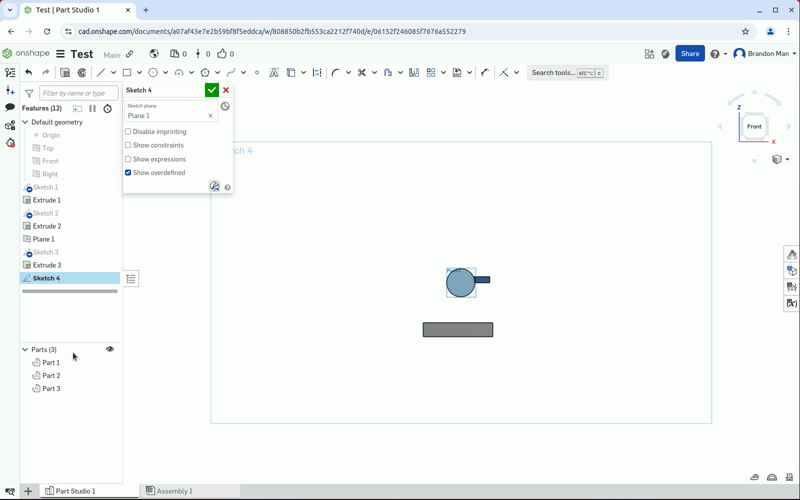
key(y)
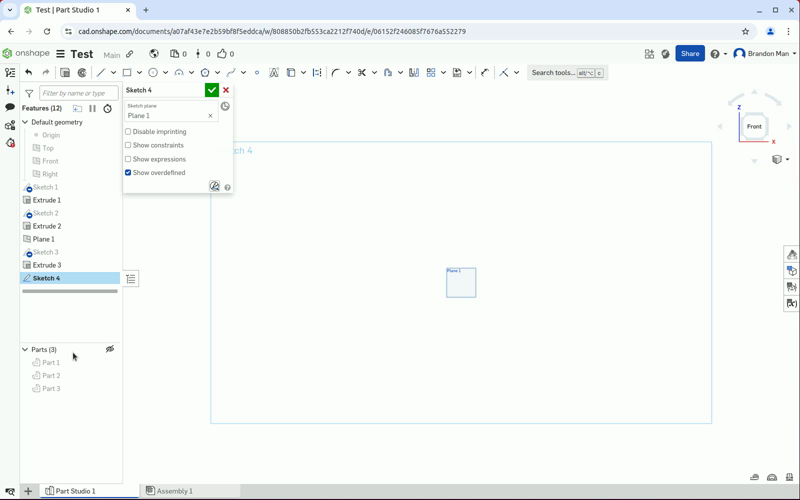
key(l)
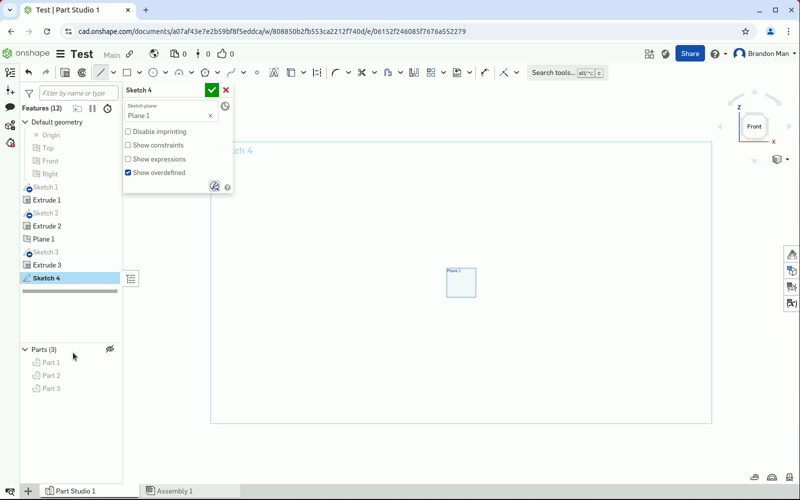
key_down(shift)
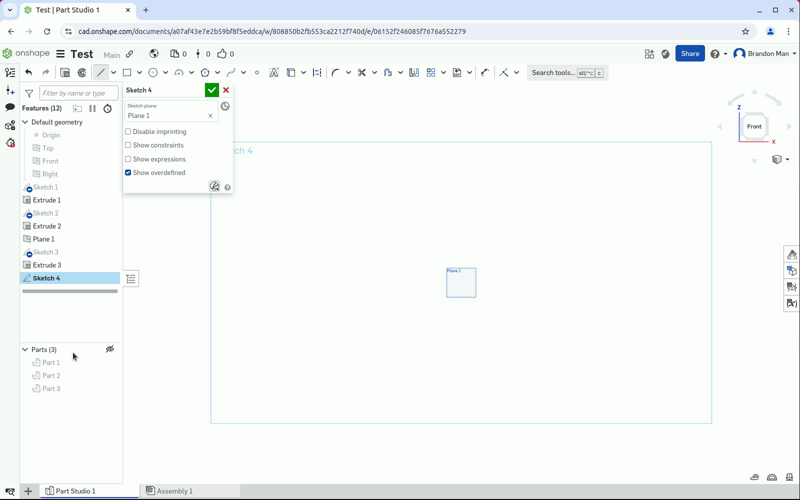
mouse_move(460, 282)
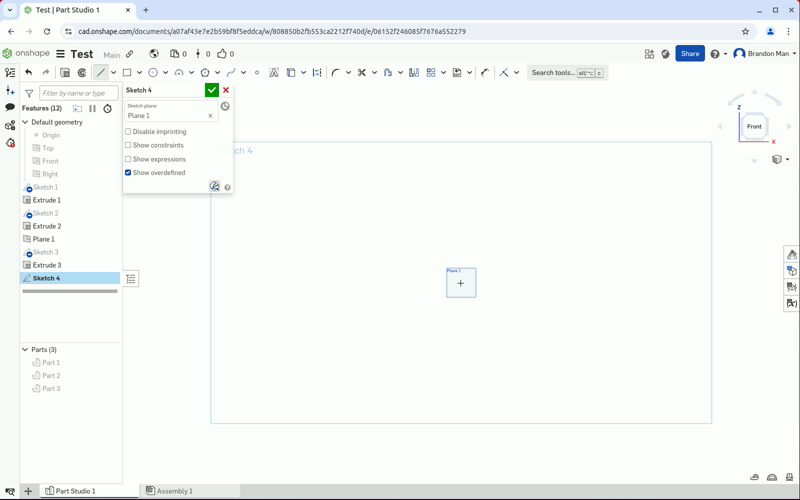
click(460, 282)
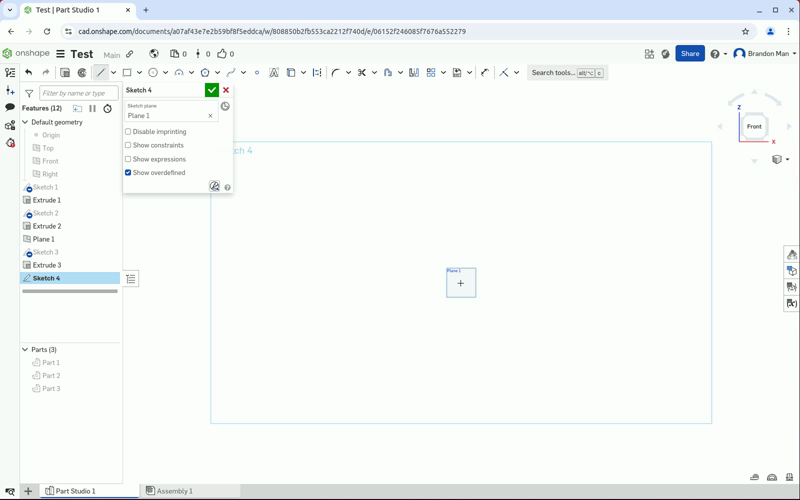
key_up(shift)
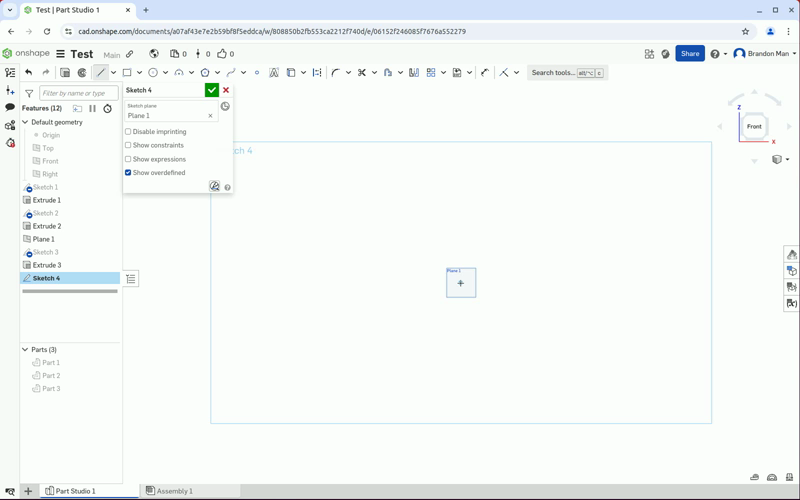
key_down(shift)
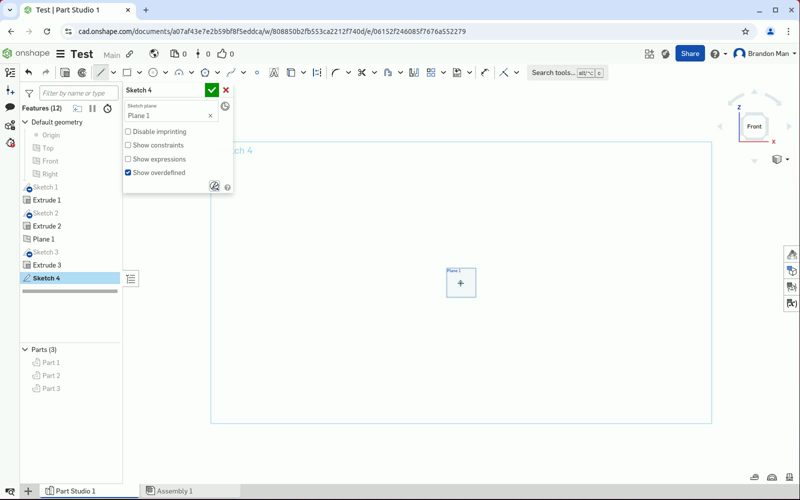
mouse_move(490, 282)
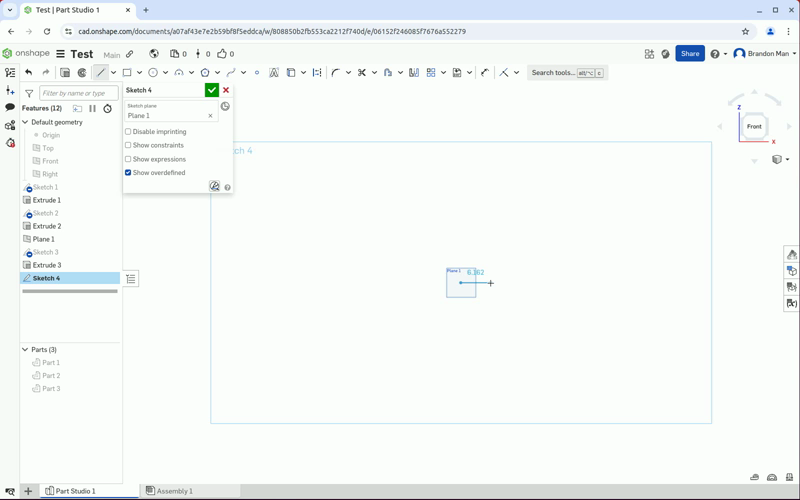
mouse_move(475, 282)
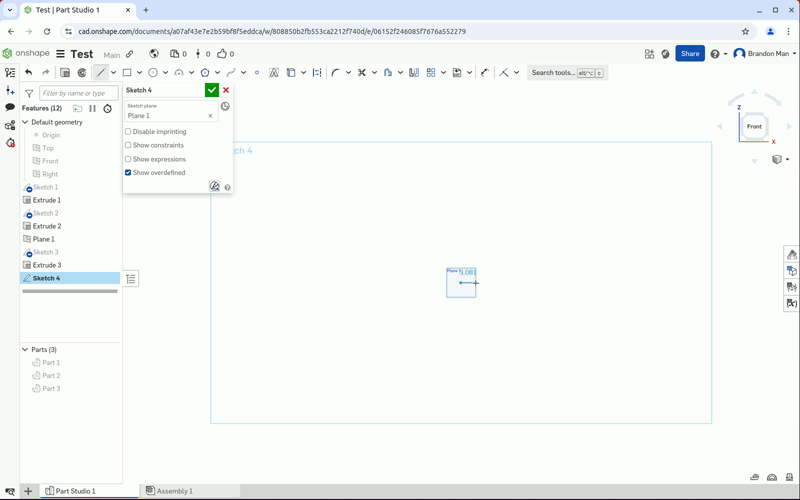
click(475, 282)
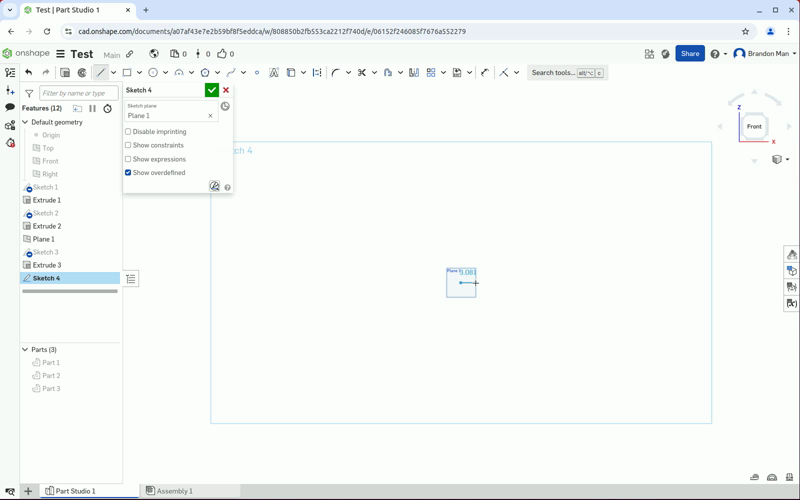
key_up(shift)
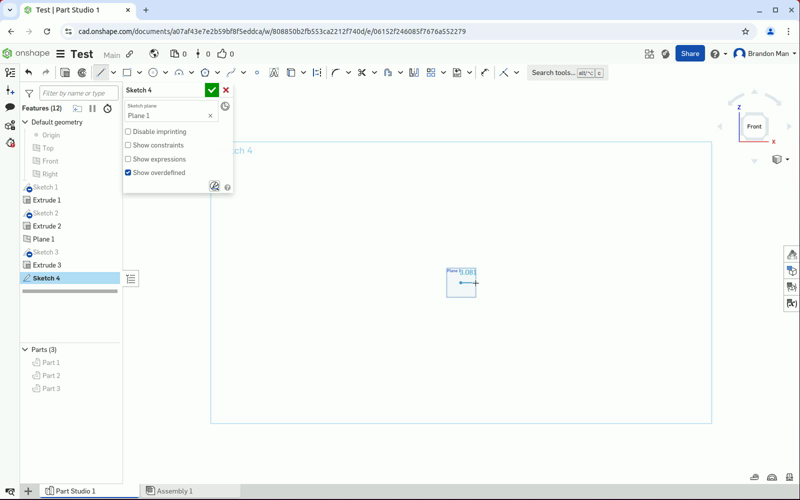
key(esc)
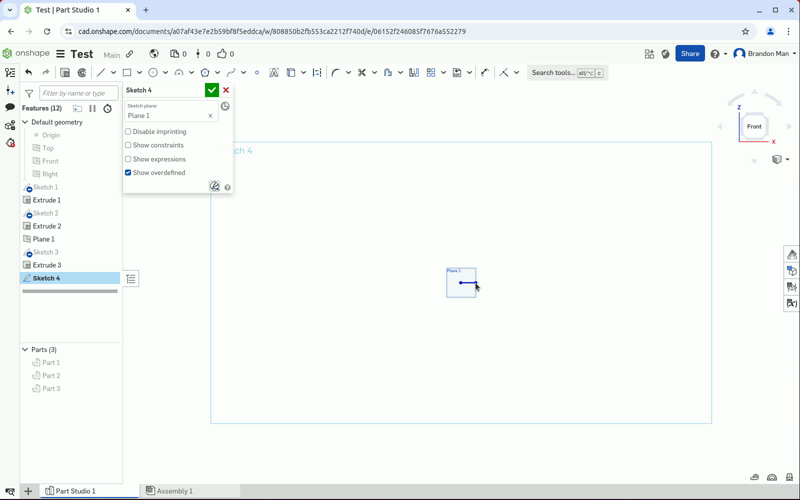
key(a)
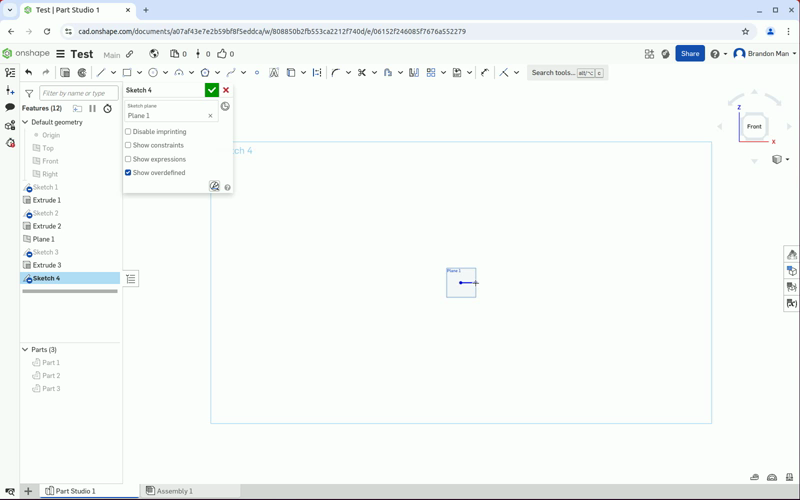
mouse_move(475, 282)
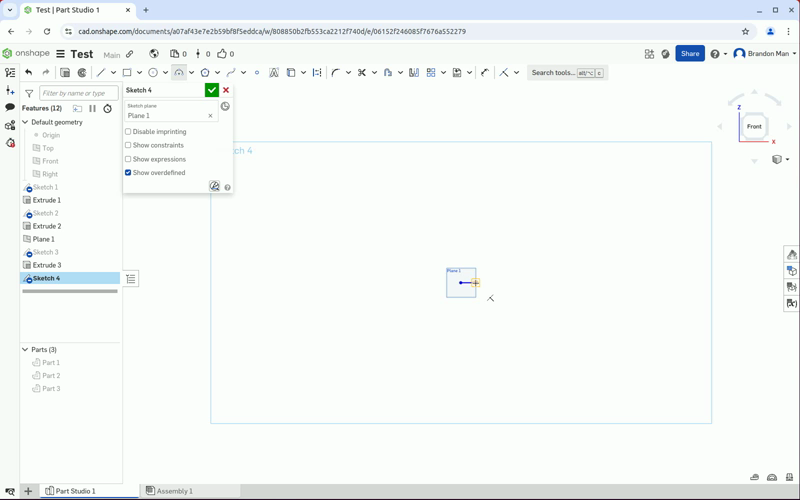
click(475, 282)
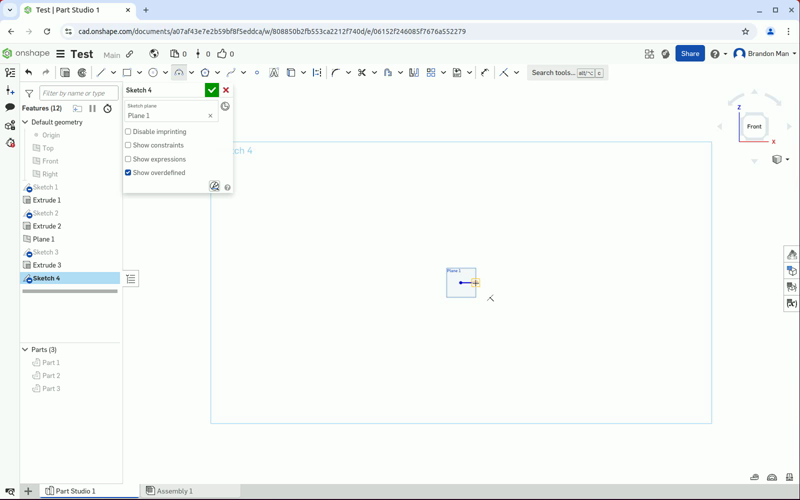
key_down(shift)
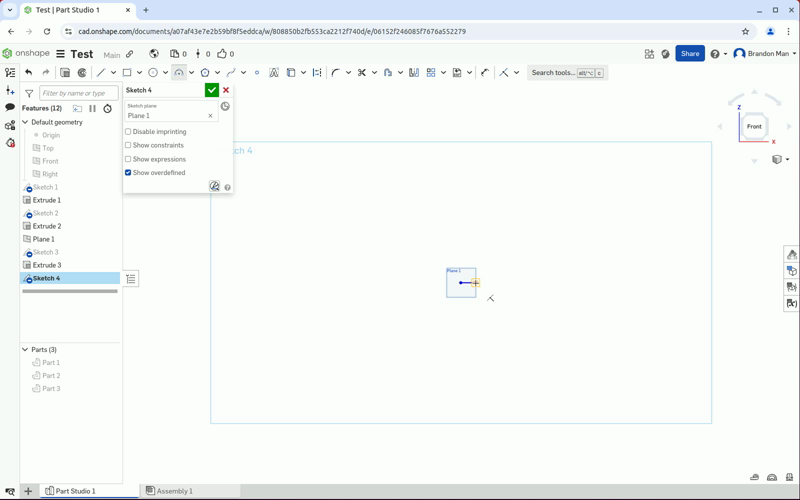
mouse_move(474, 276)
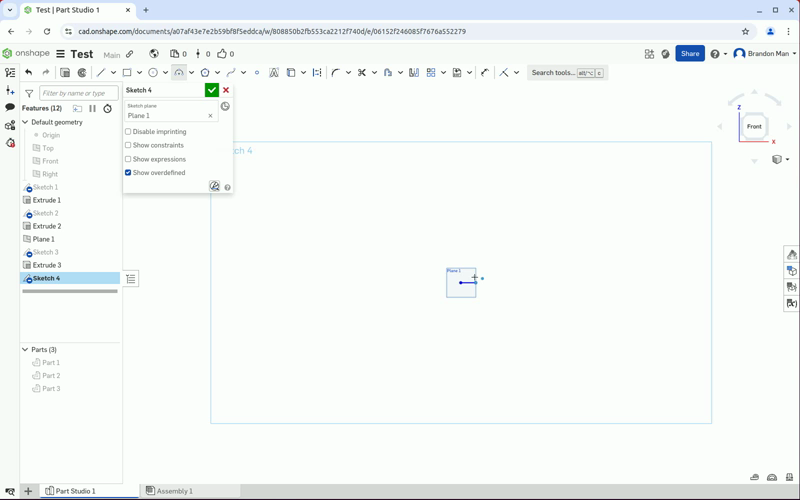
scroll(6)
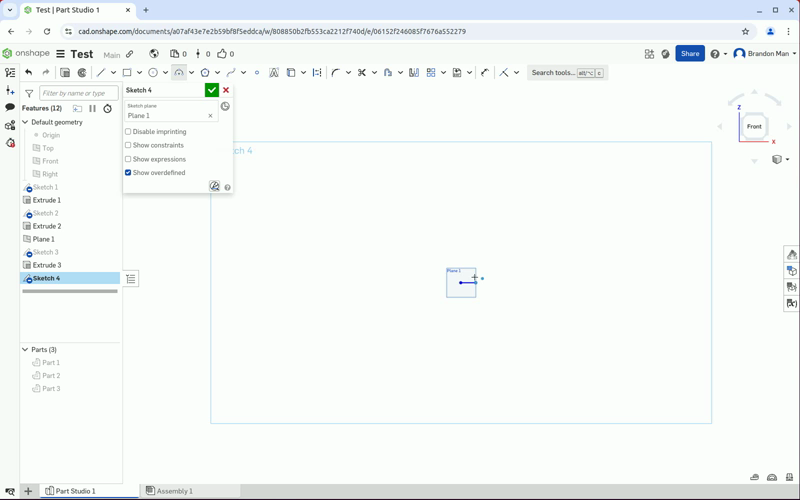
scroll(6)
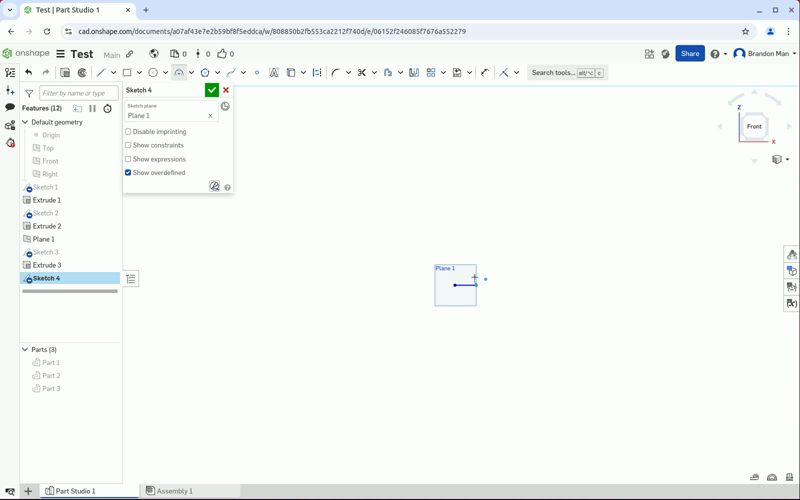
scroll(6)
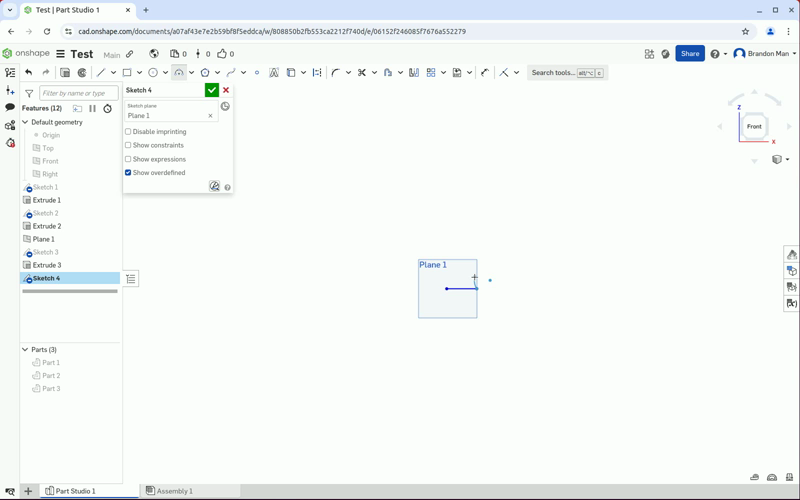
scroll(6)
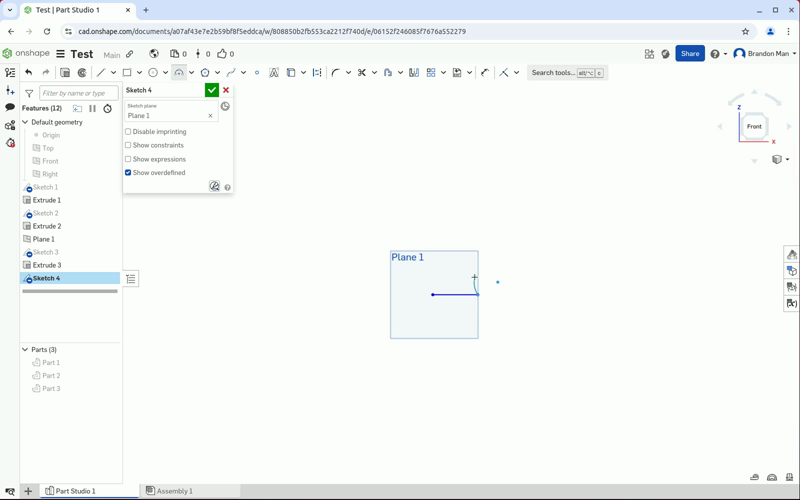
scroll(6)
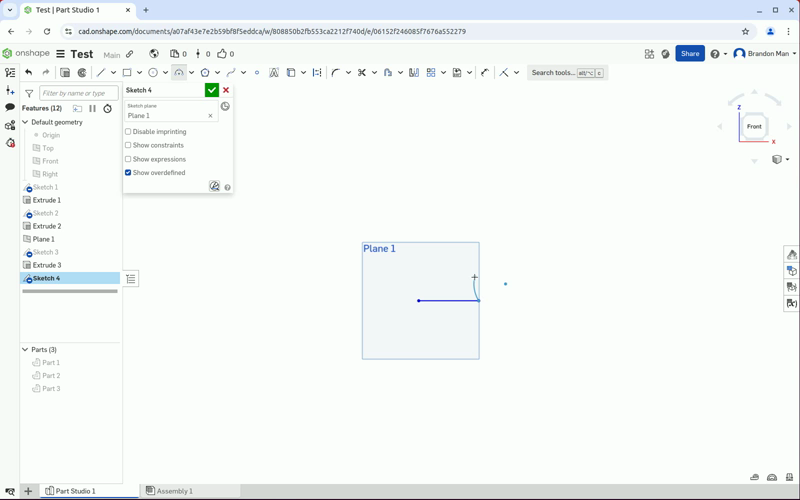
scroll(6)
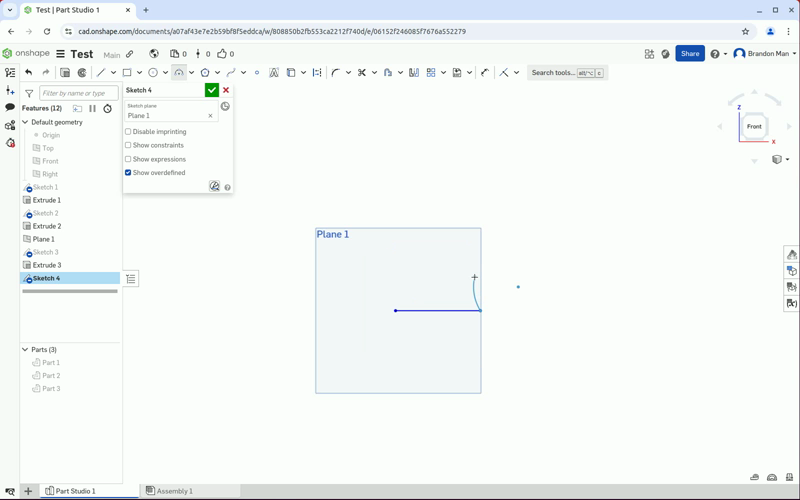
scroll(6)
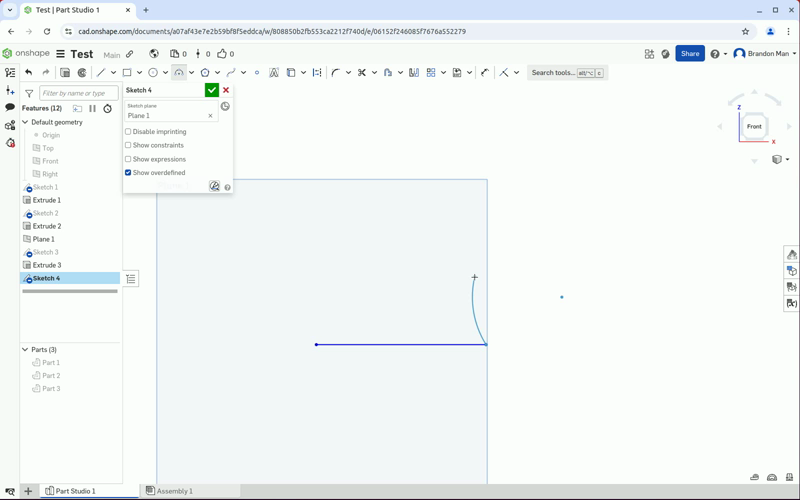
click(474, 276)
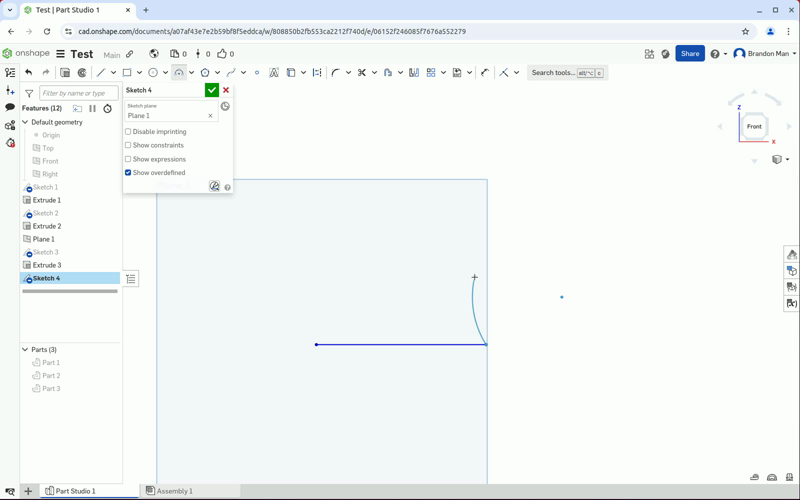
scroll(-6)
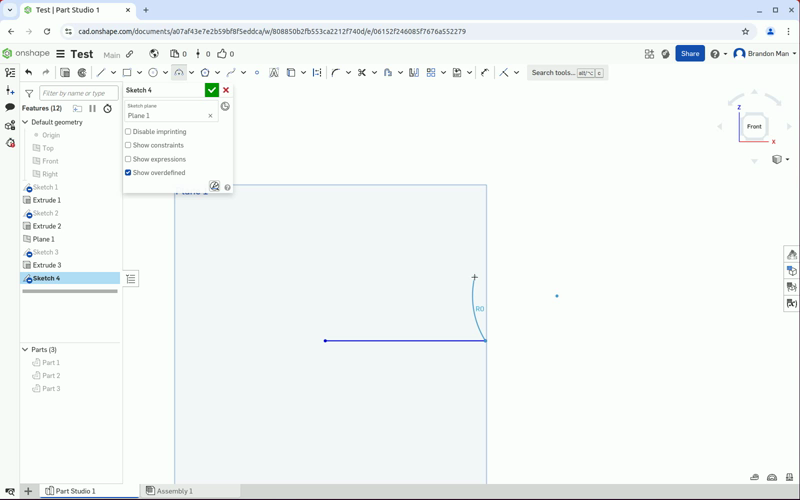
scroll(-6)
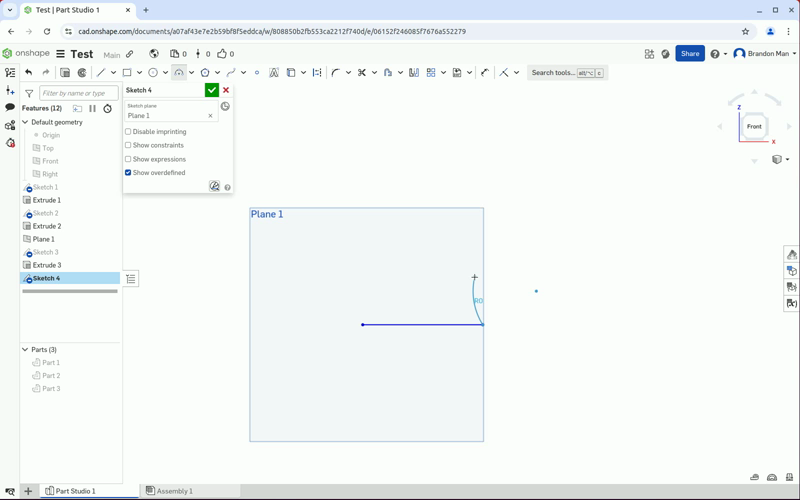
scroll(-6)
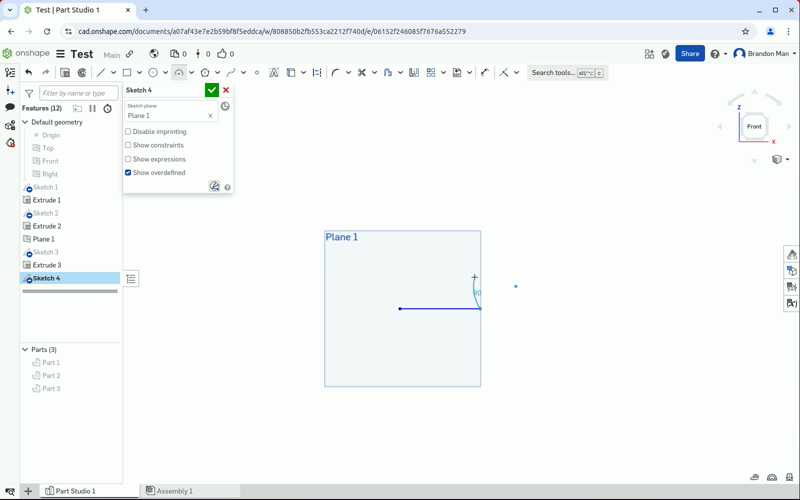
scroll(-6)
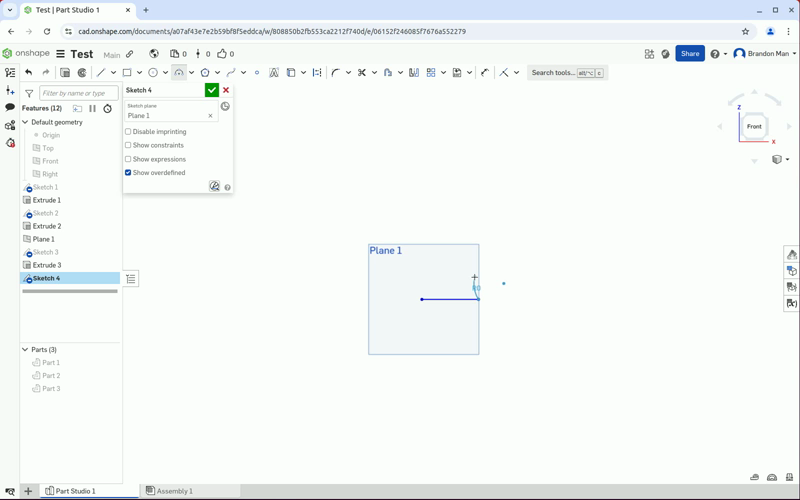
scroll(-6)
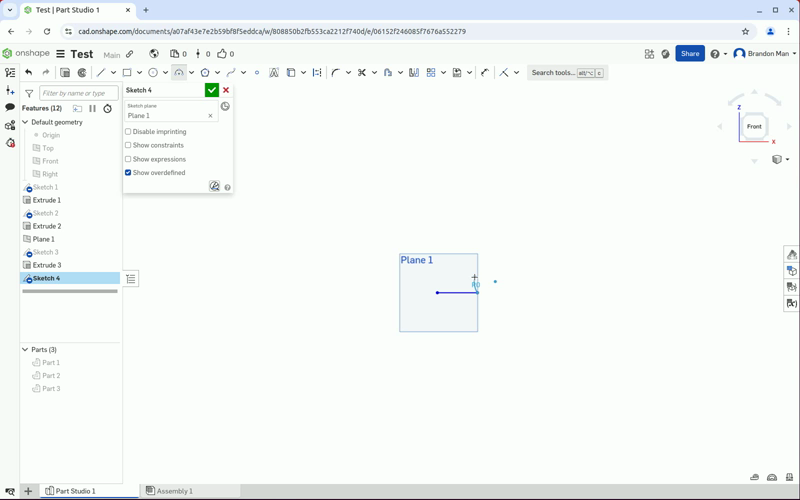
scroll(-6)
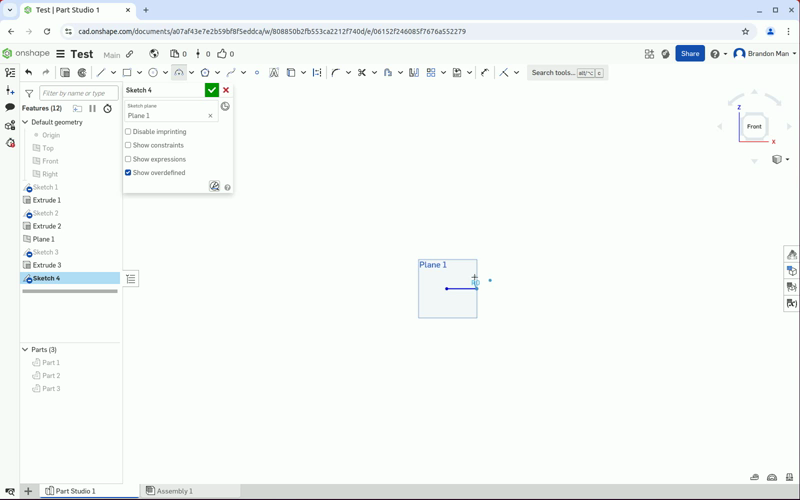
scroll(-6)
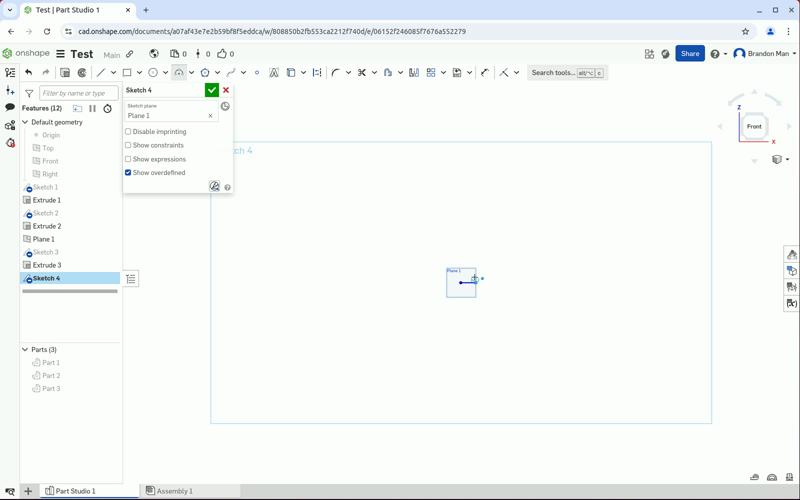
mouse_move(476, 279)
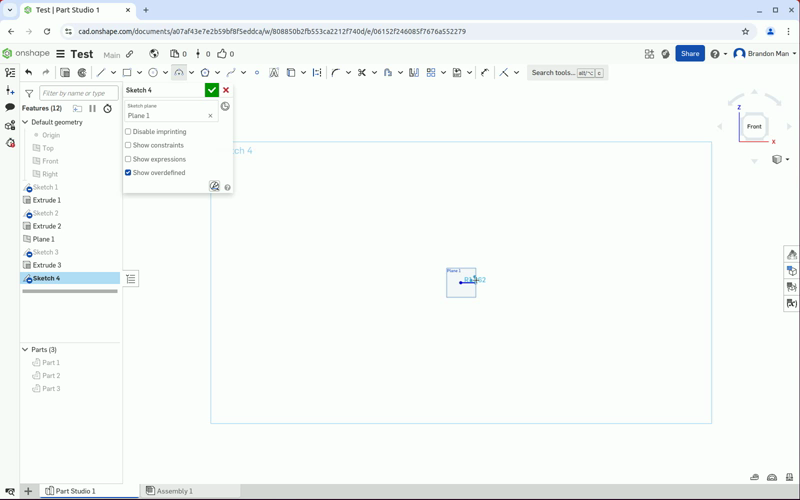
scroll(6)
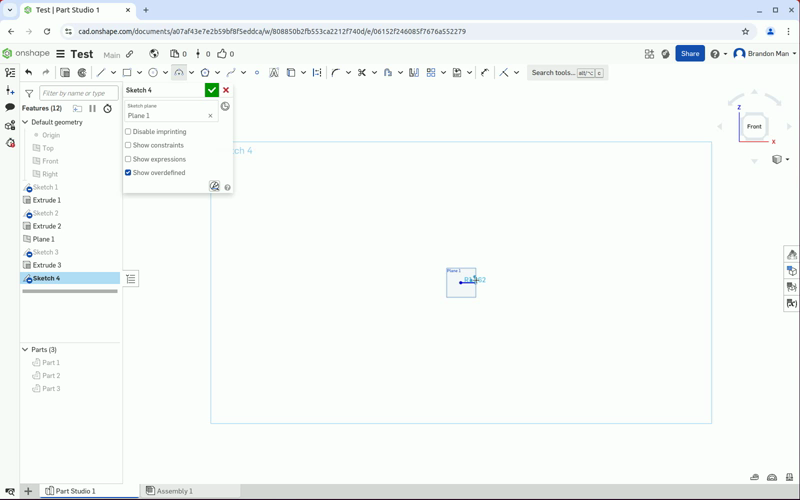
scroll(6)
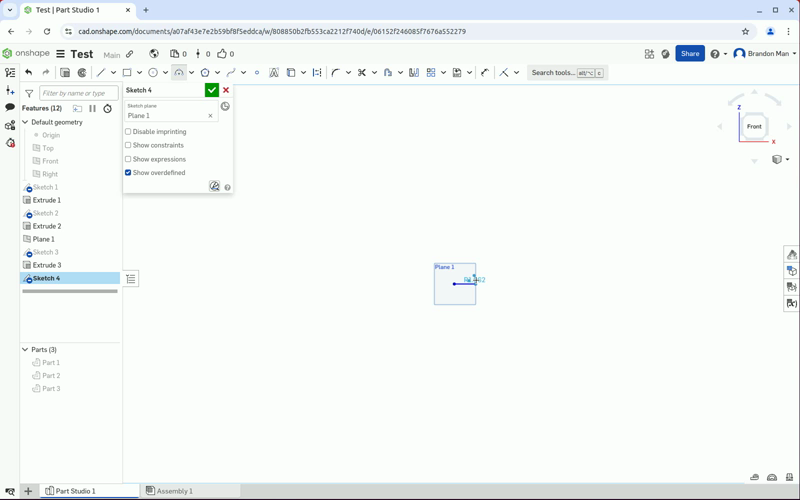
scroll(6)
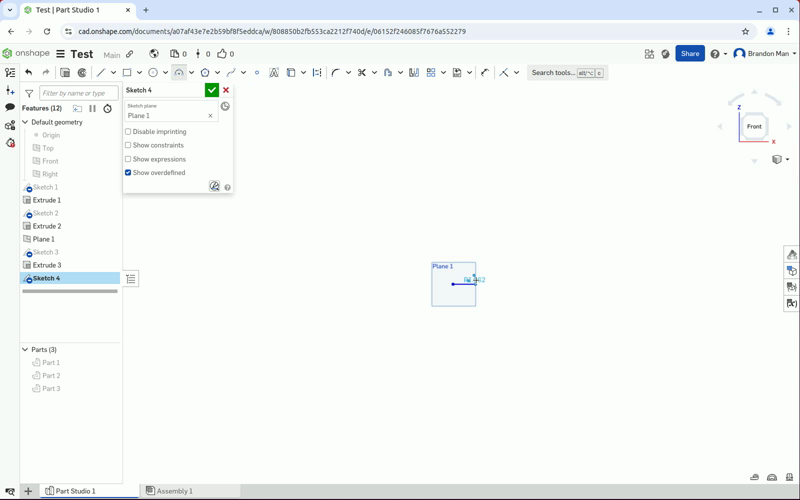
scroll(6)
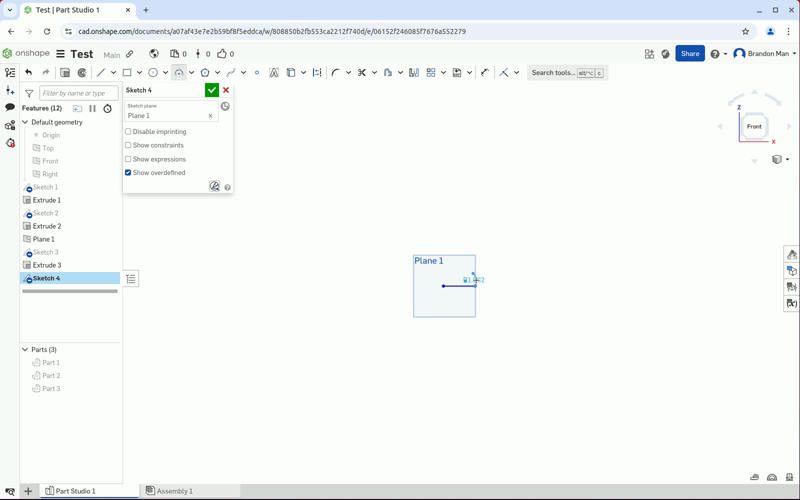
scroll(6)
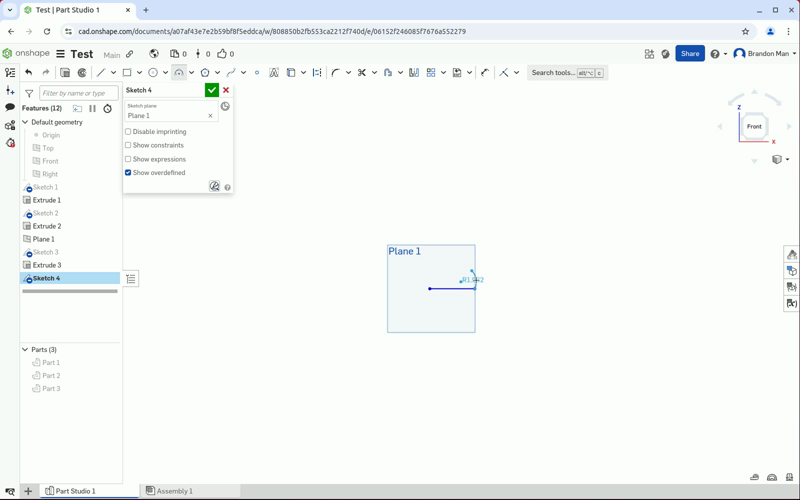
scroll(6)
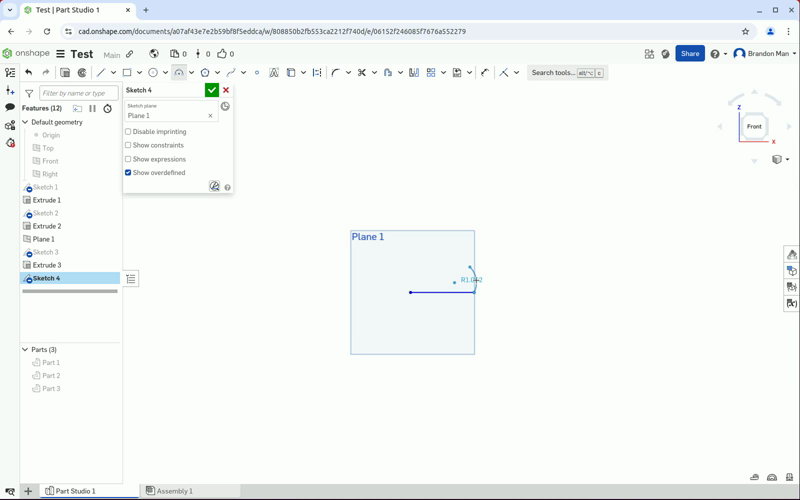
scroll(6)
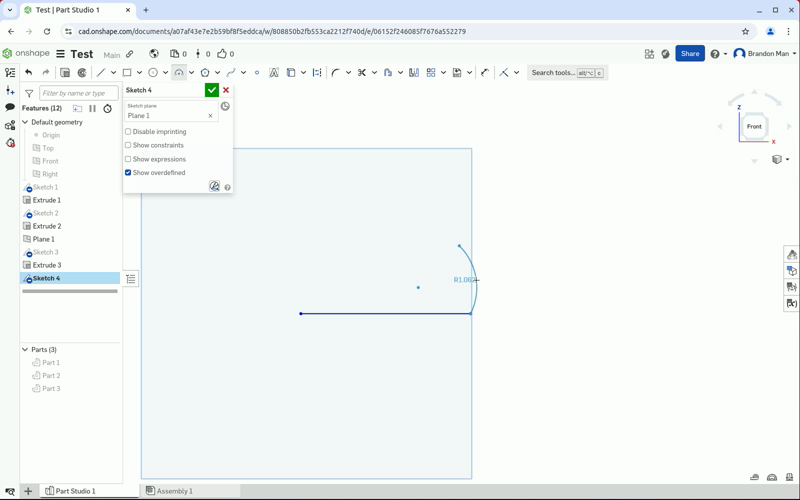
click(476, 279)
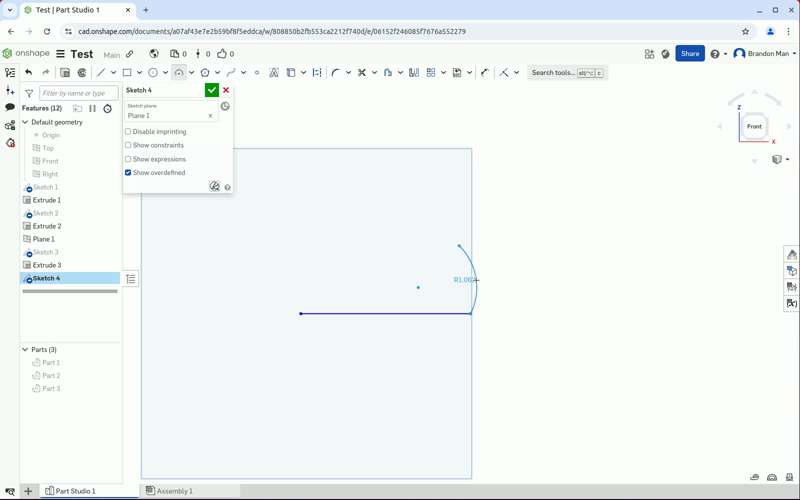
scroll(-6)
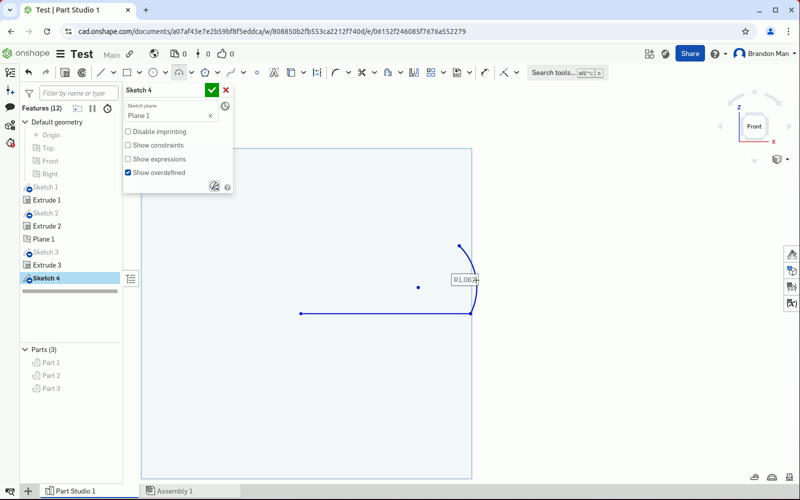
scroll(-6)
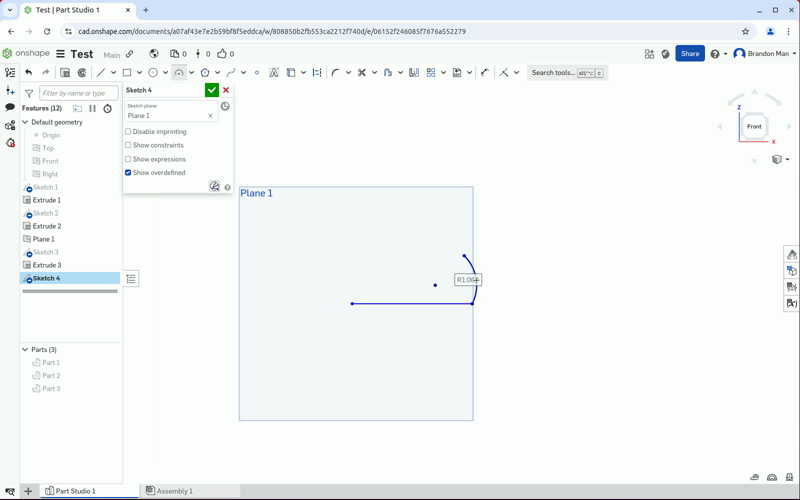
scroll(-6)
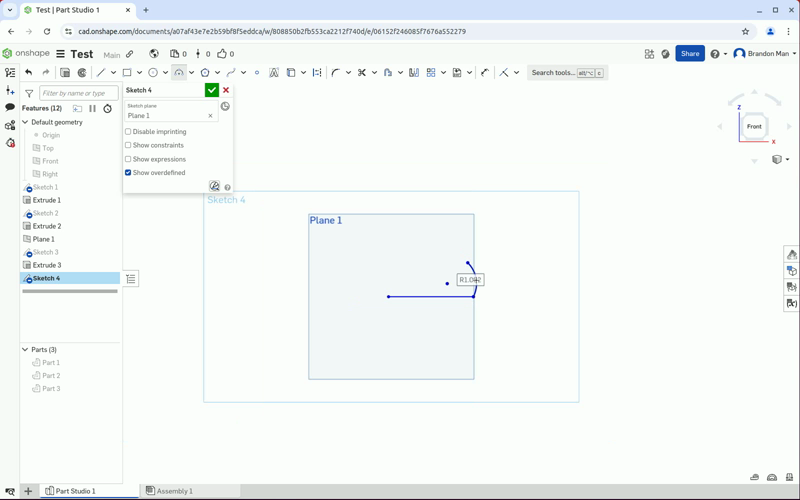
scroll(-6)
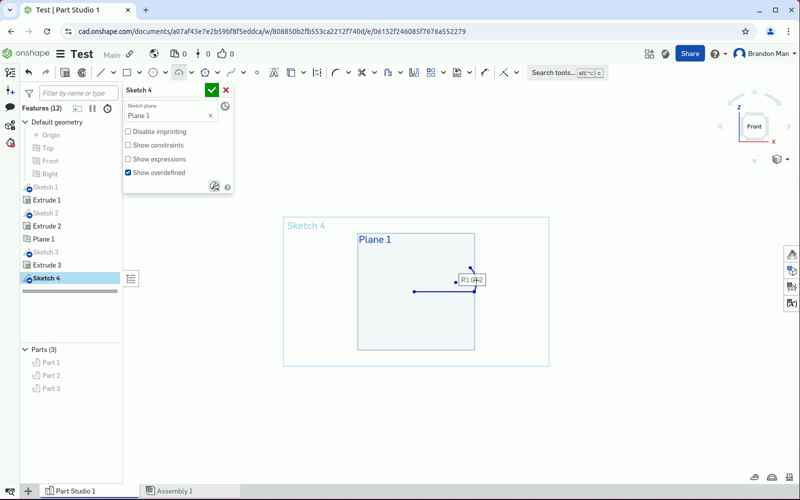
scroll(-6)
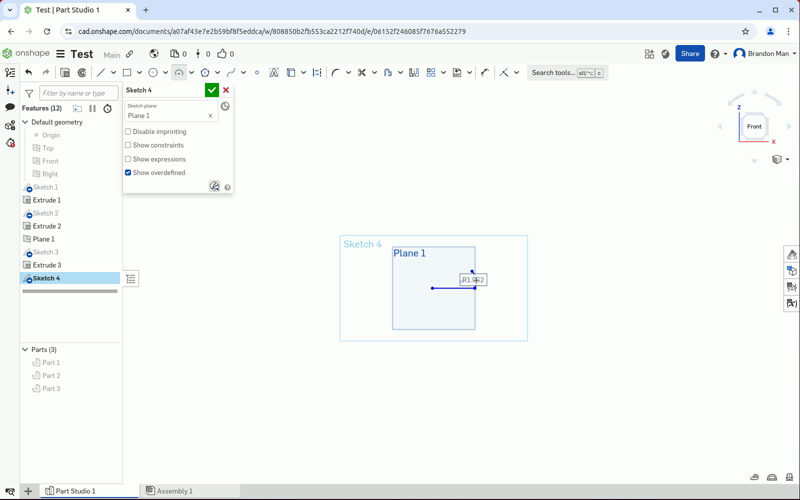
scroll(-6)
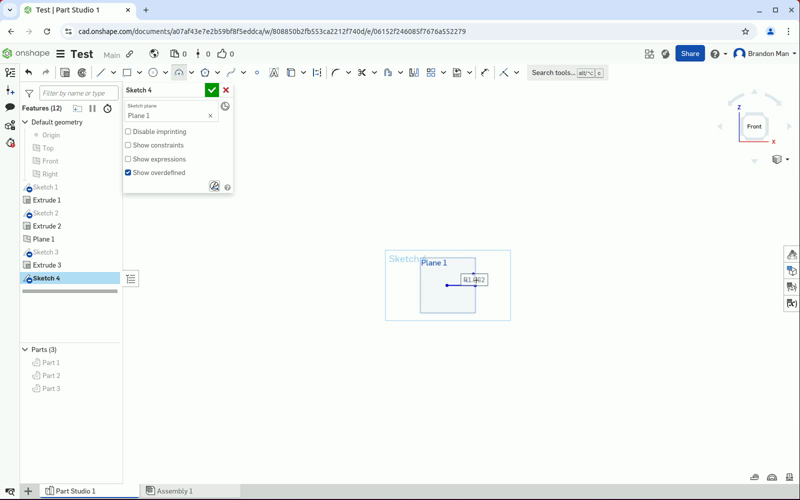
scroll(-6)
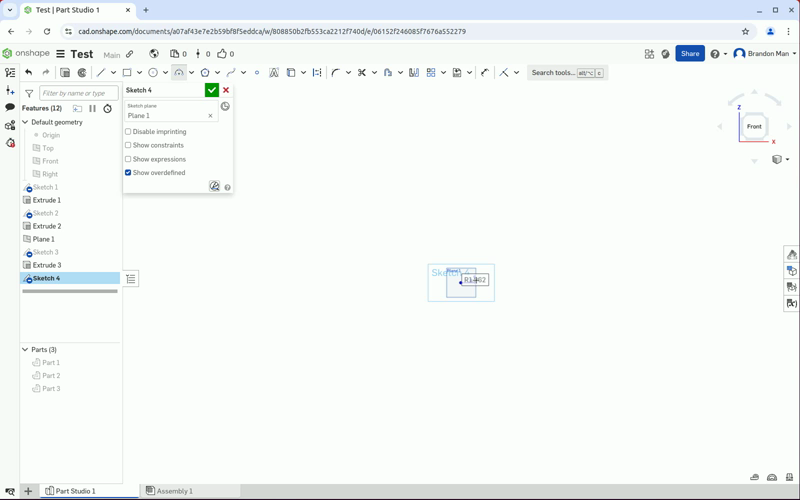
key_up(shift)
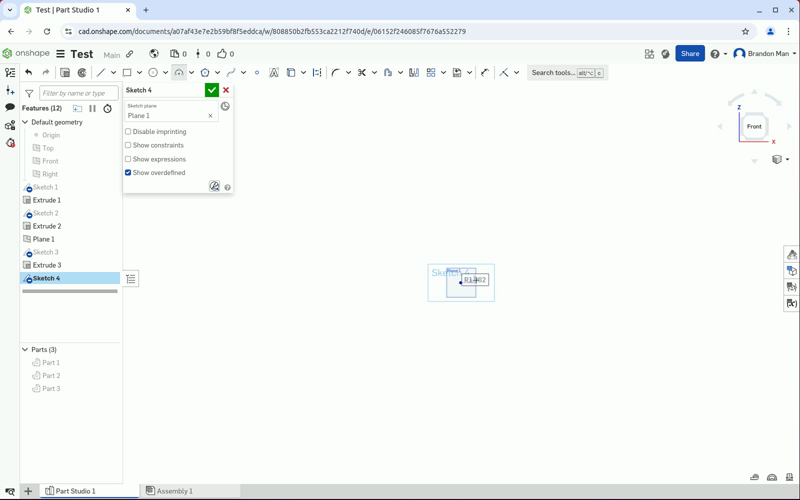
key(esc)
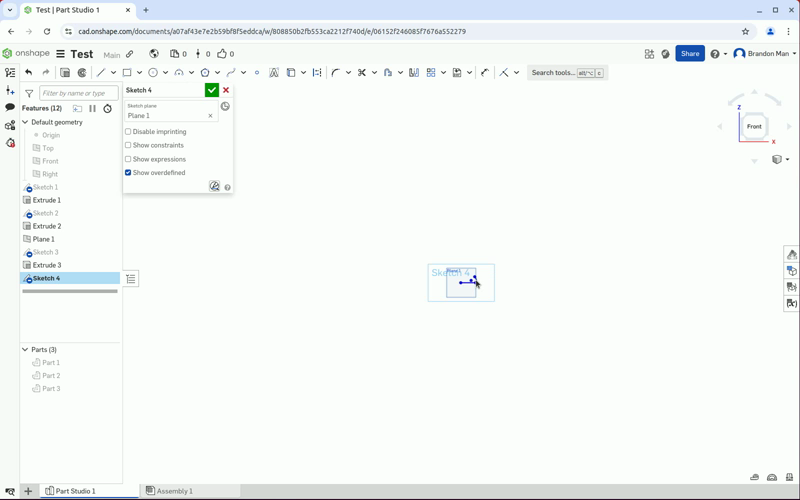
key(l)
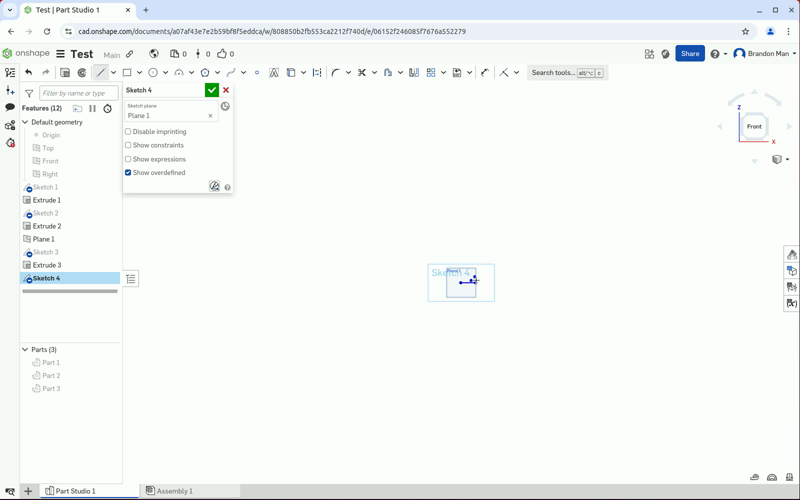
mouse_move(474, 276)
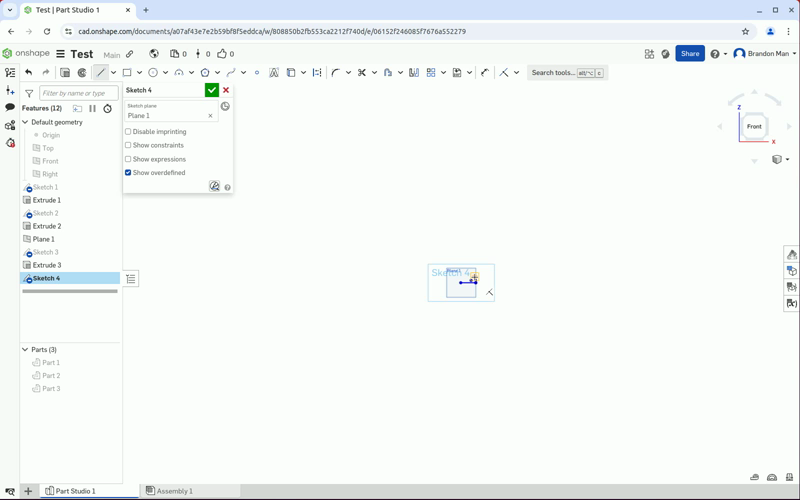
scroll(6)
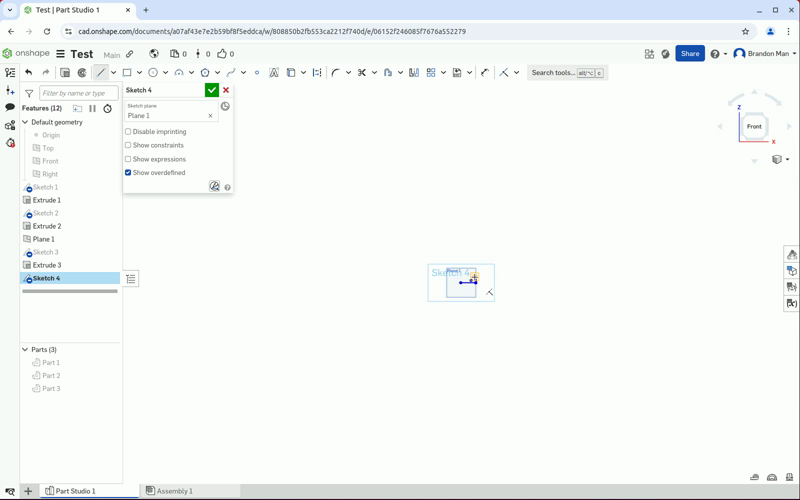
scroll(6)
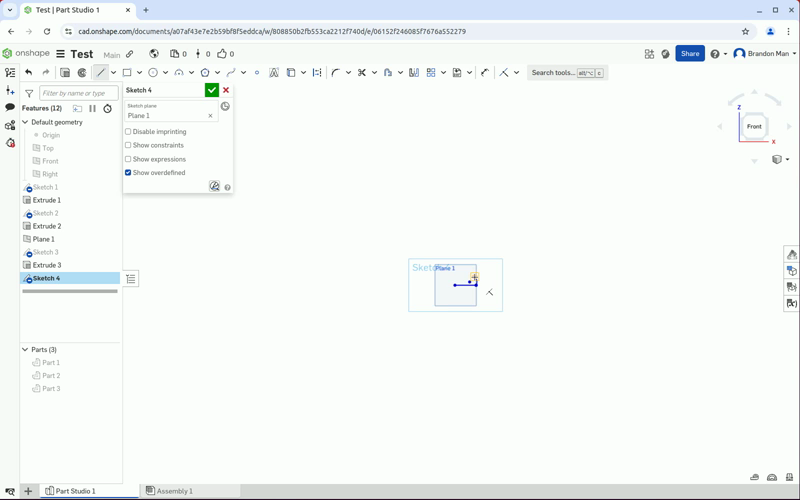
scroll(6)
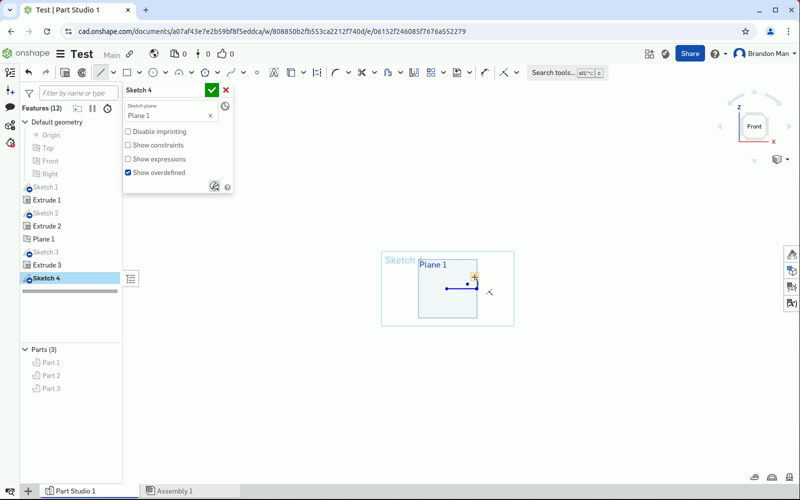
scroll(6)
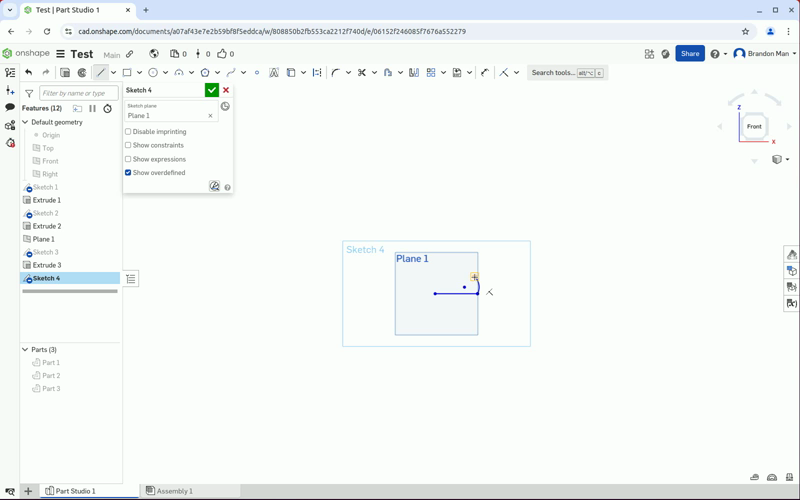
scroll(6)
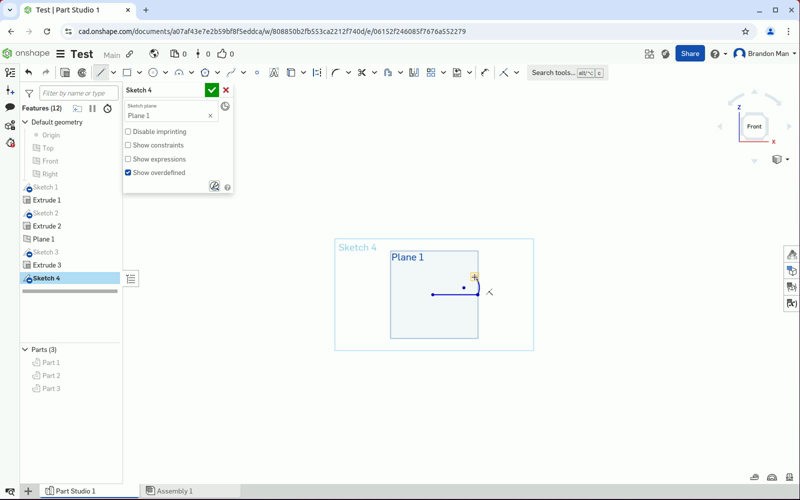
scroll(6)
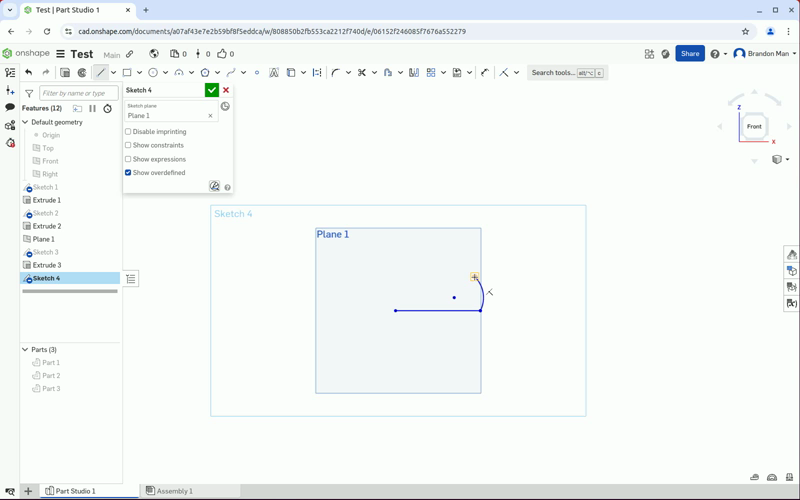
scroll(6)
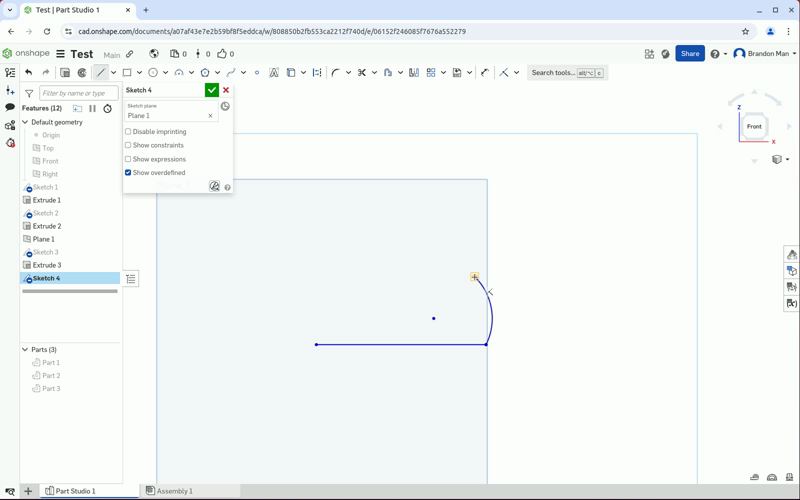
click(474, 276)
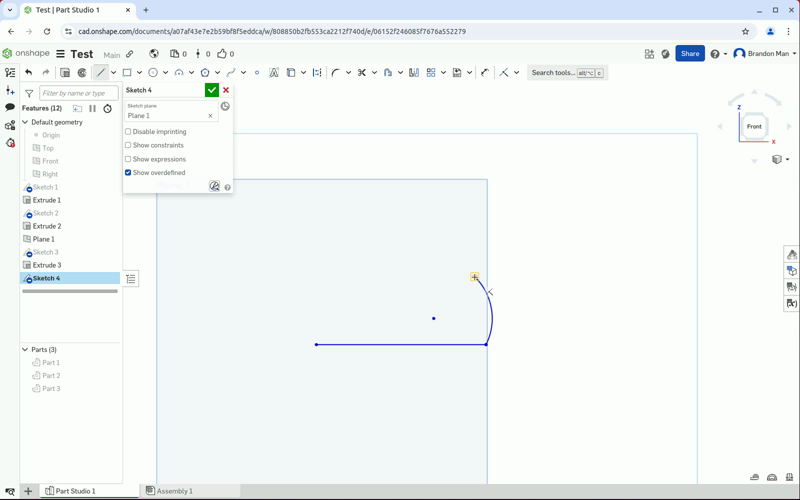
scroll(-6)
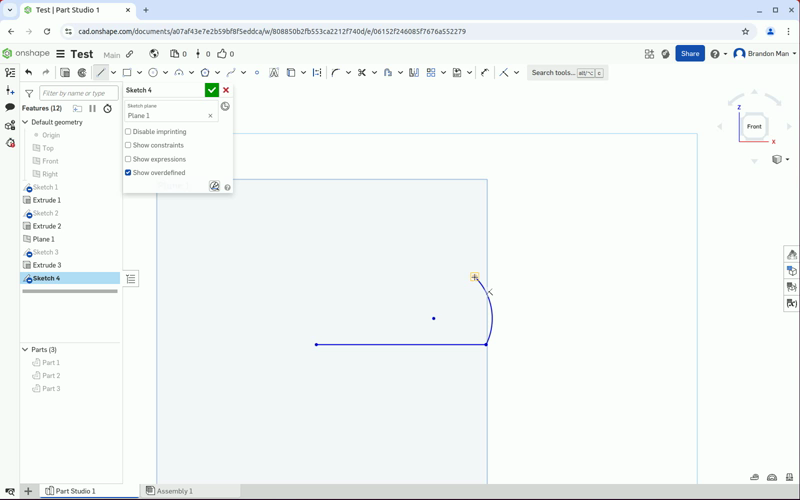
scroll(-6)
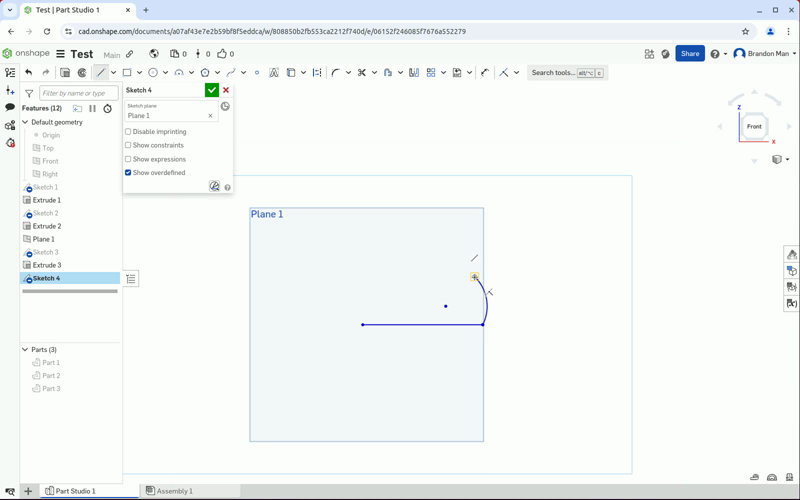
scroll(-6)
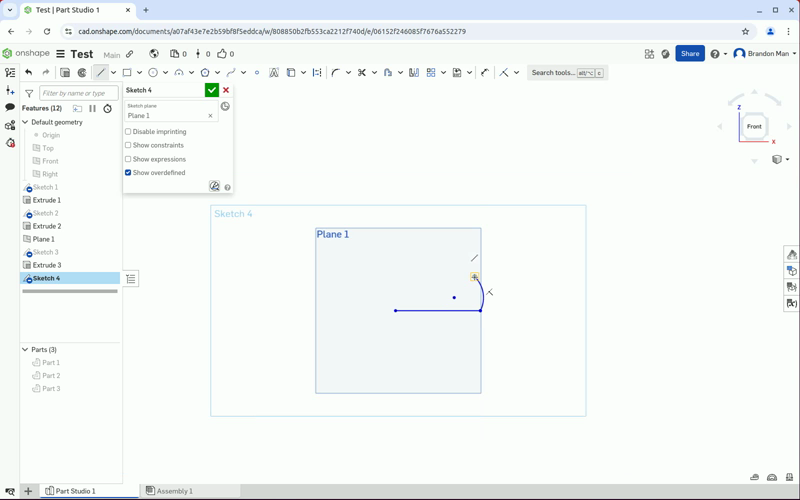
scroll(-6)
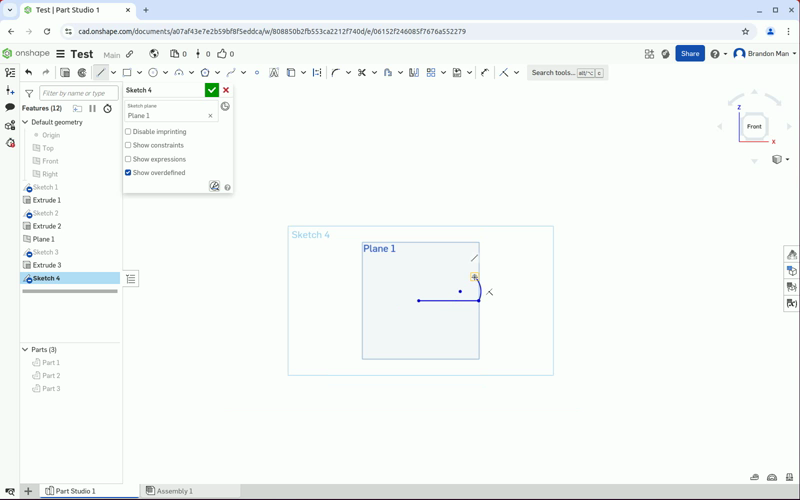
scroll(-6)
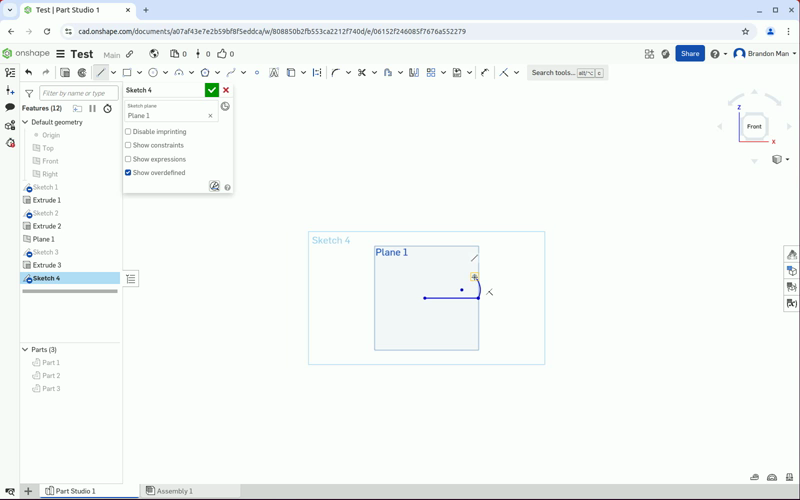
scroll(-6)
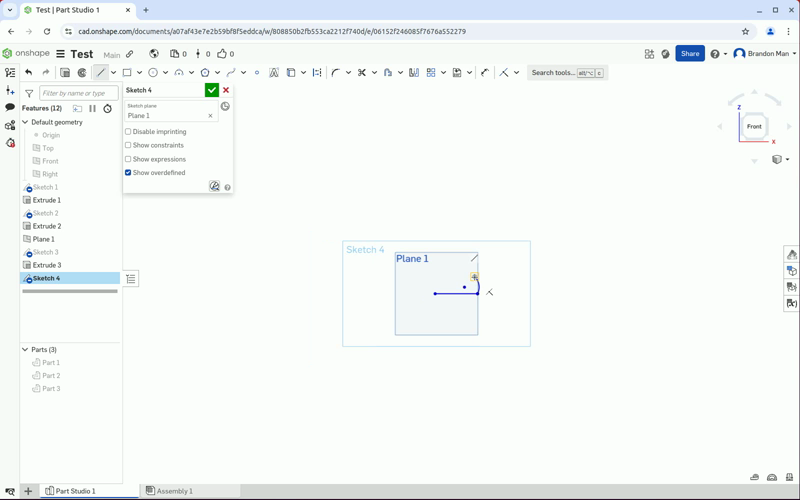
scroll(-6)
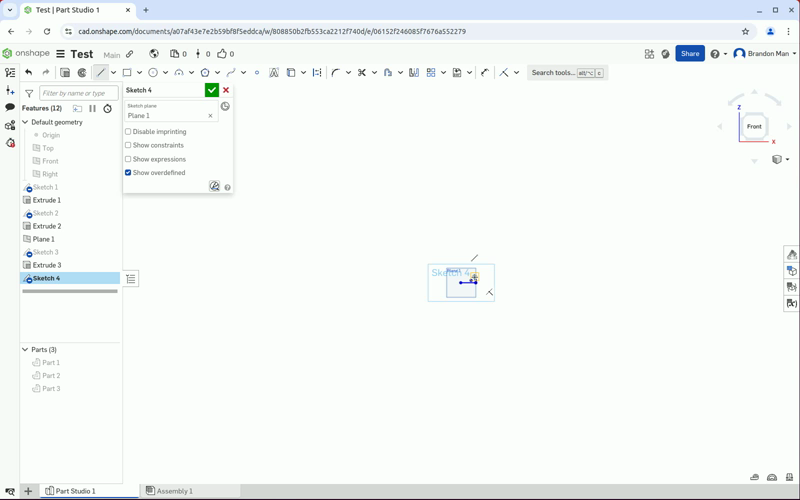
key_down(shift)
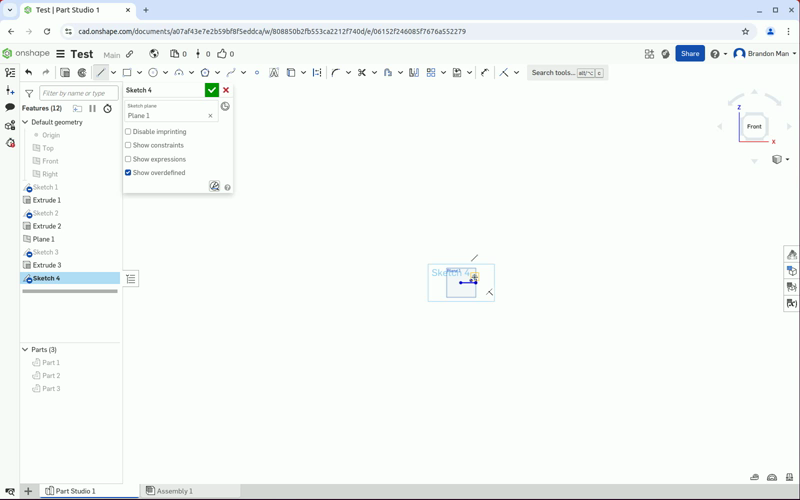
mouse_move(504, 276)
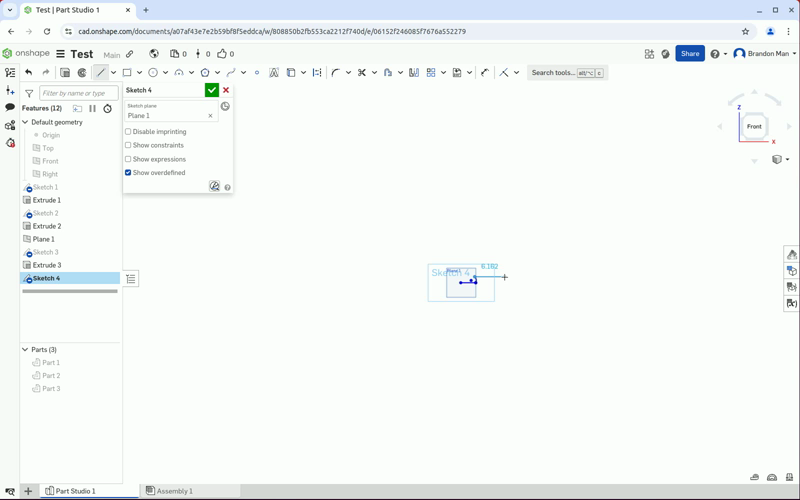
mouse_move(460, 276)
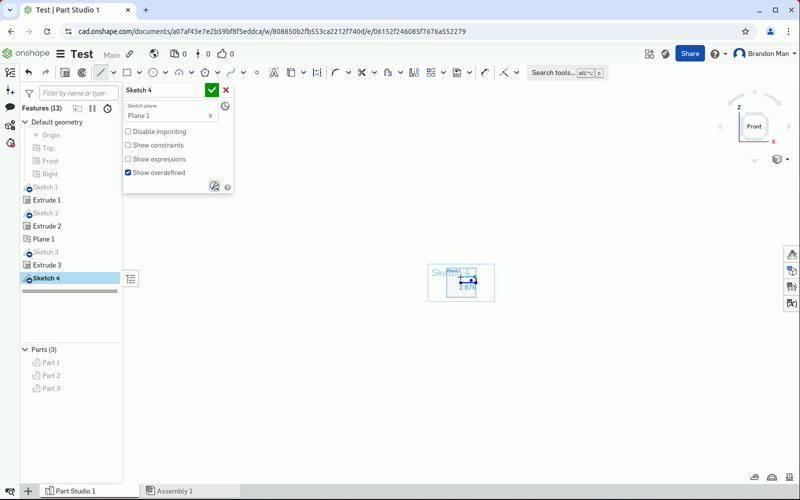
click(460, 276)
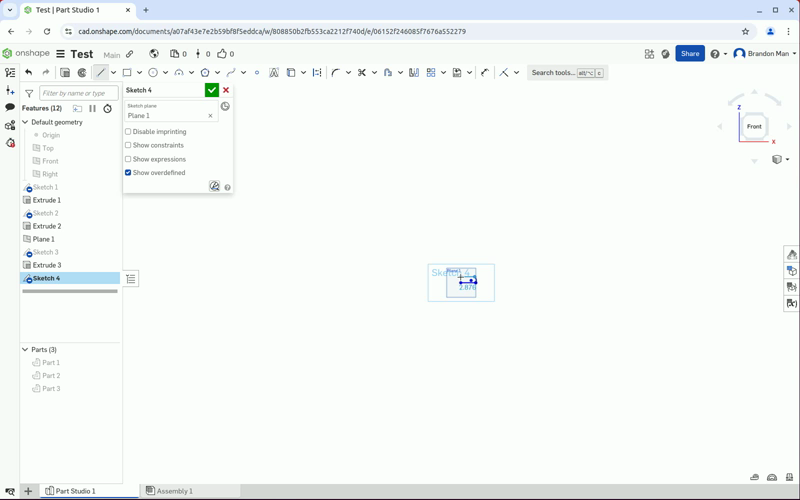
key_up(shift)
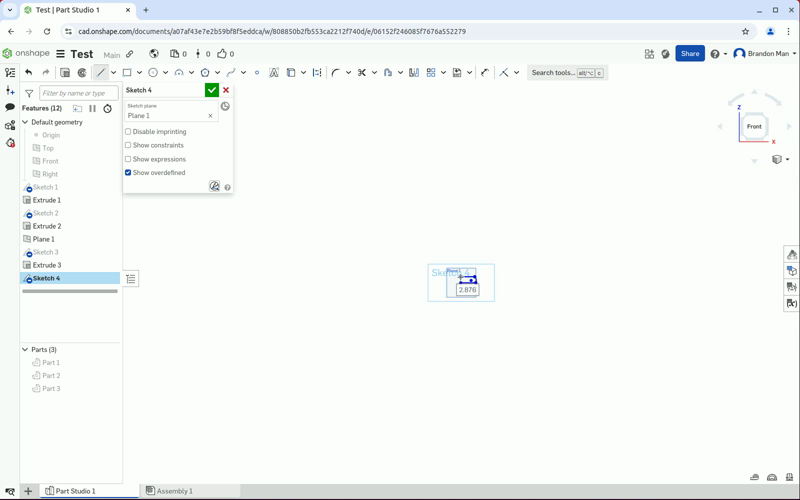
mouse_move(490, 276)
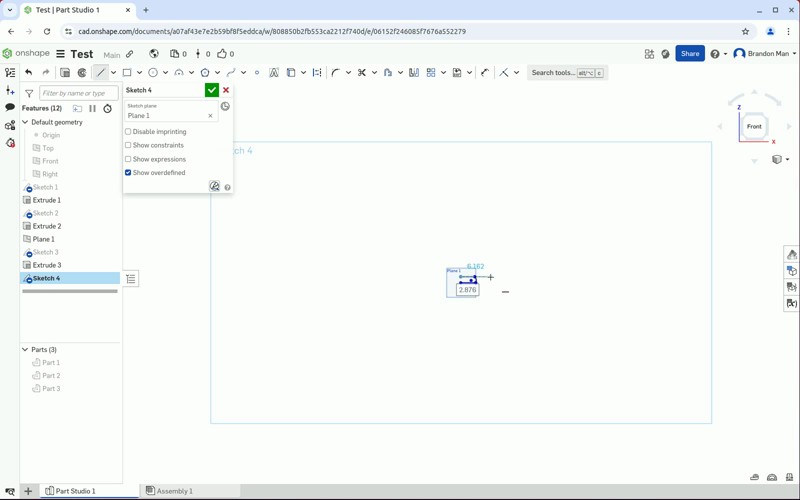
key_down(shift)
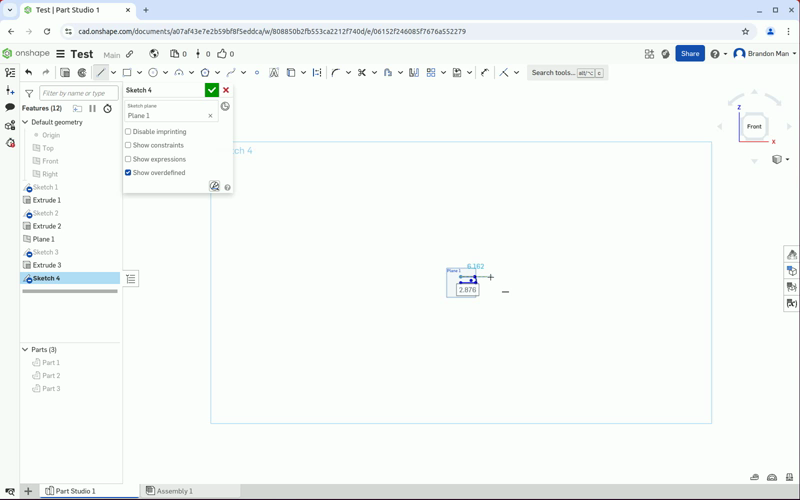
mouse_move(460, 282)
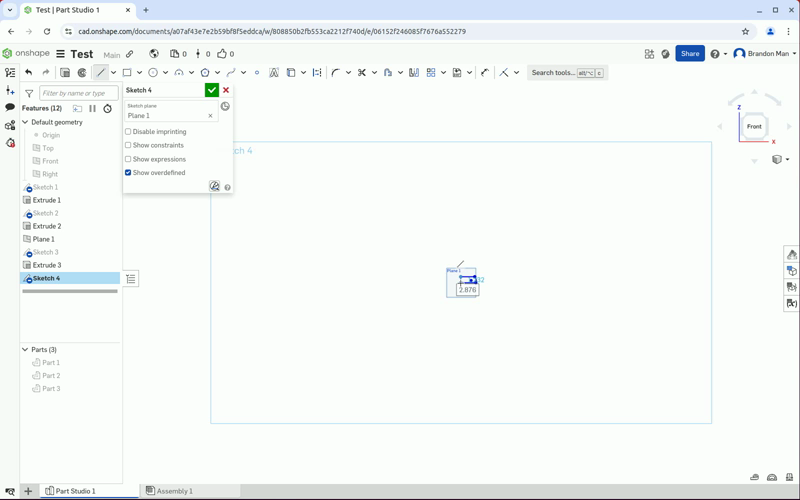
scroll(6)
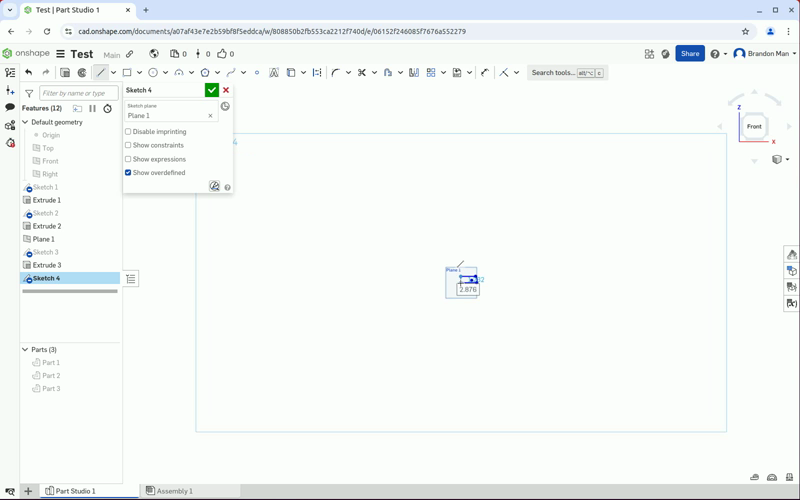
scroll(6)
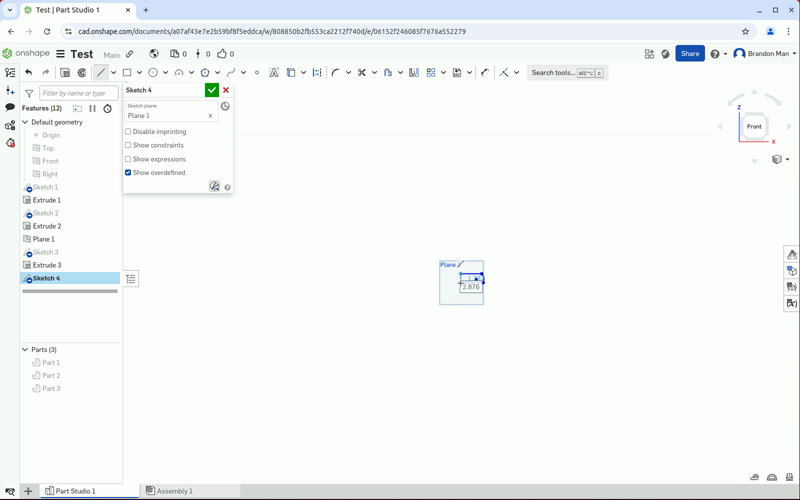
scroll(6)
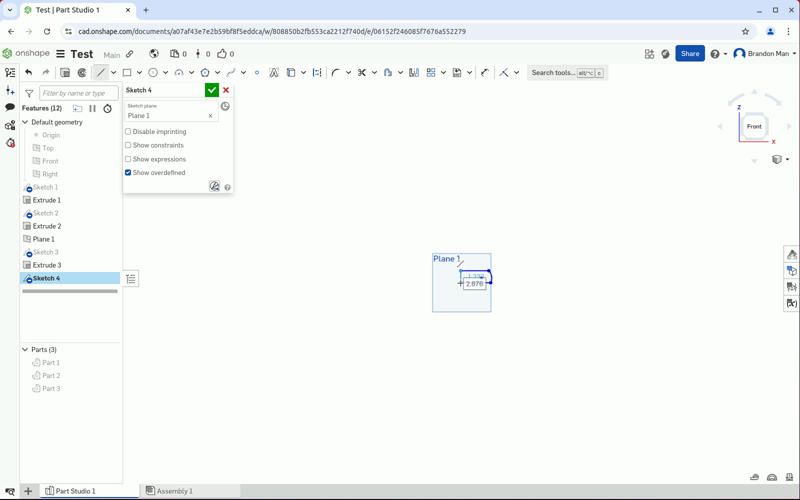
scroll(6)
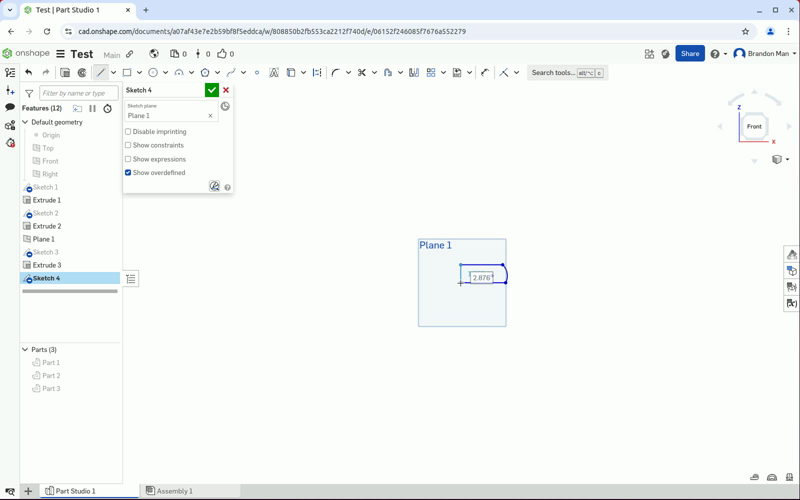
scroll(6)
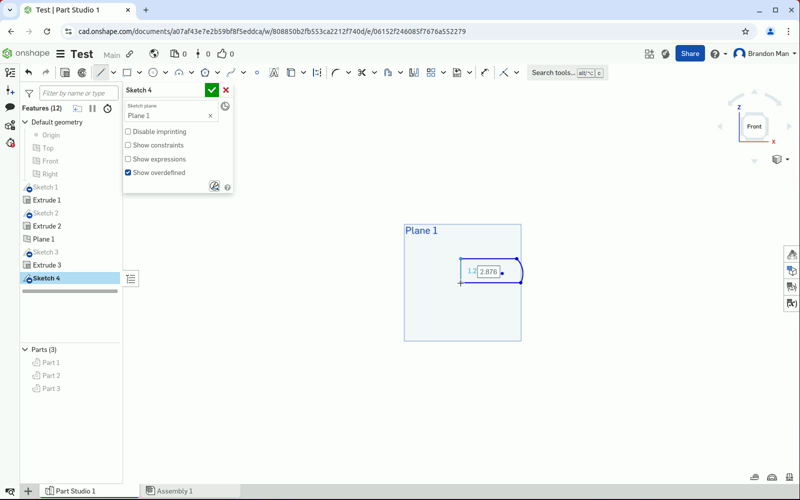
scroll(6)
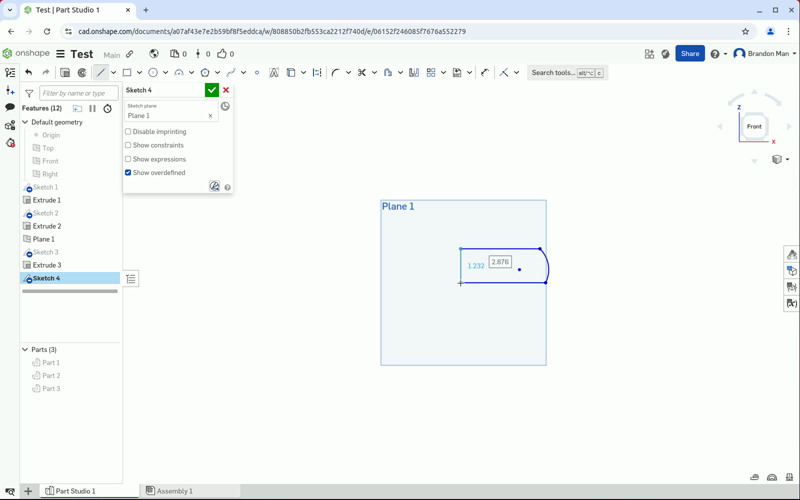
scroll(6)
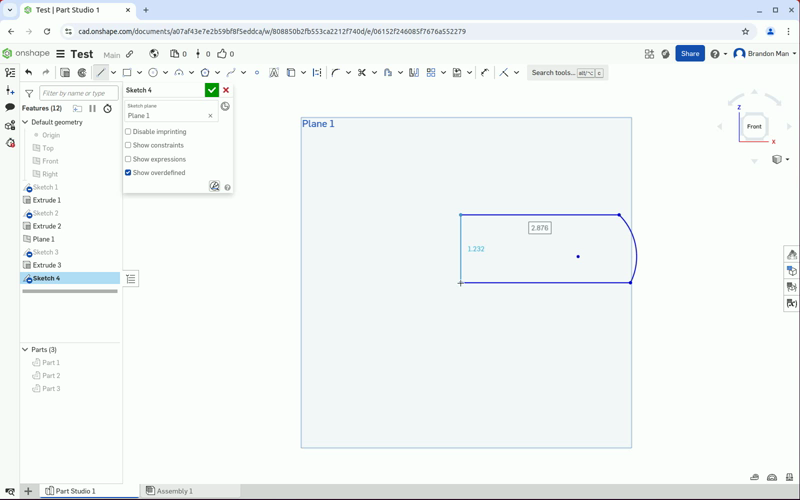
key_up(shift)
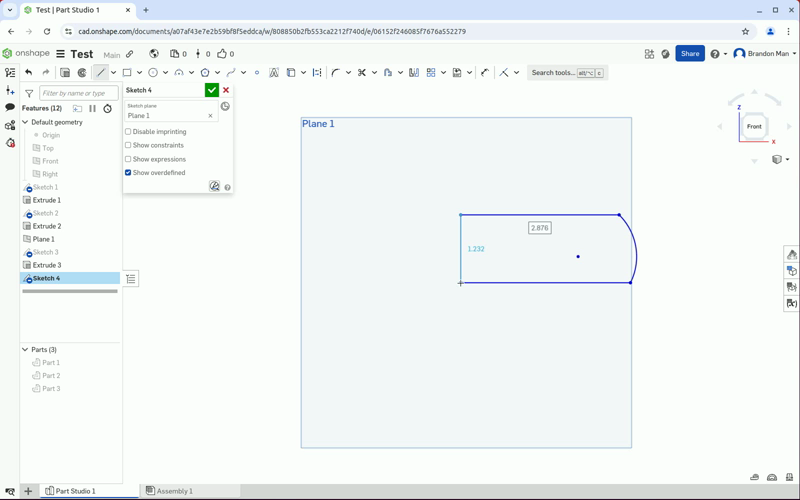
click(460, 282)
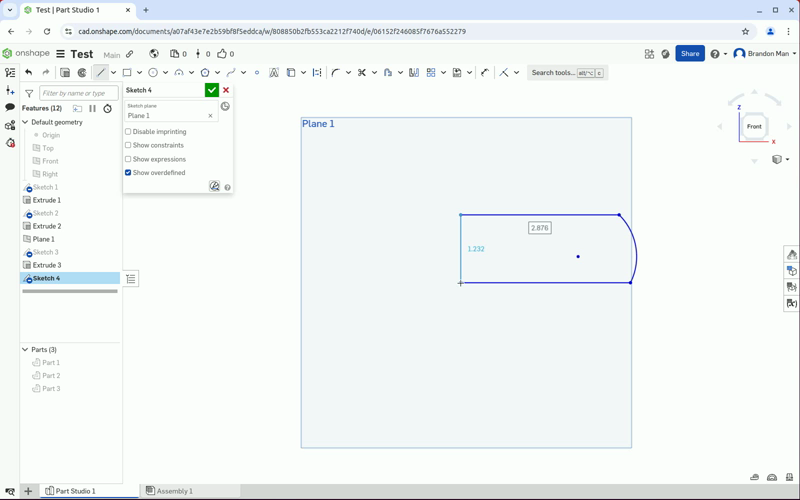
scroll(-6)
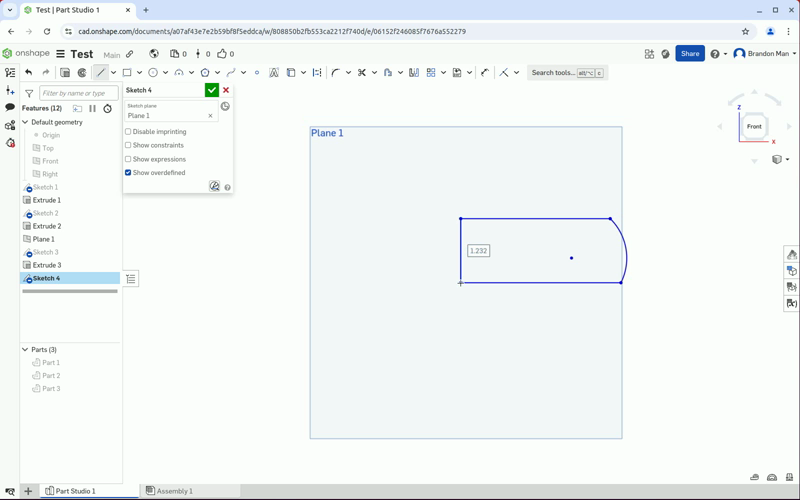
scroll(-6)
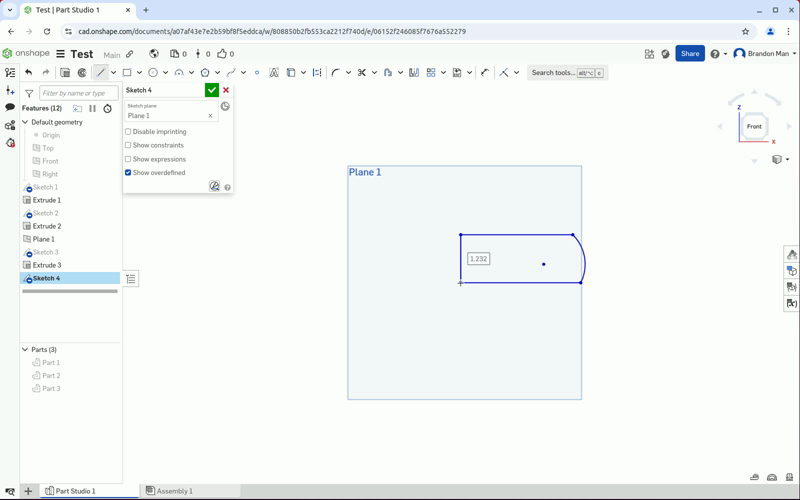
scroll(-6)
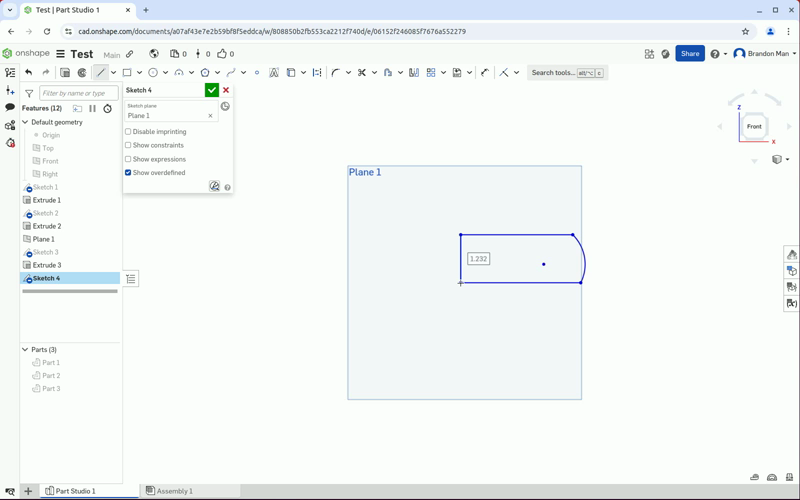
scroll(-6)
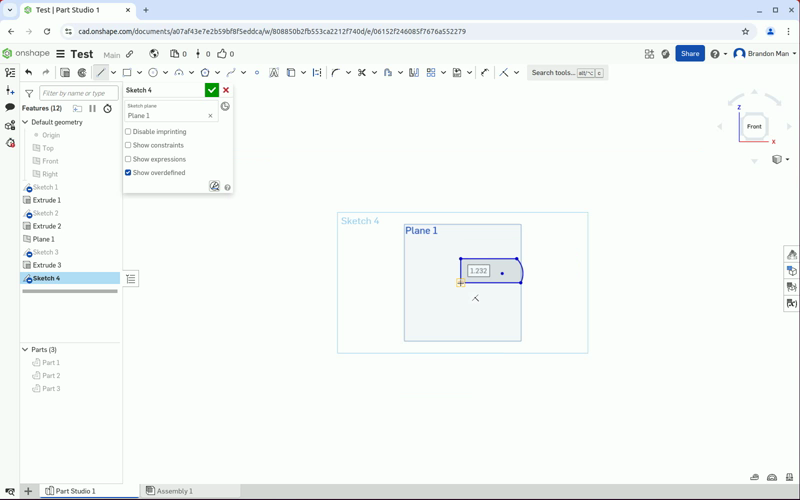
scroll(-6)
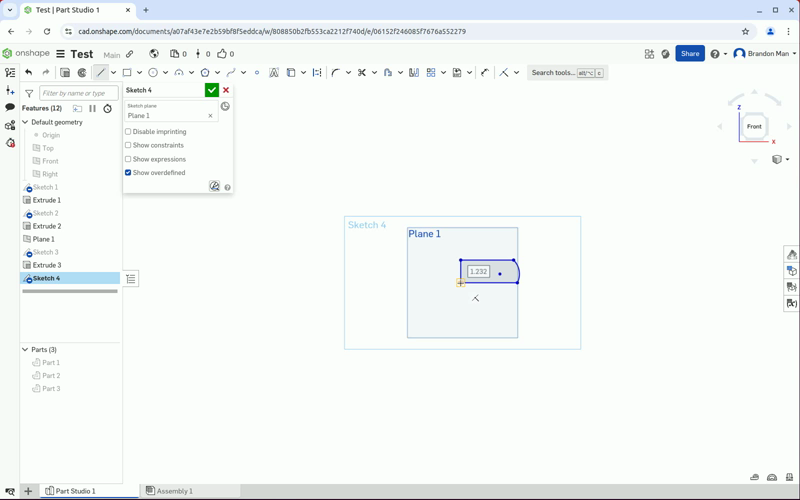
scroll(-6)
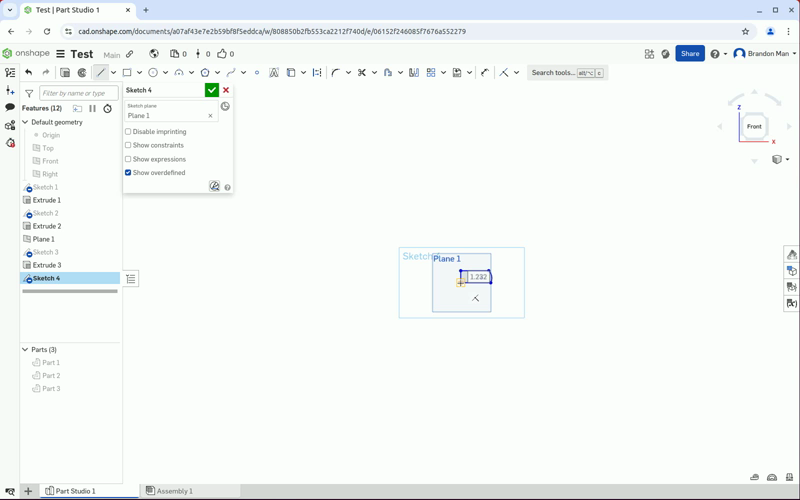
scroll(-6)
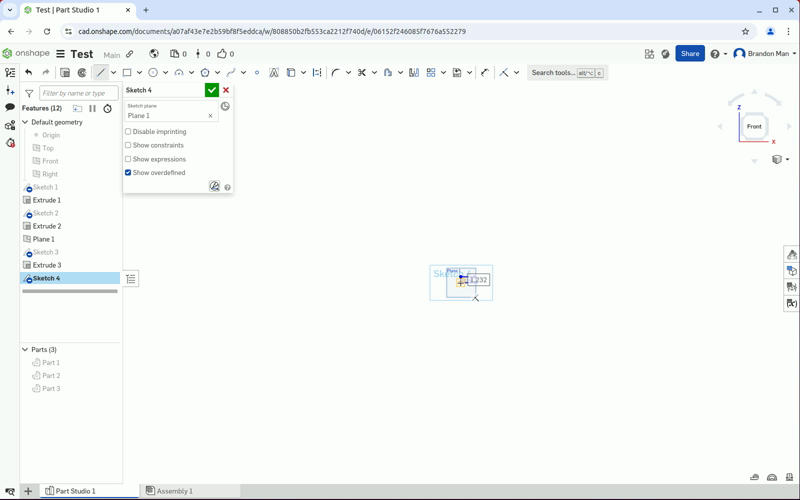
key(esc)
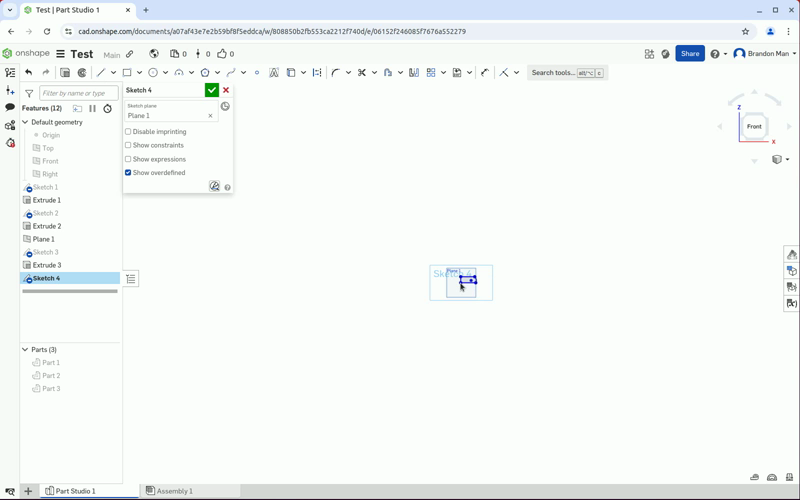
mouse_move(474, 280)
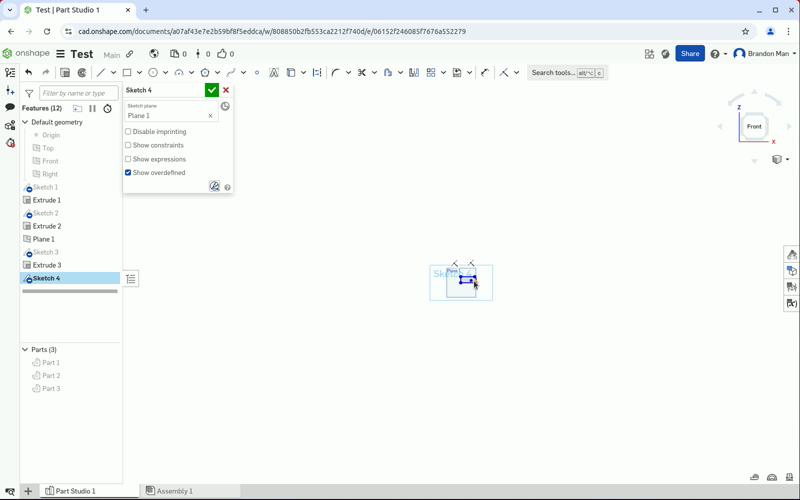
scroll(6)
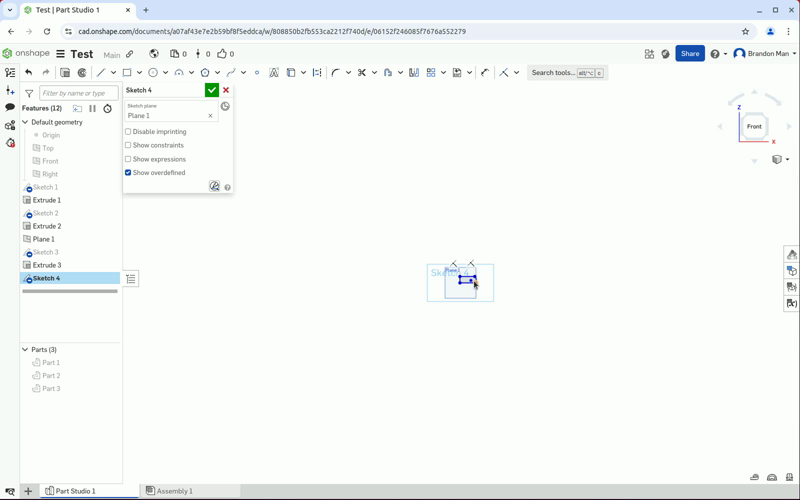
scroll(6)
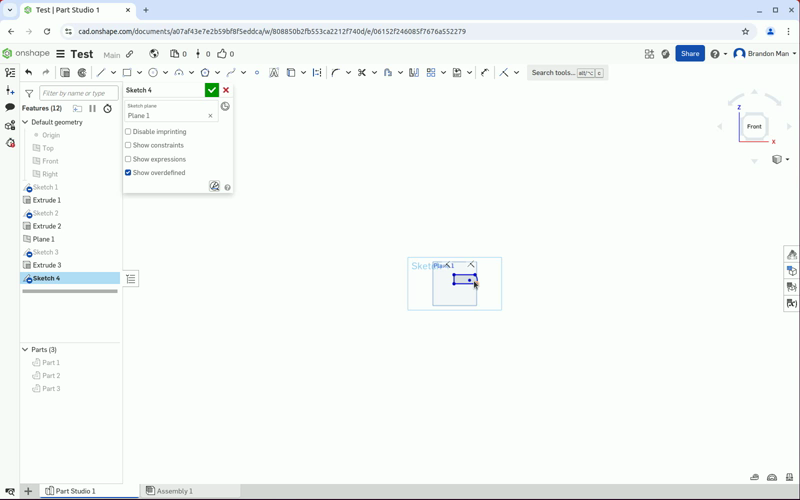
scroll(6)
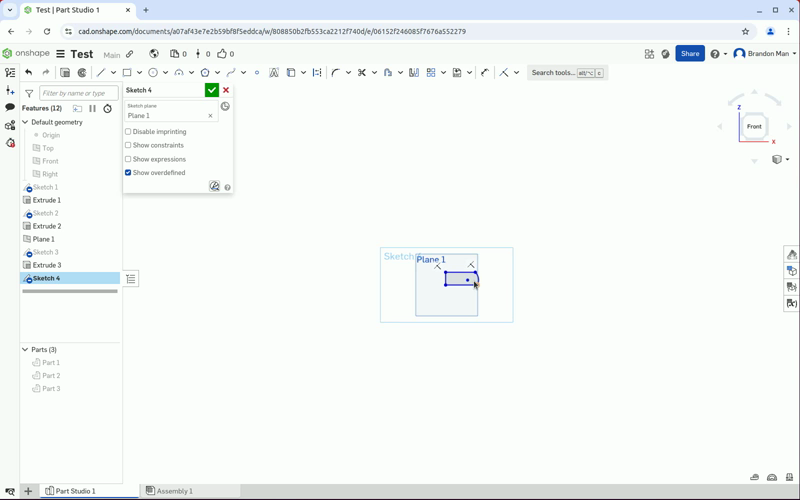
scroll(6)
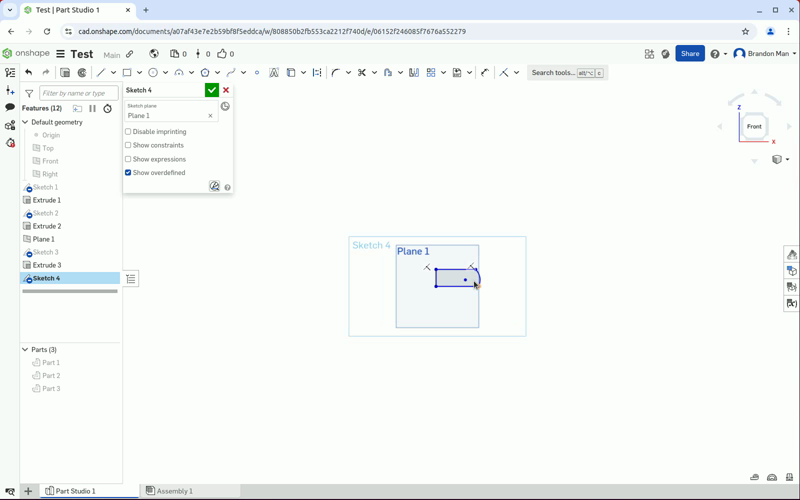
scroll(6)
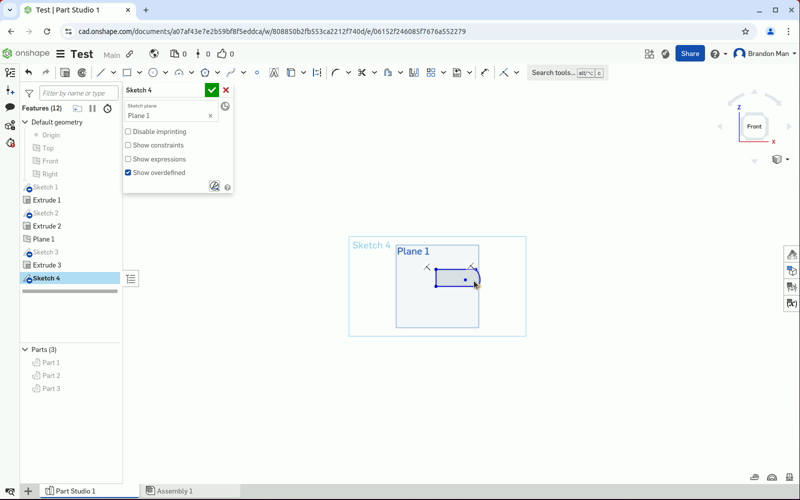
scroll(6)
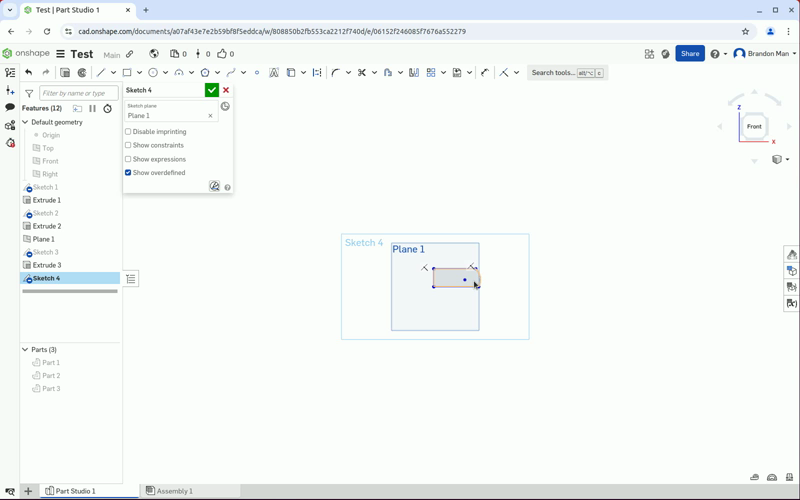
scroll(6)
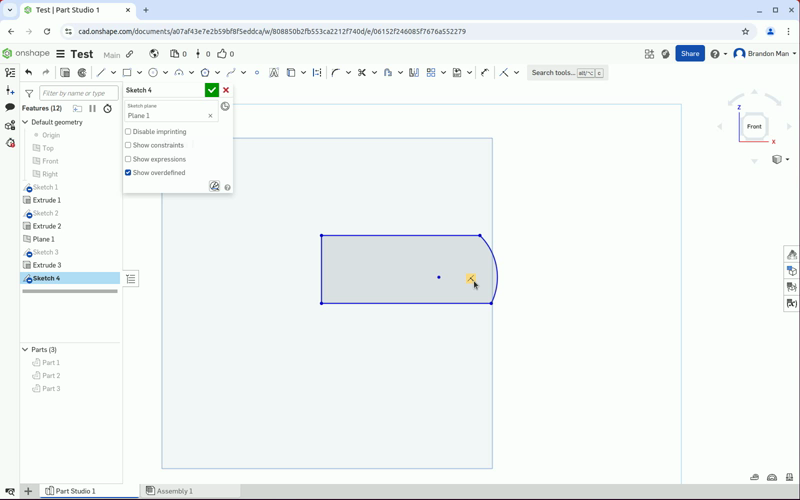
click(474, 280)
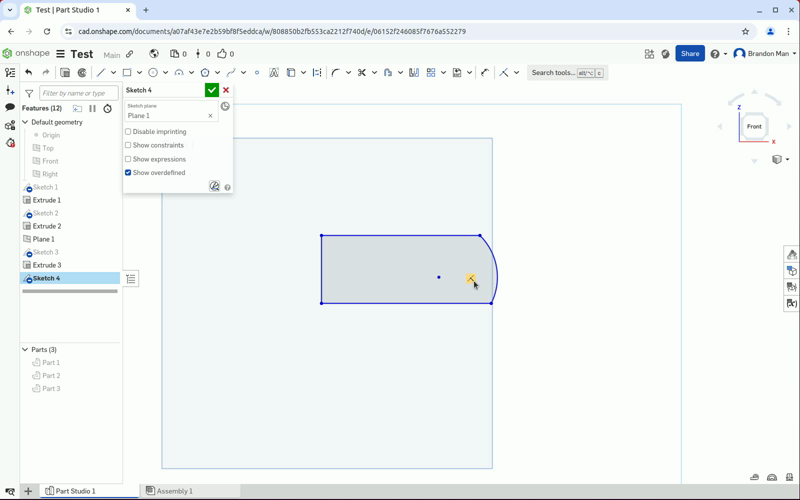
scroll(-6)
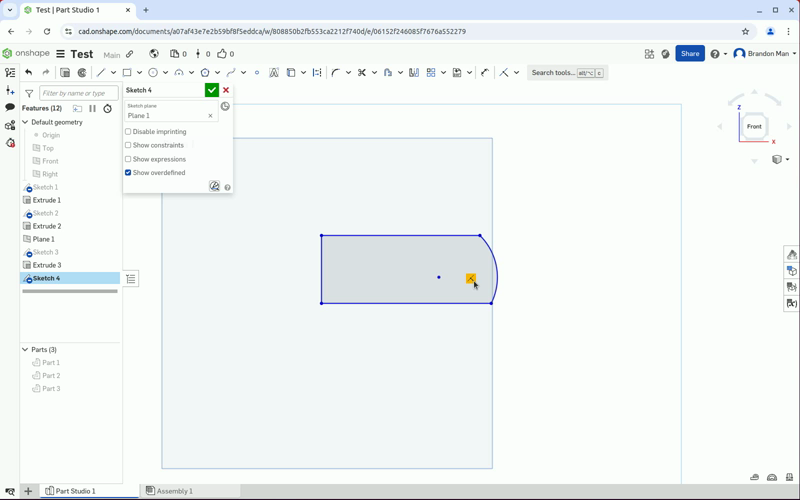
scroll(-6)
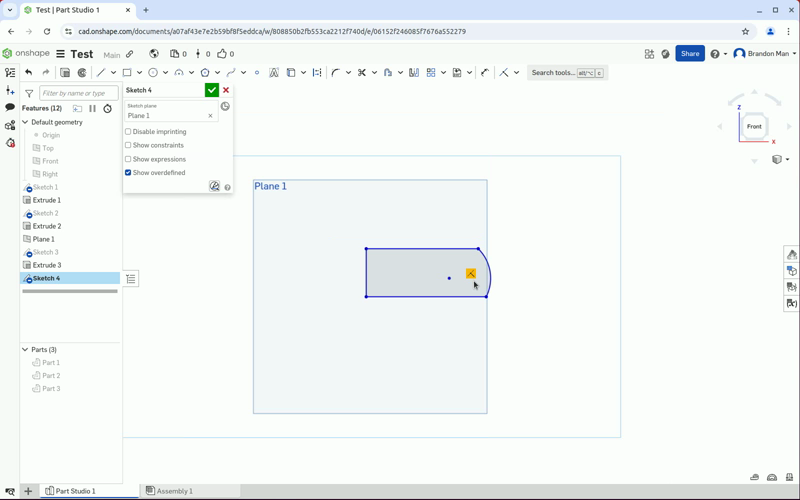
scroll(-6)
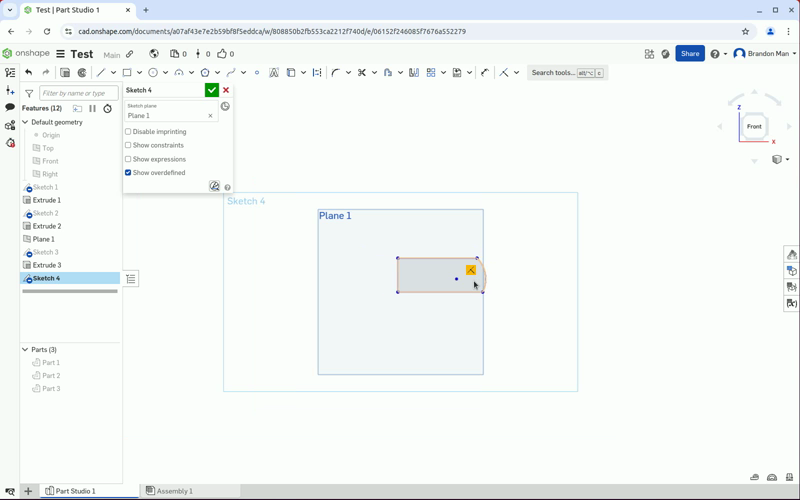
scroll(-6)
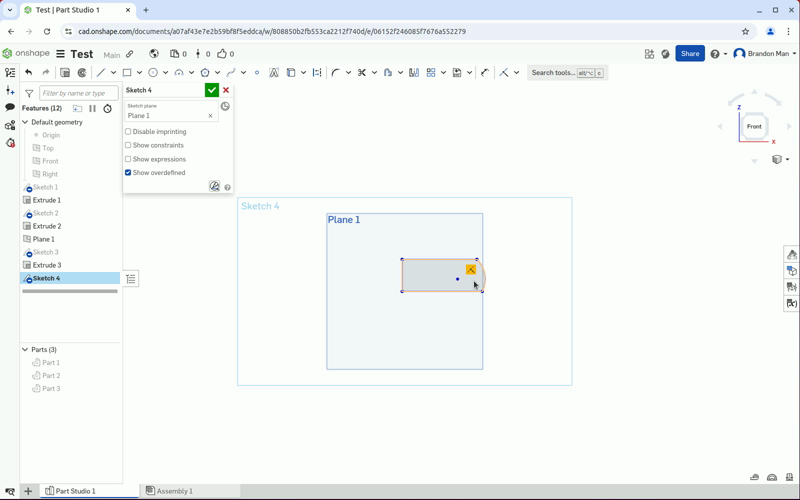
scroll(-6)
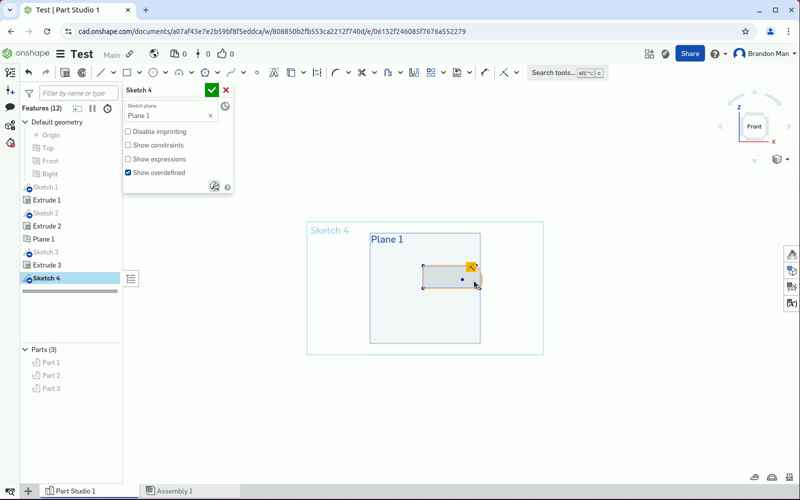
scroll(-6)
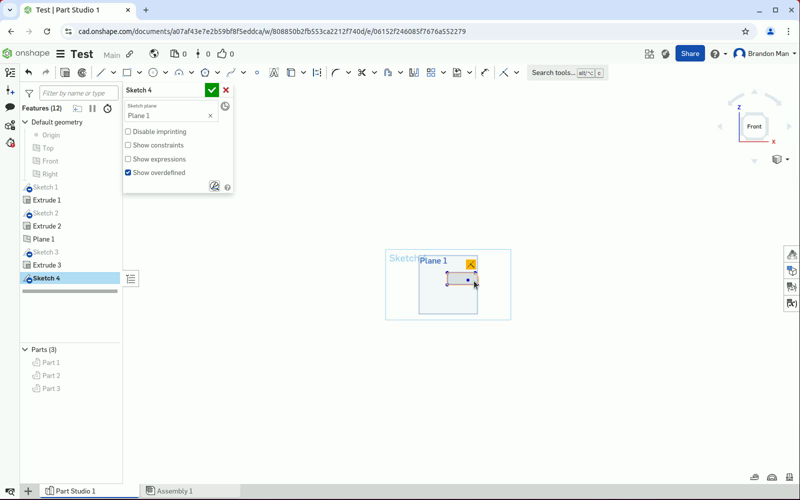
scroll(-6)
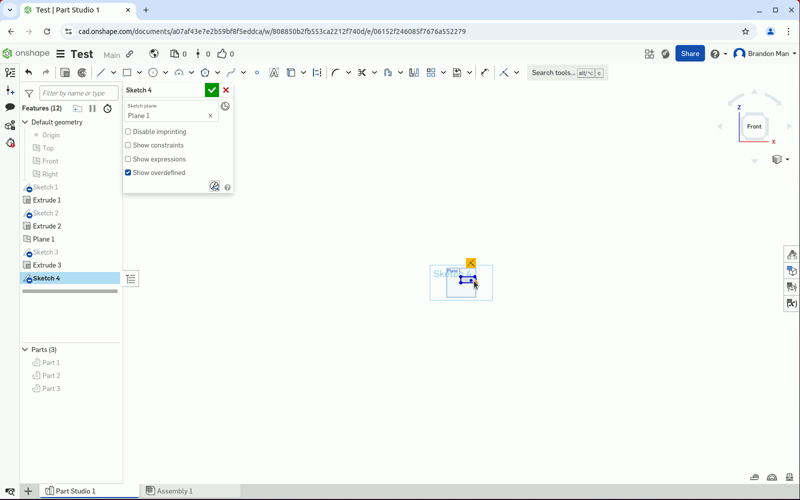
mouse_move(73, 352)
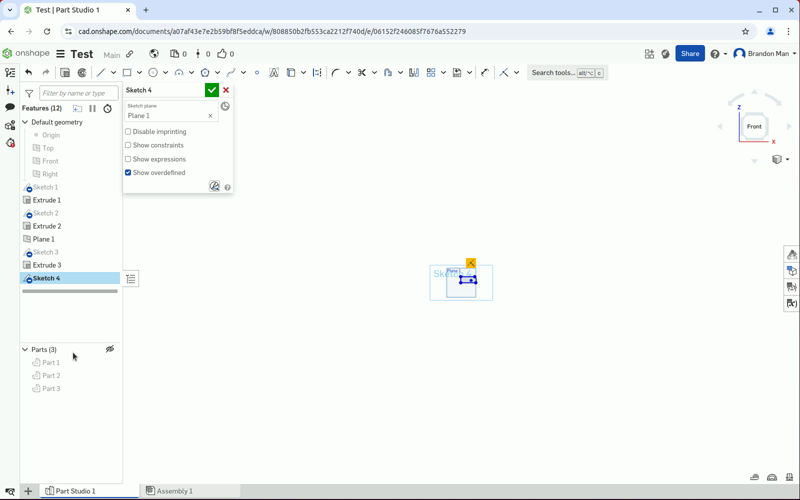
key(shift+y)
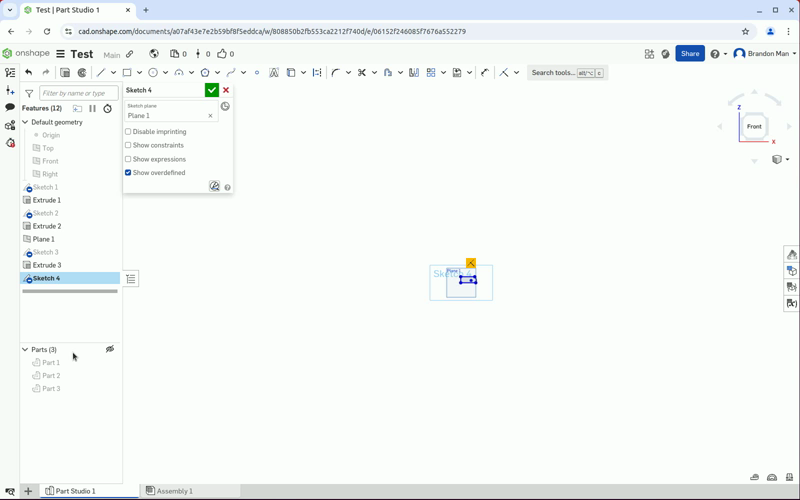
key(shift+e)
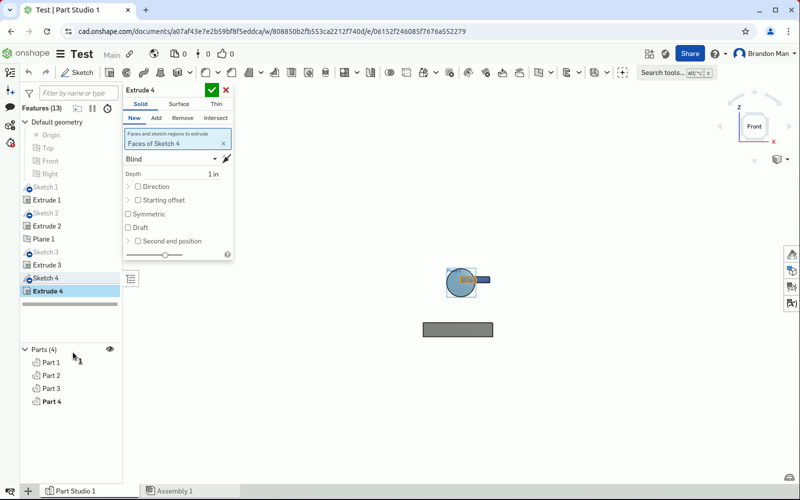
mouse_move(143, 106)
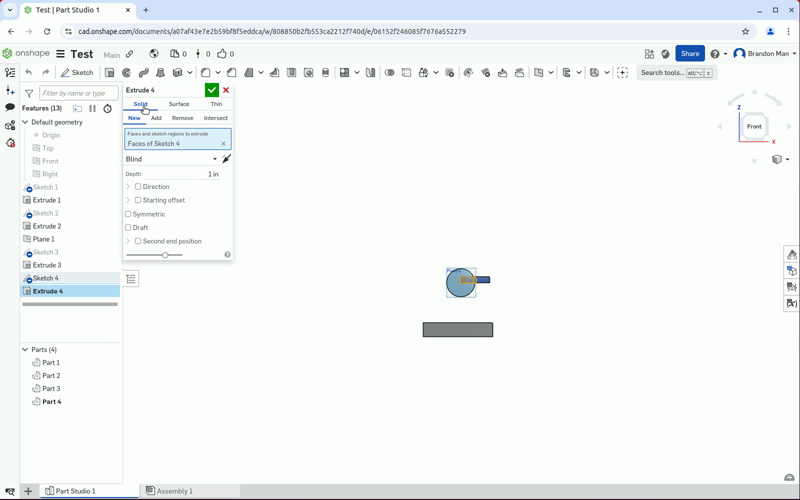
click(143, 106)
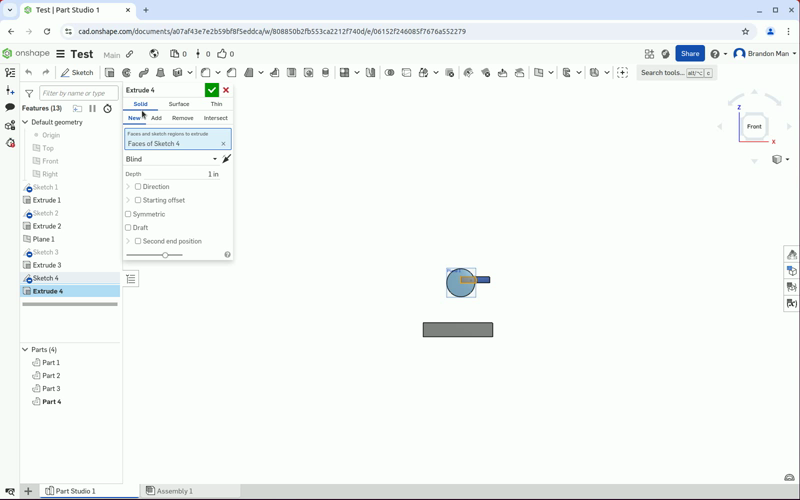
mouse_move(137, 120)
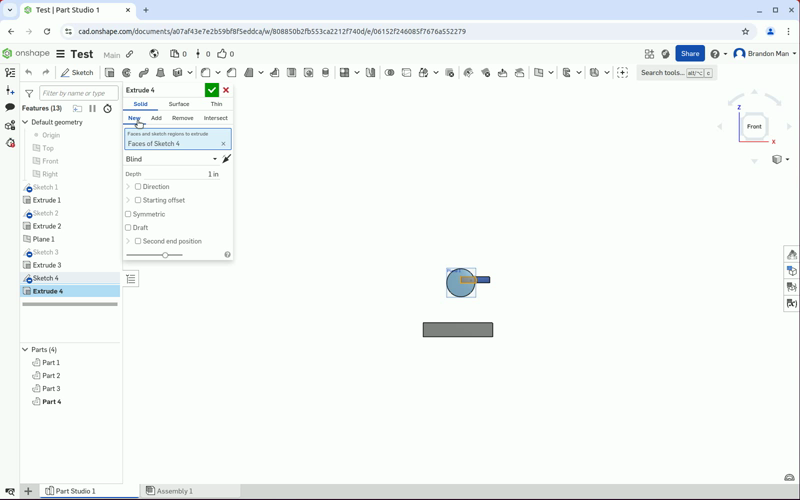
click(137, 120)
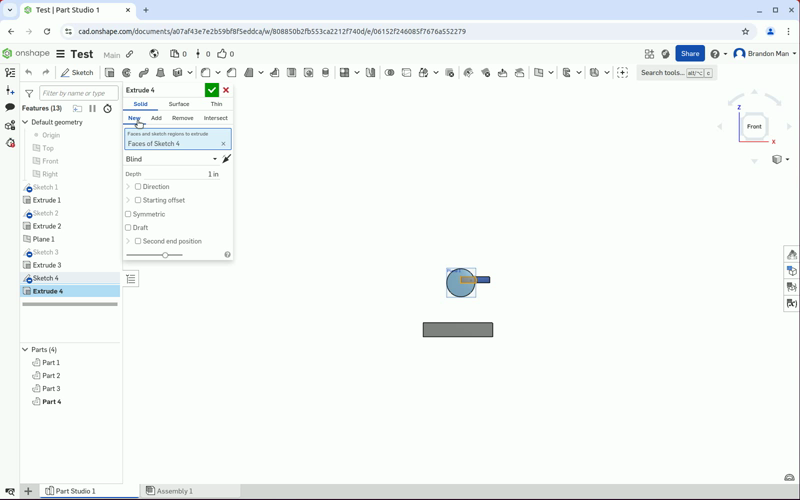
key(tab, 4)
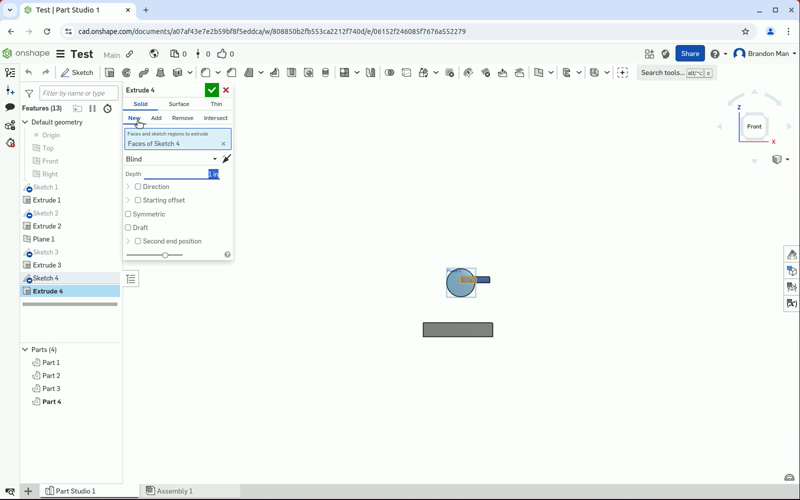
text(0.481)
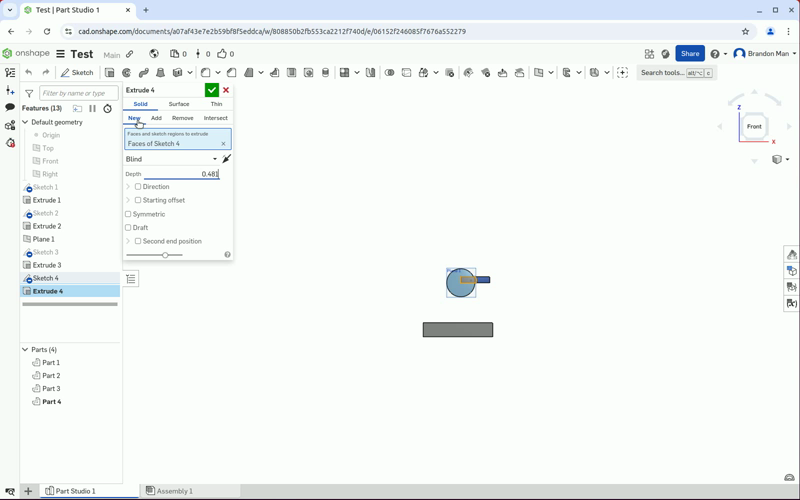
key(enter)
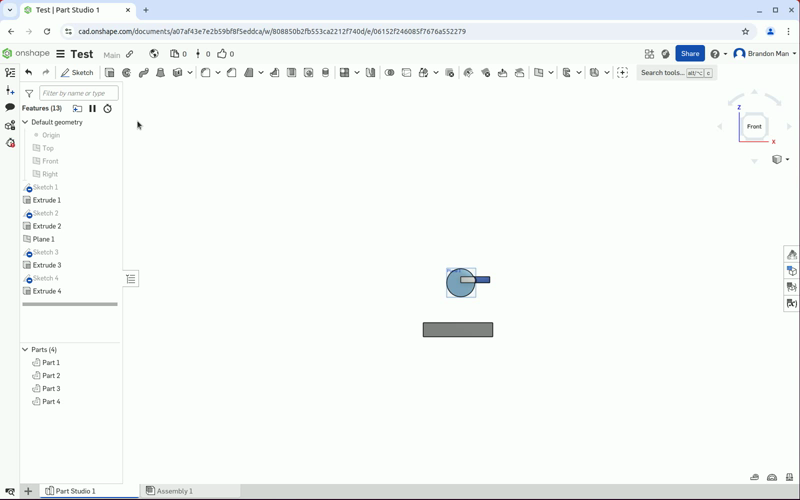
key(shift+h)
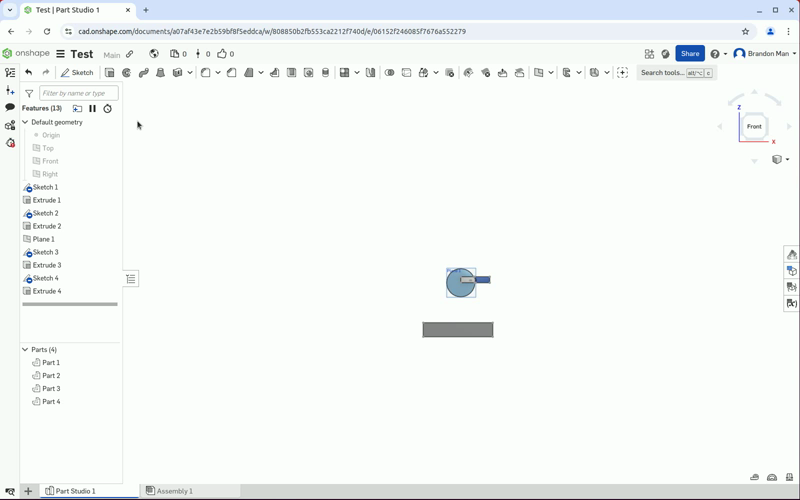
key(shift+h)
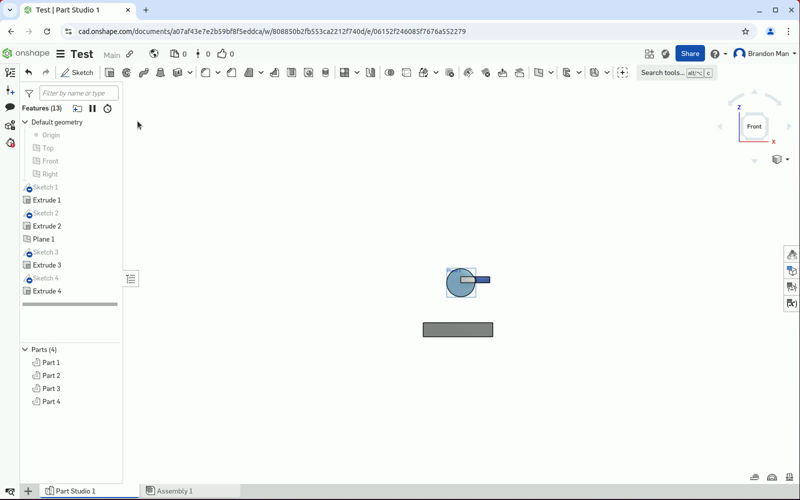
mouse_move(73, 189)
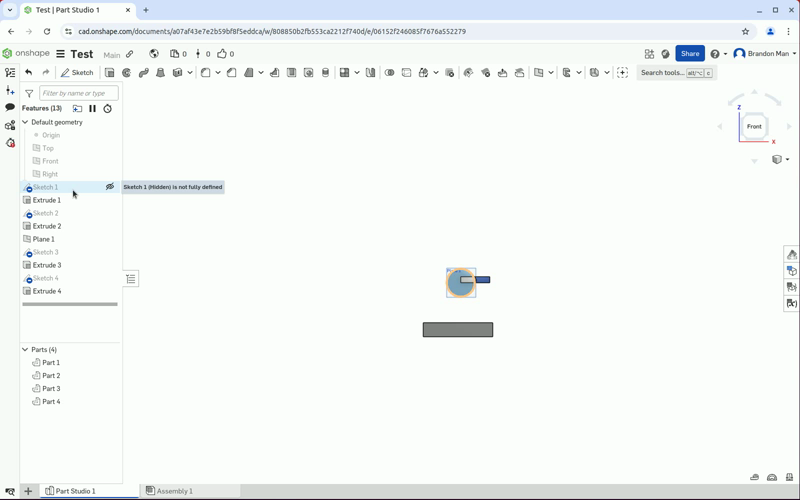
click(73, 189)
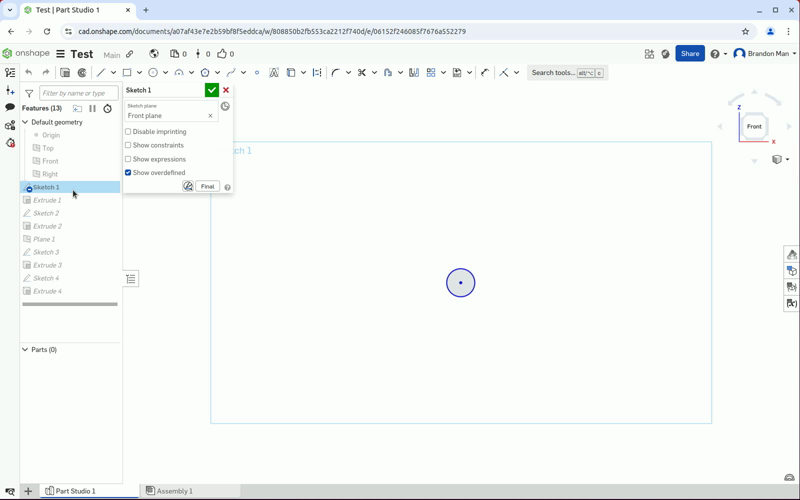
mouse_move(229, 92)
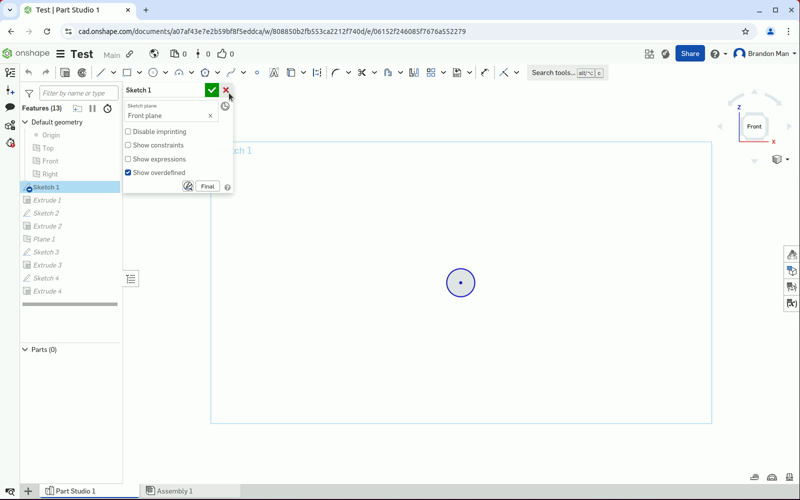
click(229, 92)
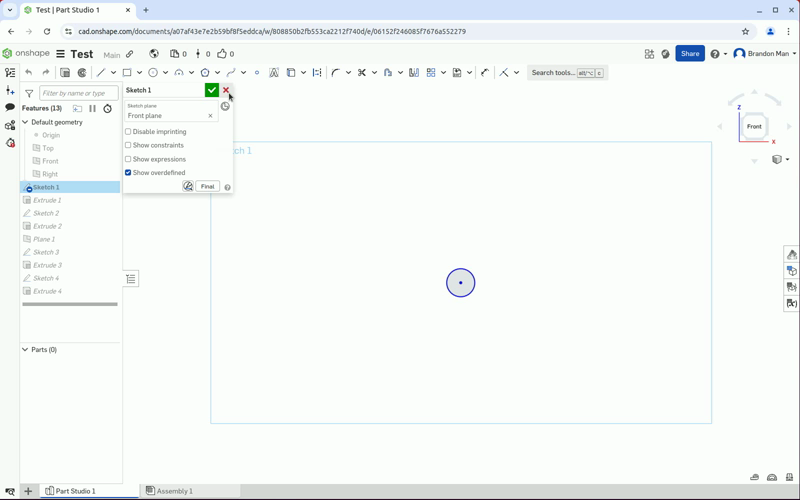
key(shift+s)
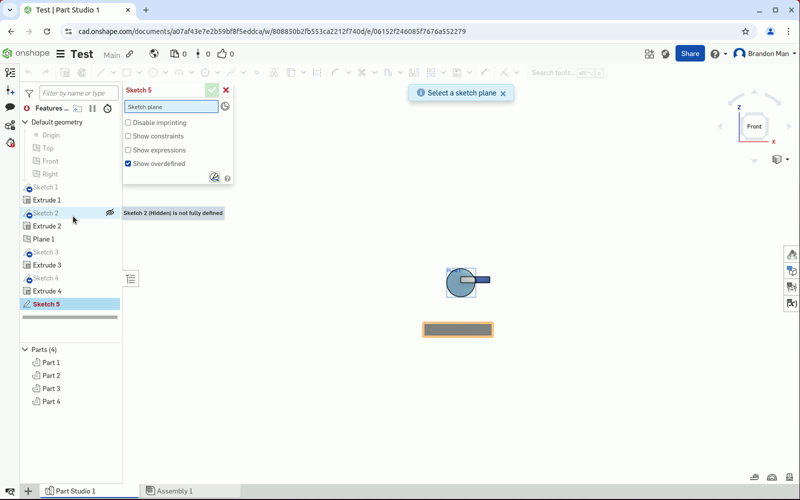
scroll(3)
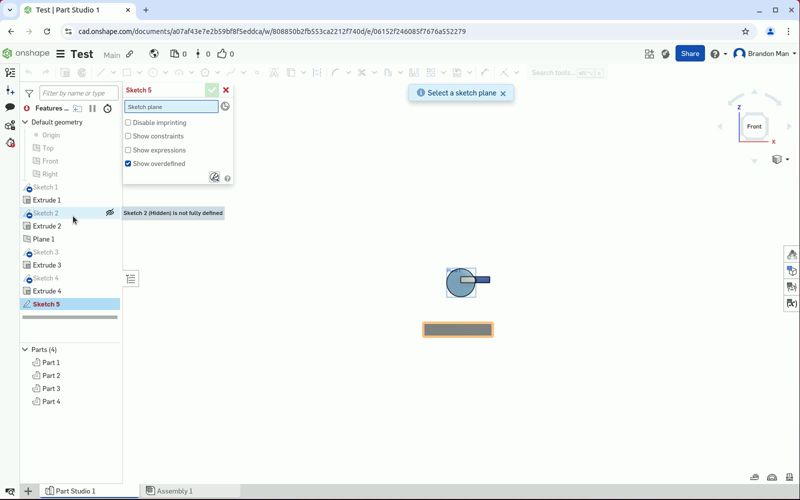
mouse_move(73, 163)
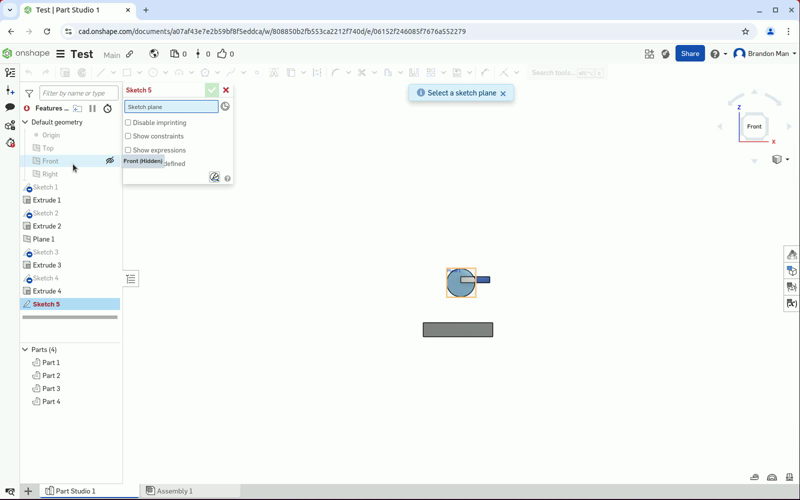
click(73, 163)
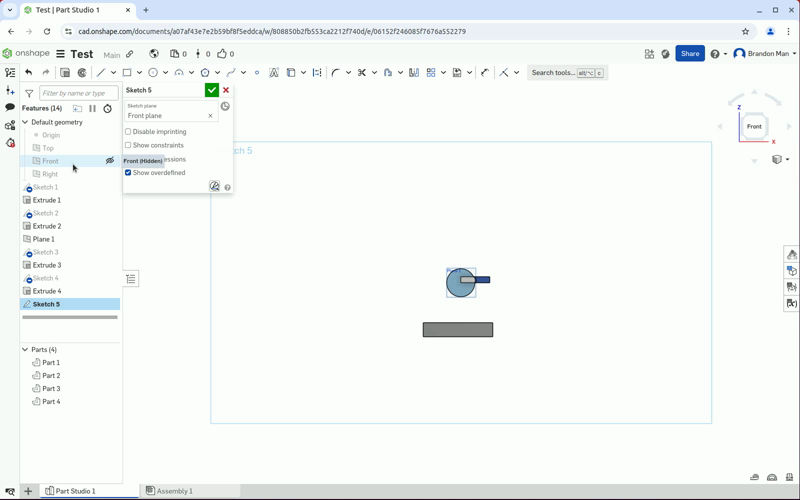
mouse_move(73, 352)
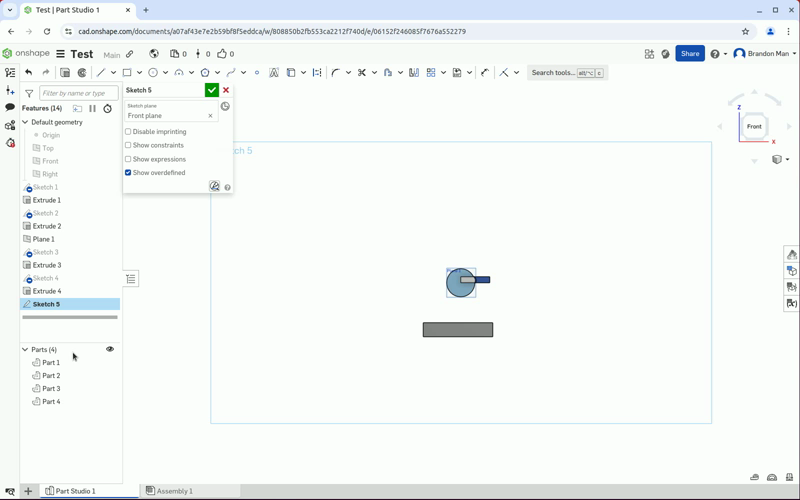
key(y)
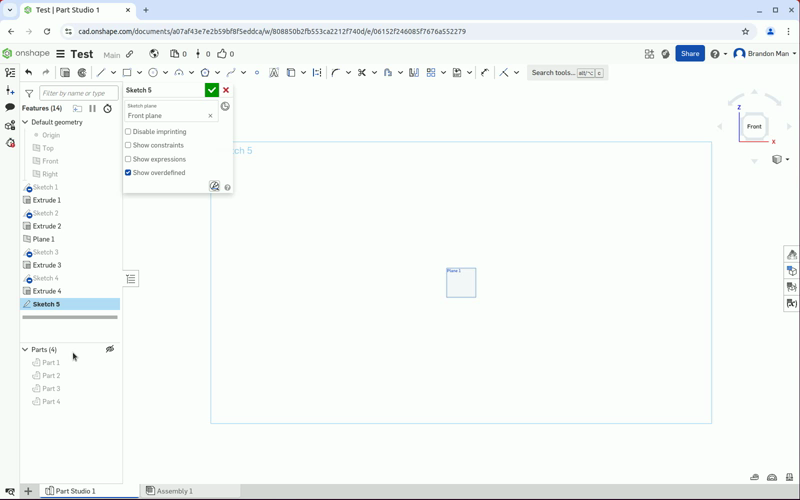
key(l)
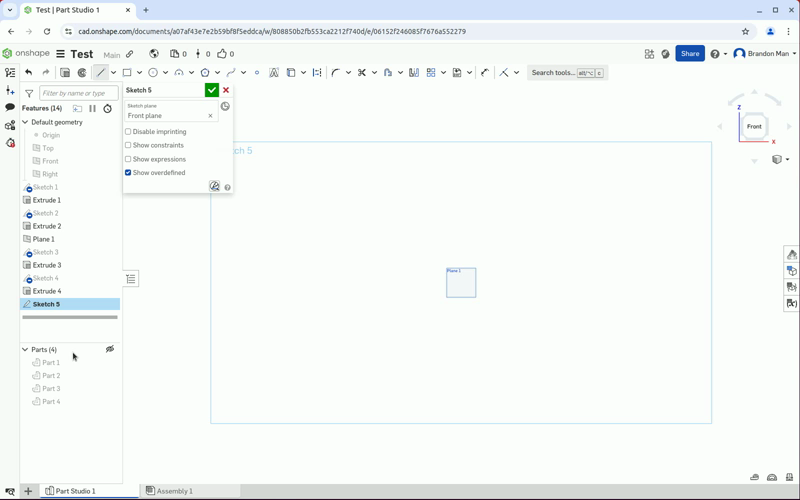
key_down(shift)
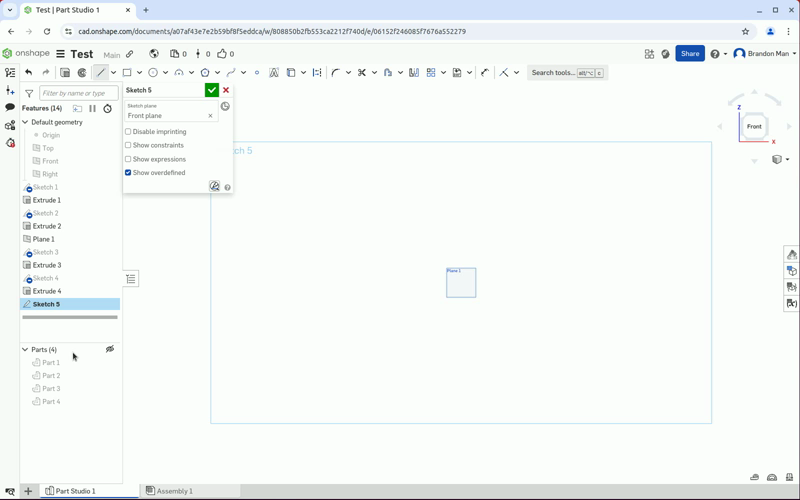
mouse_move(453, 259)
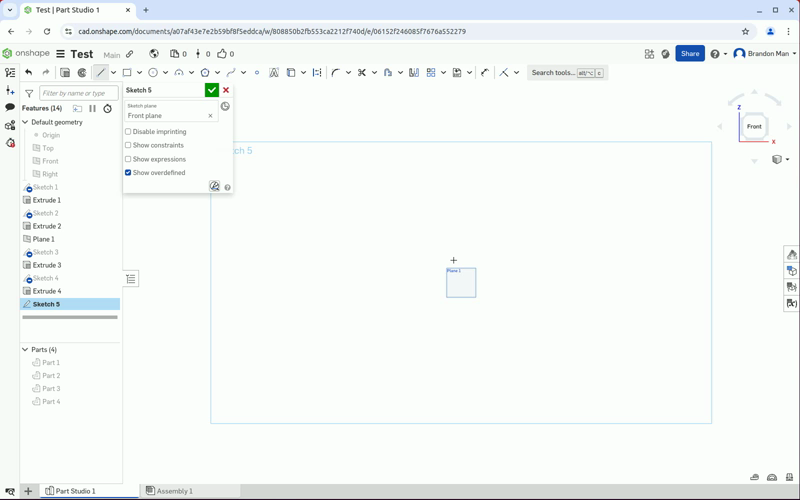
click(453, 259)
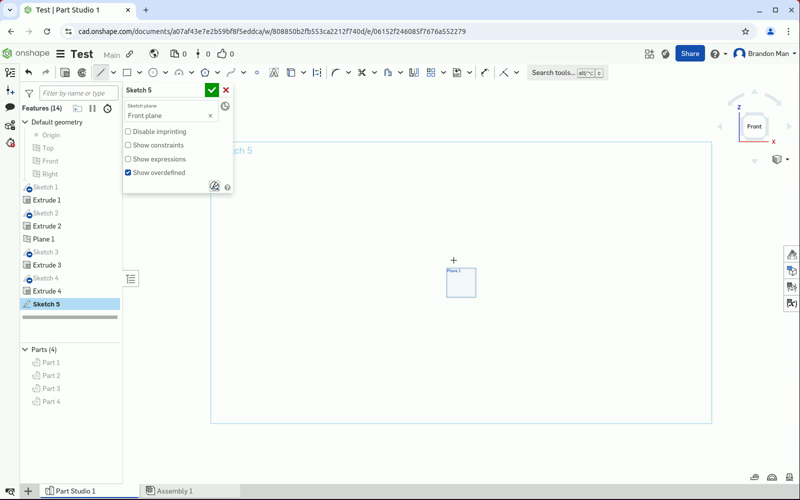
key_up(shift)
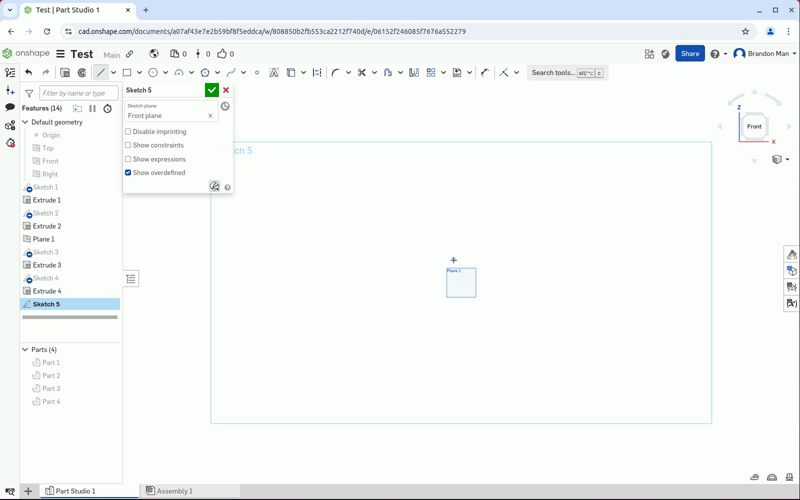
key_down(shift)
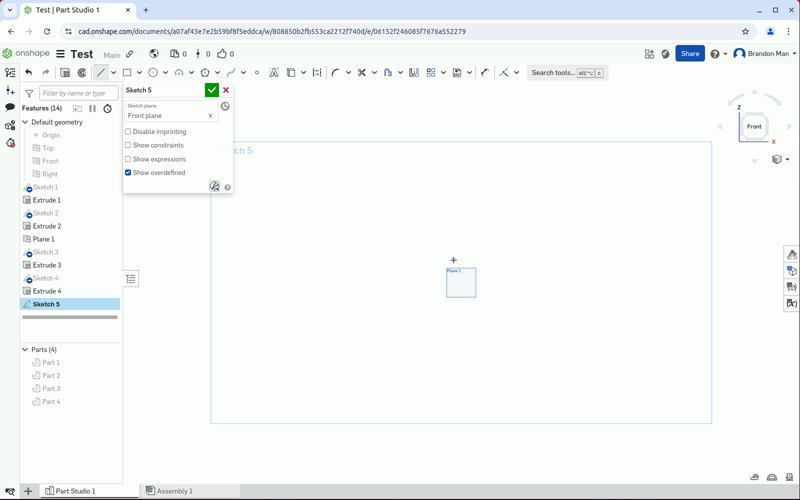
mouse_move(483, 259)
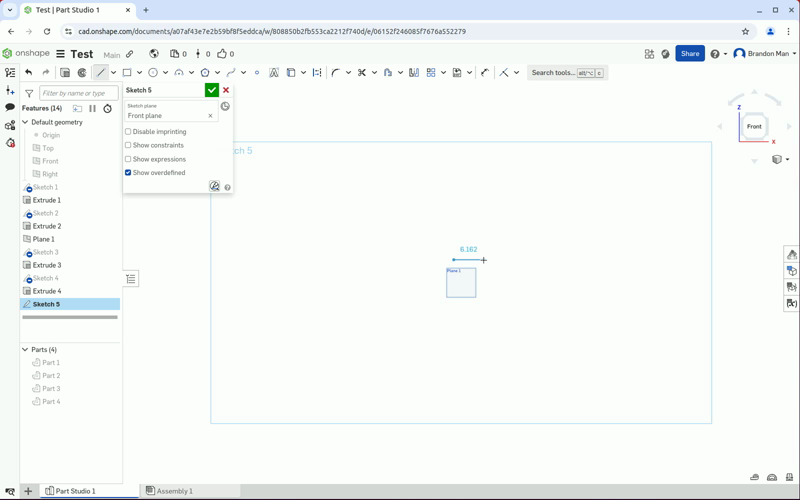
mouse_move(468, 259)
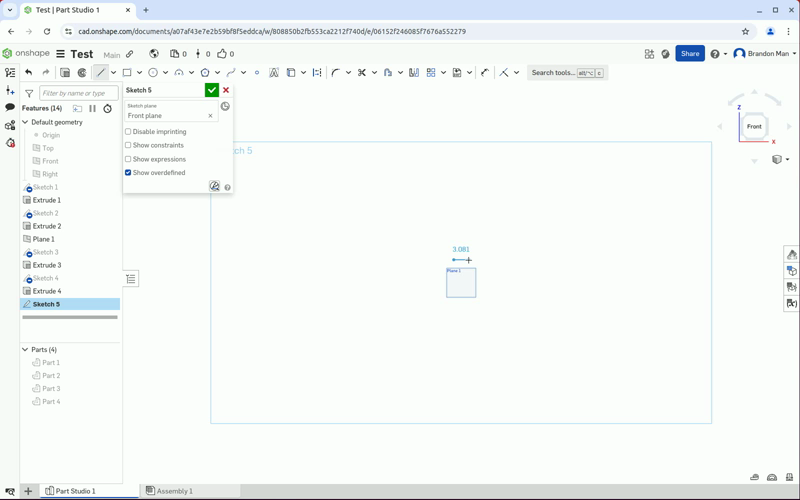
click(468, 259)
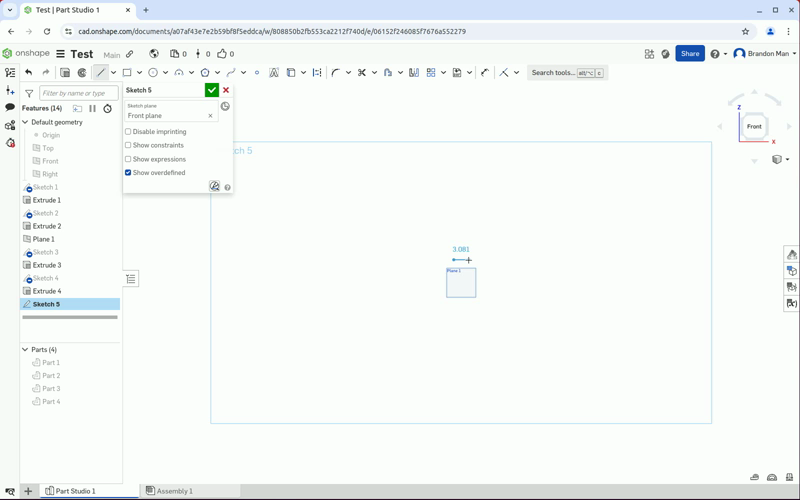
key_up(shift)
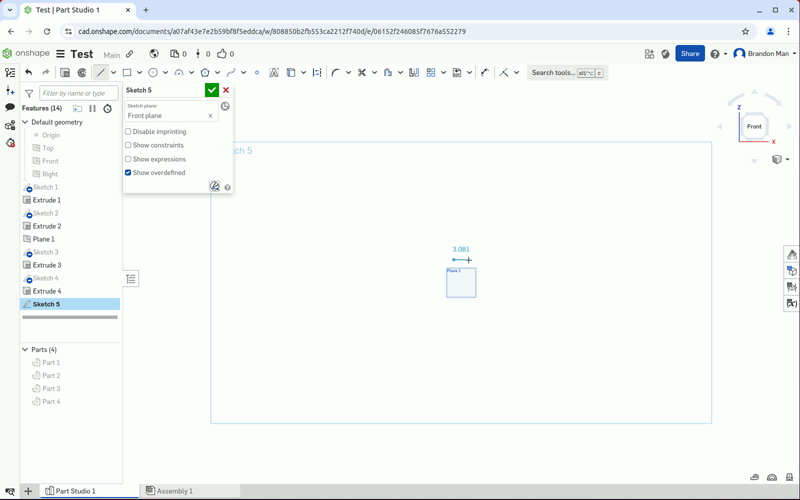
key_down(shift)
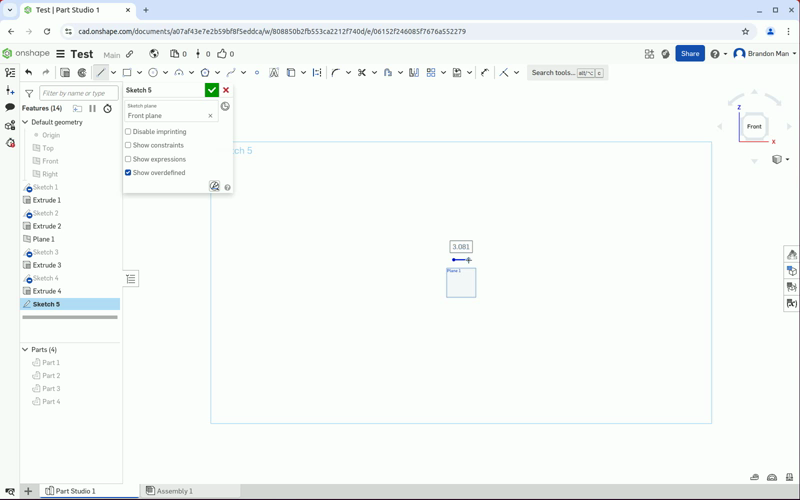
mouse_move(498, 259)
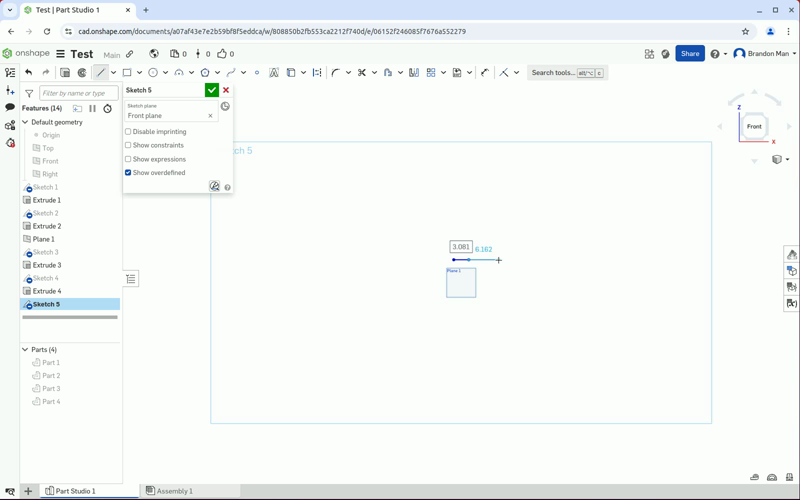
mouse_move(468, 244)
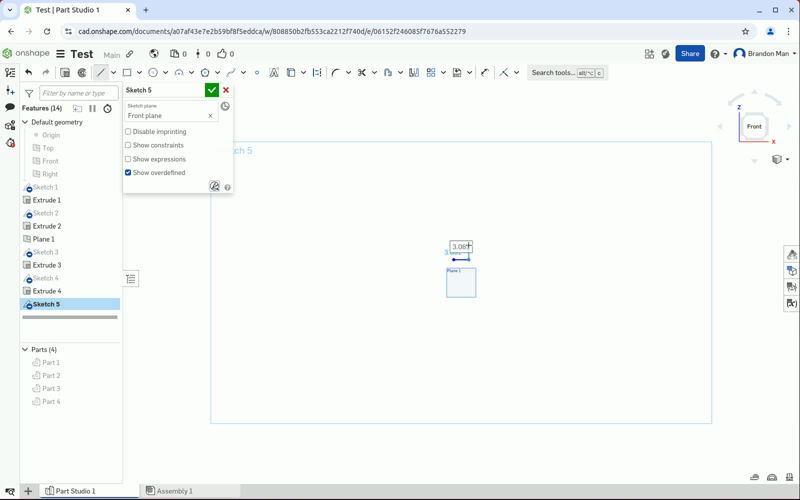
click(468, 244)
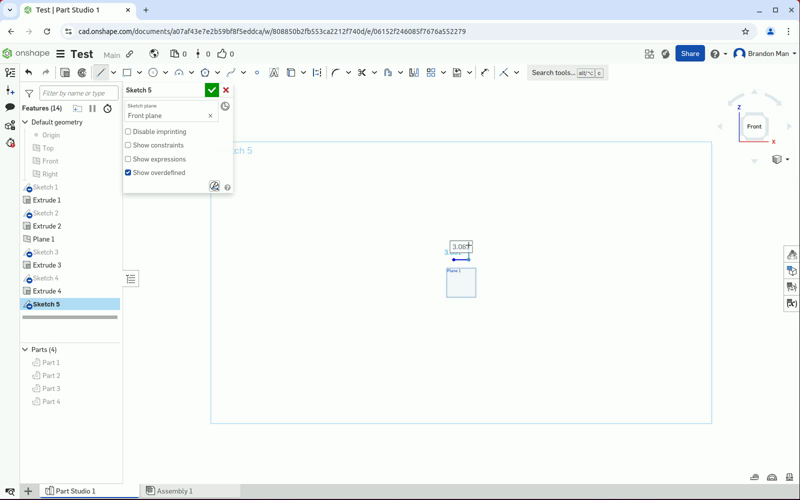
key_up(shift)
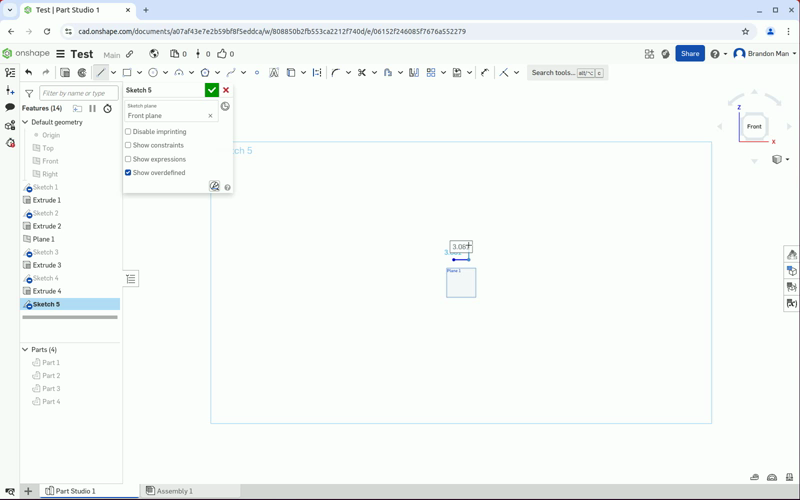
key_down(shift)
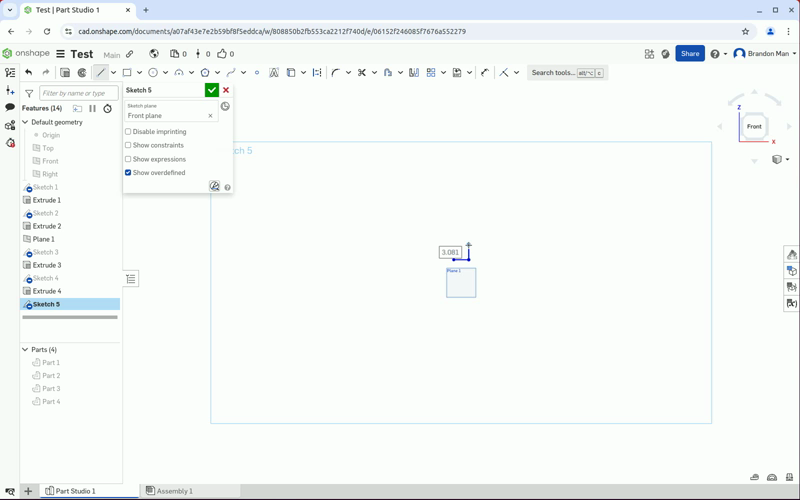
mouse_move(498, 244)
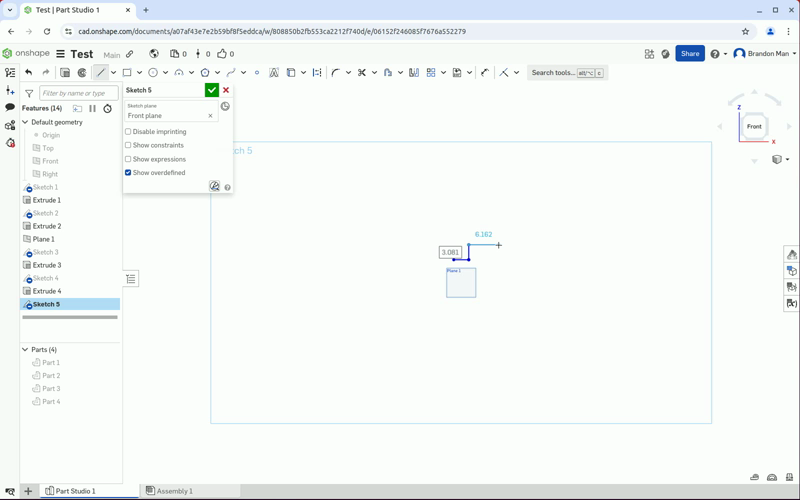
mouse_move(453, 244)
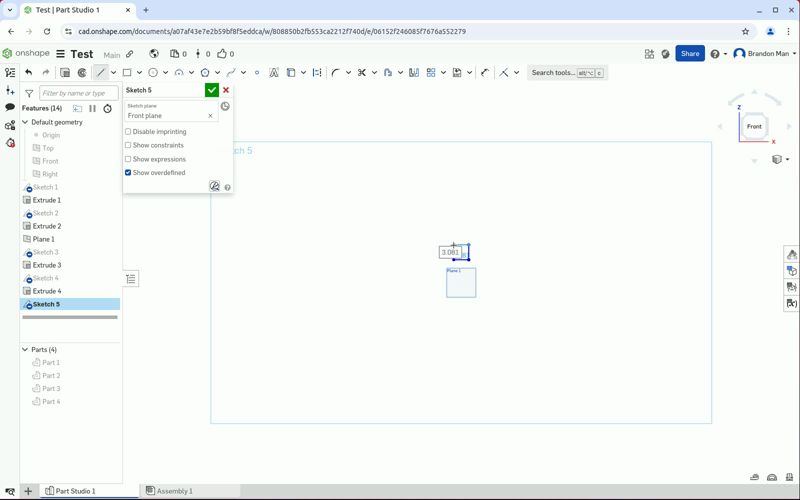
click(453, 244)
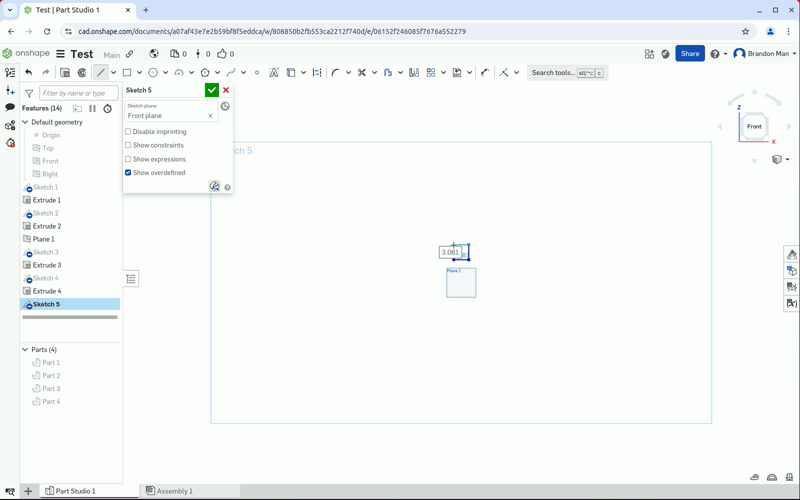
key_up(shift)
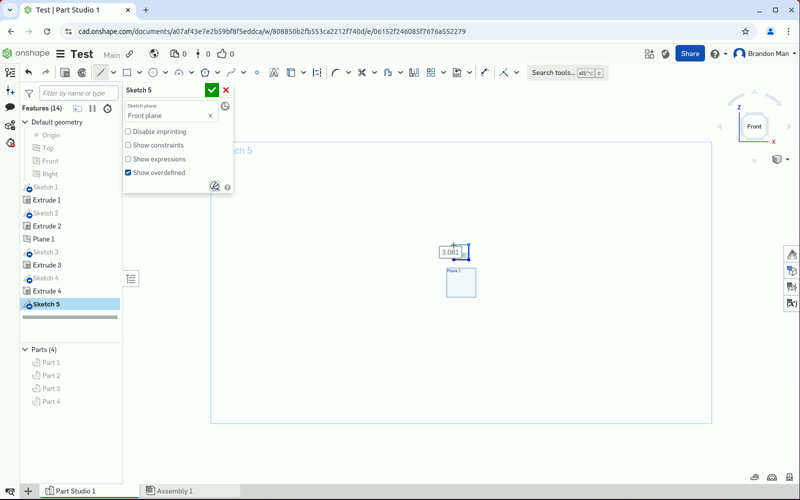
mouse_move(483, 244)
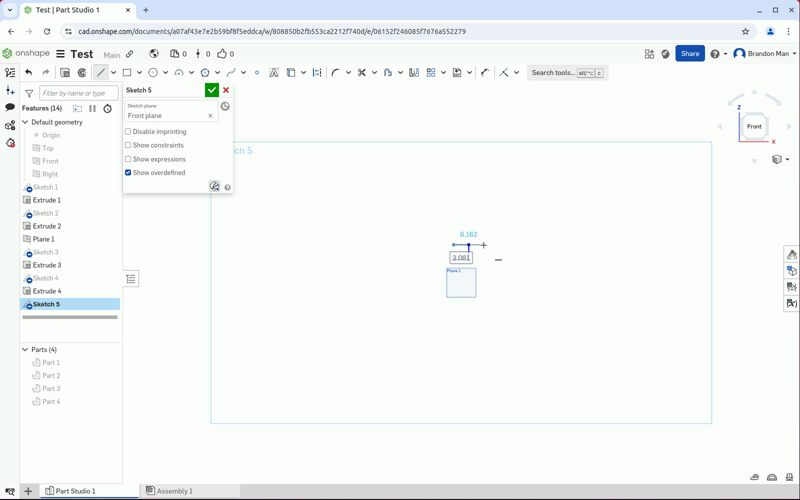
key_down(shift)
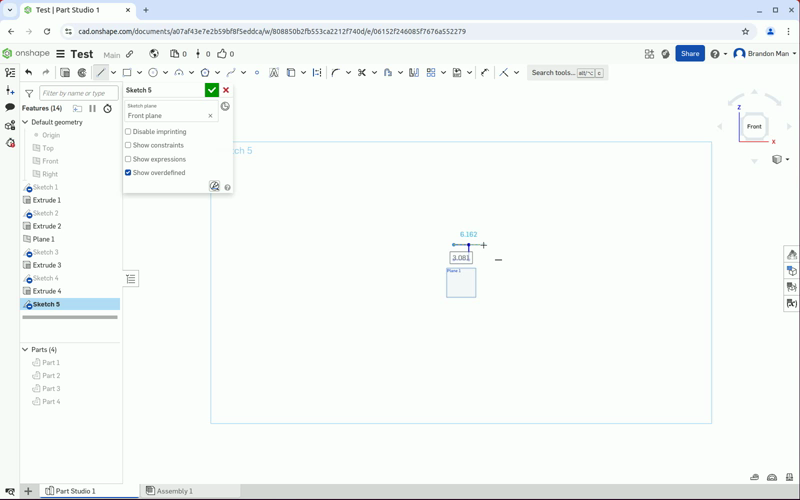
mouse_move(453, 259)
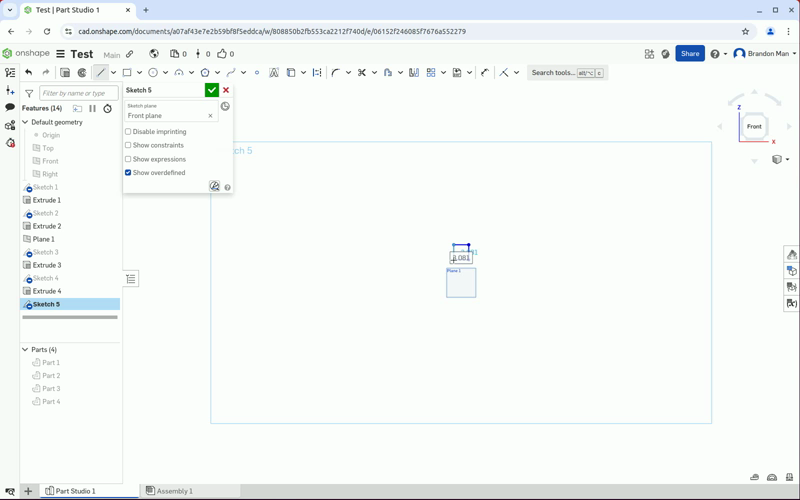
key_up(shift)
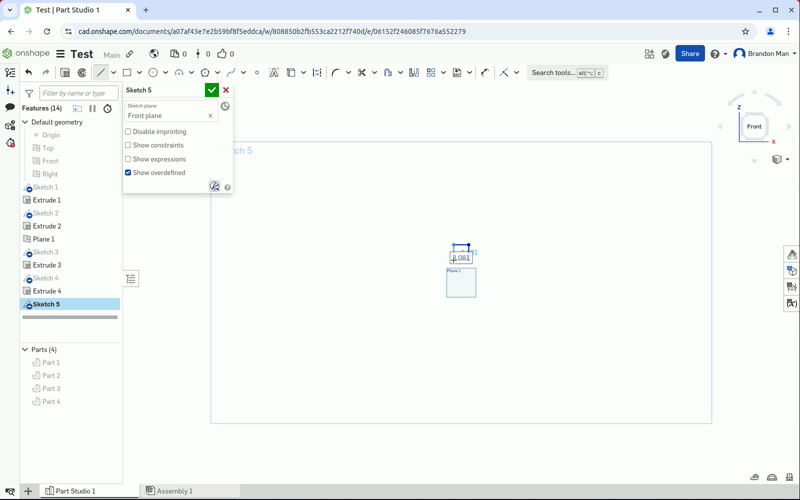
click(453, 259)
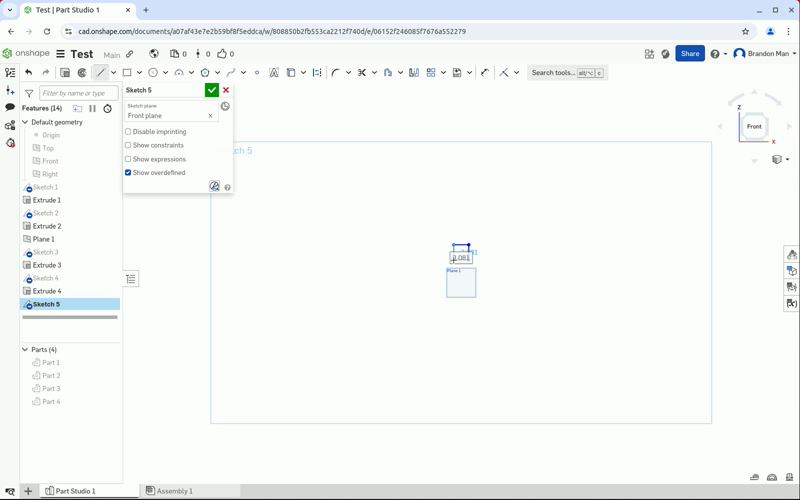
key(esc)
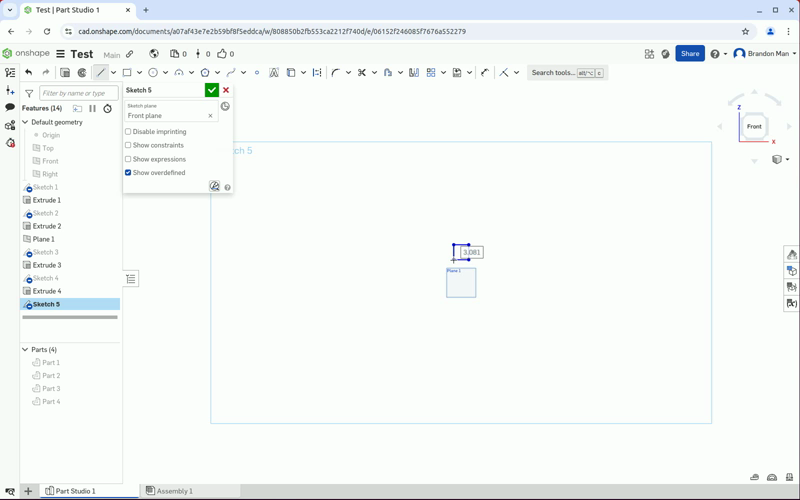
mouse_move(460, 257)
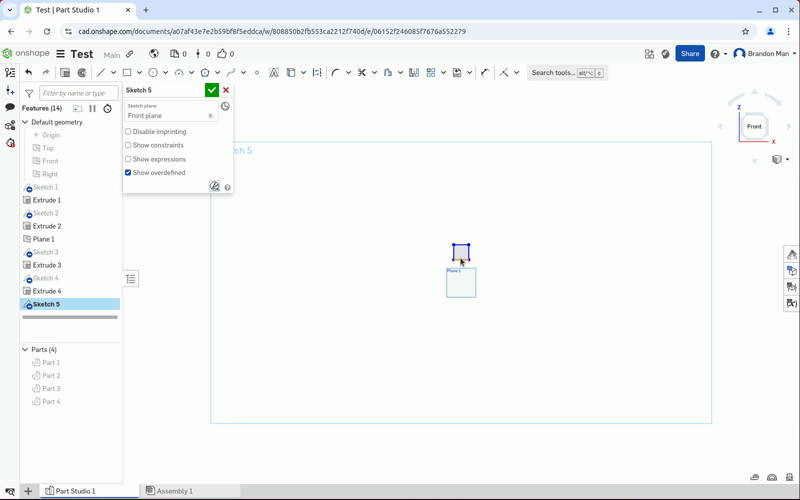
scroll(6)
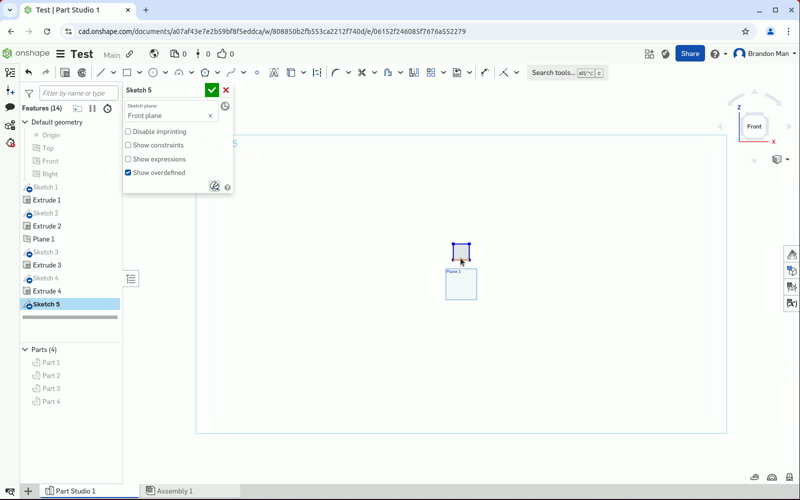
scroll(6)
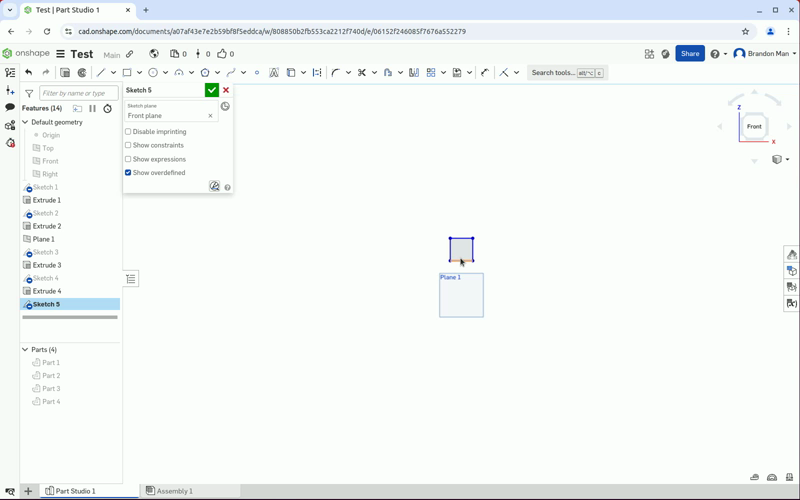
scroll(6)
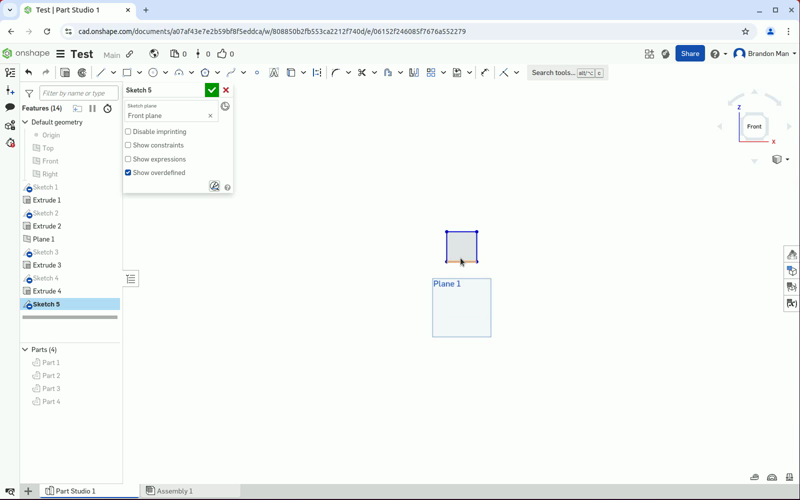
scroll(6)
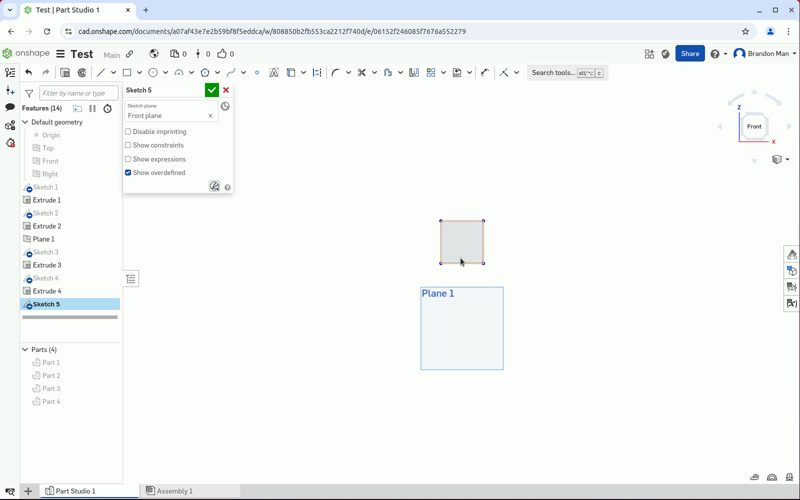
scroll(6)
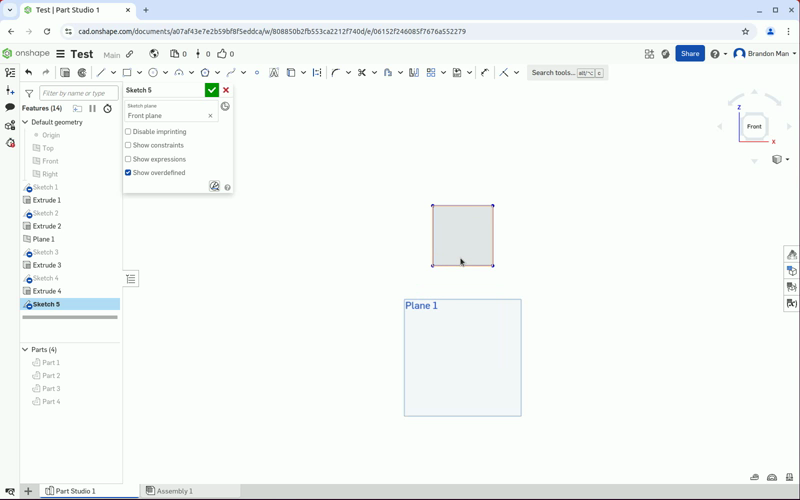
scroll(6)
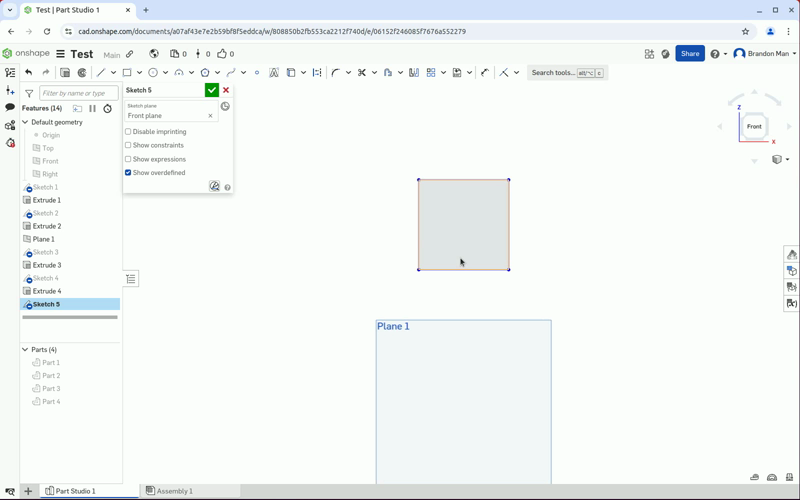
scroll(6)
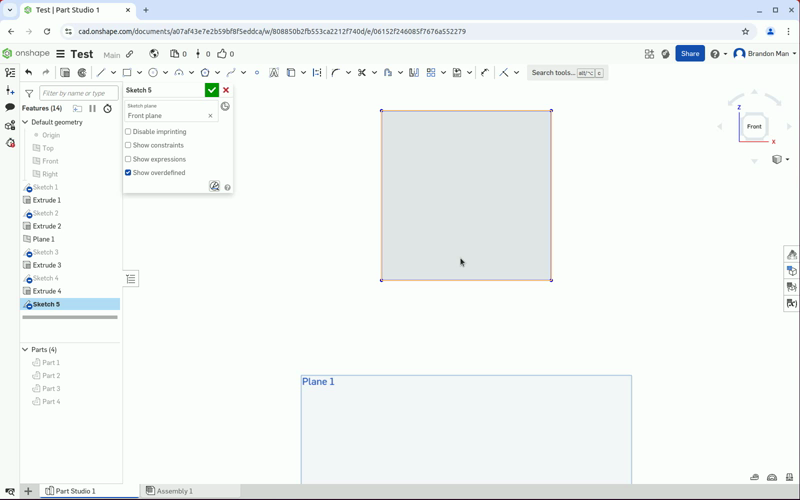
click(460, 257)
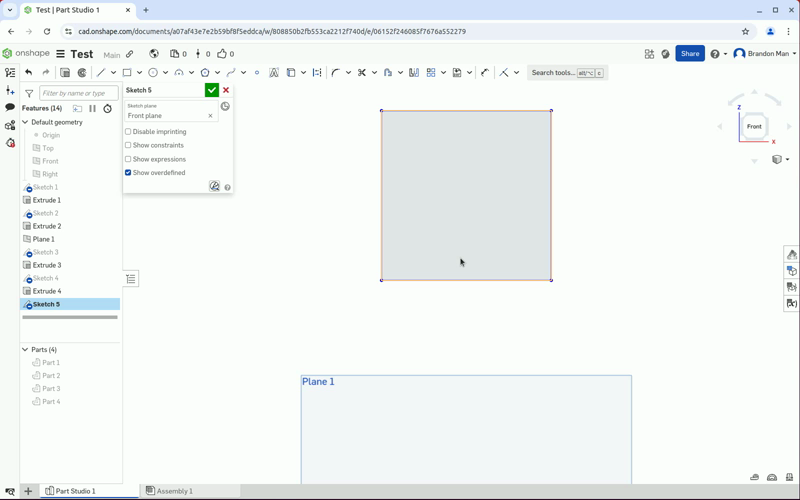
scroll(-6)
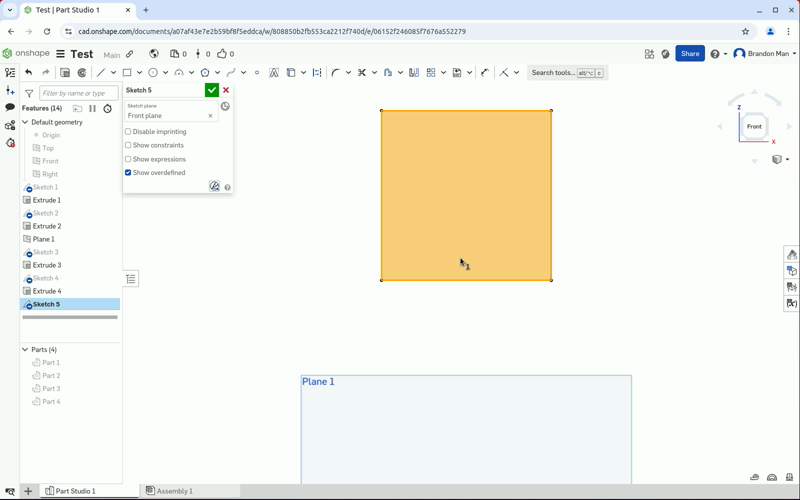
scroll(-6)
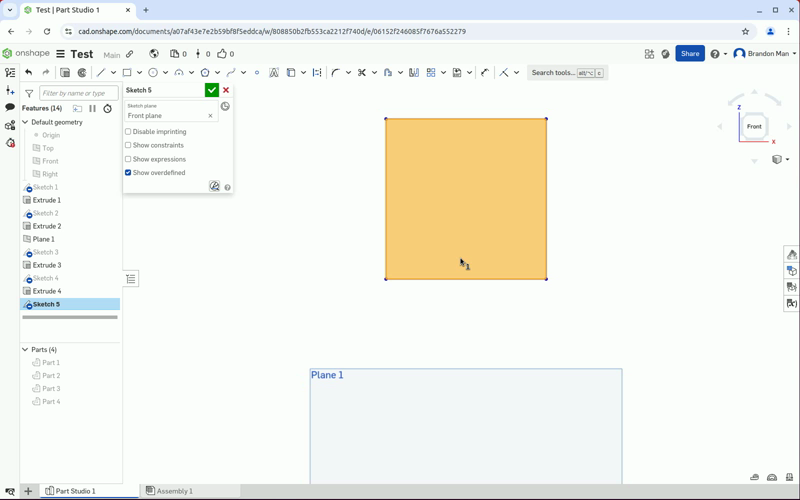
scroll(-6)
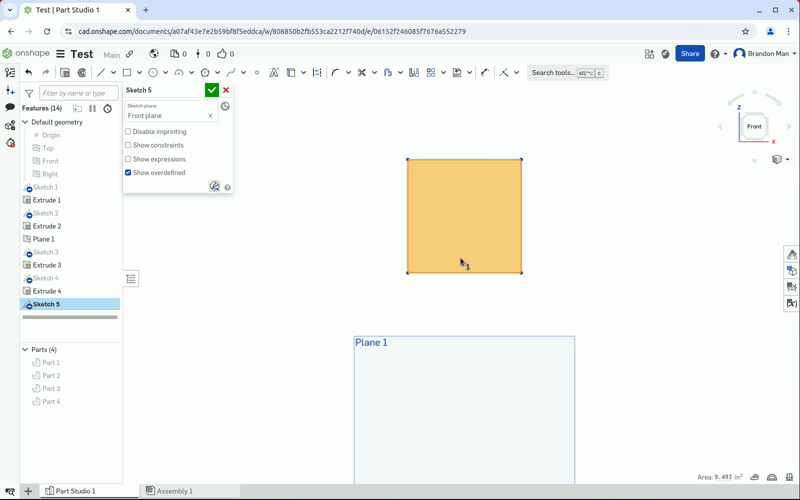
scroll(-6)
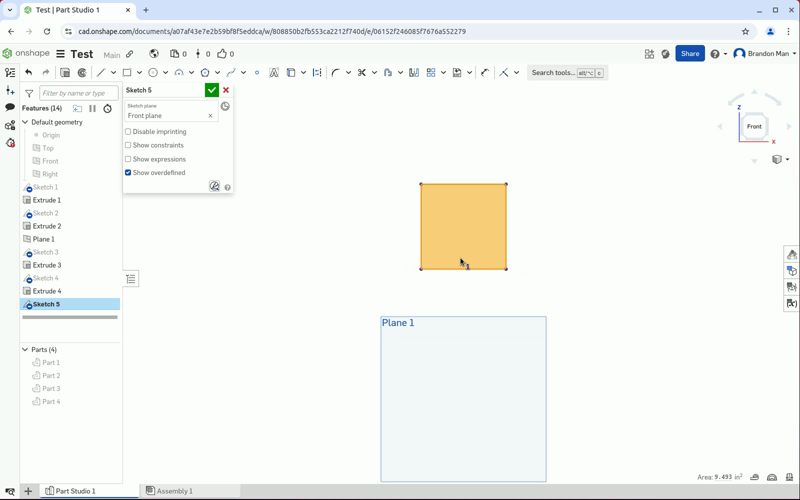
scroll(-6)
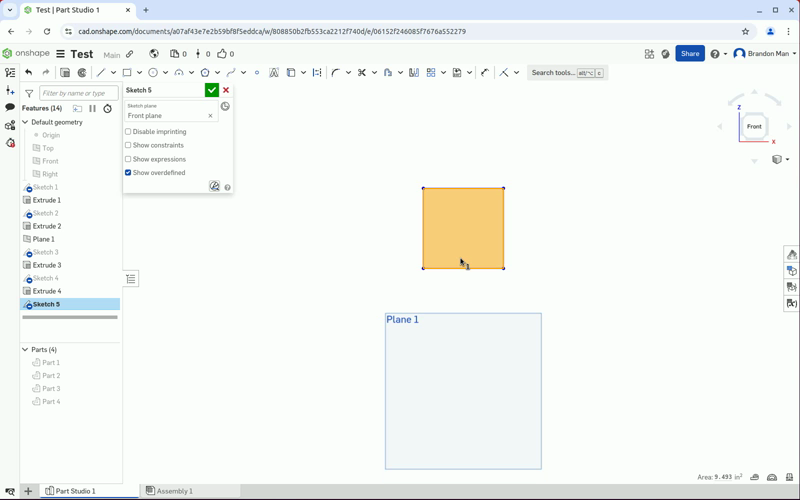
scroll(-6)
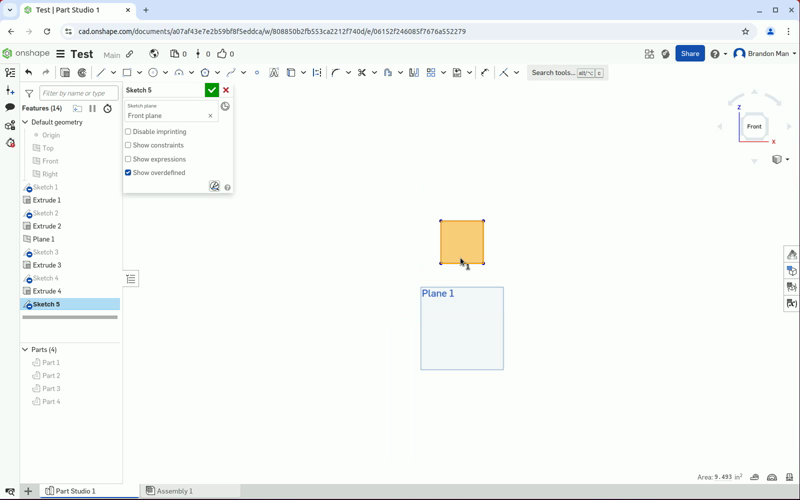
scroll(-6)
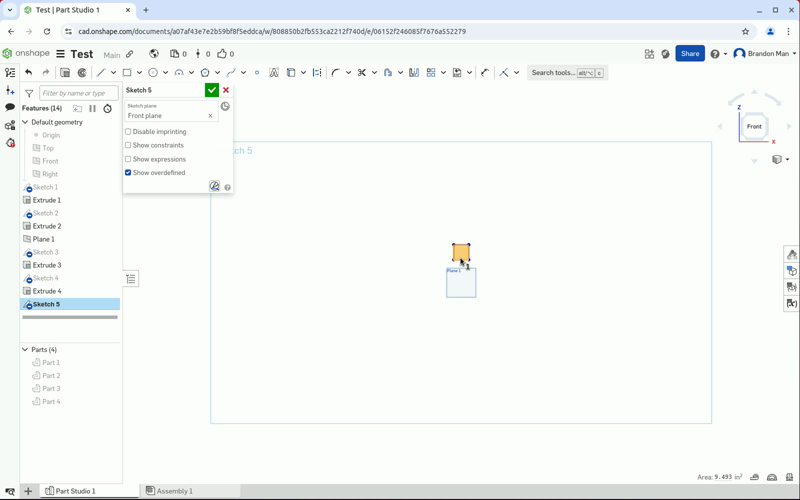
mouse_move(73, 352)
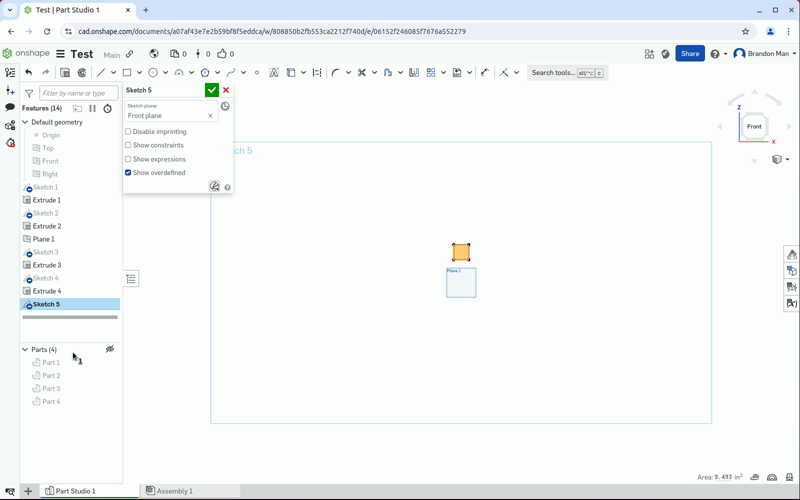
key(shift+y)
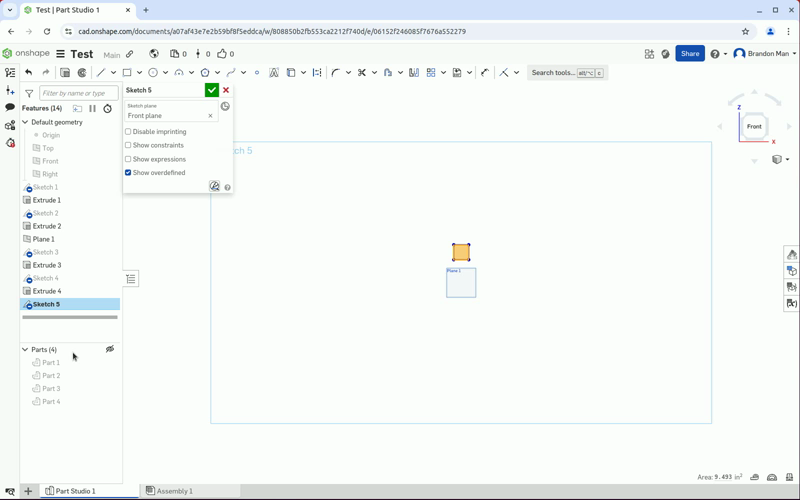
key(shift+e)
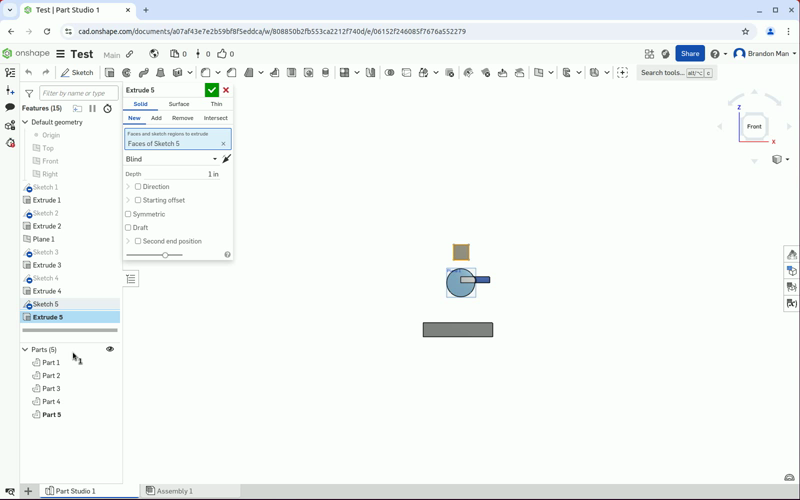
mouse_move(143, 106)
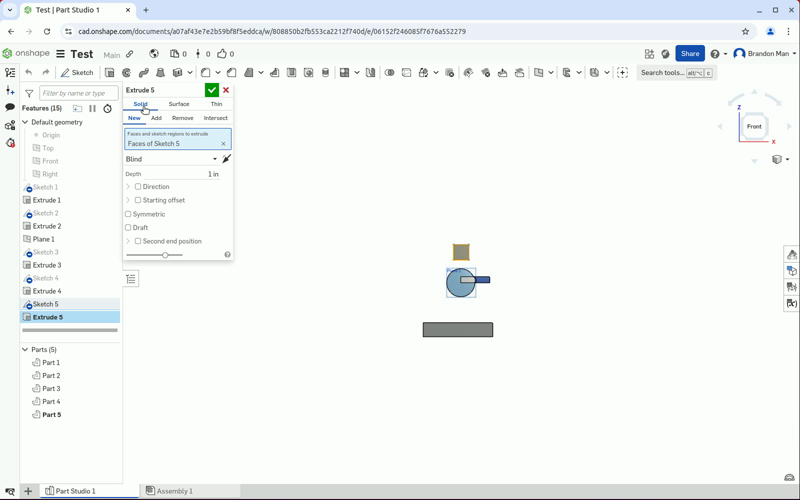
click(143, 106)
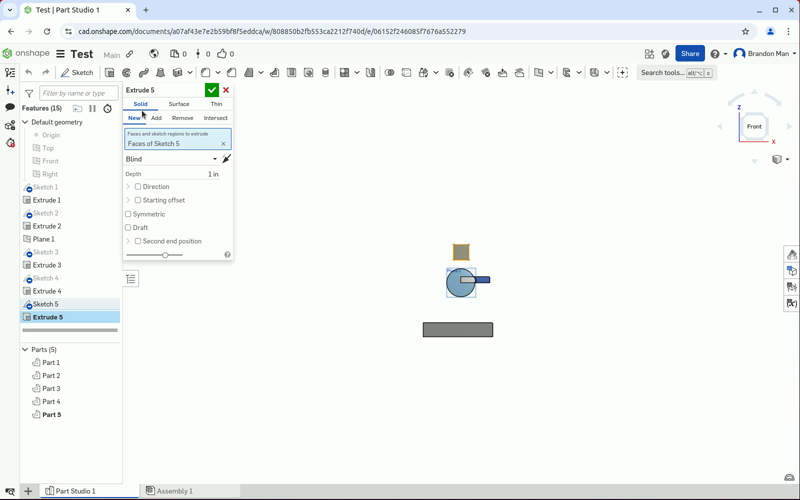
mouse_move(137, 120)
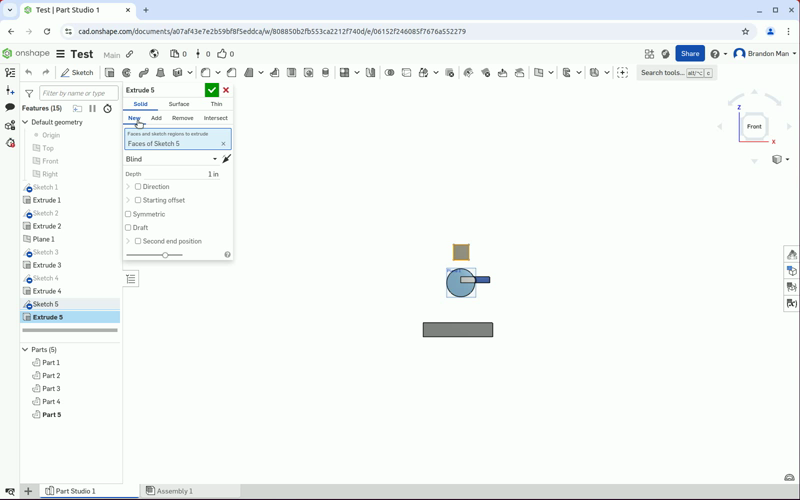
click(137, 120)
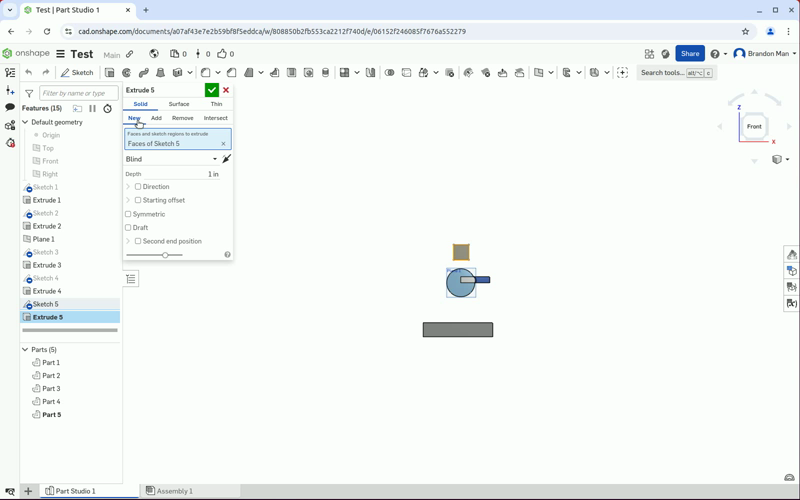
key(tab, 4)
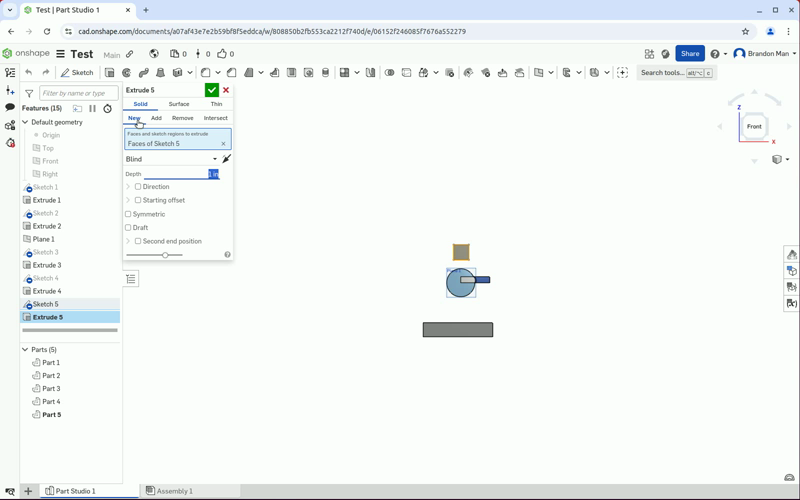
text(2.889)
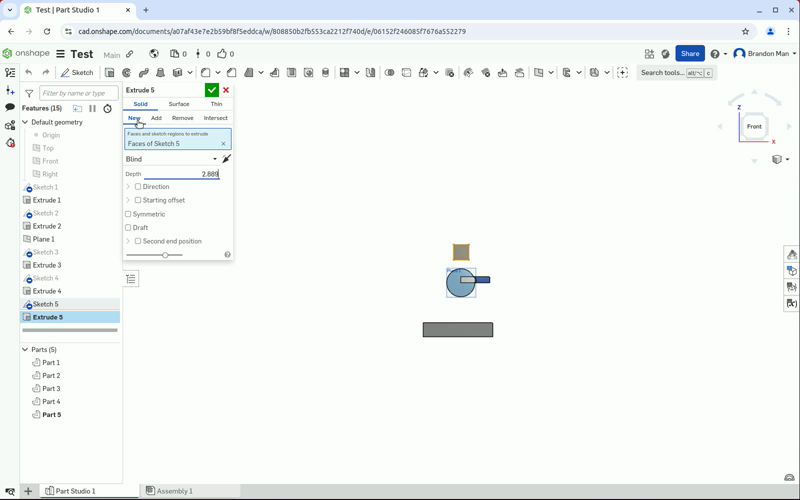
key(enter)
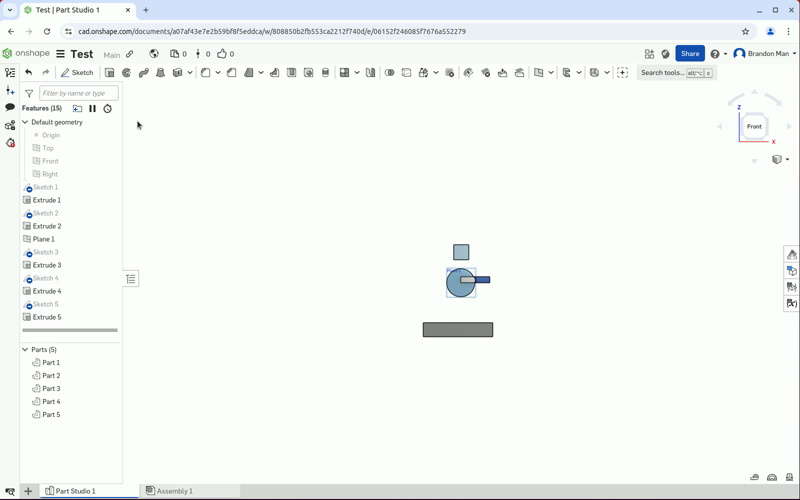
key(shift+h)
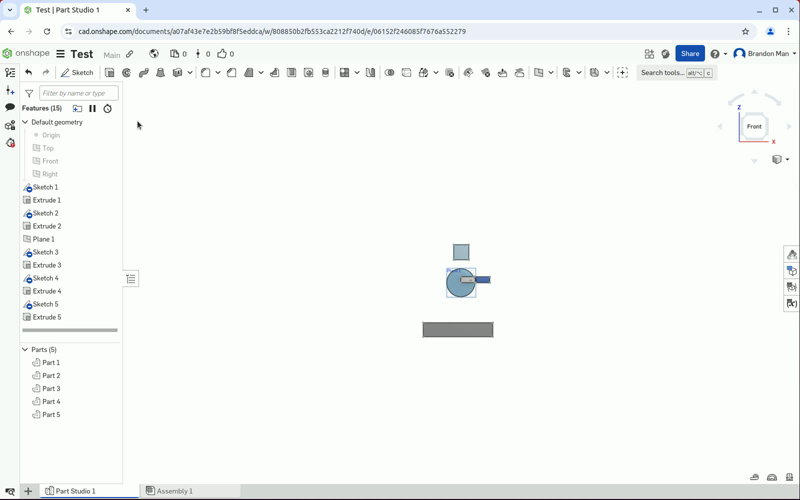
key(shift+h)
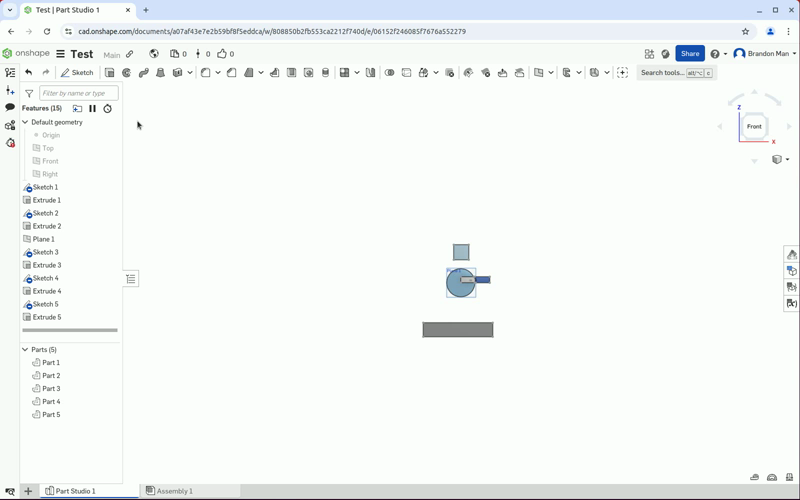
key(shift+7)
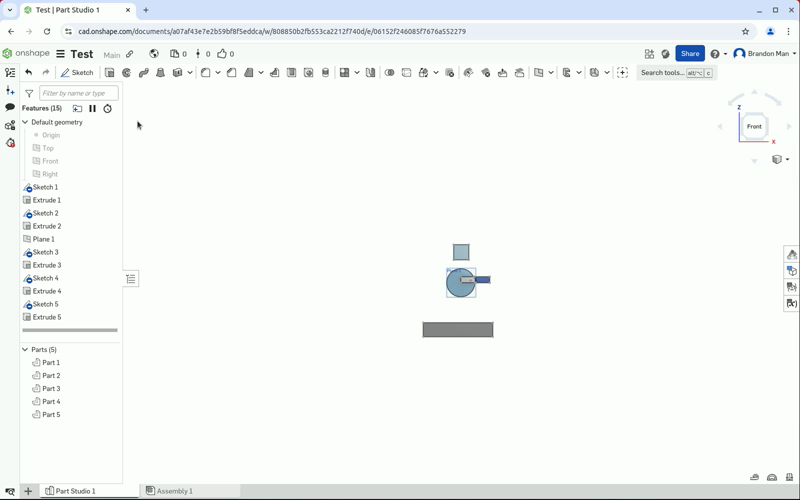
key(left, 2)
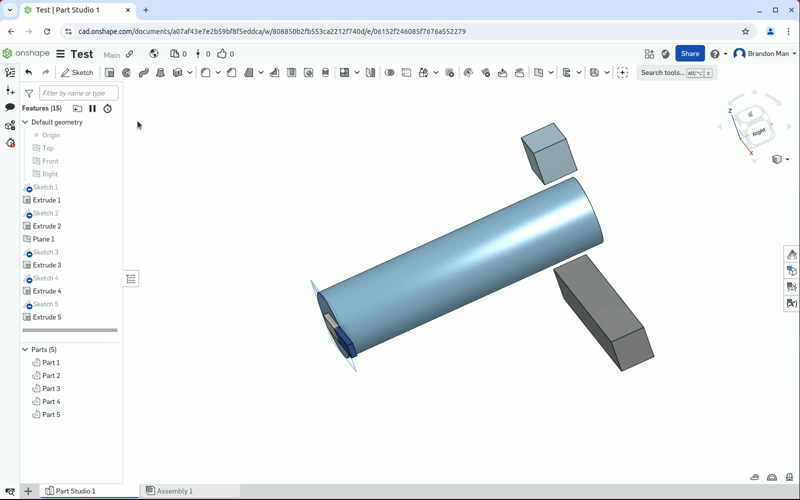
key(down, 2)
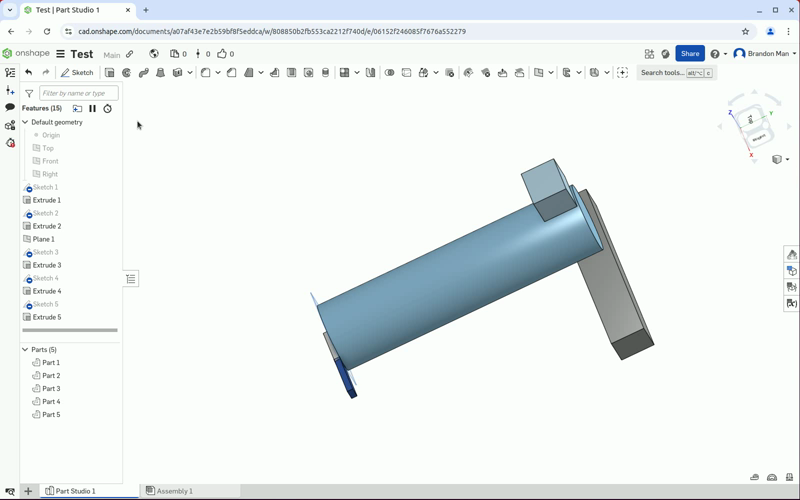
key(up, 2)
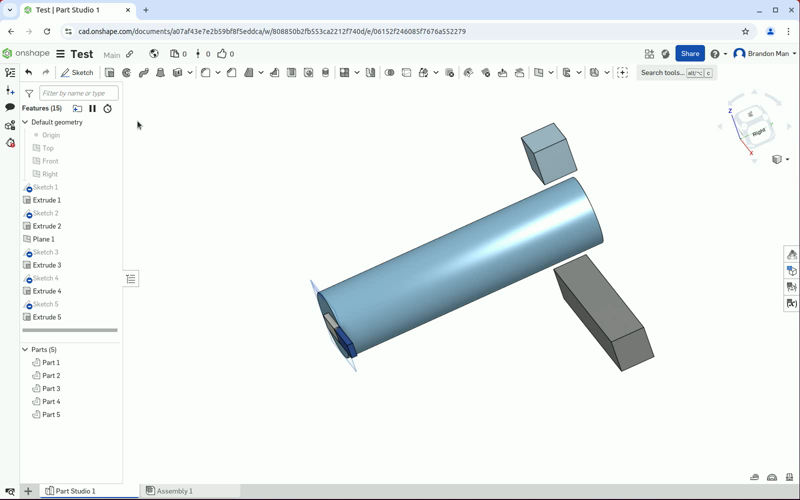
key(right, 2)
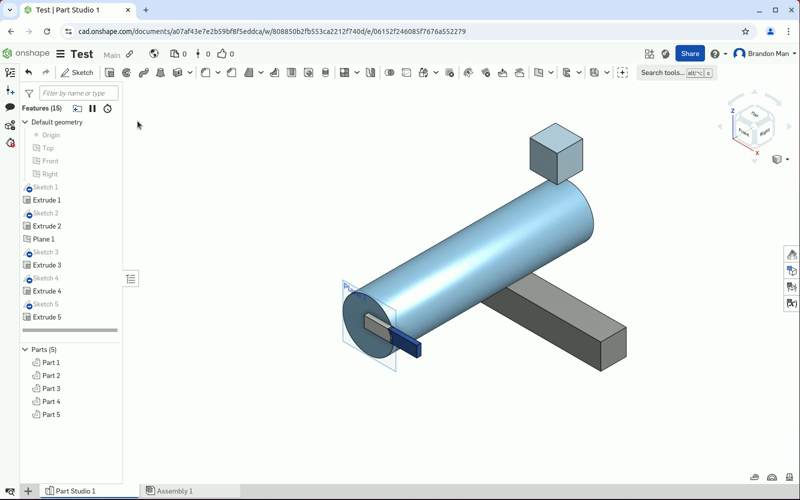
mouse_move(73, 189)
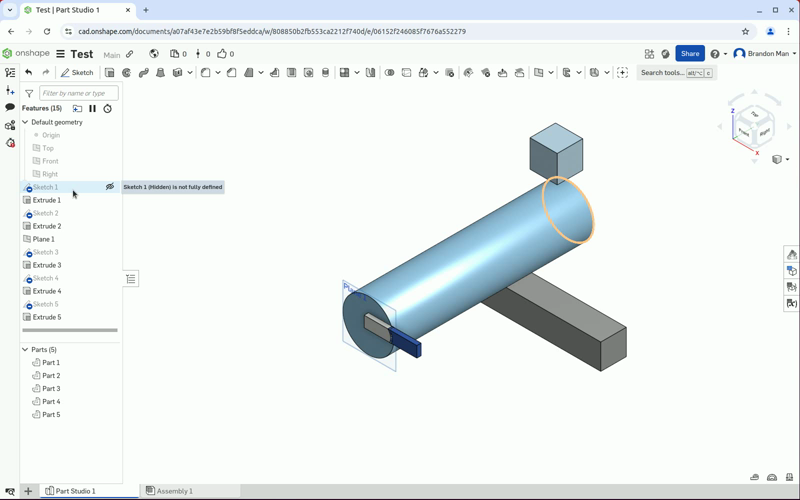
click(73, 189)